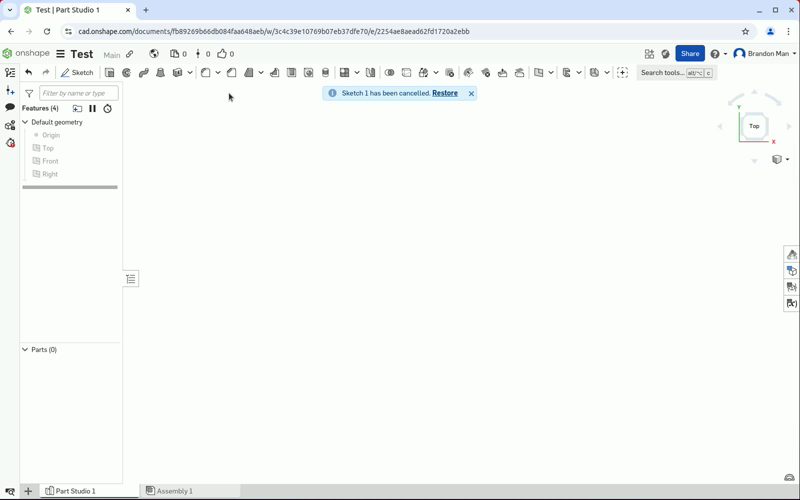
key(shift+h)
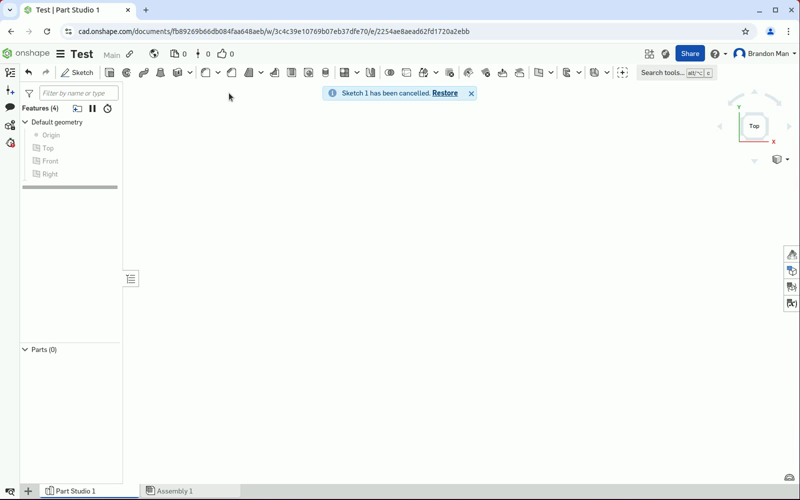
key(shift+s)
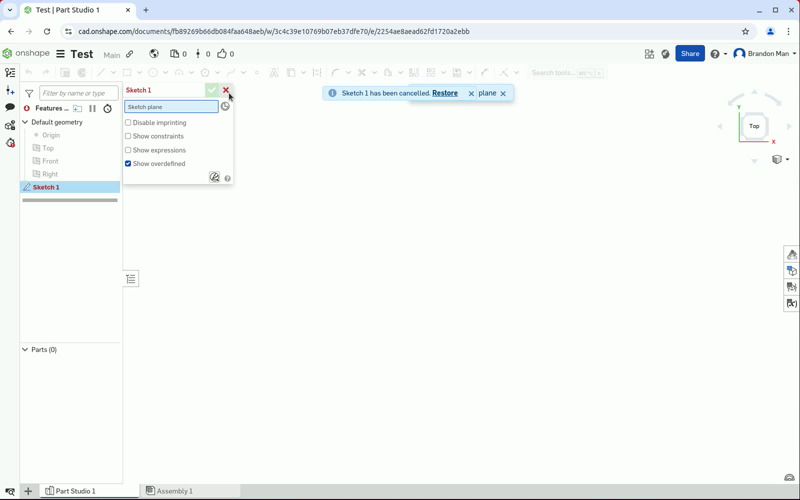
mouse_move(73, 150)
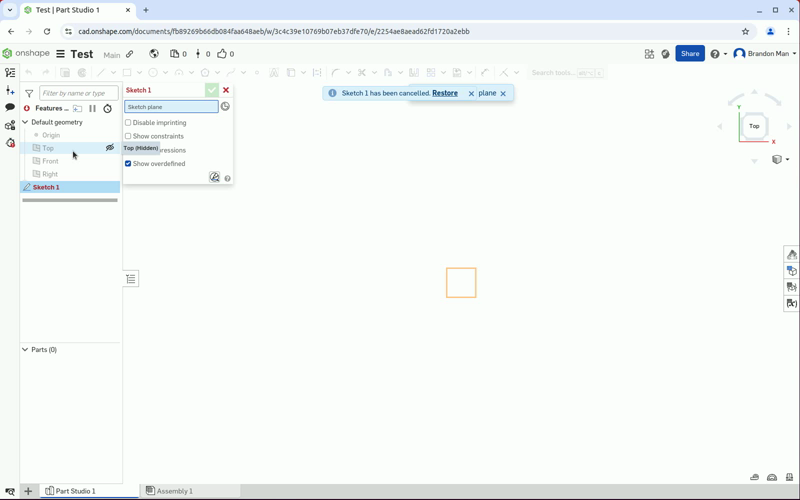
click(73, 150)
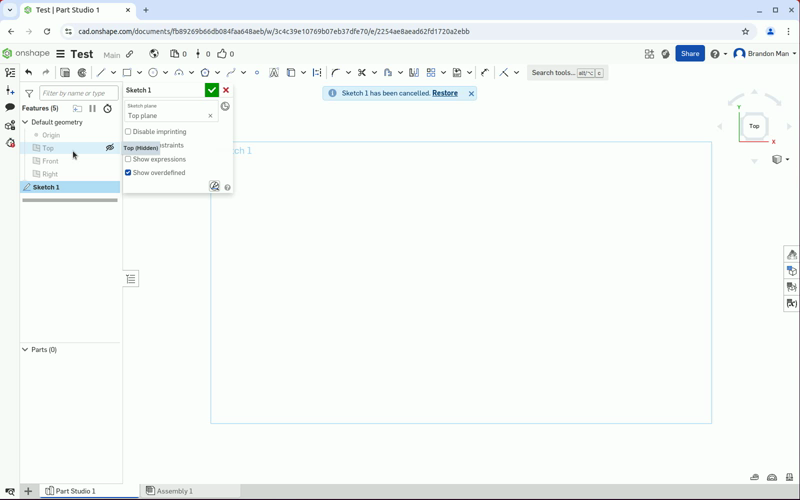
mouse_move(73, 352)
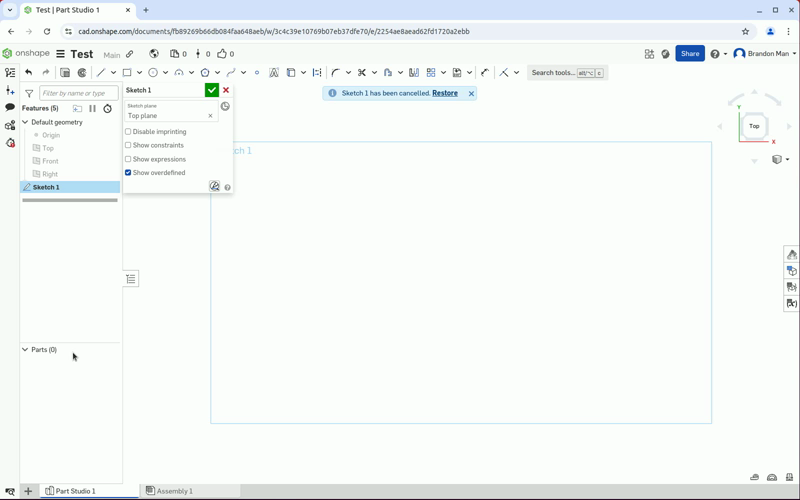
key(y)
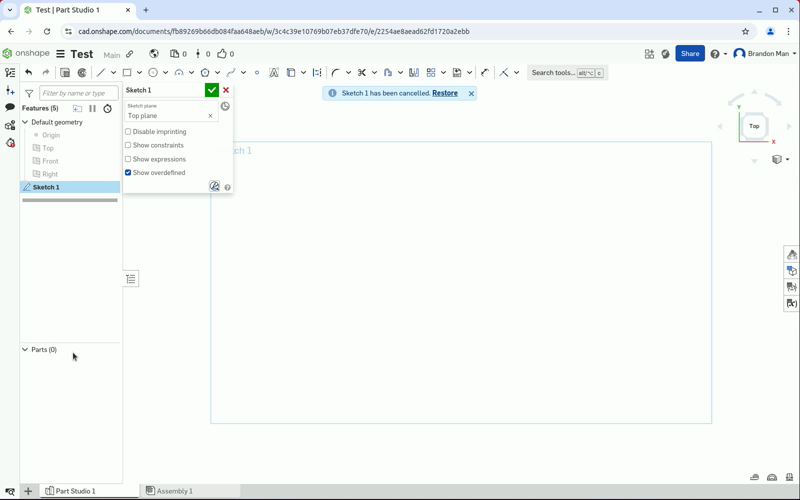
key(a)
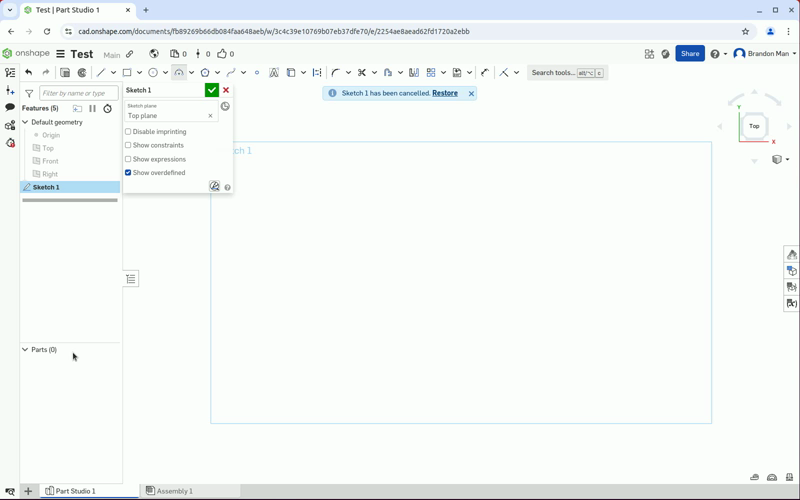
key_down(shift)
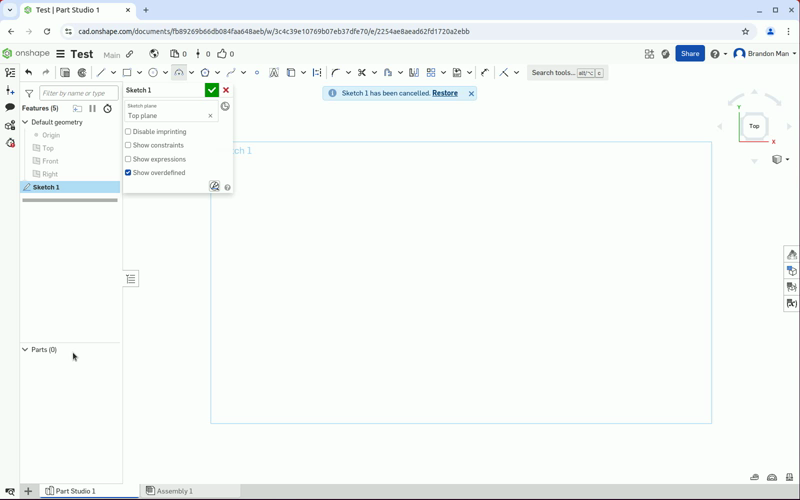
mouse_move(390, 304)
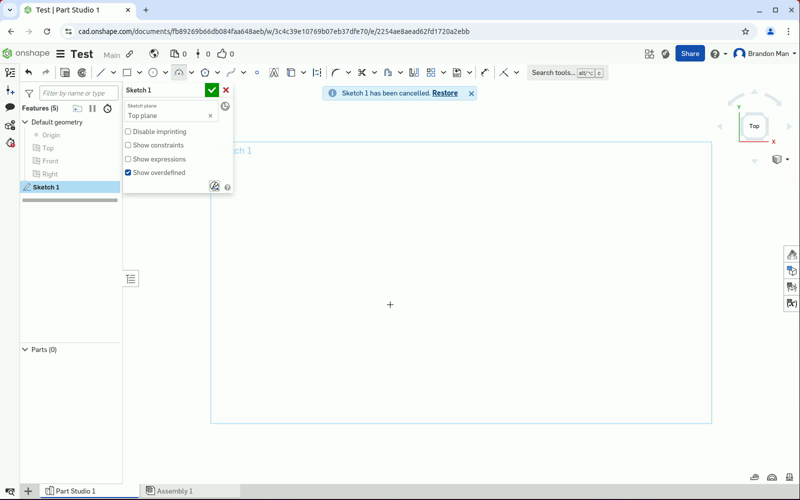
click(390, 304)
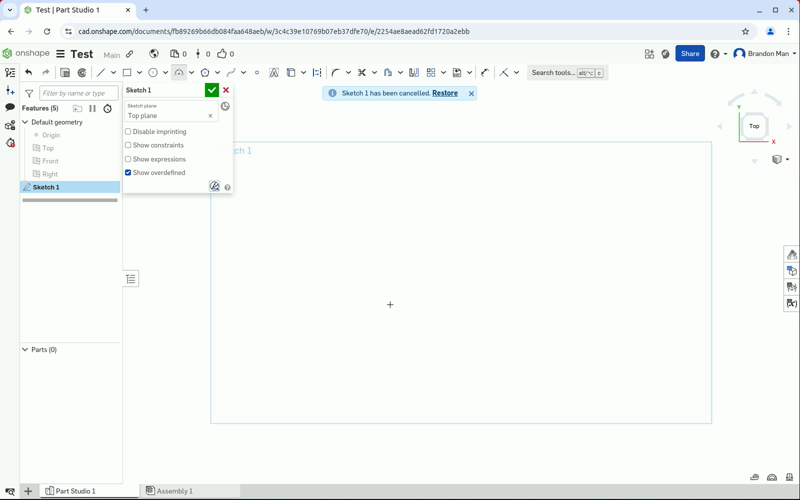
key_up(shift)
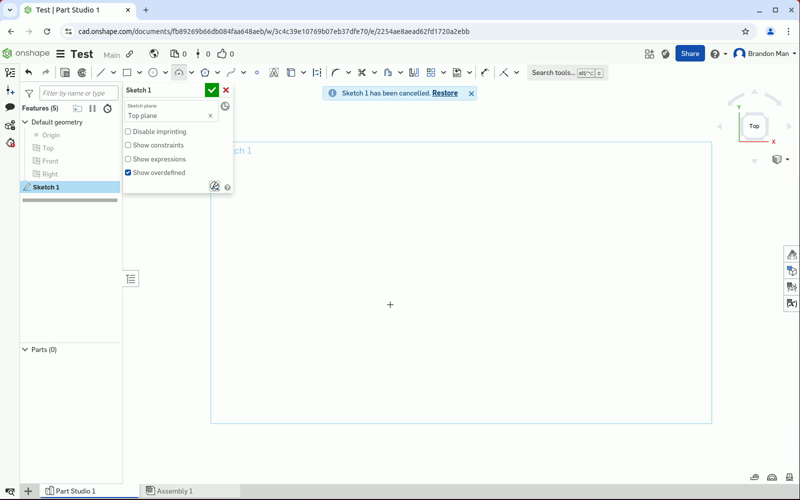
key_down(shift)
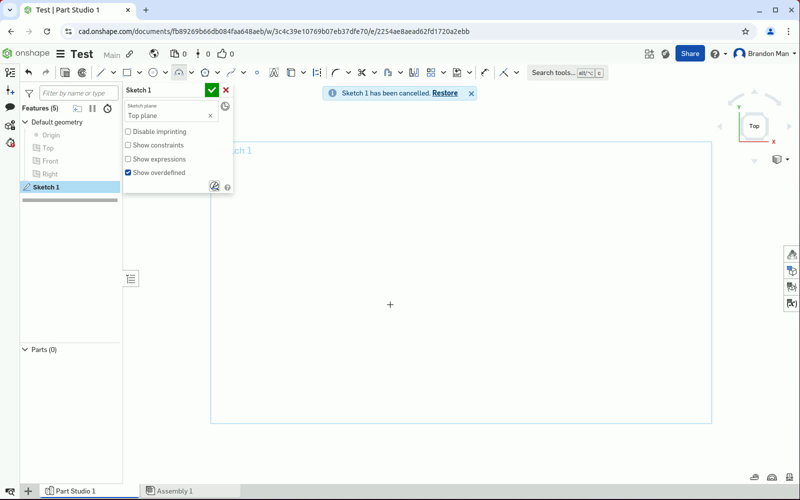
mouse_move(390, 260)
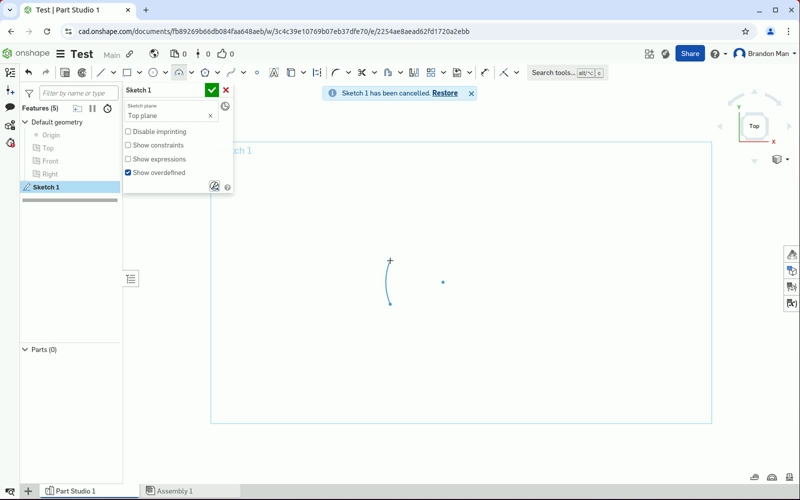
click(390, 260)
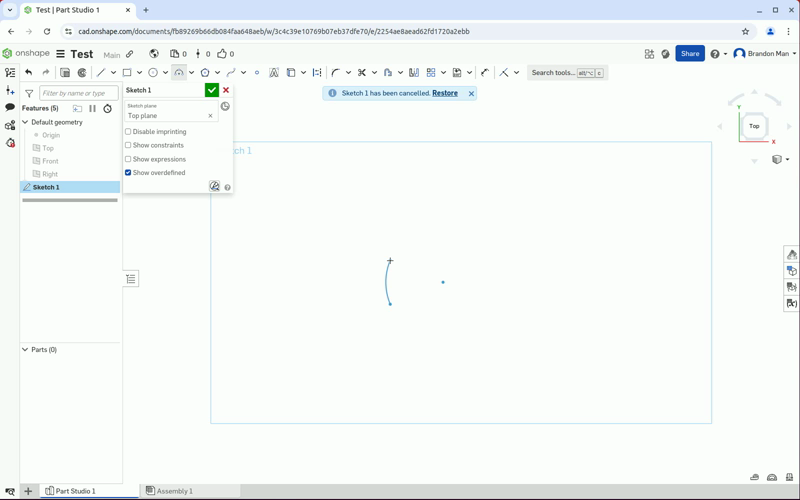
mouse_move(412, 282)
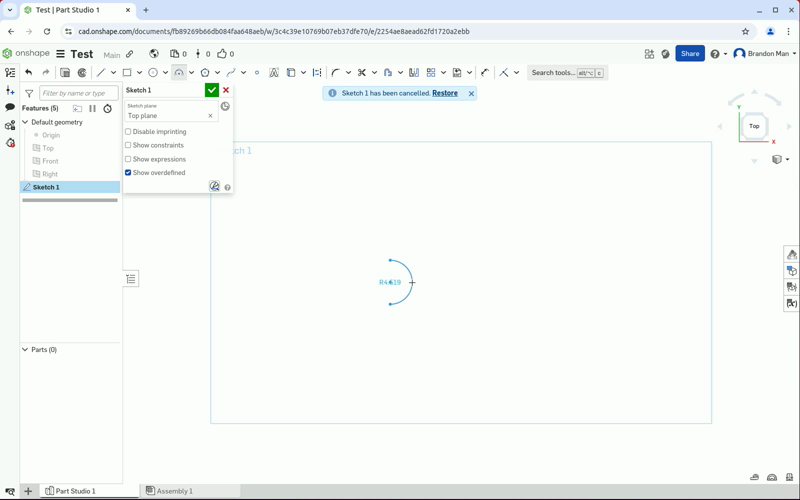
click(412, 282)
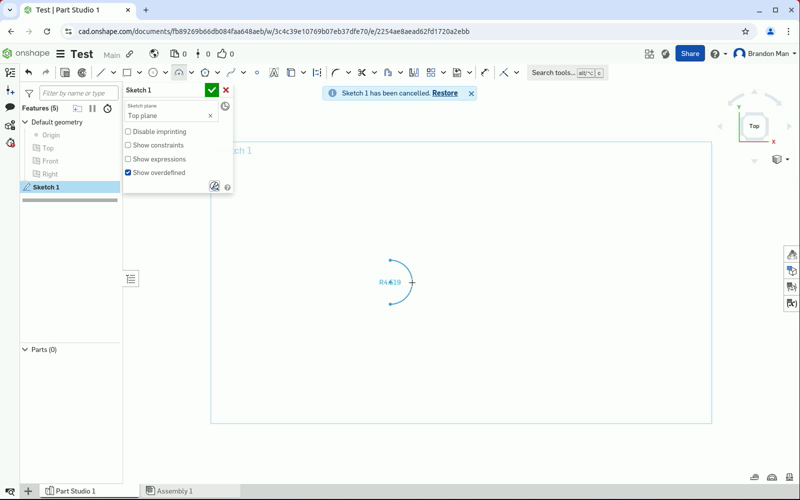
key_up(shift)
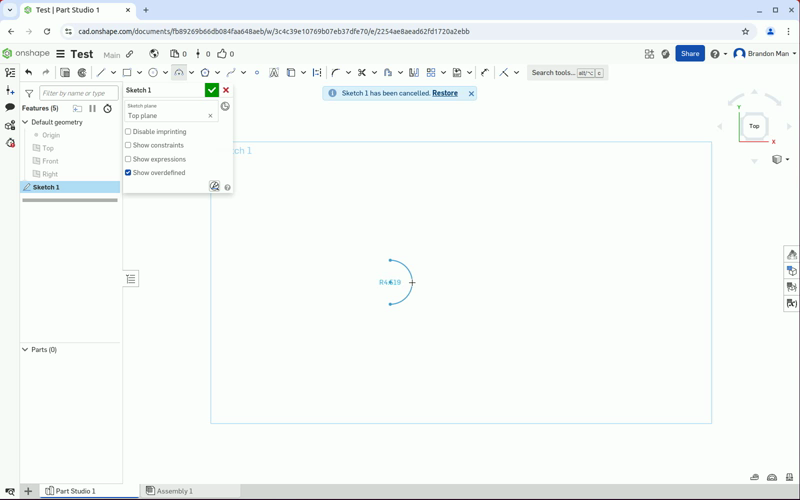
key(esc)
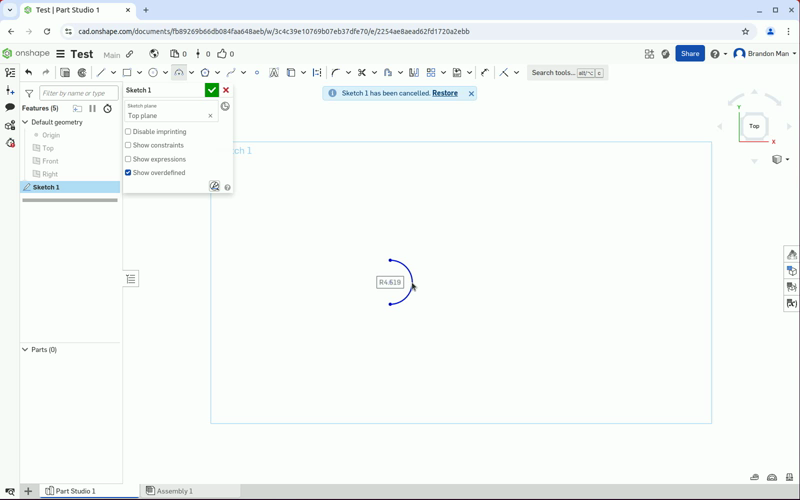
key(l)
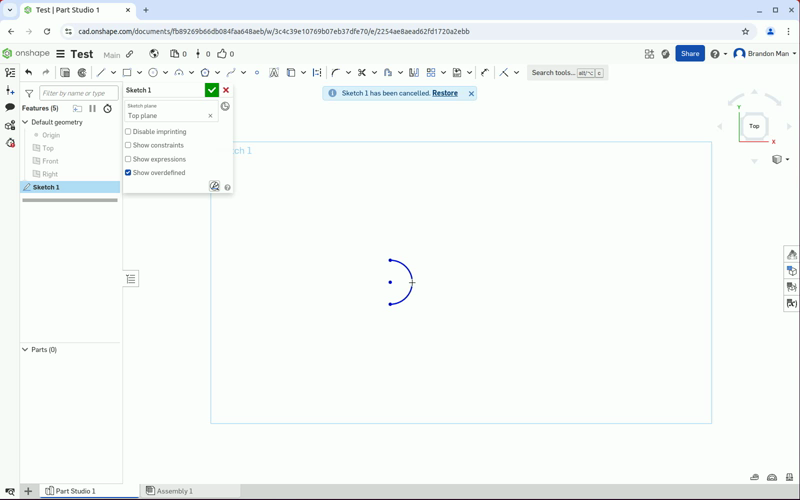
mouse_move(390, 260)
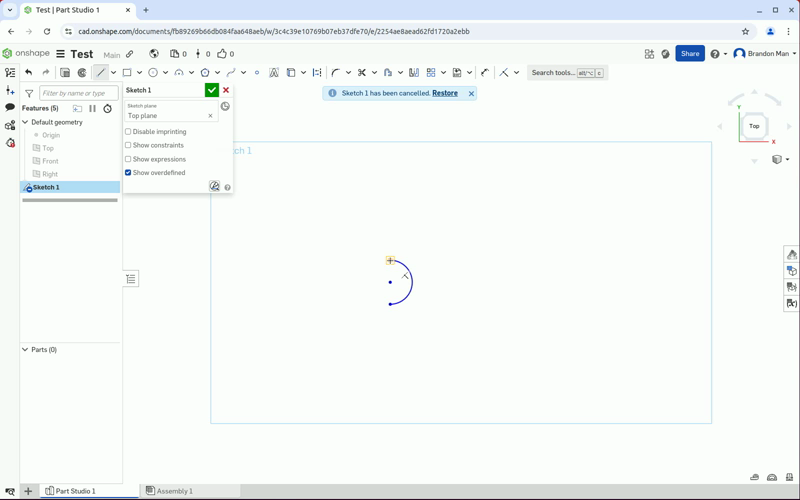
click(390, 260)
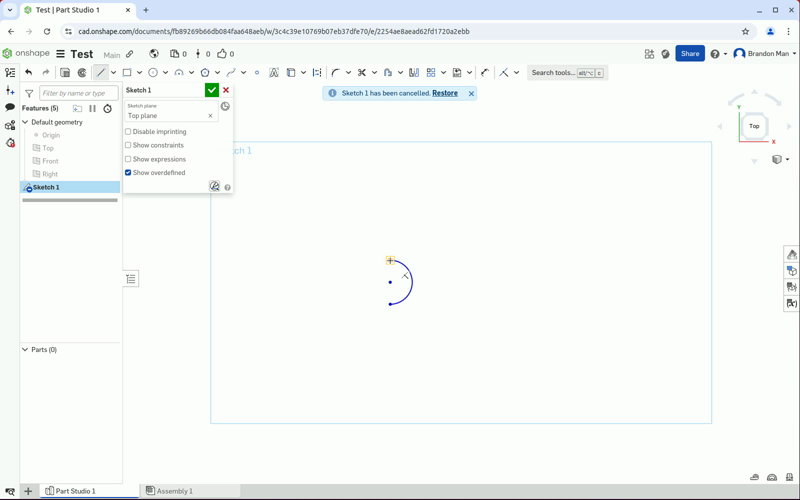
mouse_move(420, 260)
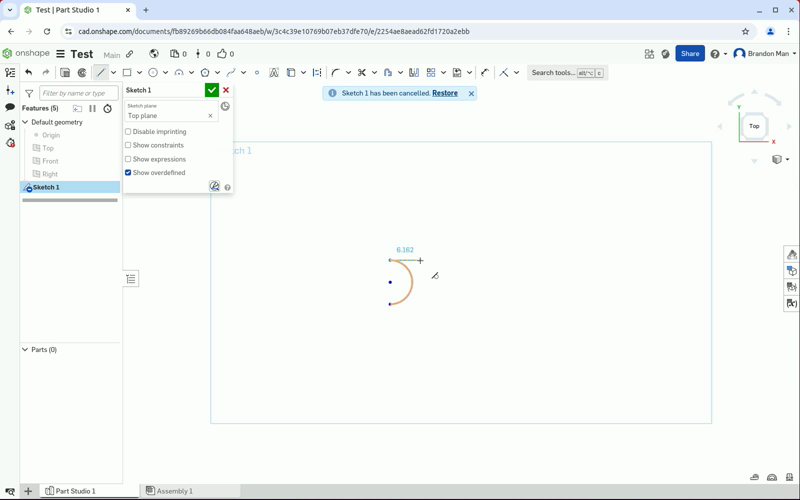
key_down(shift)
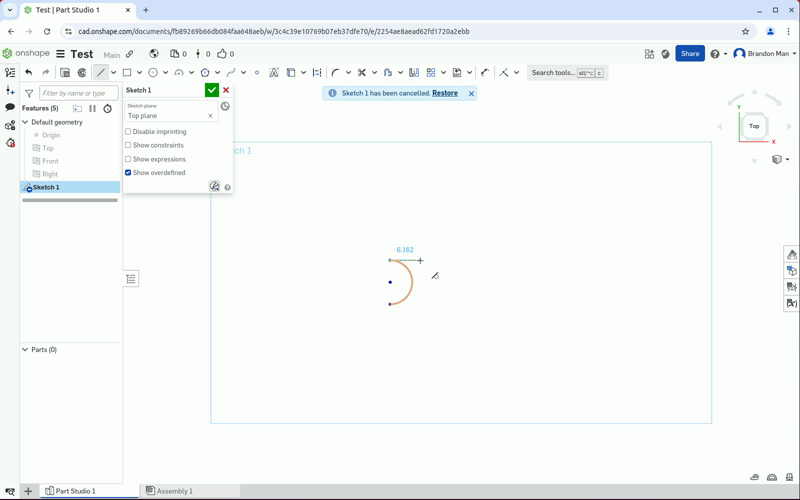
mouse_move(390, 304)
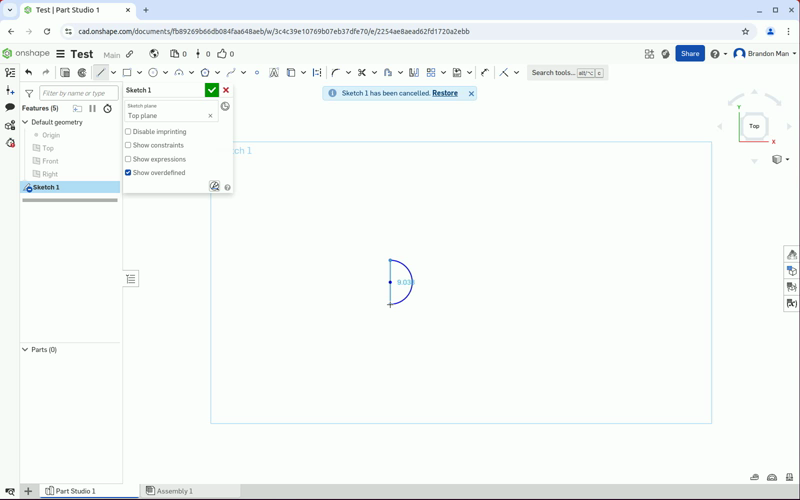
key_up(shift)
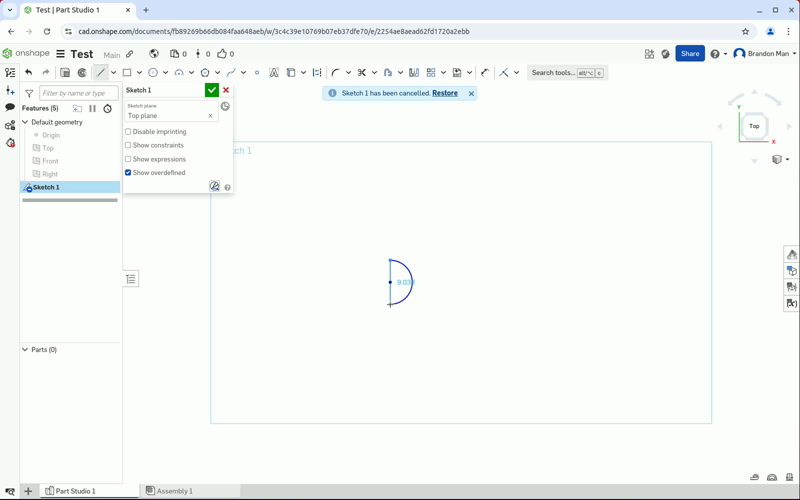
click(390, 304)
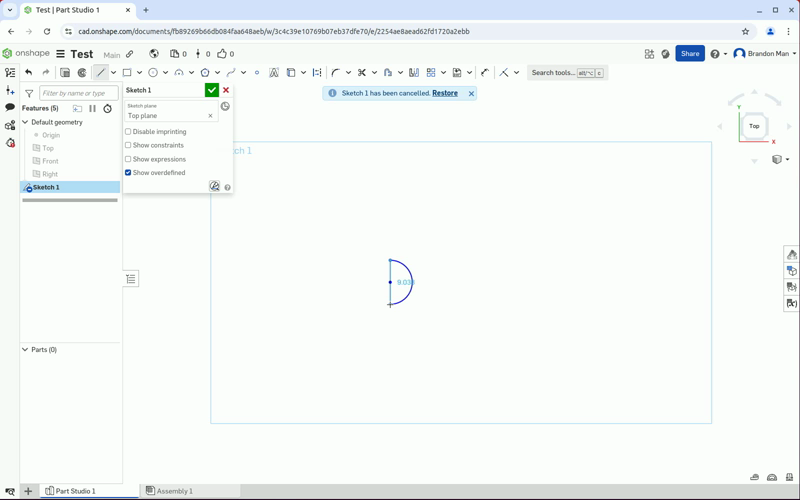
key(esc)
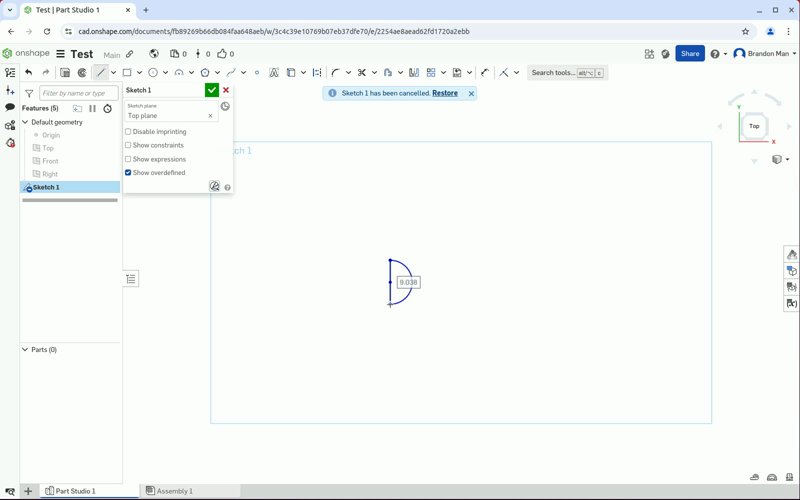
mouse_move(407, 292)
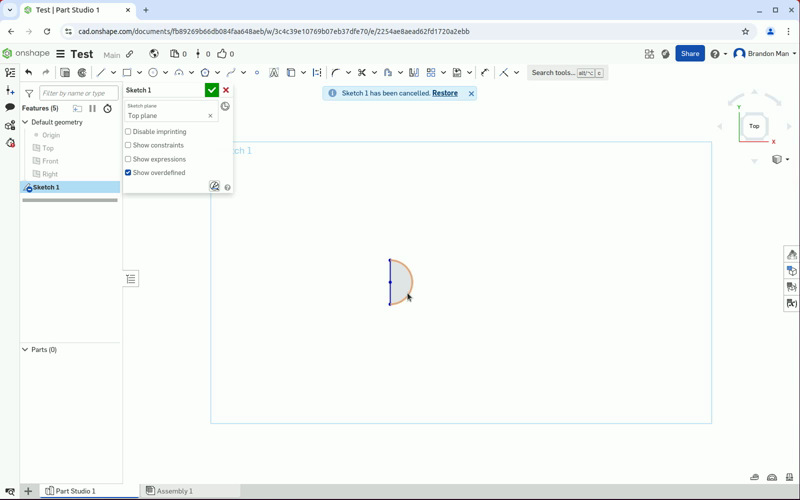
scroll(6)
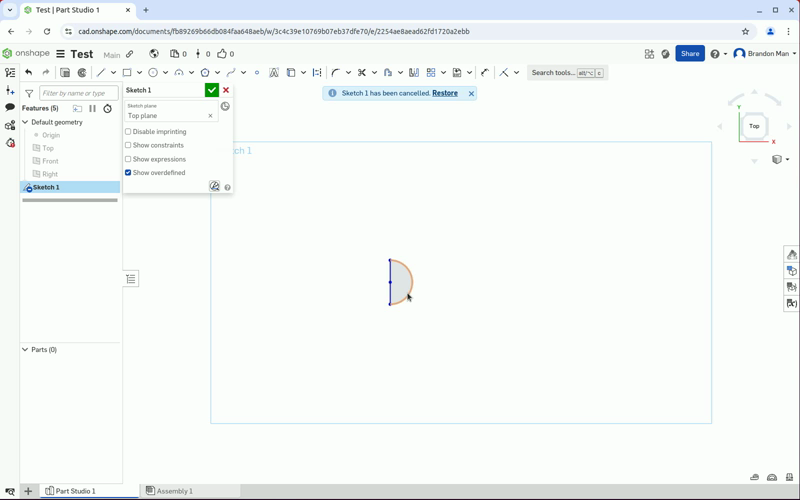
scroll(6)
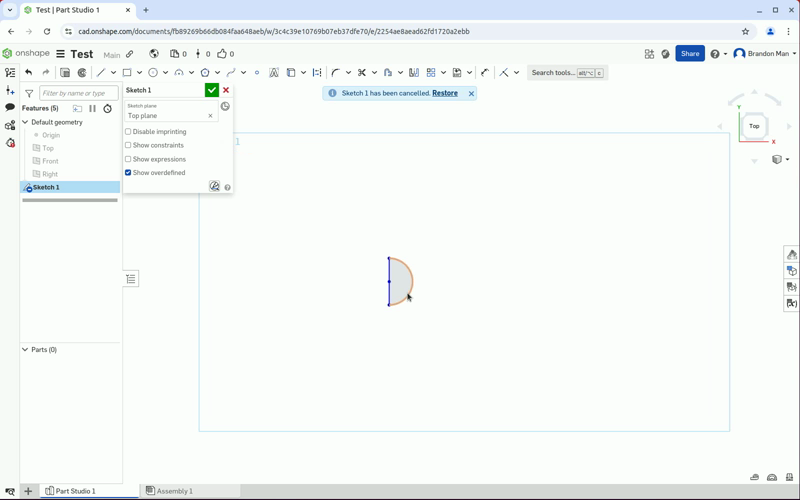
scroll(6)
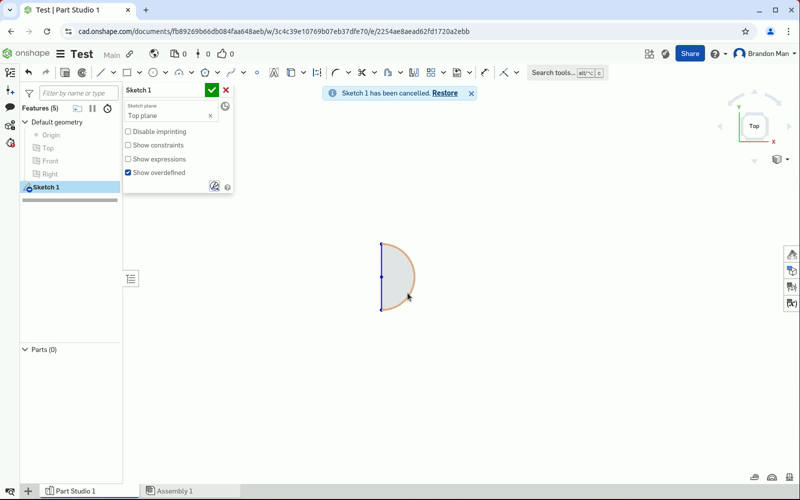
scroll(6)
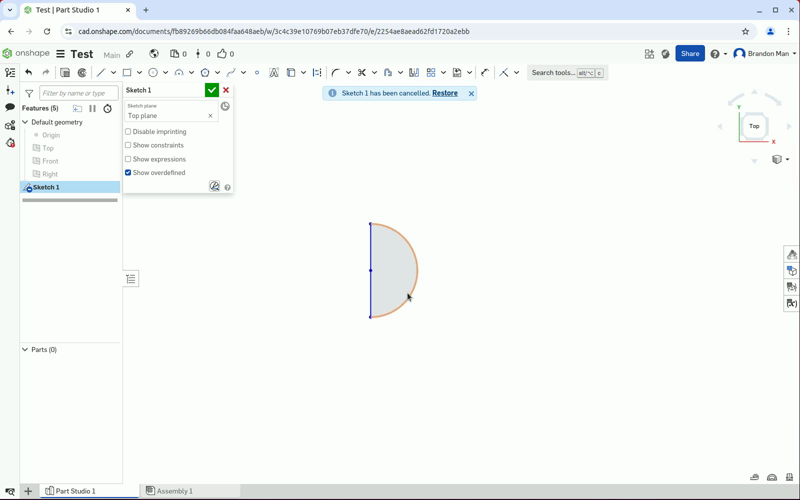
scroll(6)
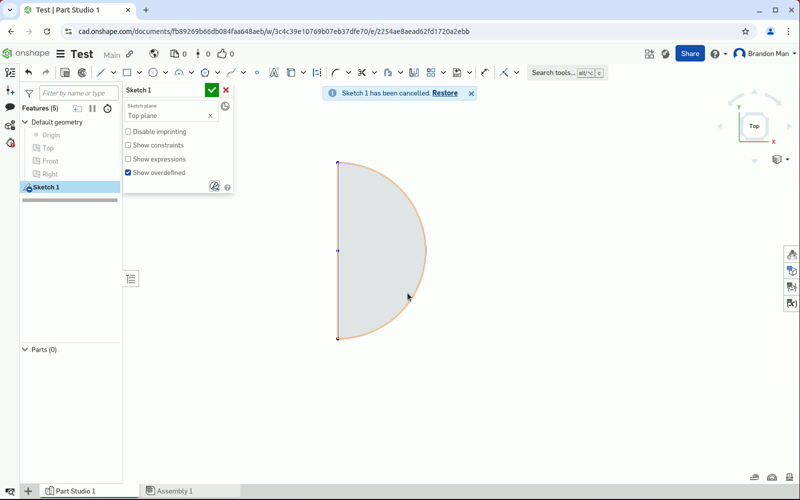
scroll(6)
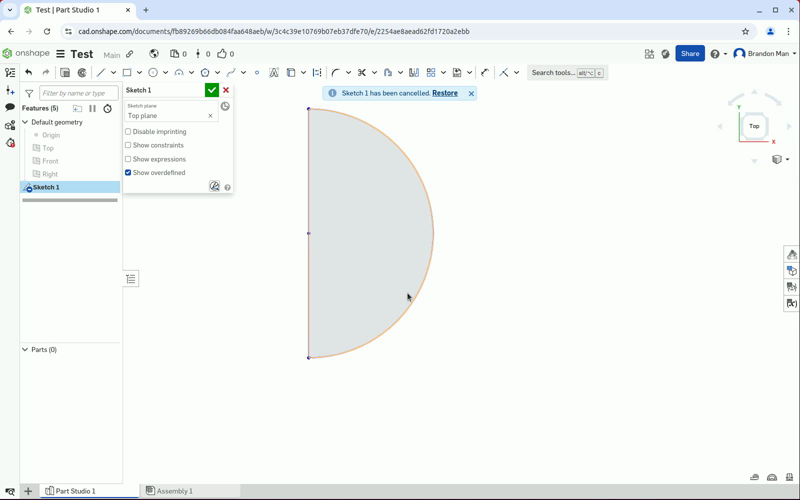
scroll(6)
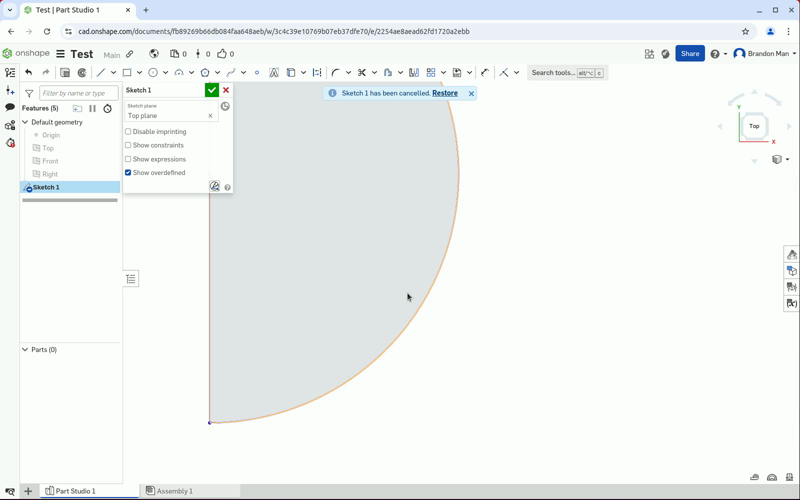
click(407, 292)
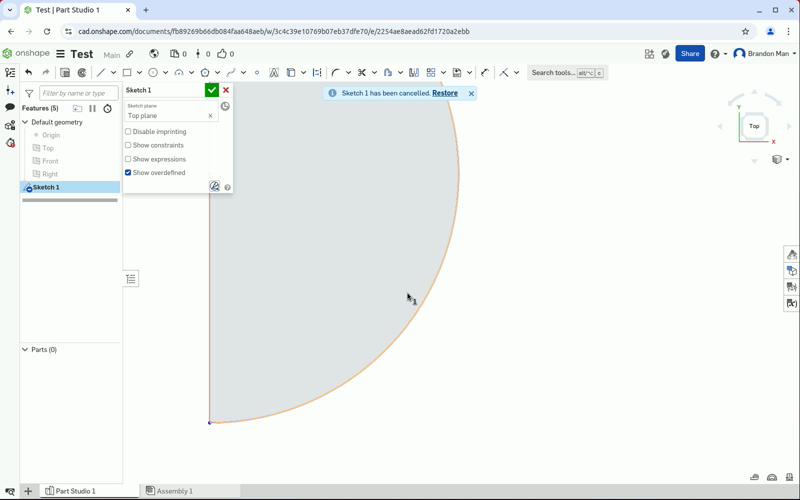
scroll(-6)
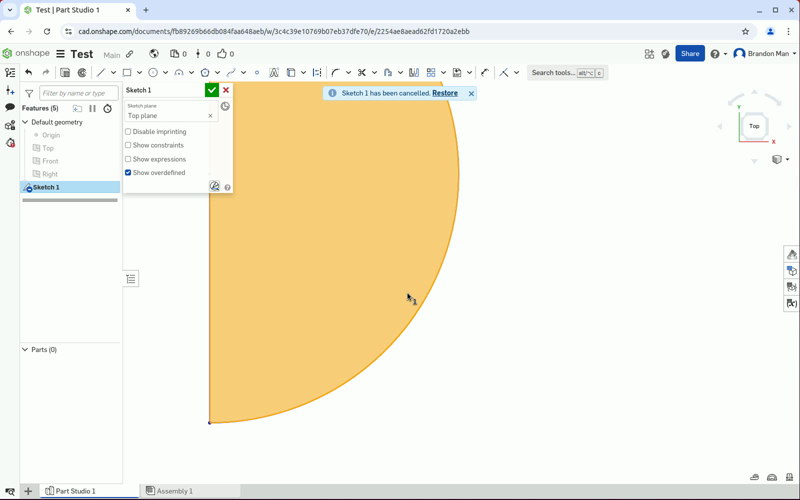
scroll(-6)
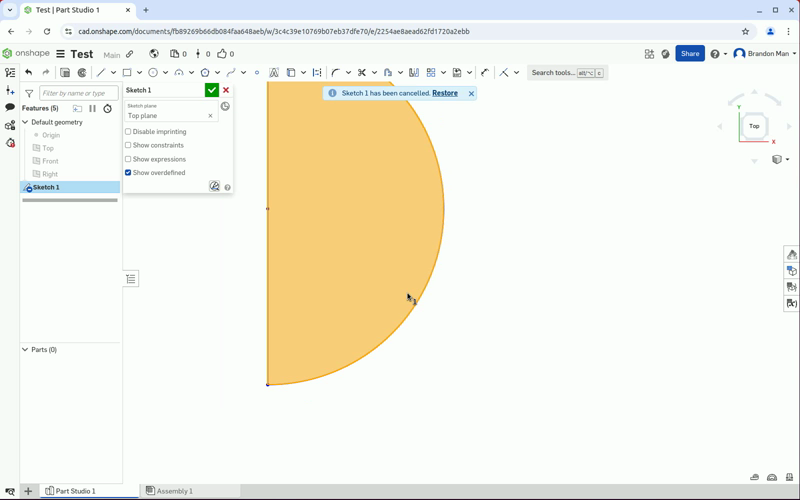
scroll(-6)
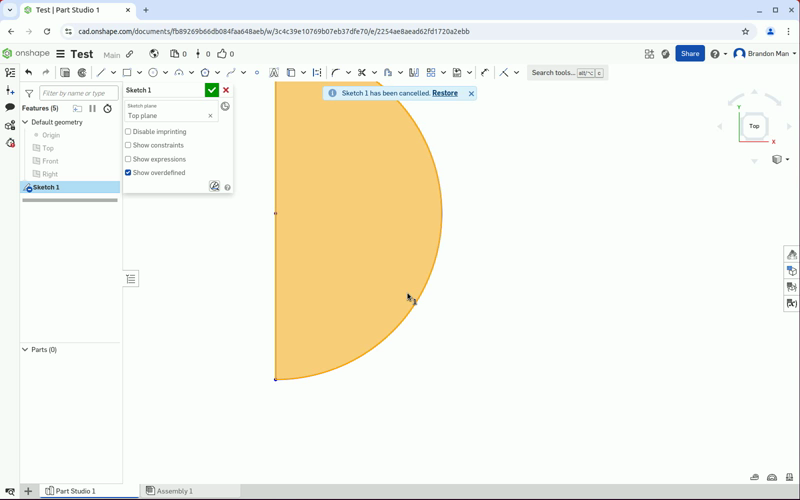
scroll(-6)
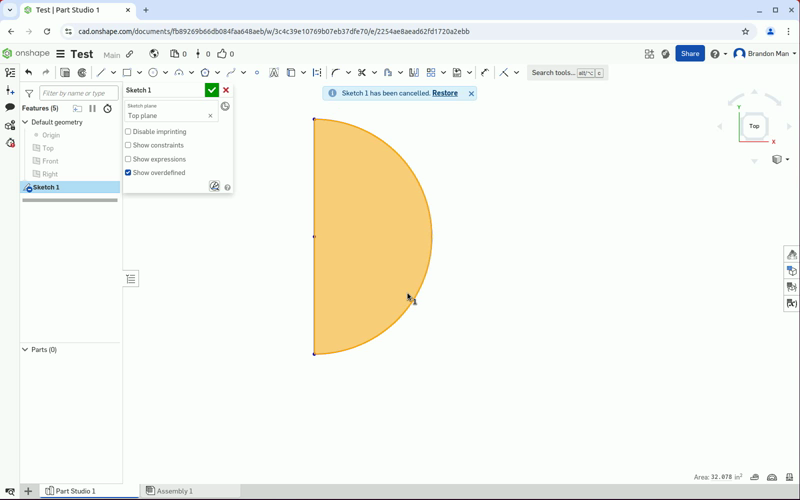
scroll(-6)
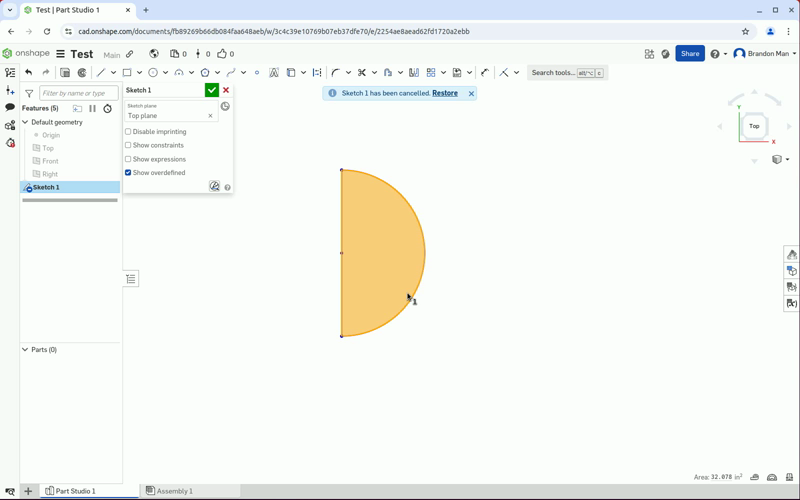
scroll(-6)
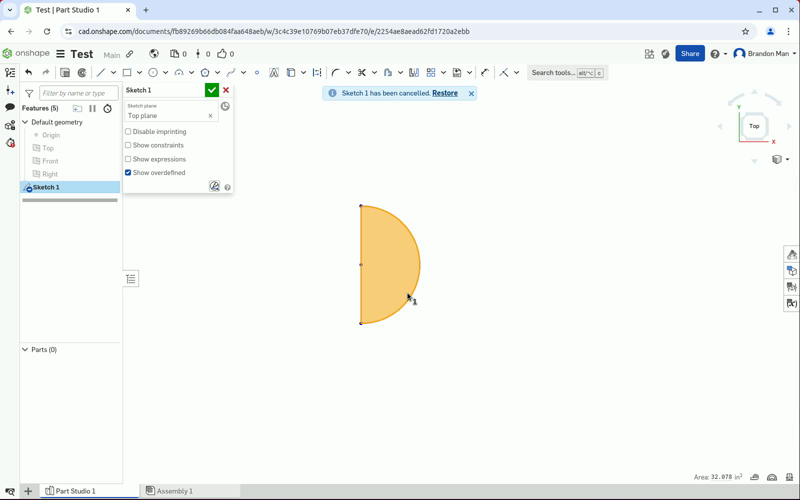
scroll(-6)
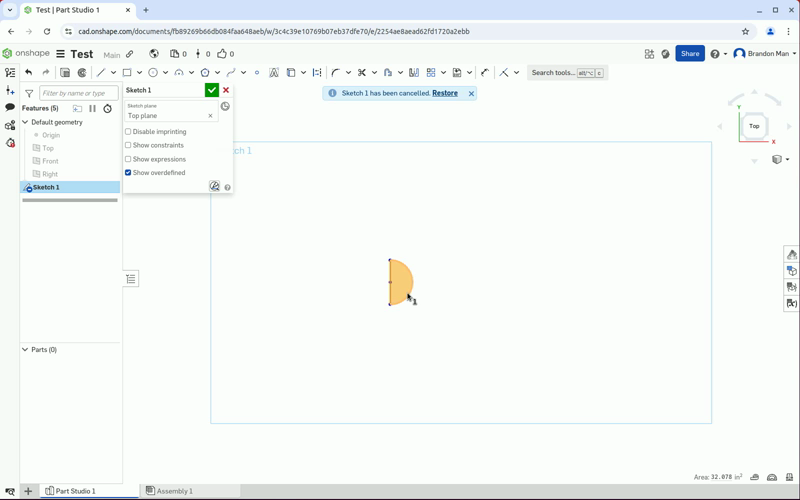
mouse_move(73, 352)
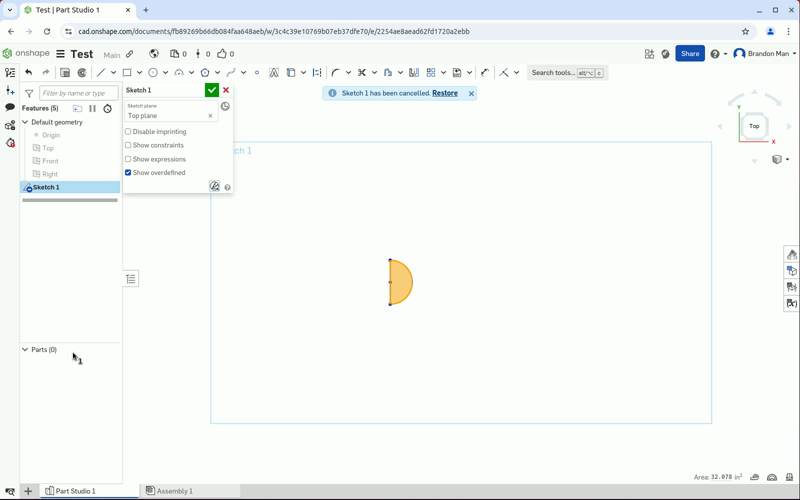
key(shift+y)
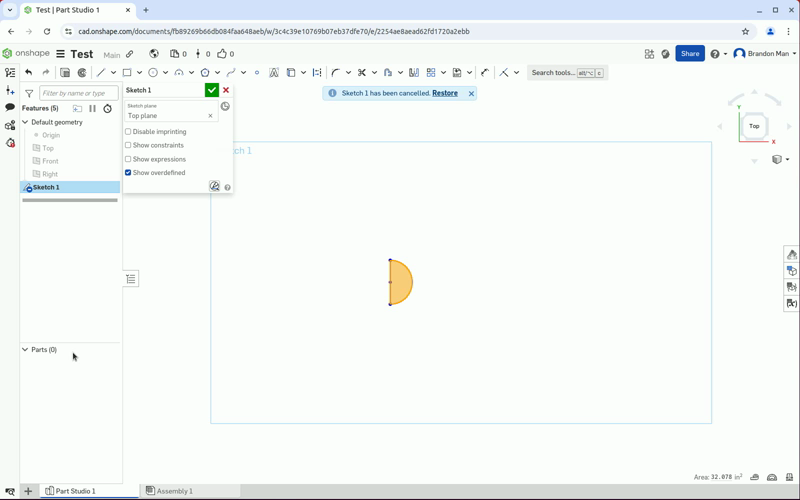
key(shift+e)
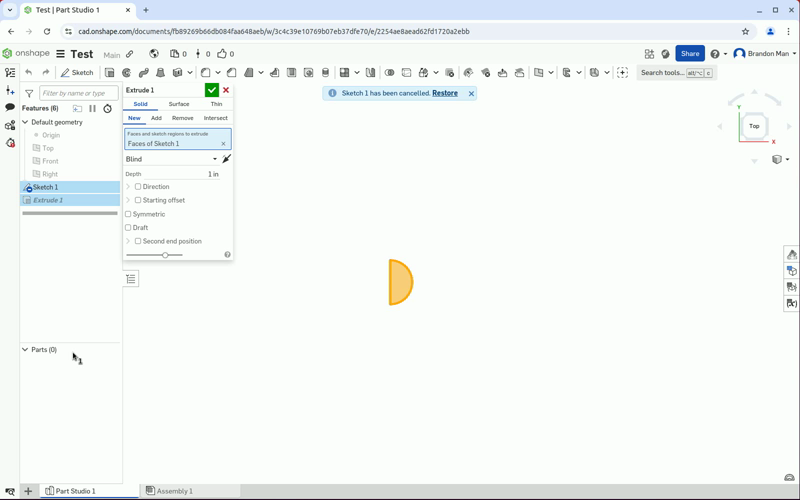
mouse_move(143, 106)
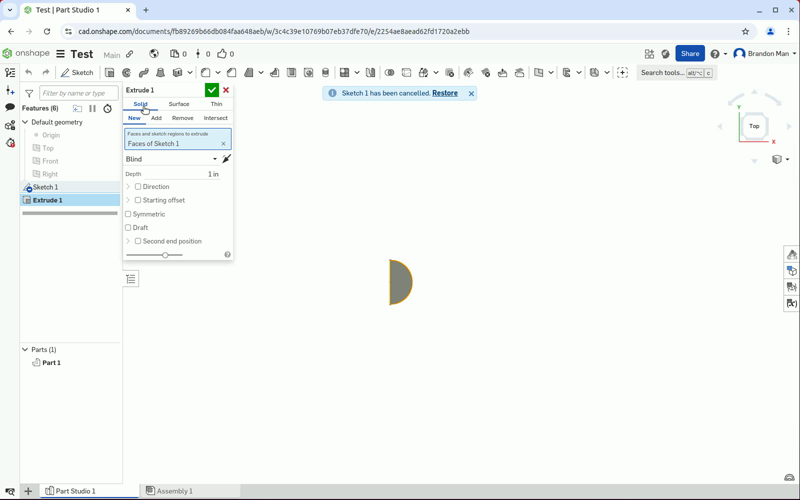
click(143, 106)
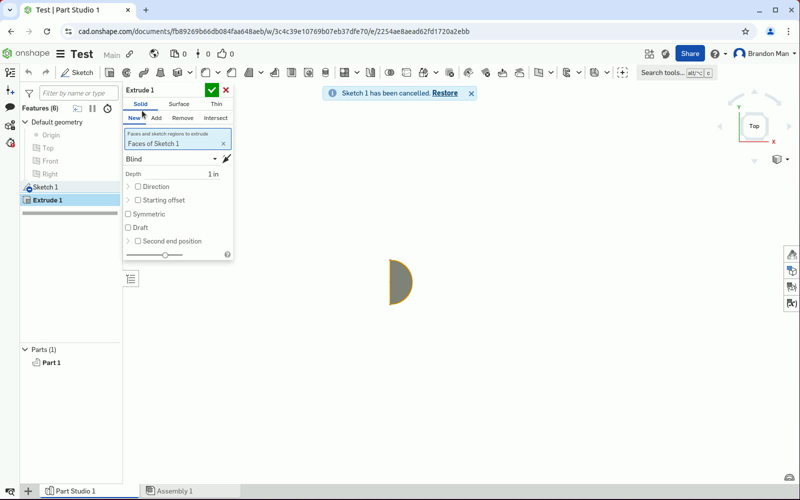
mouse_move(137, 120)
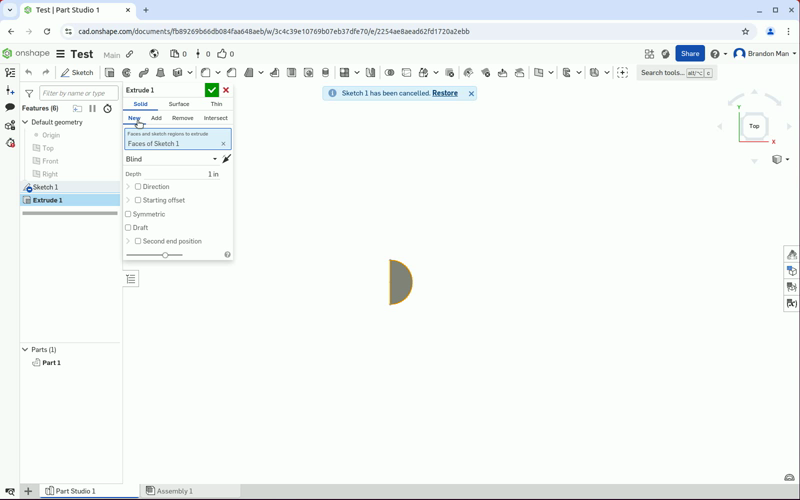
click(137, 120)
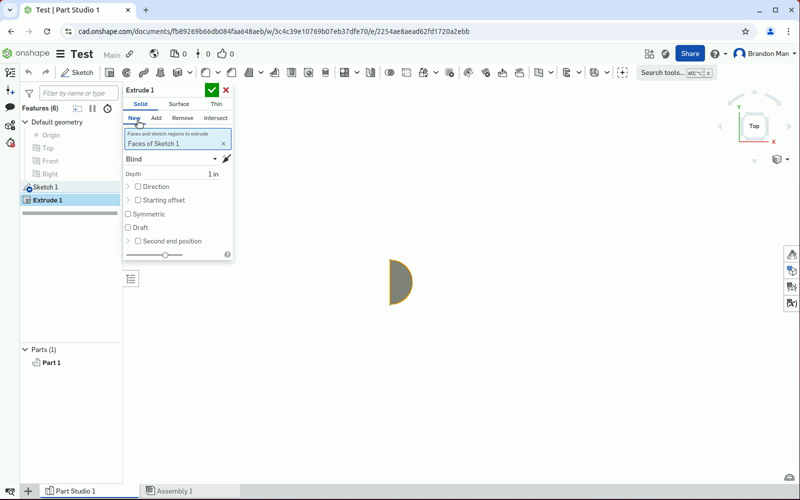
key(tab, 4)
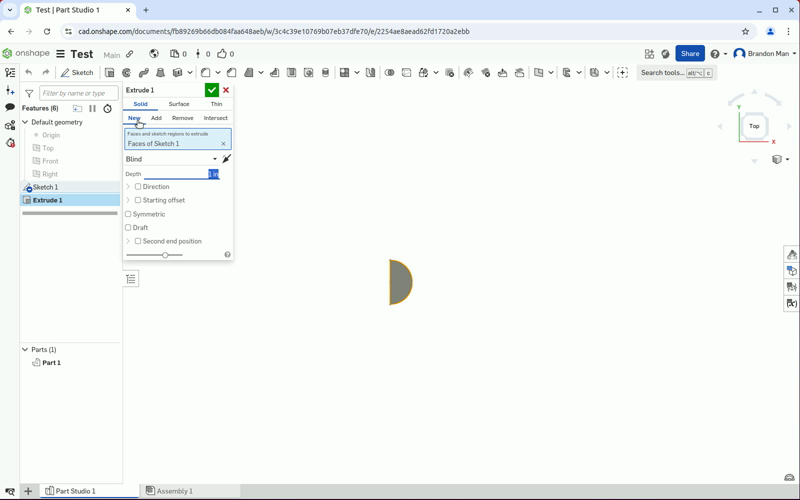
text(5.777)
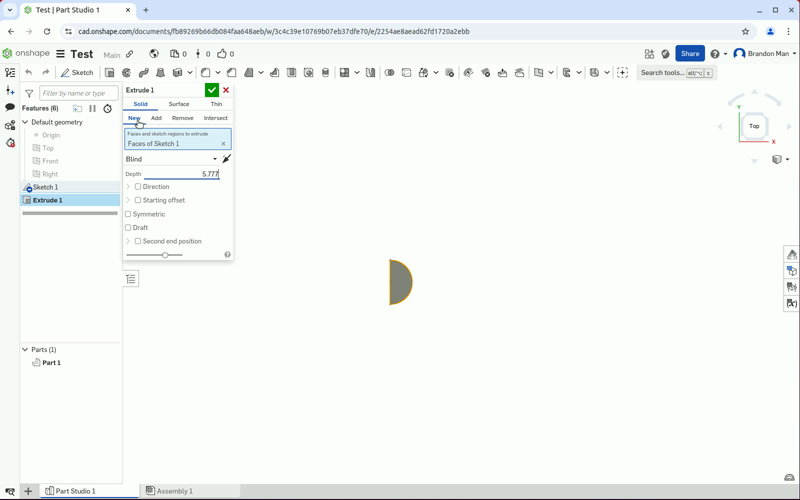
key(enter)
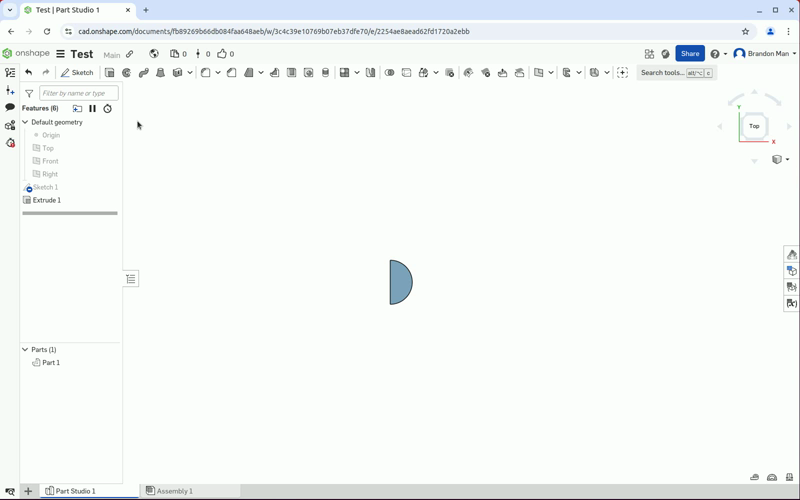
key(shift+h)
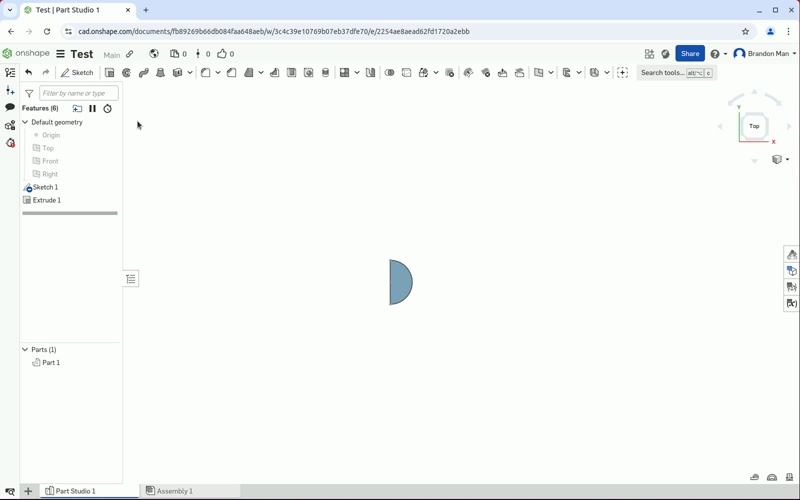
key(shift+h)
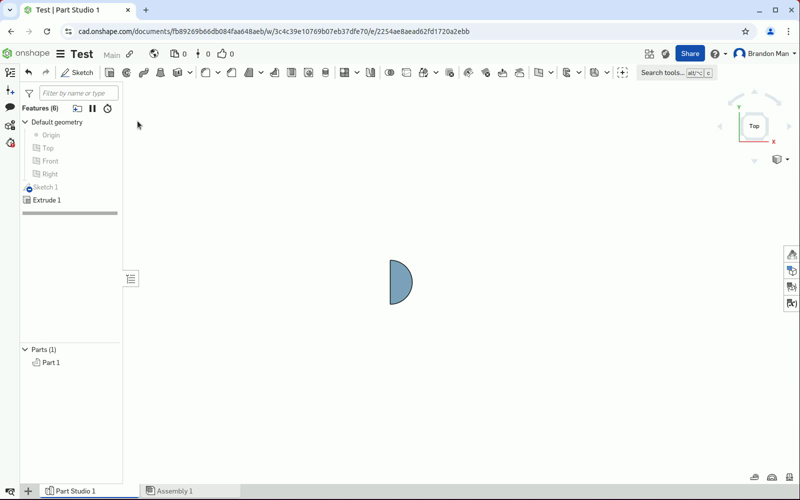
mouse_move(73, 189)
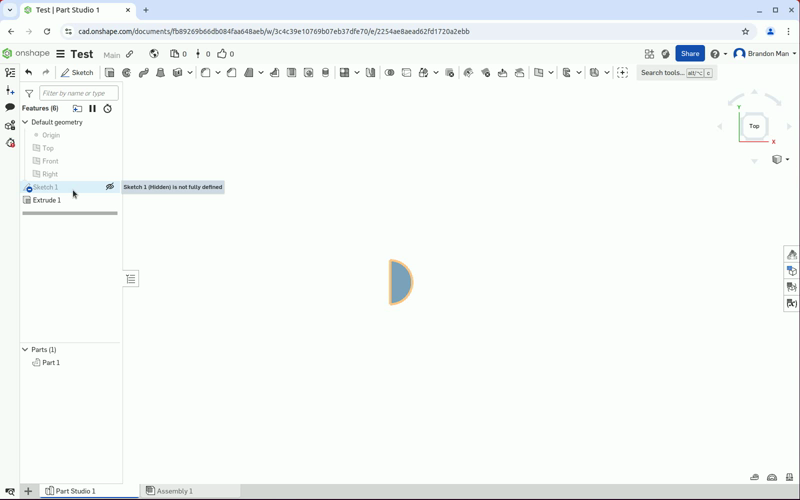
click(73, 189)
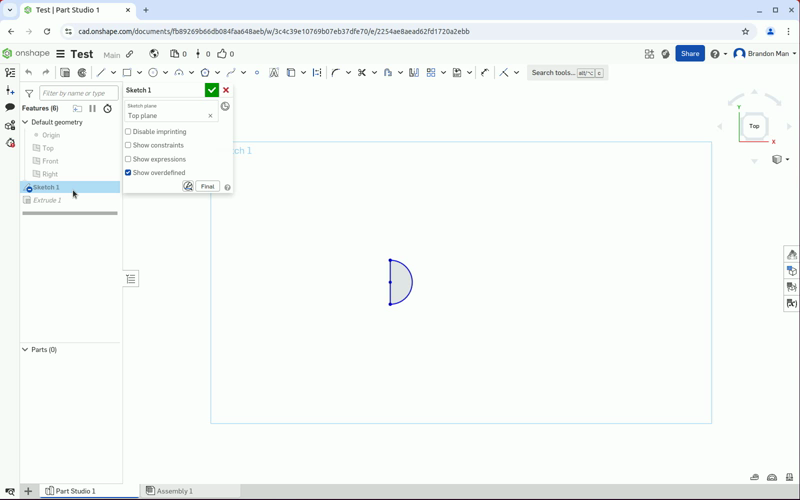
mouse_move(229, 92)
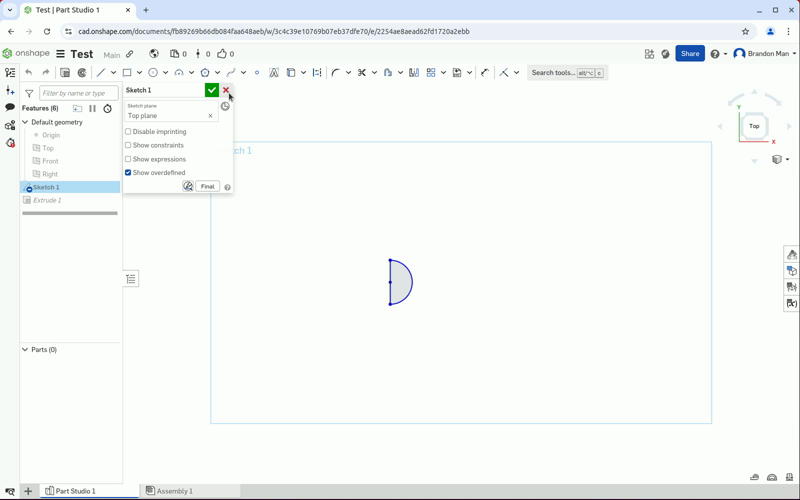
click(229, 92)
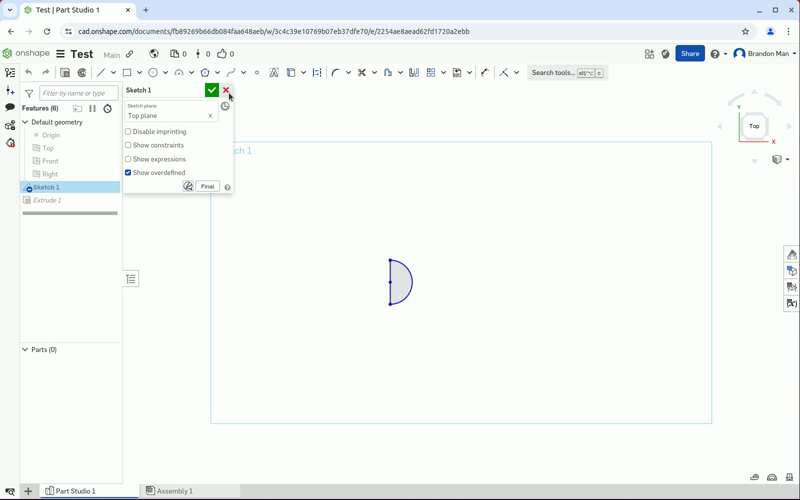
key(shift+s)
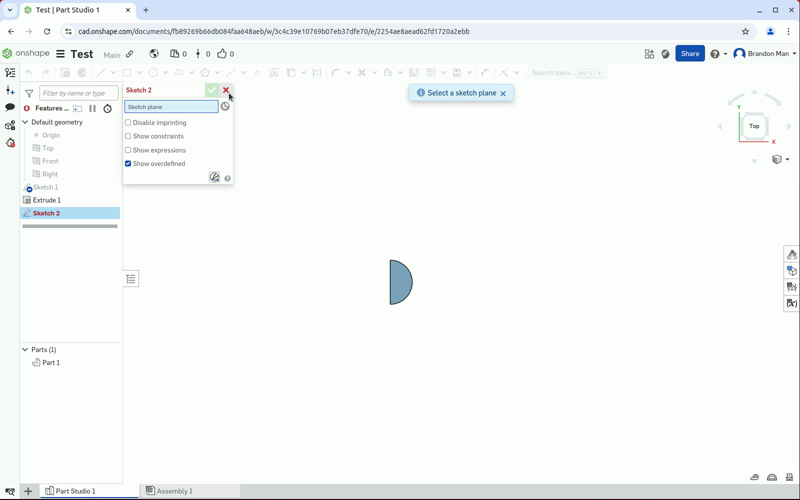
mouse_move(73, 150)
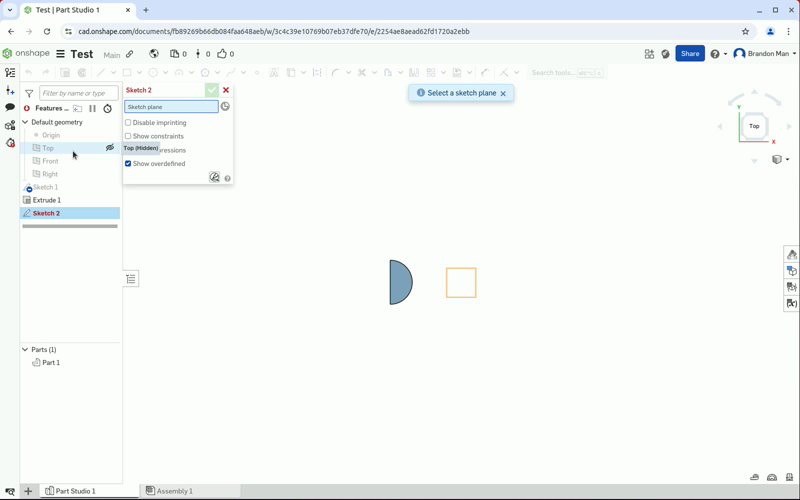
click(73, 150)
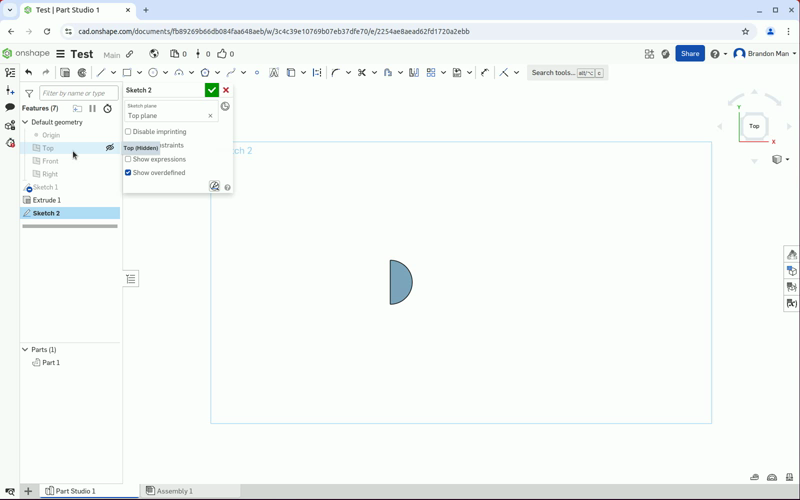
mouse_move(73, 352)
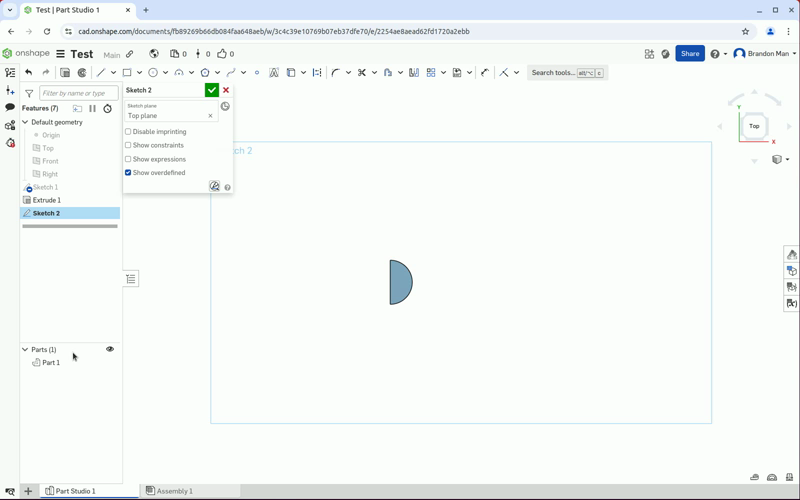
key(y)
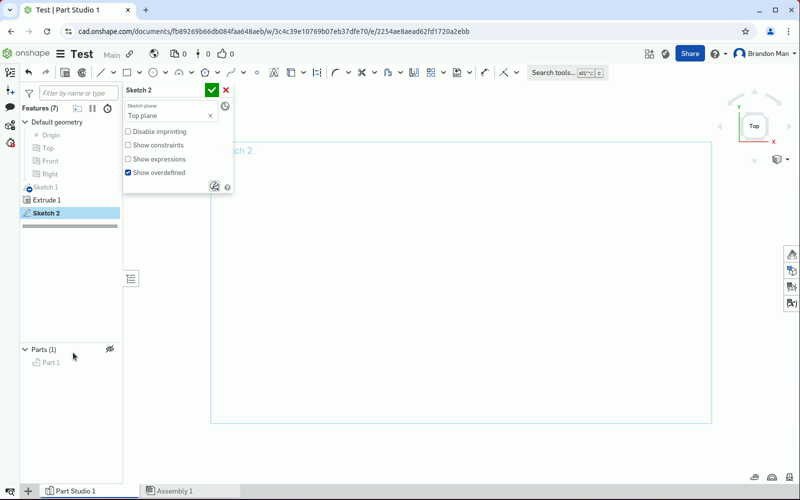
key(l)
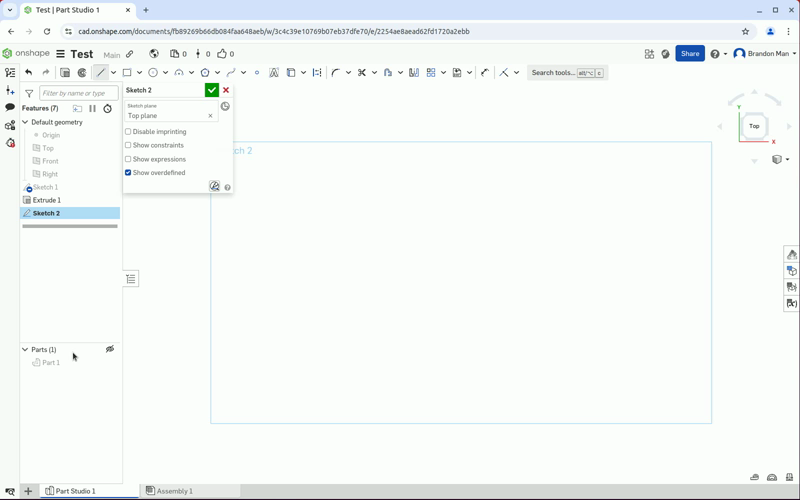
key_down(shift)
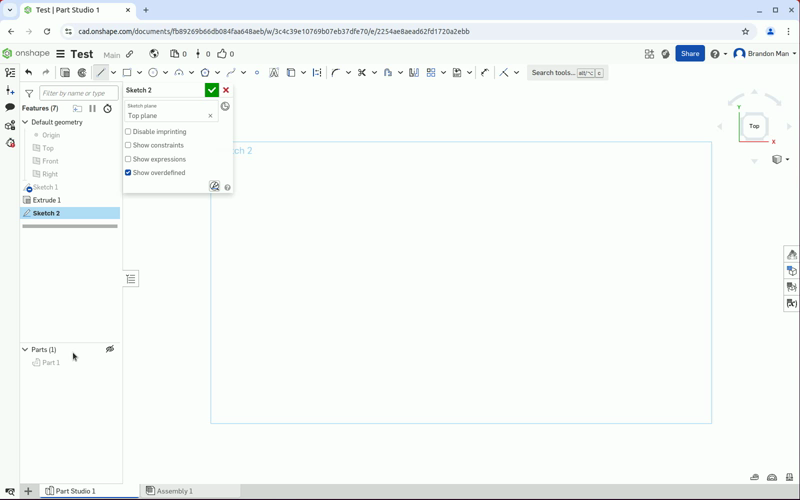
mouse_move(390, 304)
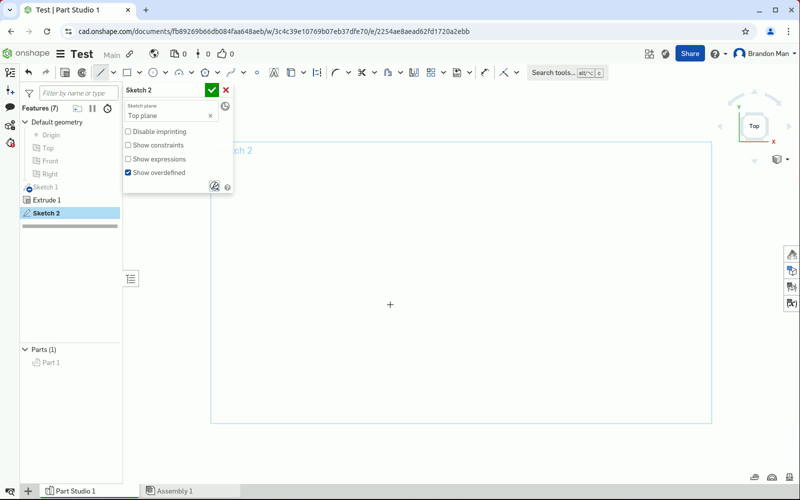
click(390, 304)
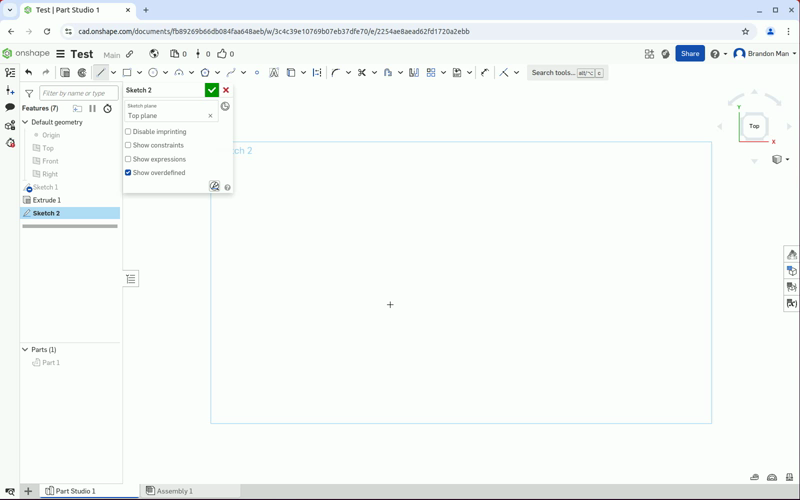
key_up(shift)
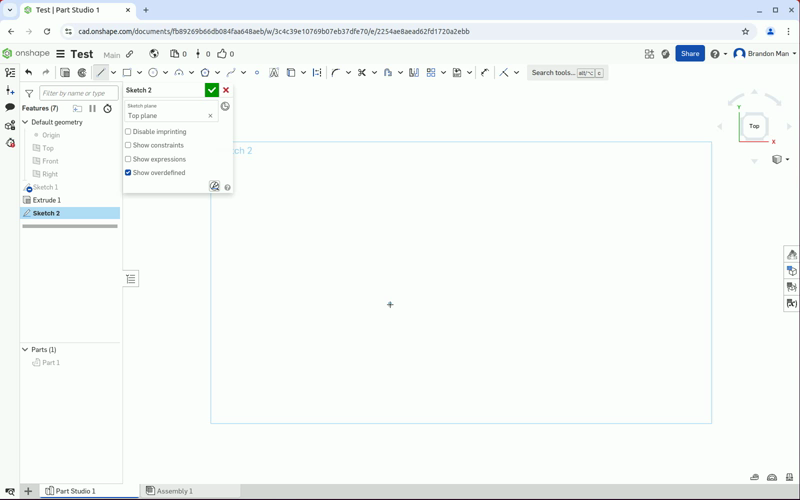
key_down(shift)
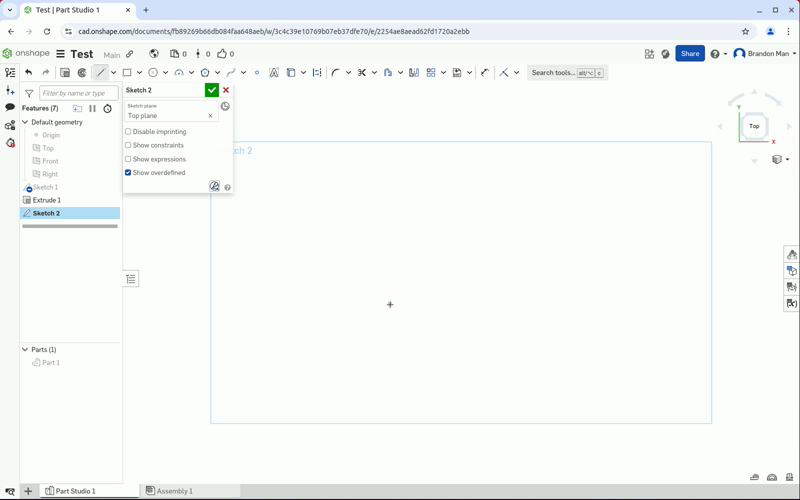
mouse_move(420, 304)
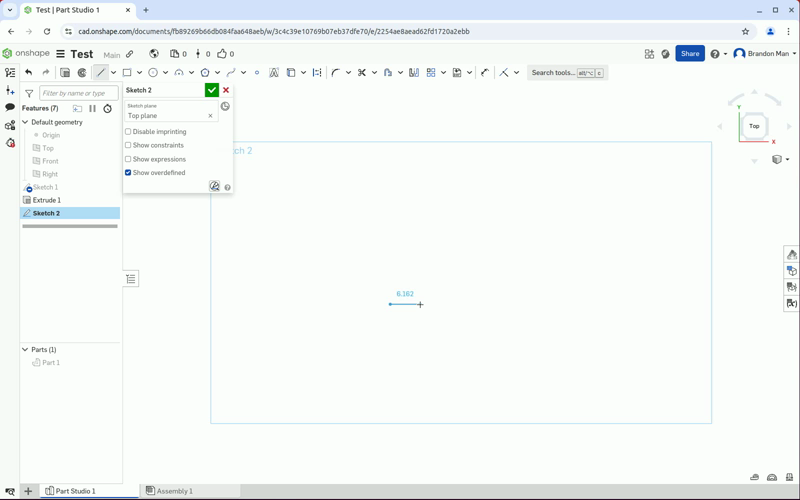
mouse_move(390, 260)
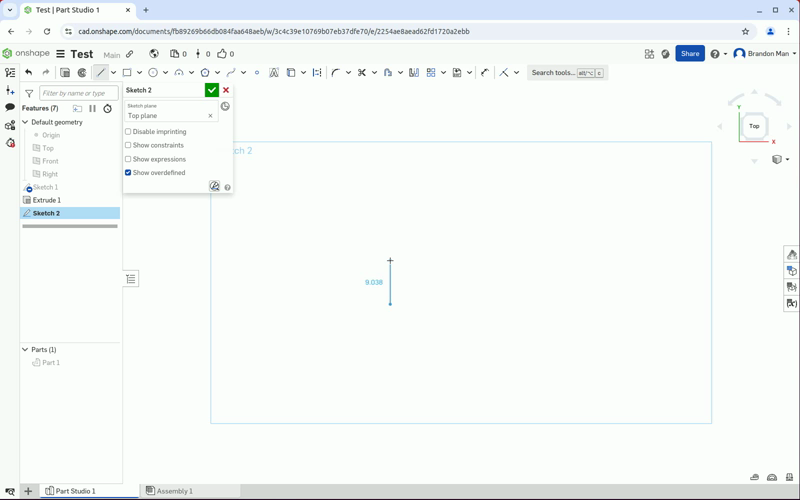
click(390, 260)
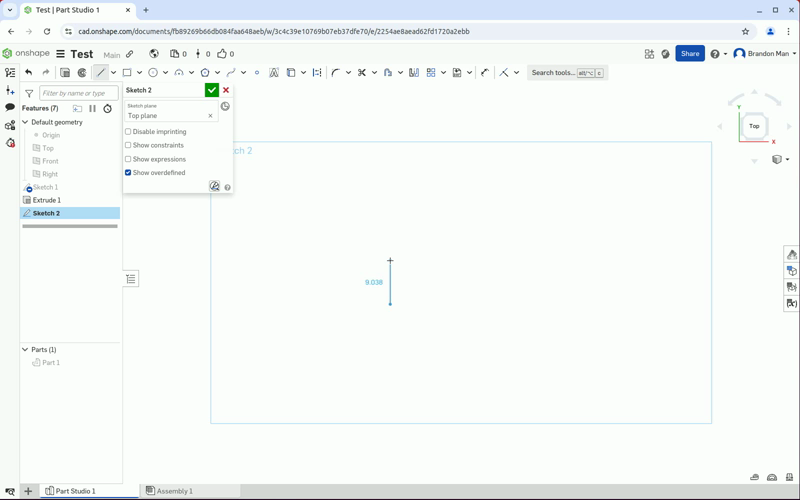
key_up(shift)
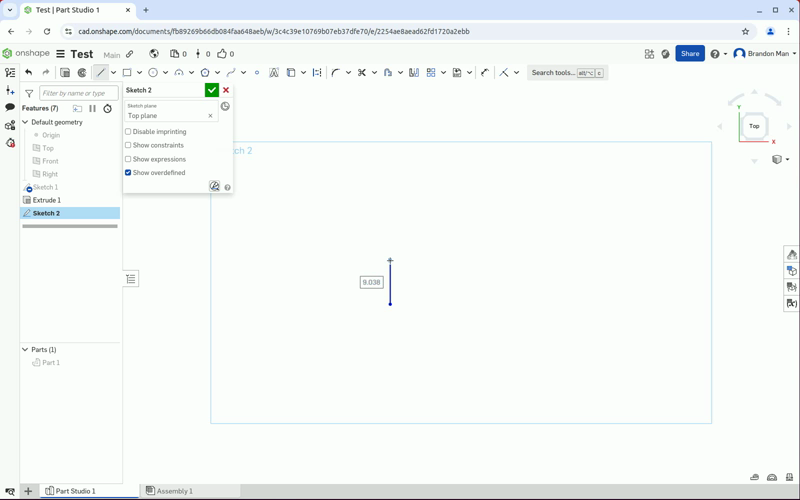
key(esc)
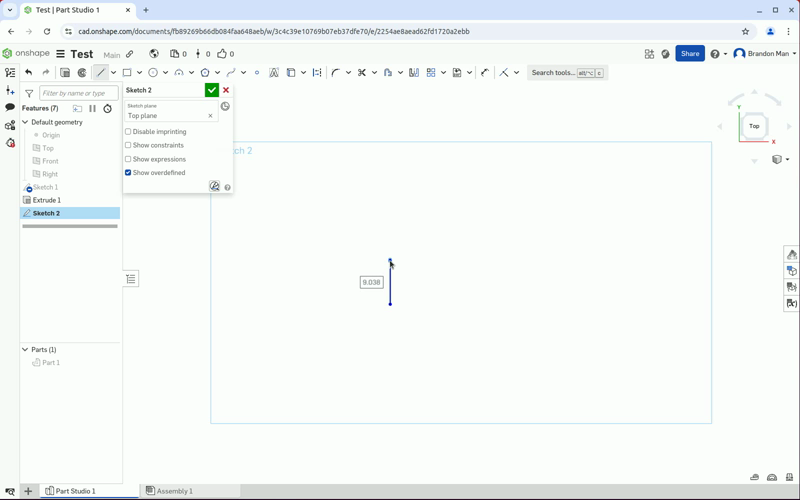
key(a)
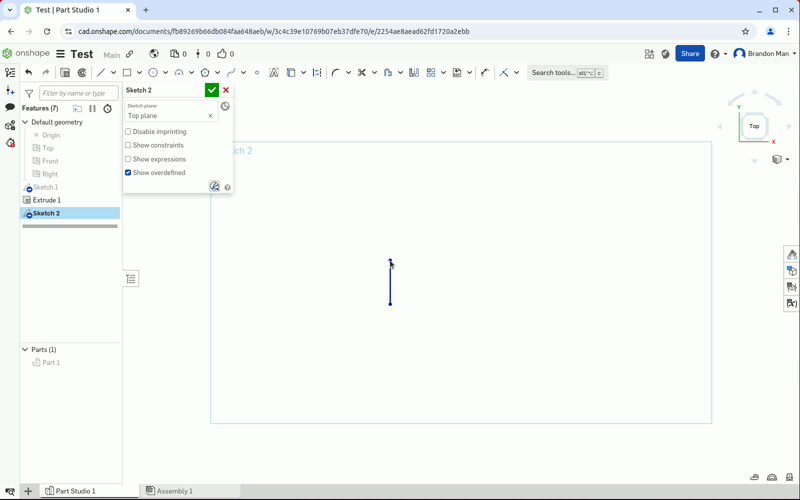
mouse_move(390, 260)
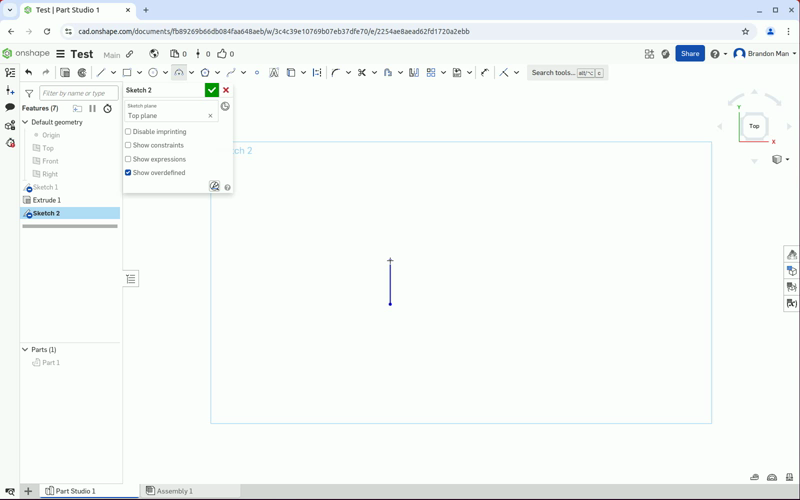
click(390, 260)
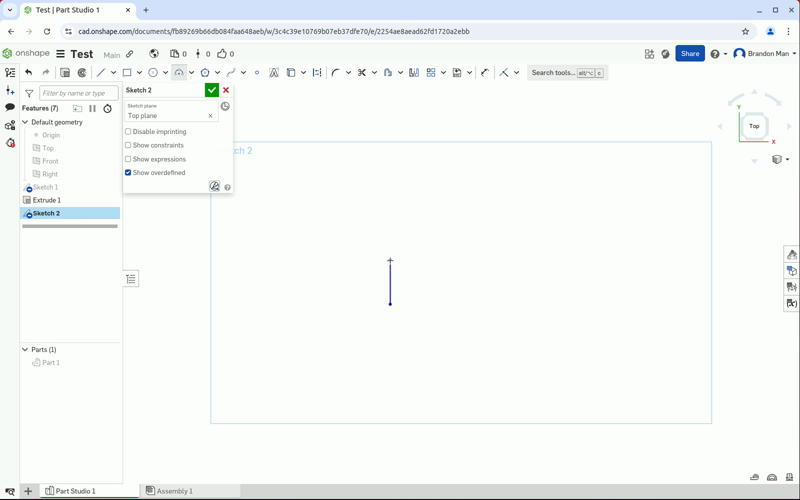
mouse_move(390, 304)
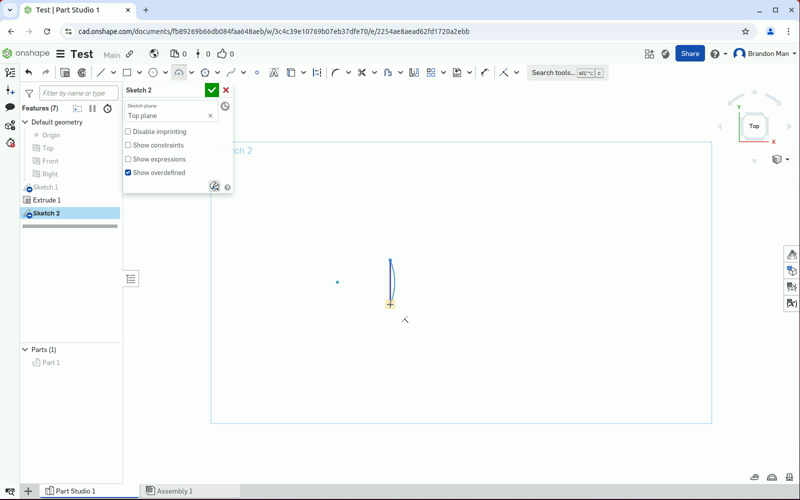
click(390, 304)
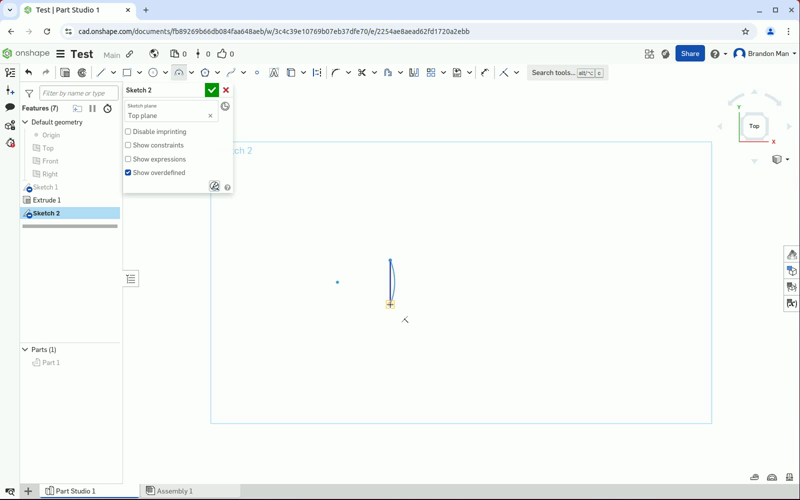
key_down(shift)
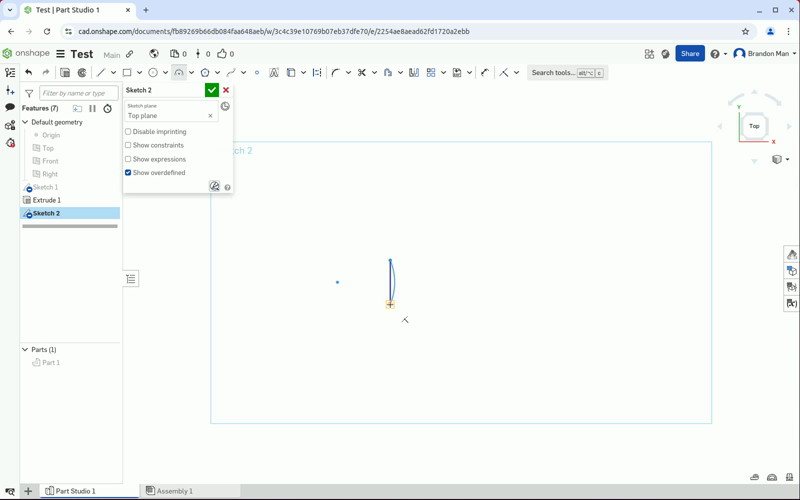
mouse_move(368, 282)
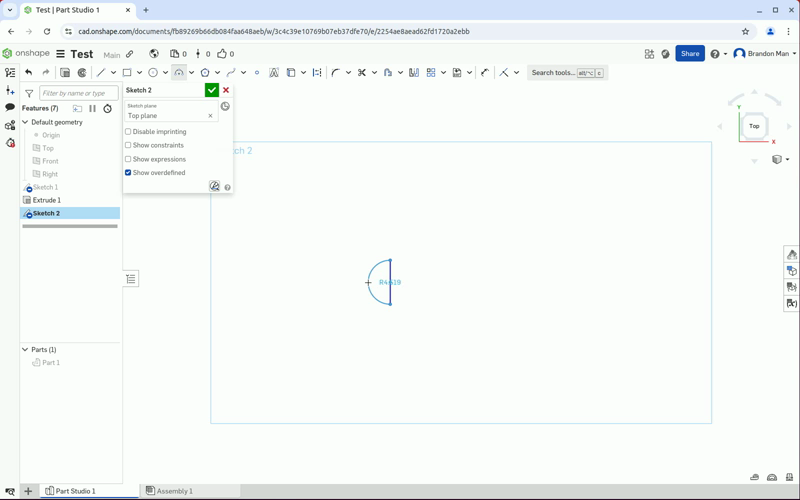
click(368, 282)
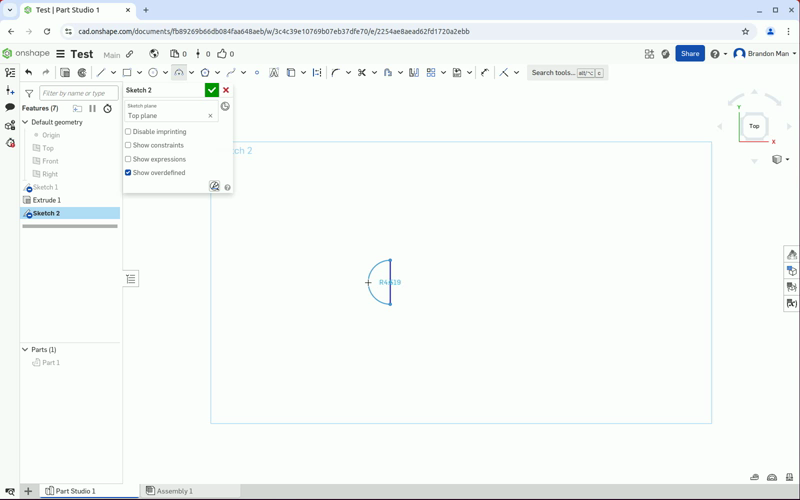
key_up(shift)
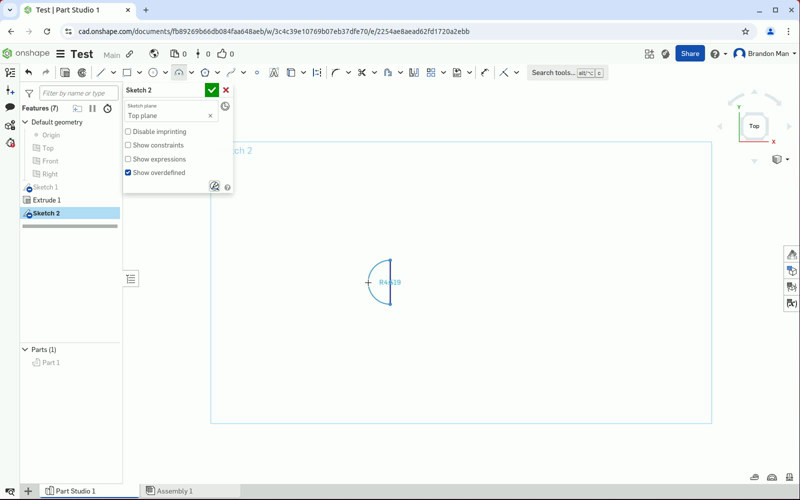
key(esc)
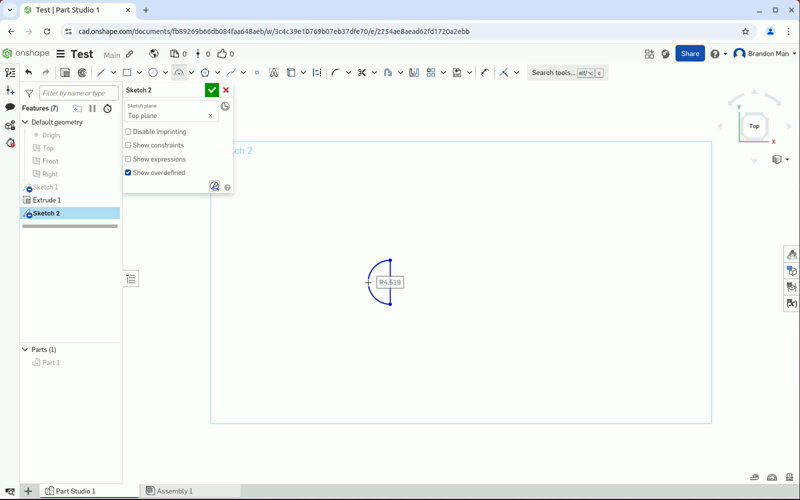
mouse_move(375, 277)
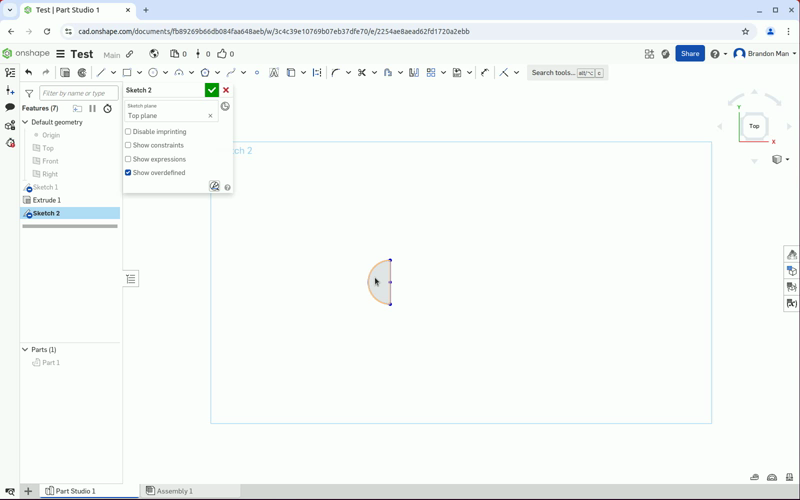
scroll(6)
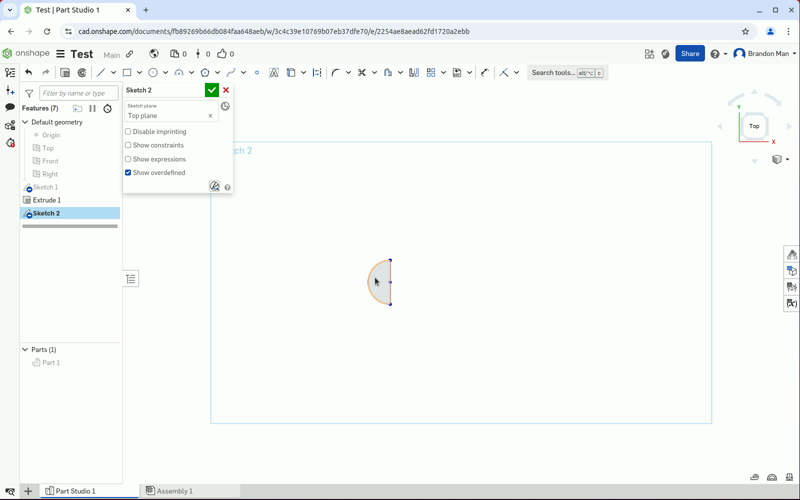
scroll(6)
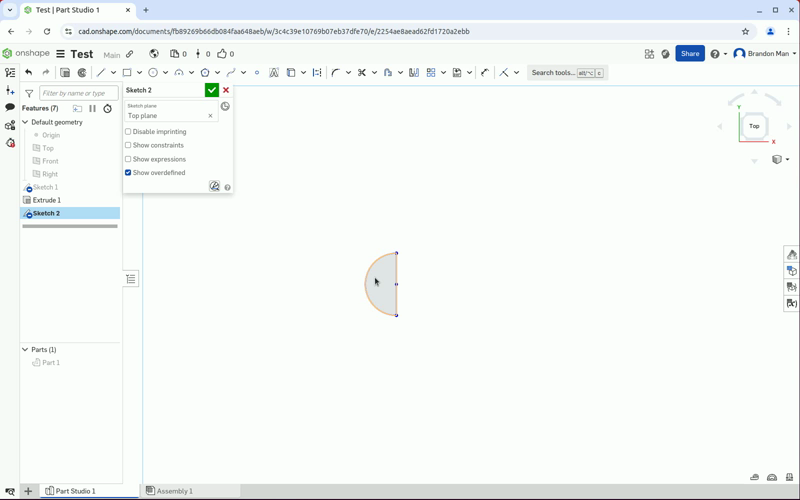
scroll(6)
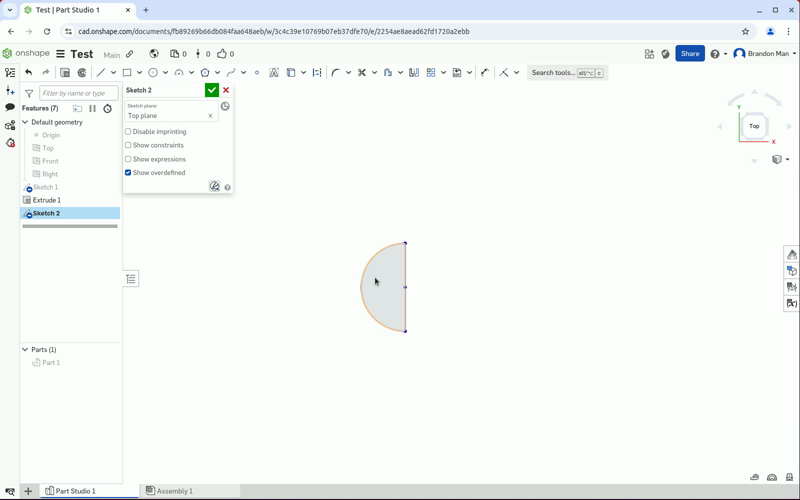
scroll(6)
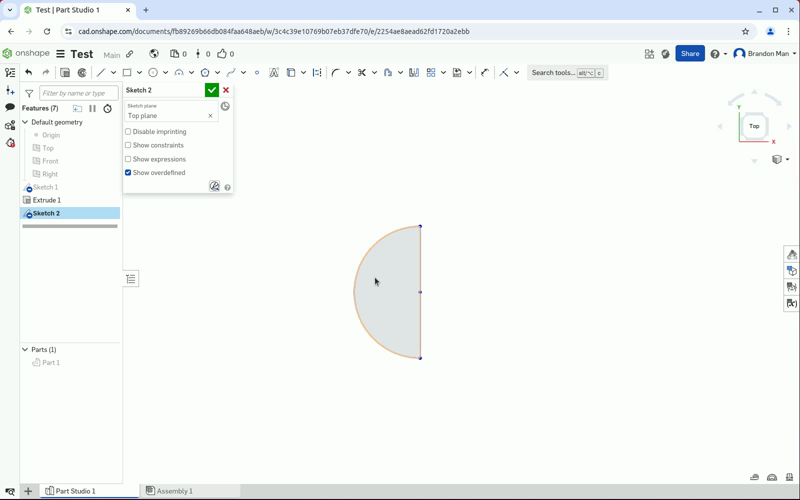
scroll(6)
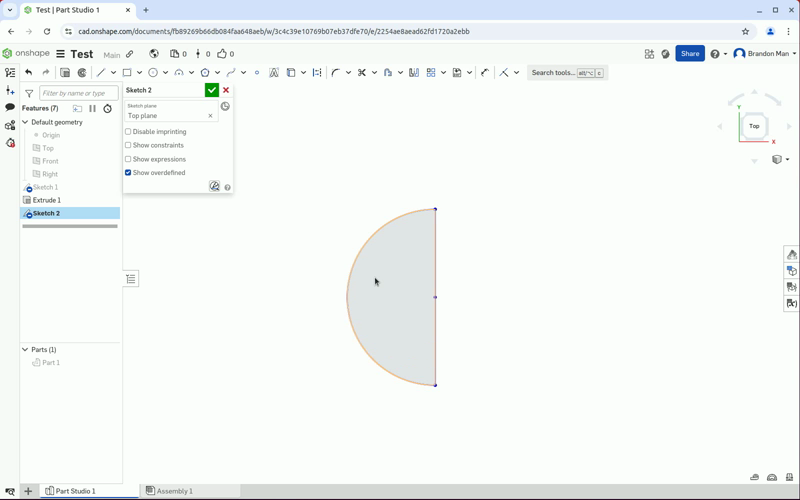
scroll(6)
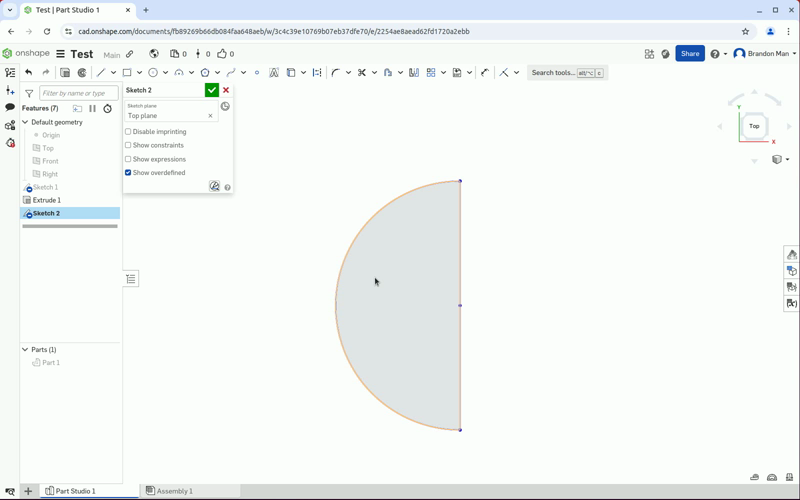
scroll(6)
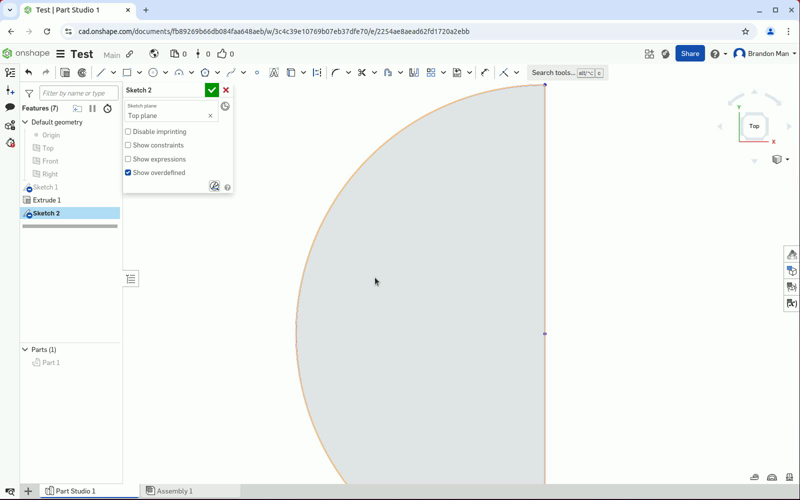
click(375, 277)
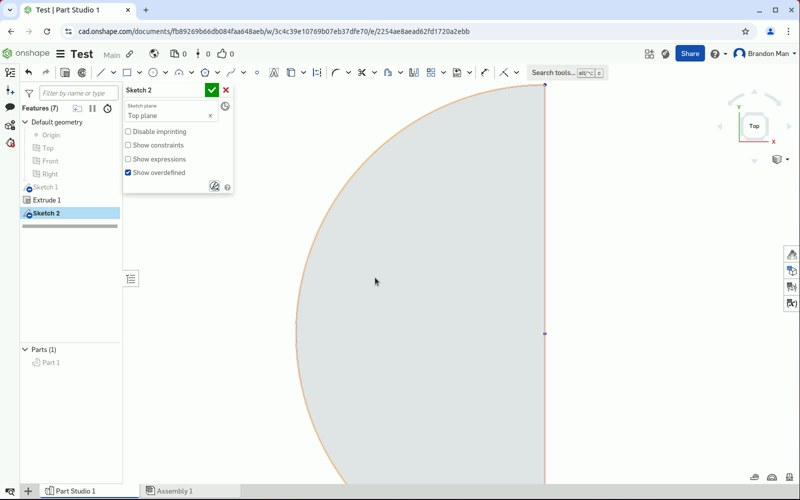
scroll(-6)
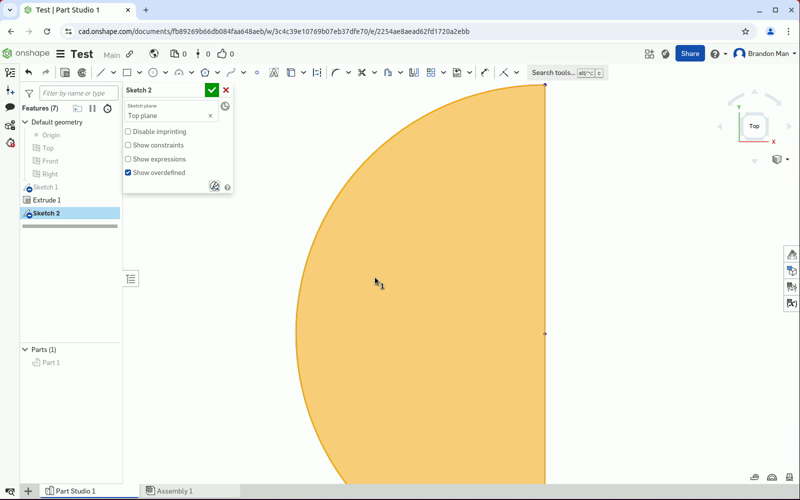
scroll(-6)
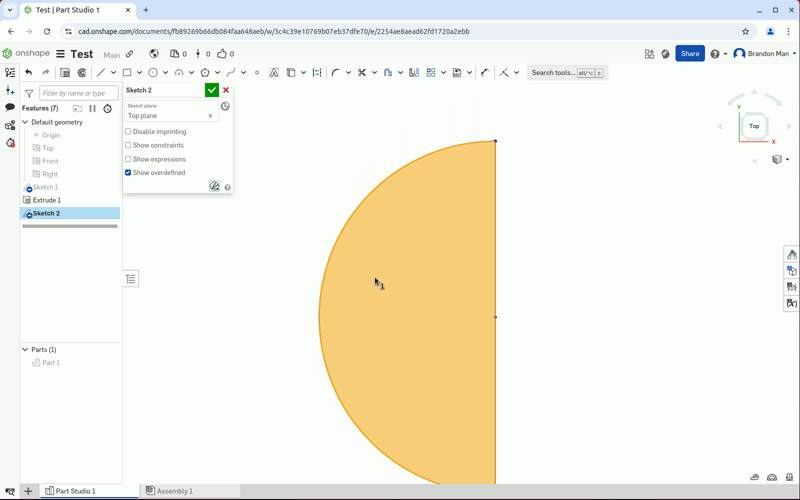
scroll(-6)
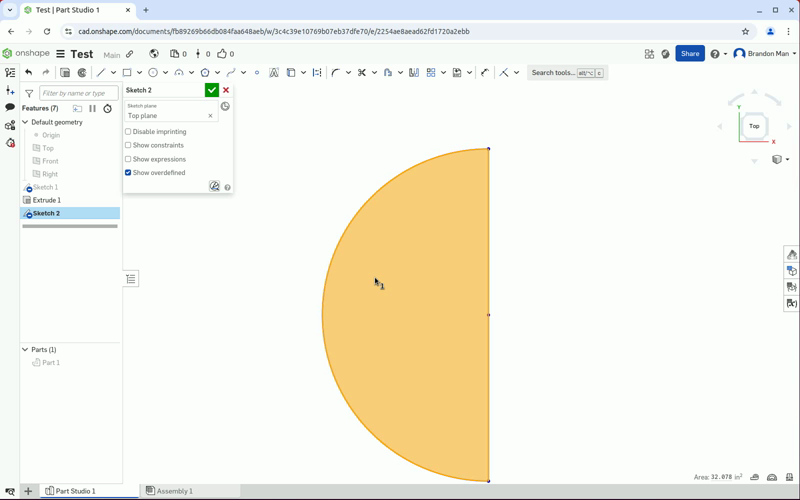
scroll(-6)
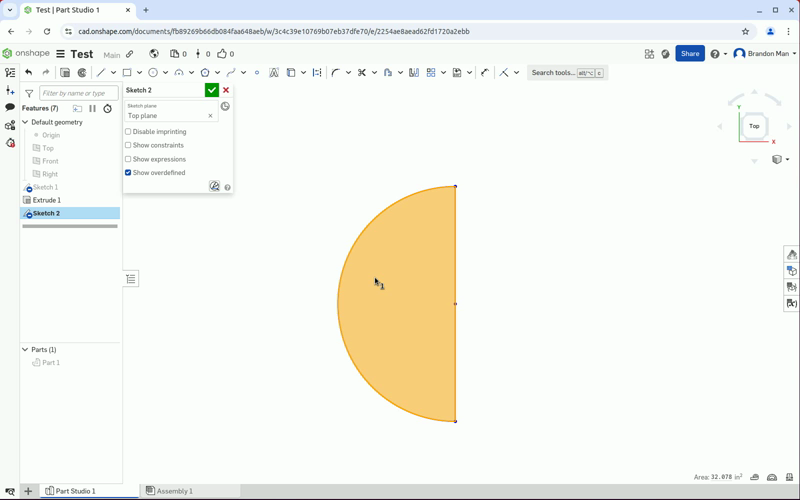
scroll(-6)
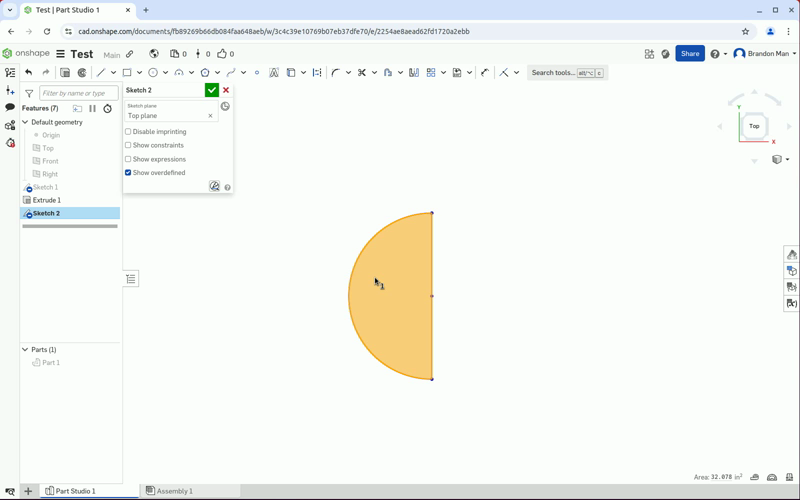
scroll(-6)
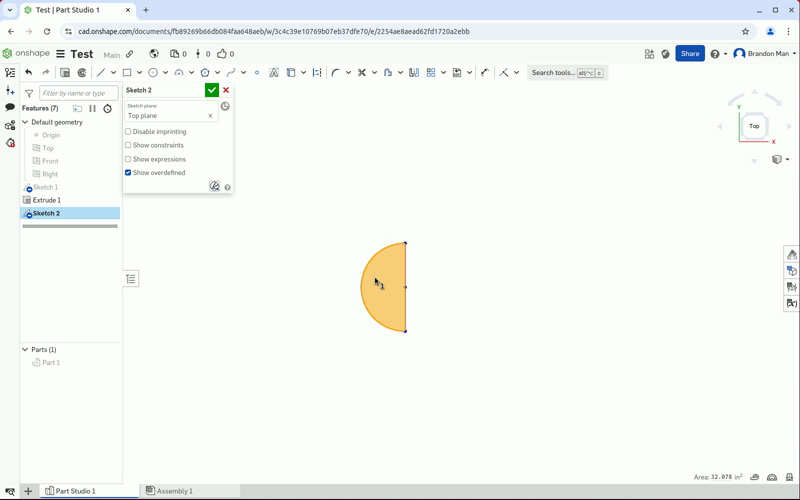
scroll(-6)
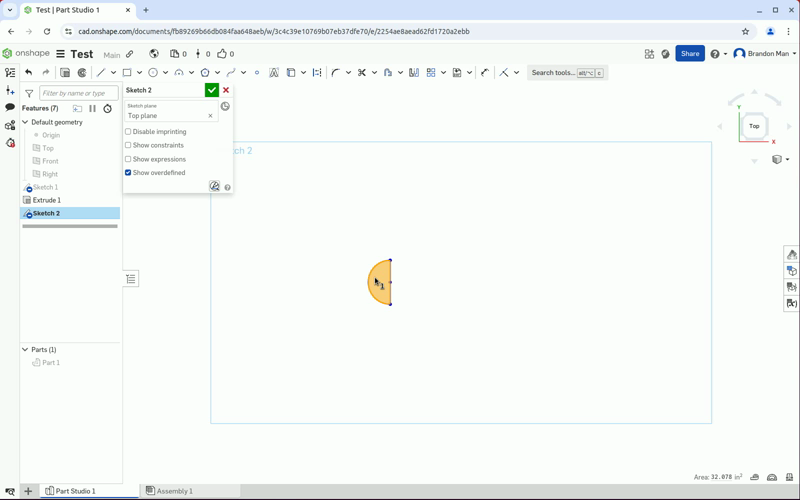
mouse_move(73, 352)
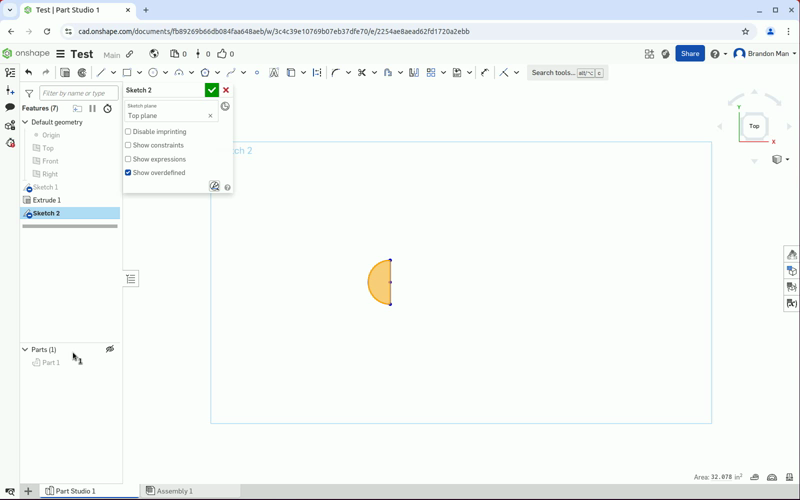
key(shift+y)
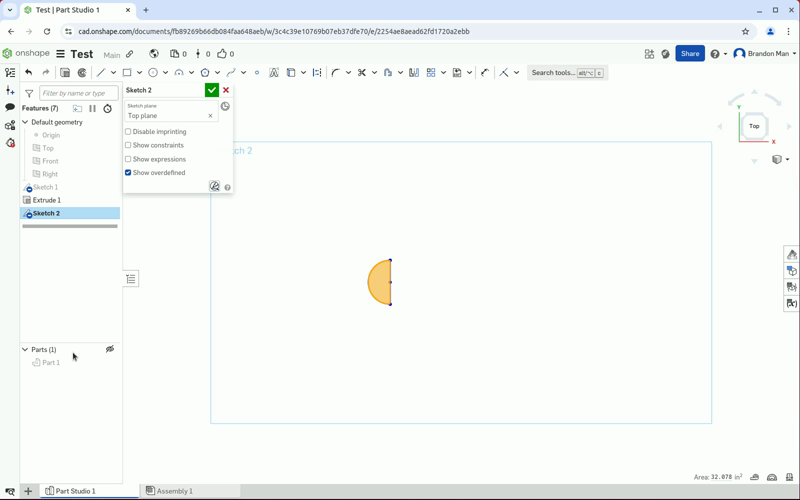
key(shift+e)
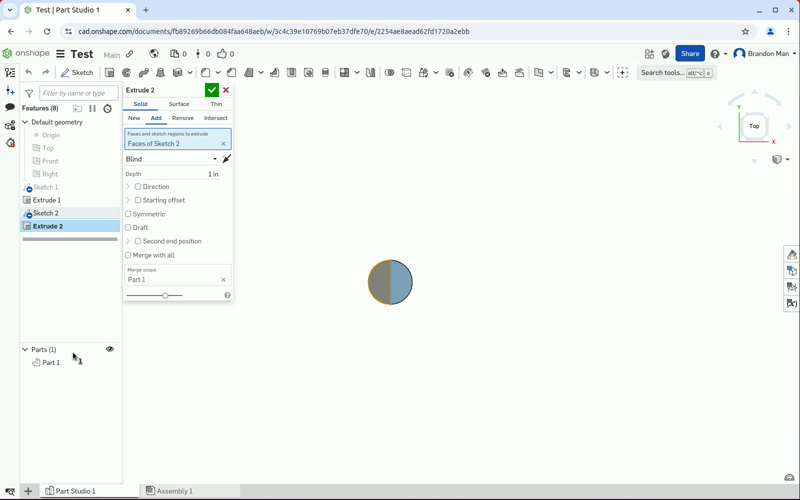
mouse_move(143, 106)
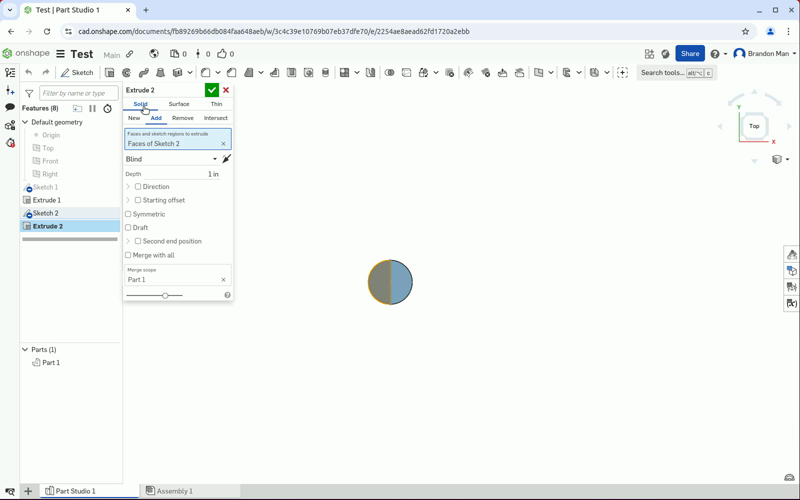
click(143, 106)
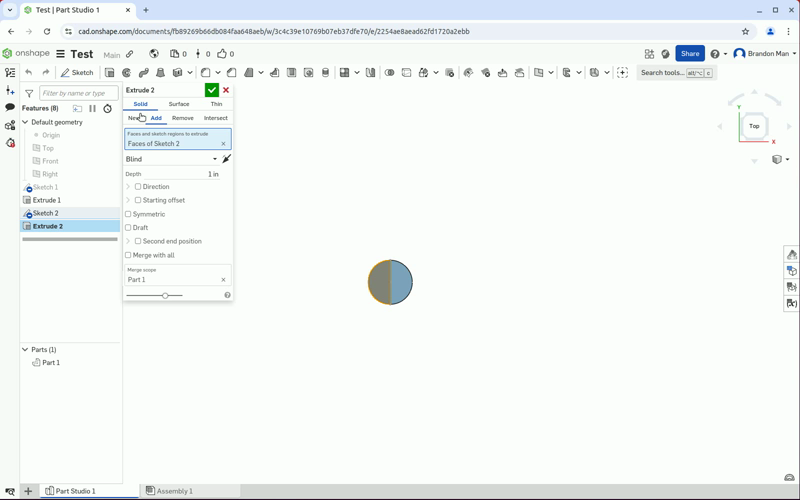
mouse_move(137, 120)
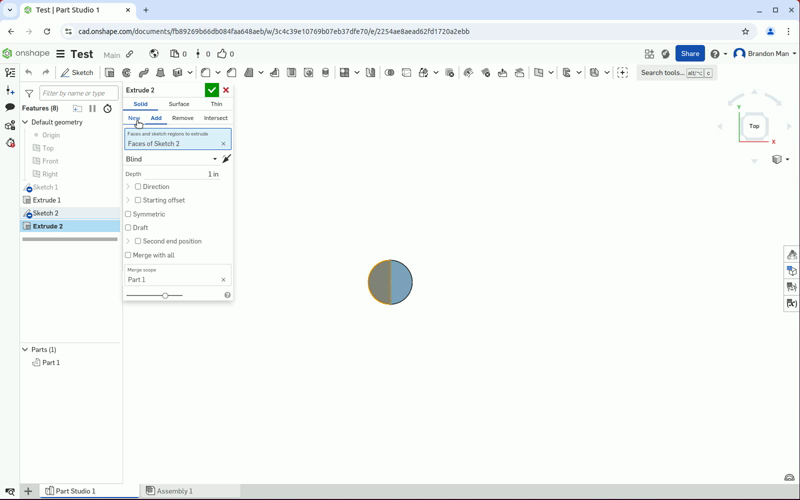
click(137, 120)
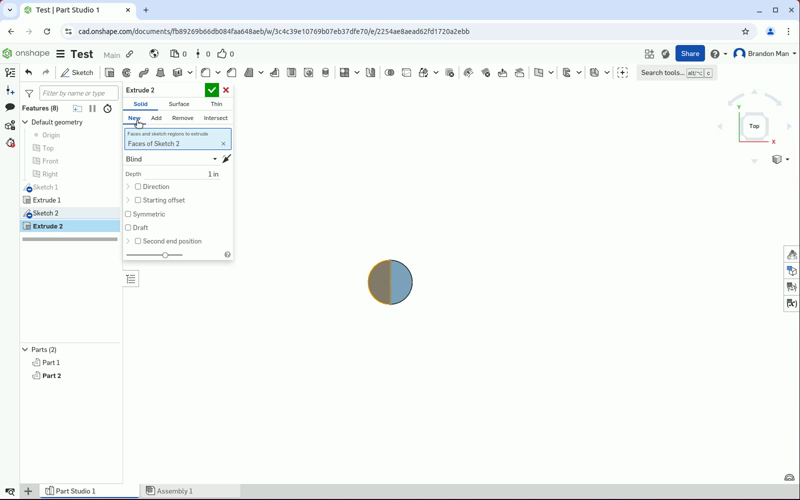
key(tab, 4)
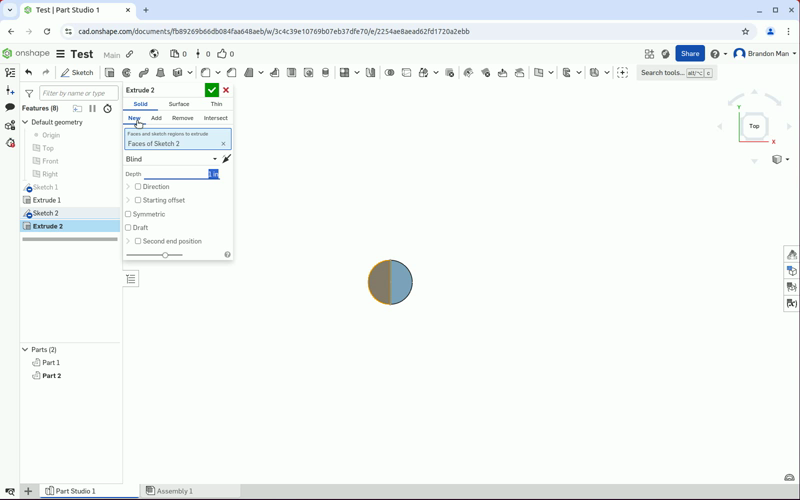
text(5.777)
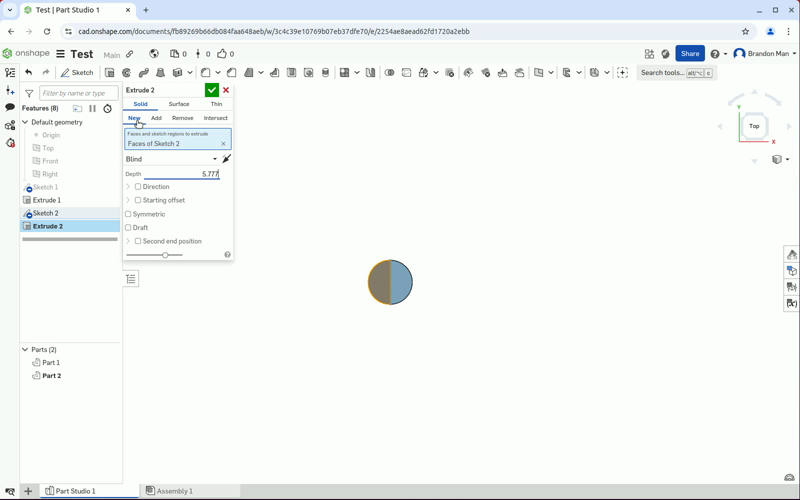
key(enter)
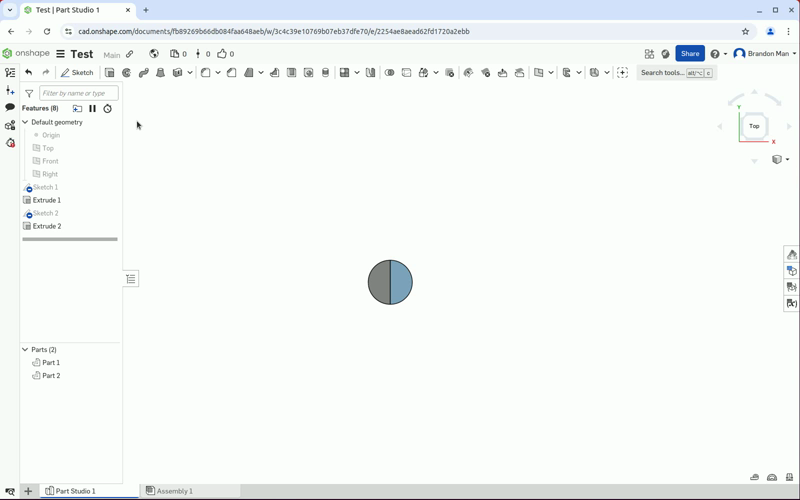
key(shift+h)
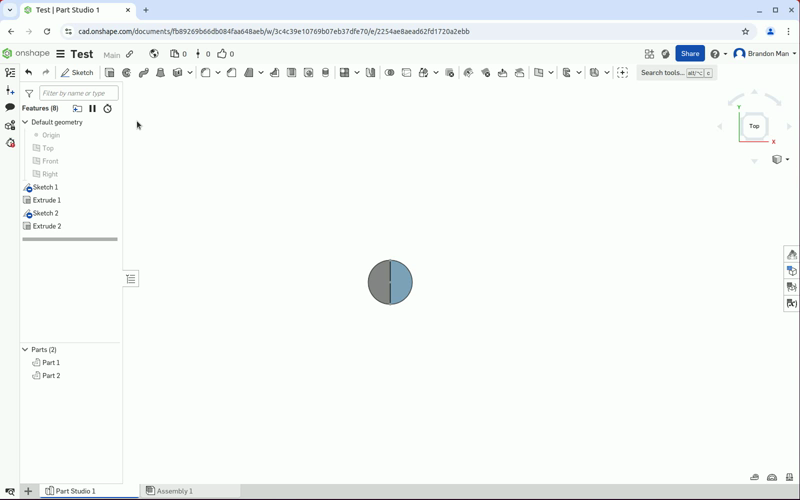
key(shift+h)
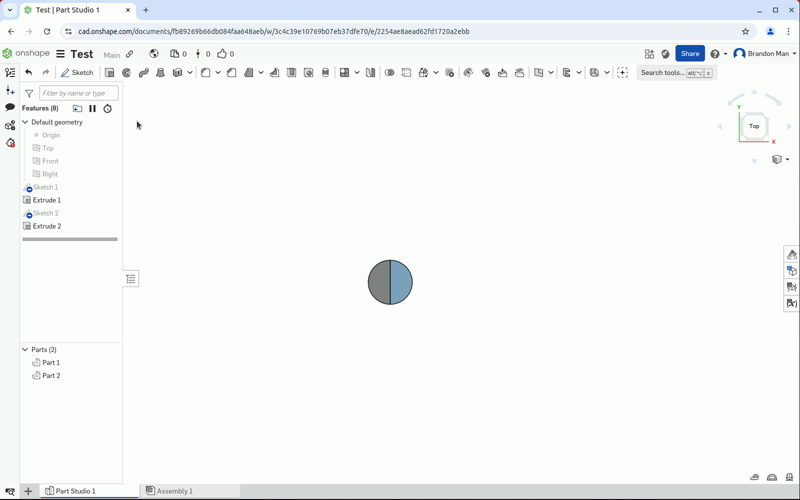
mouse_move(73, 189)
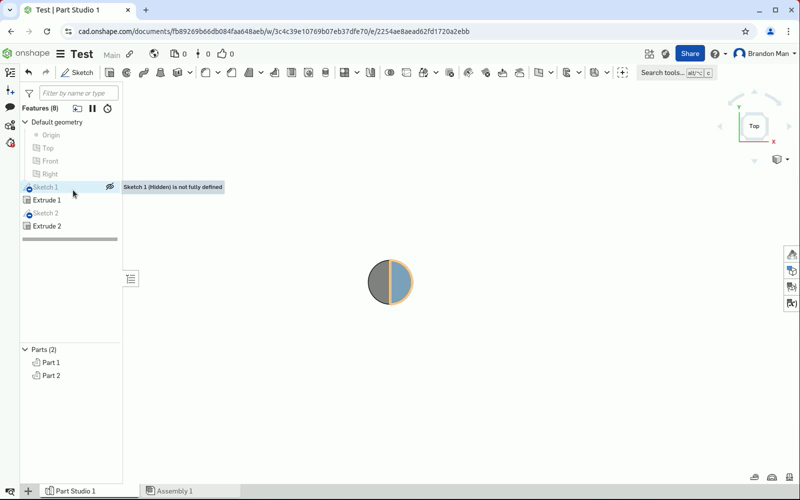
click(73, 189)
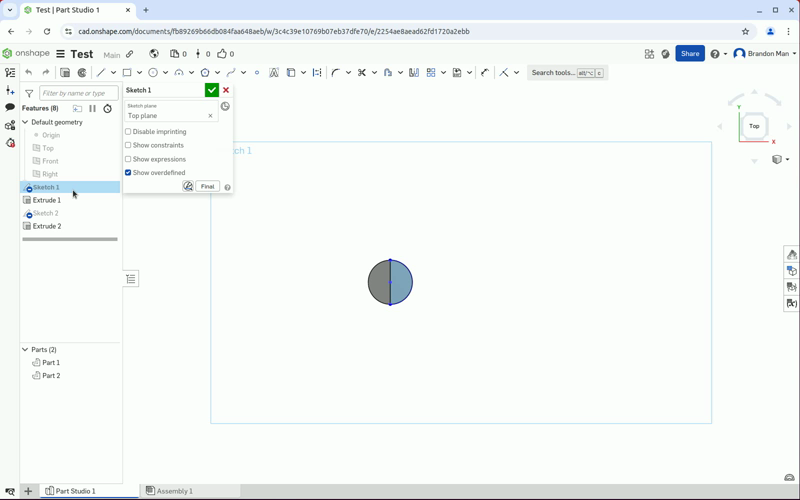
mouse_move(229, 92)
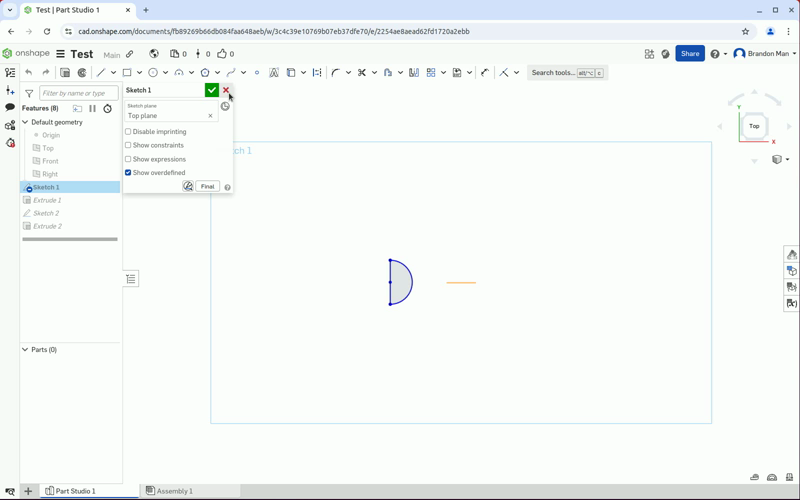
click(229, 92)
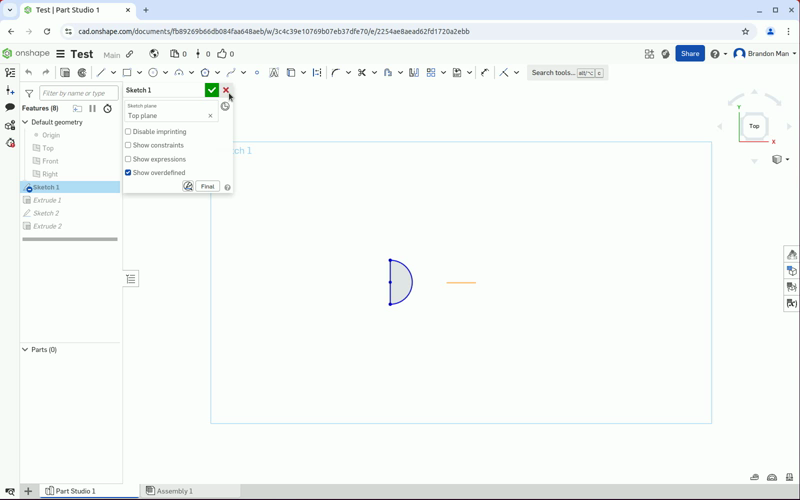
key(shift+s)
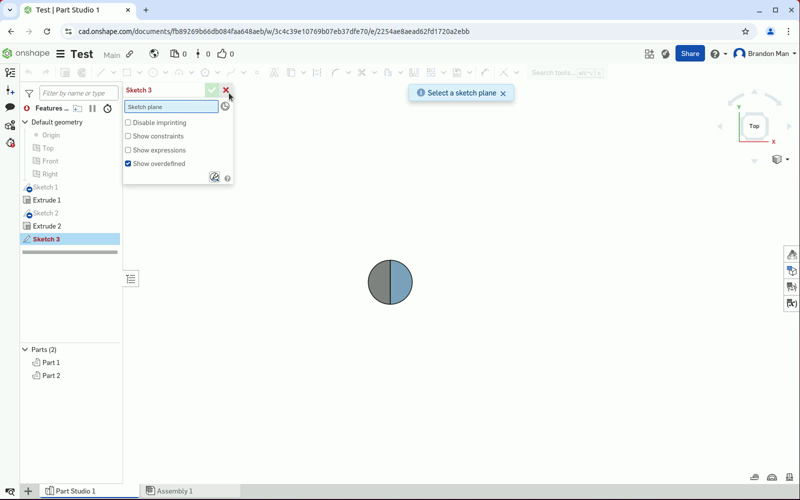
mouse_move(73, 150)
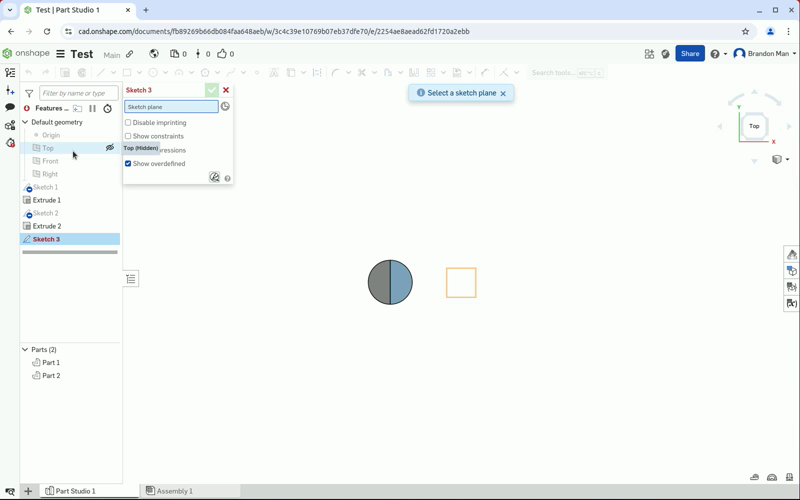
click(73, 150)
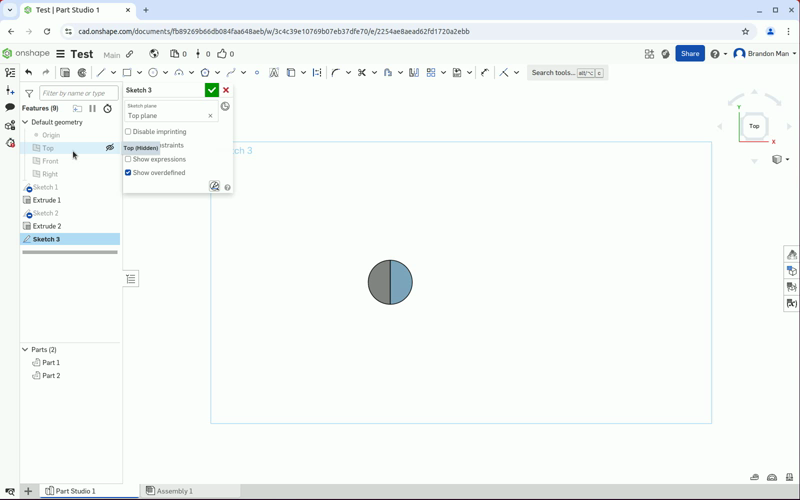
mouse_move(73, 352)
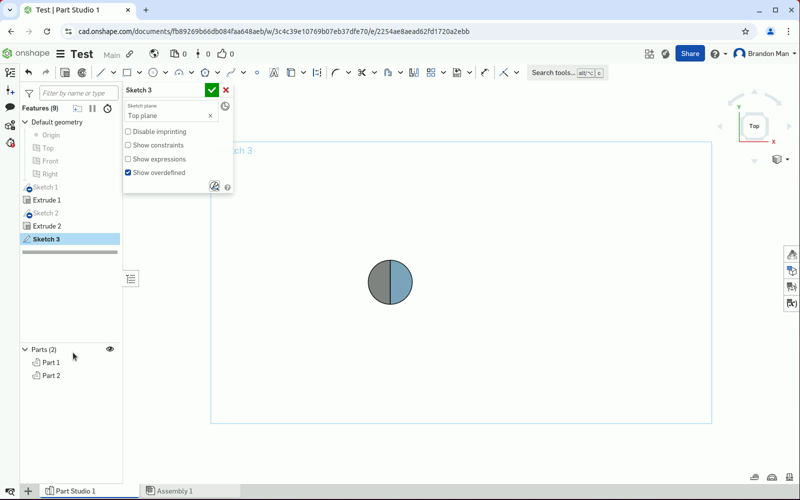
key(y)
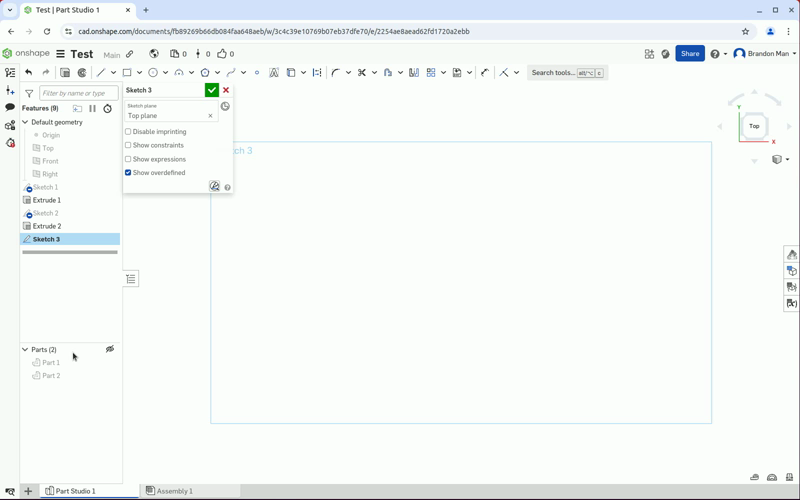
key(l)
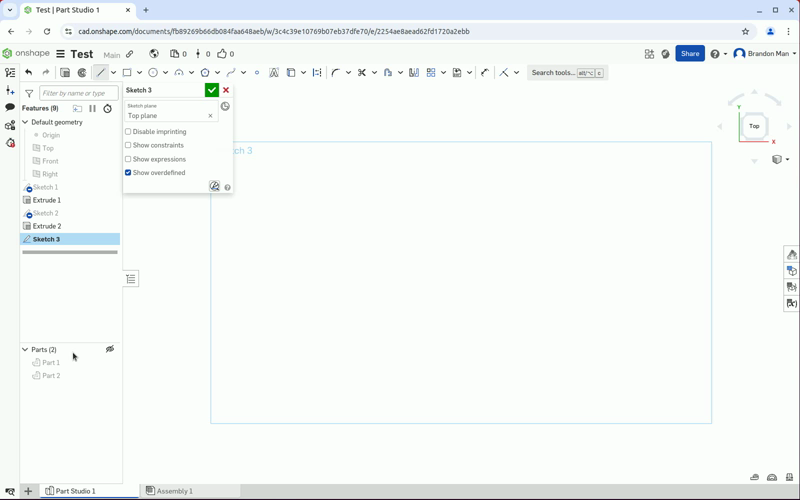
key_down(shift)
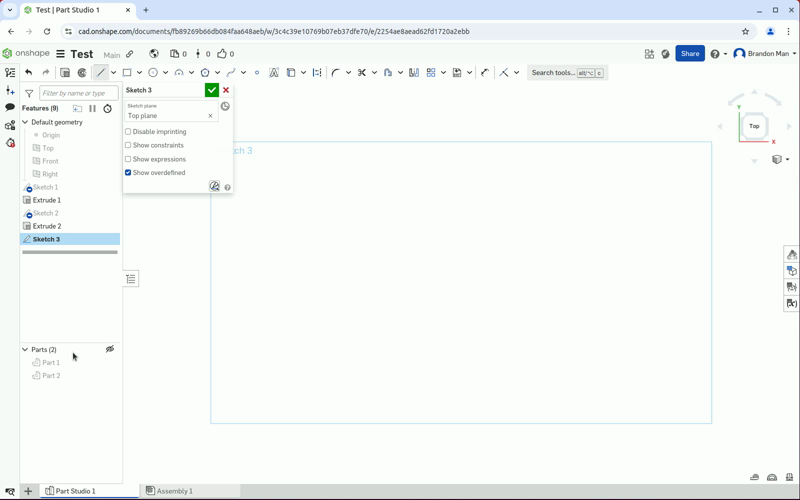
mouse_move(390, 325)
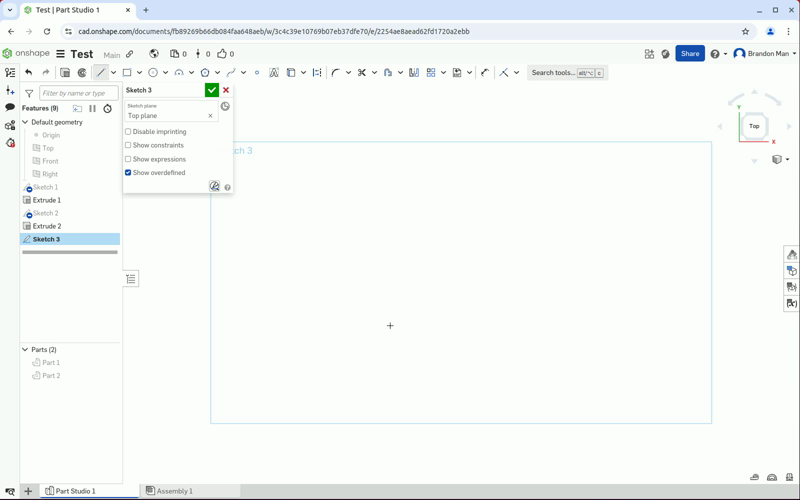
click(390, 325)
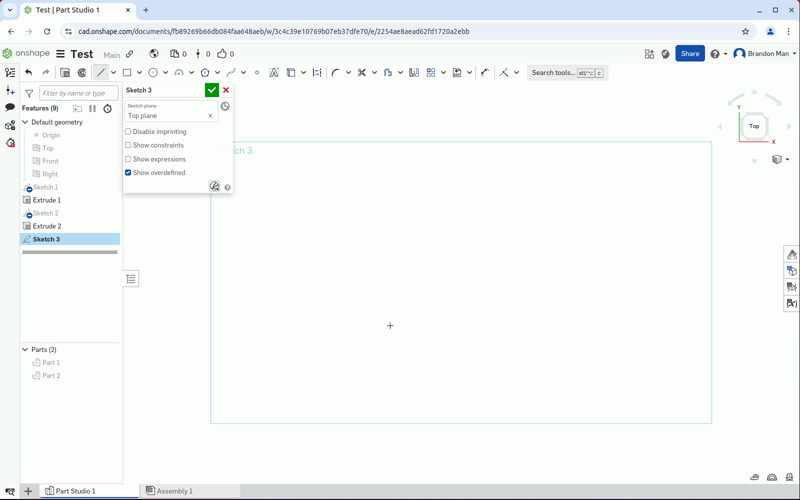
key_up(shift)
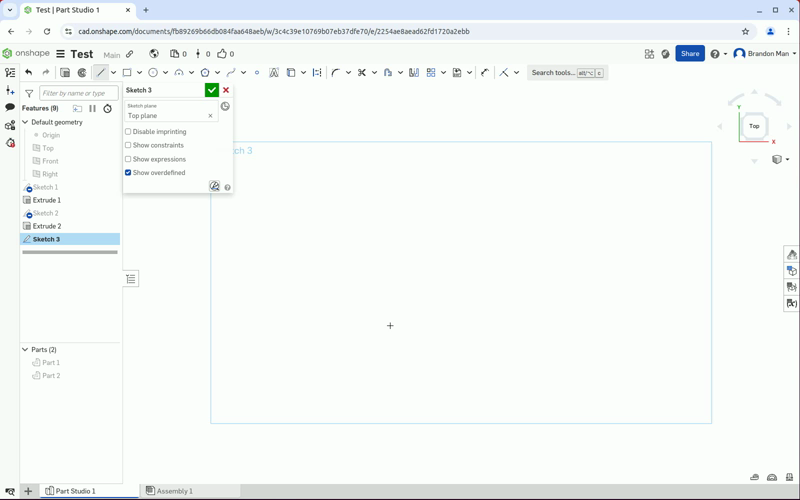
key_down(shift)
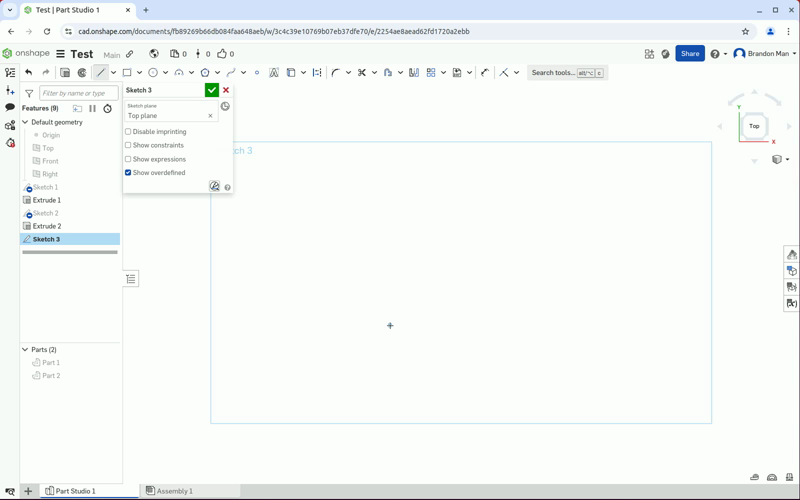
mouse_move(530, 325)
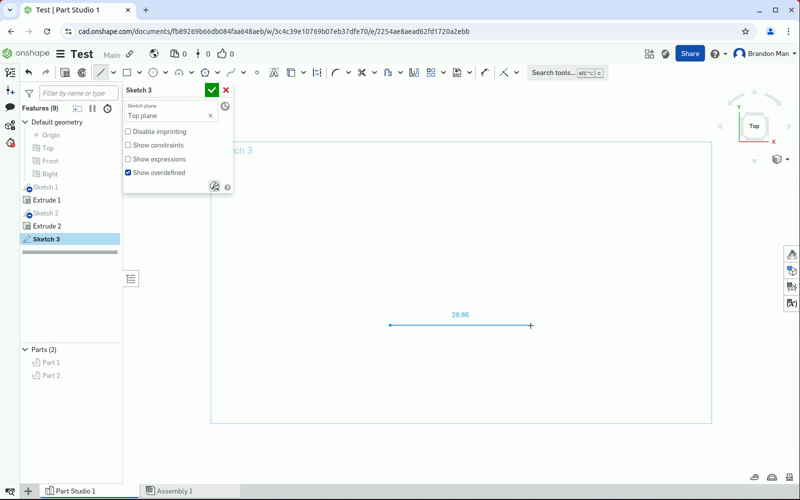
click(530, 325)
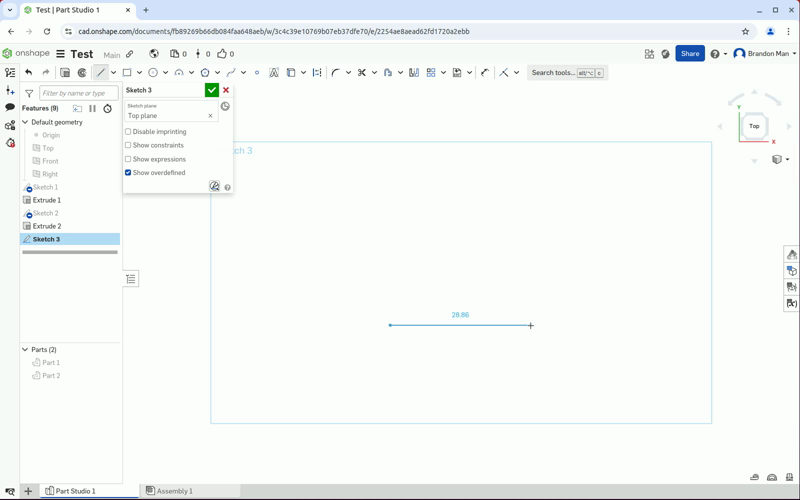
key_up(shift)
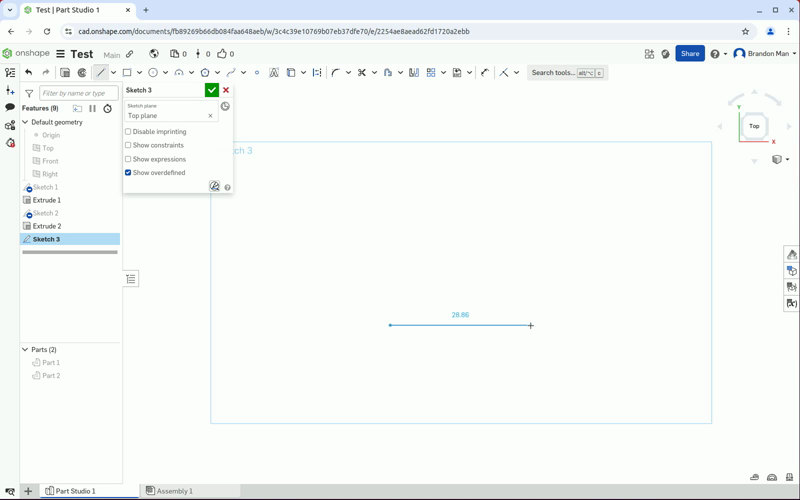
key_down(shift)
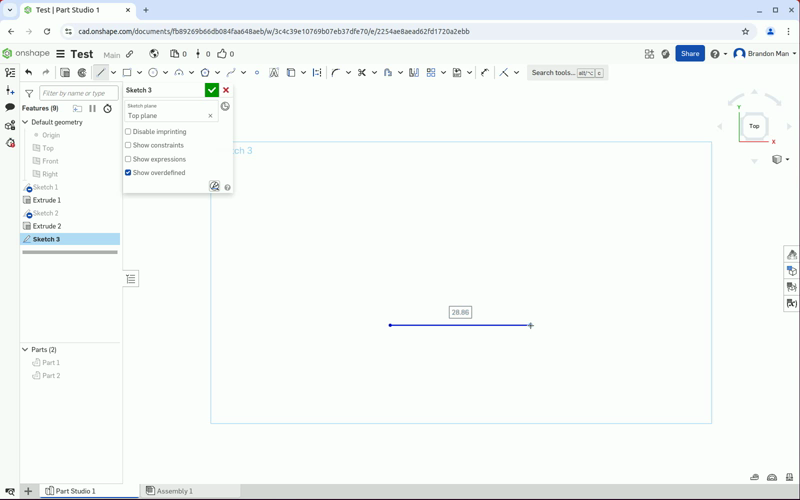
mouse_move(530, 240)
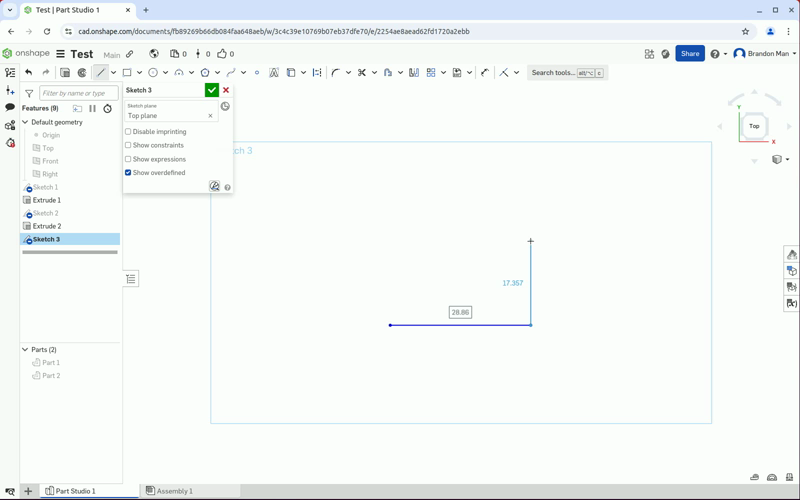
click(530, 240)
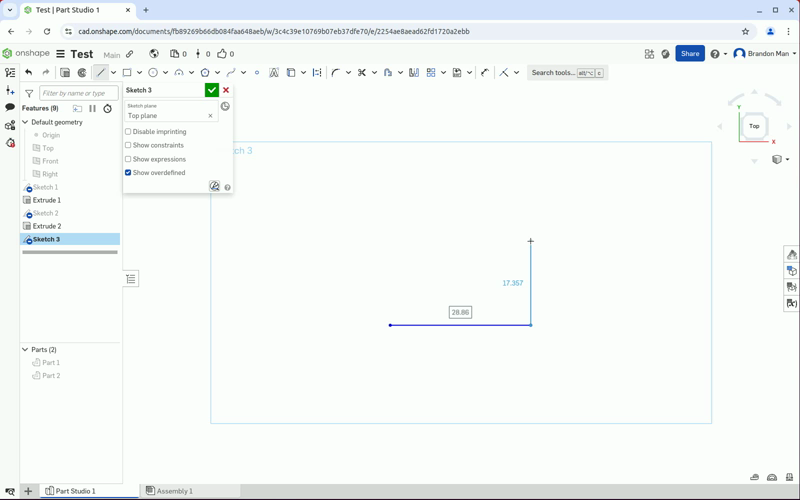
key_up(shift)
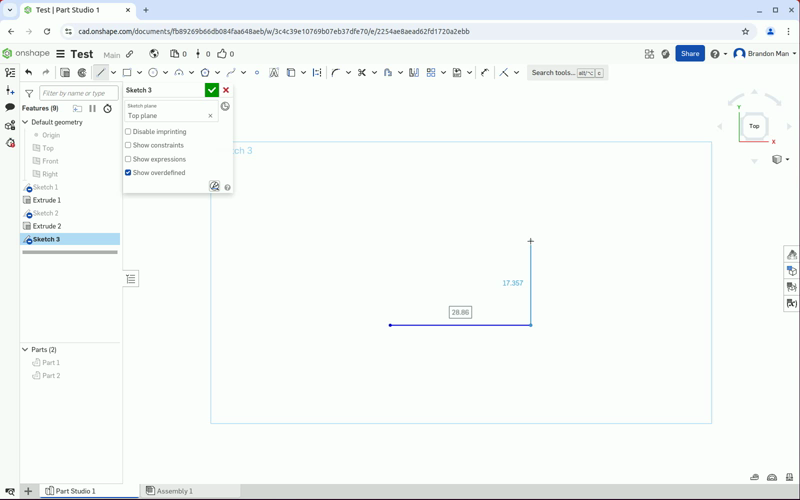
key_down(shift)
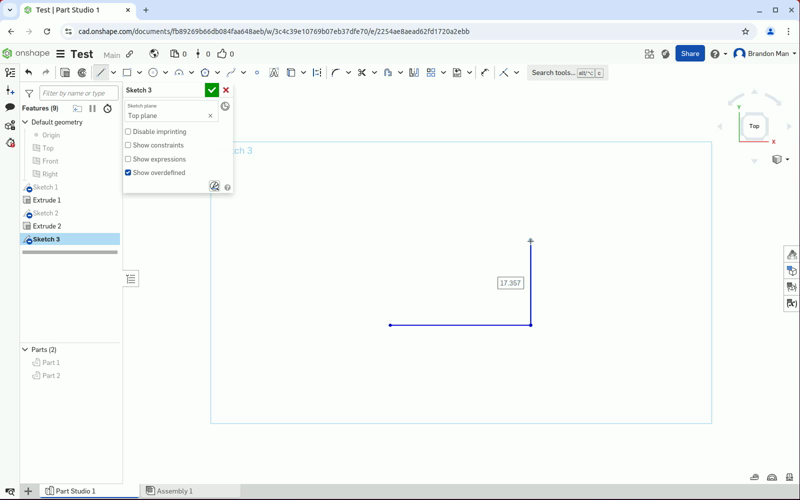
mouse_move(390, 240)
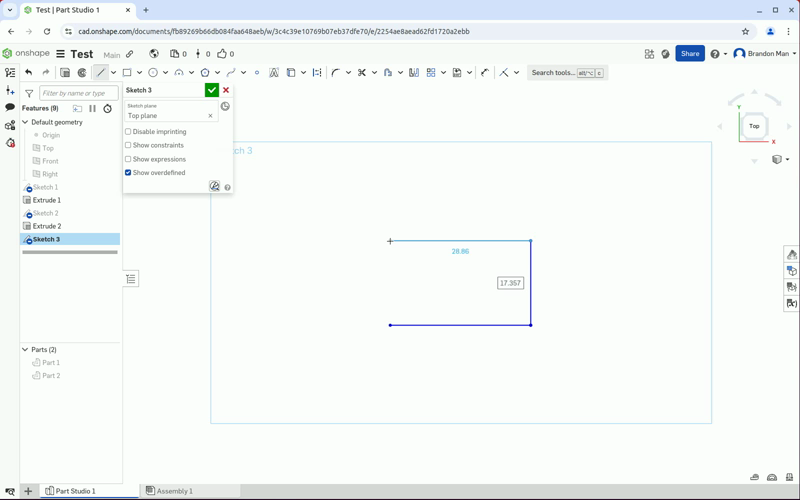
click(390, 240)
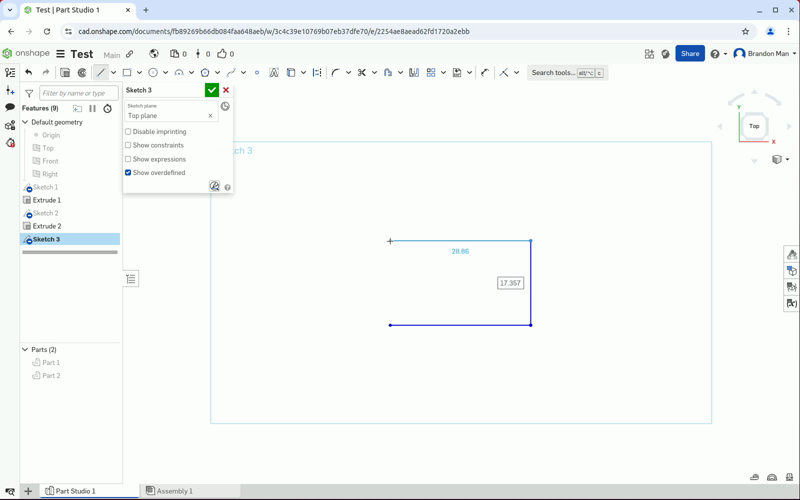
key_up(shift)
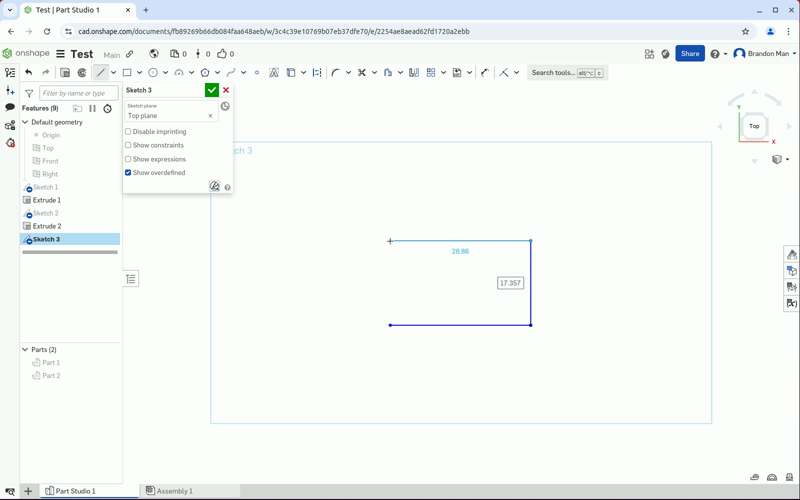
key(esc)
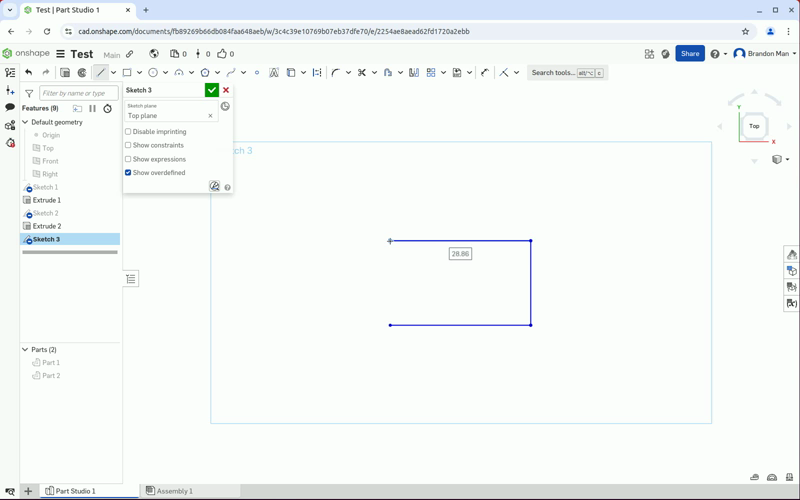
key(a)
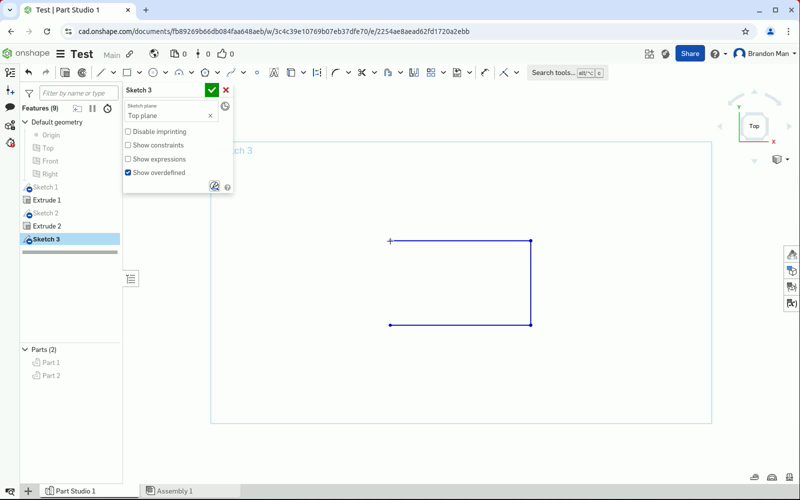
mouse_move(390, 240)
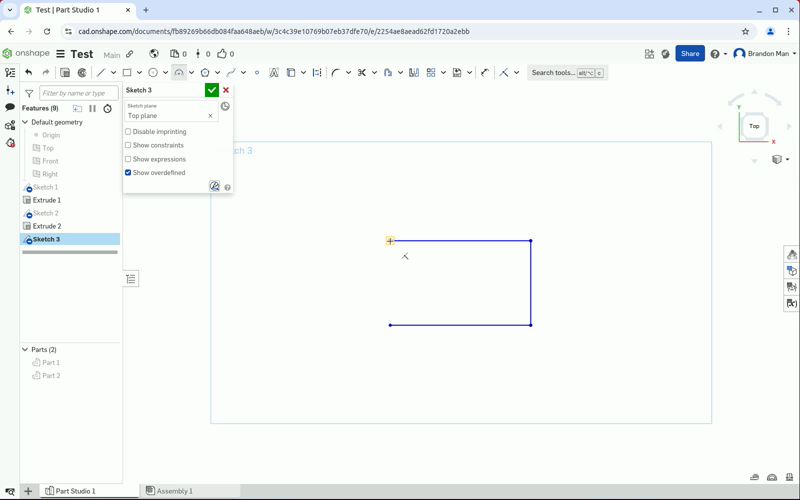
click(390, 240)
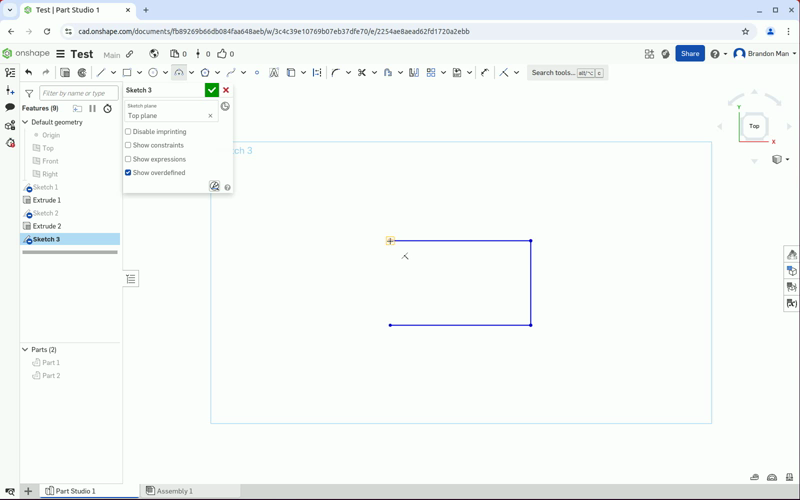
mouse_move(390, 325)
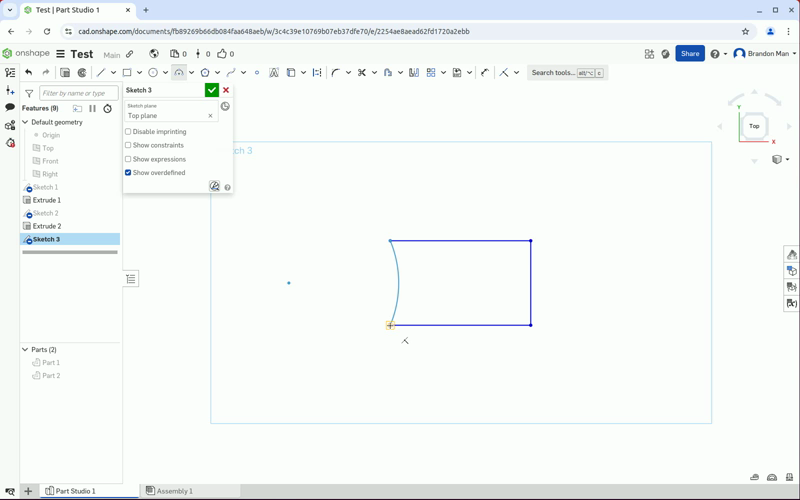
click(390, 325)
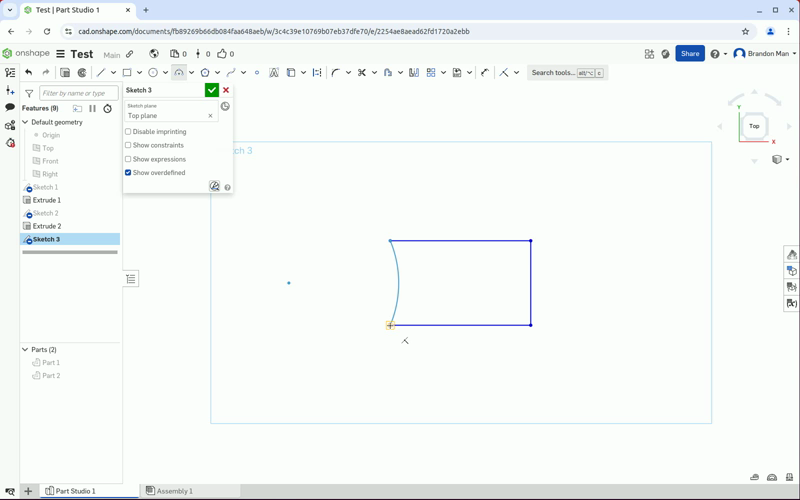
key_down(shift)
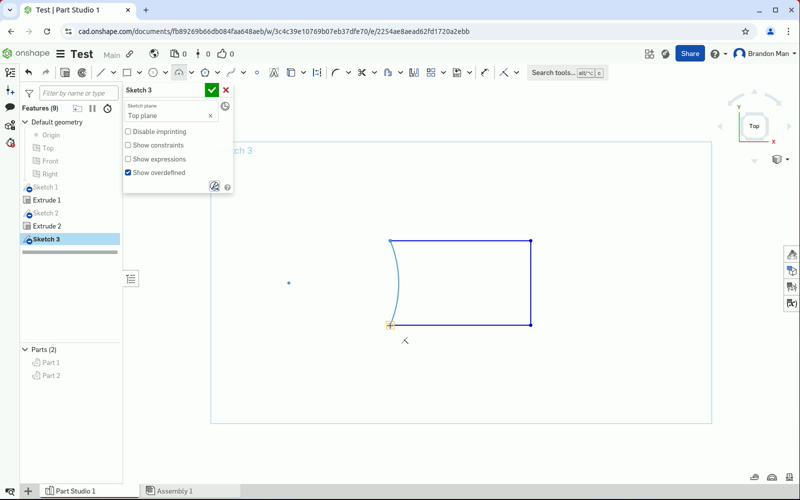
mouse_move(432, 282)
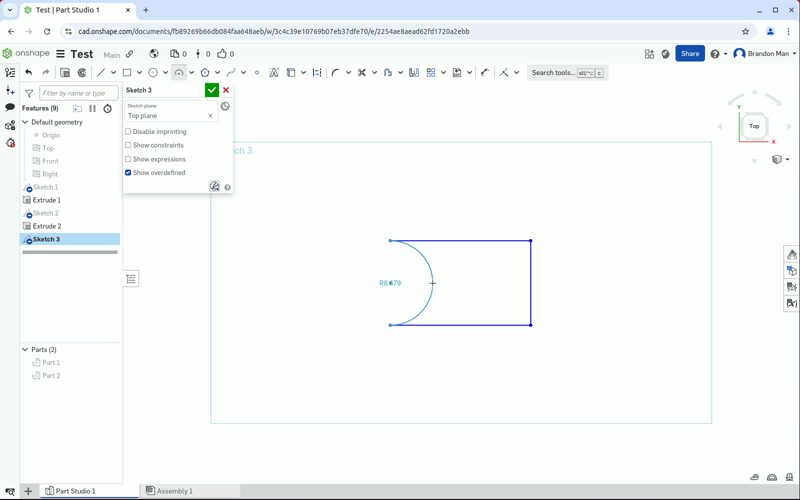
click(432, 282)
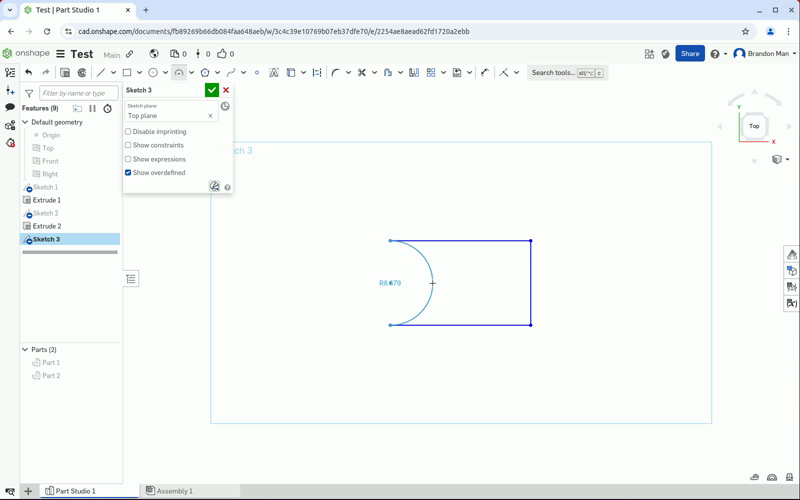
key_up(shift)
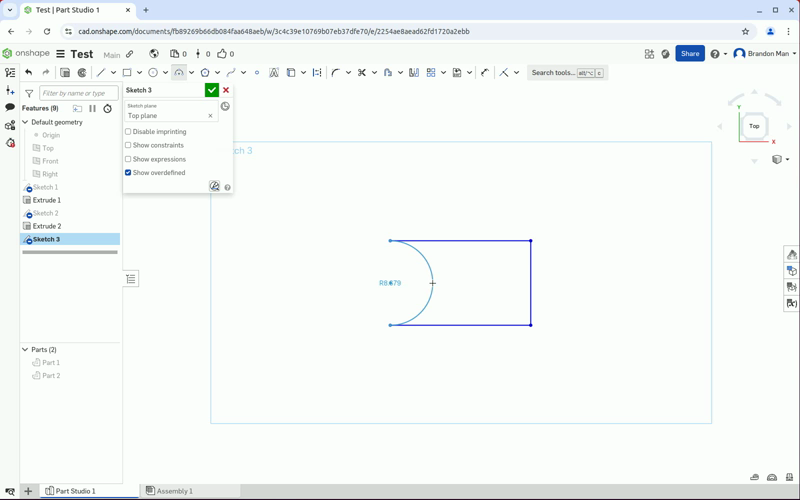
key(esc)
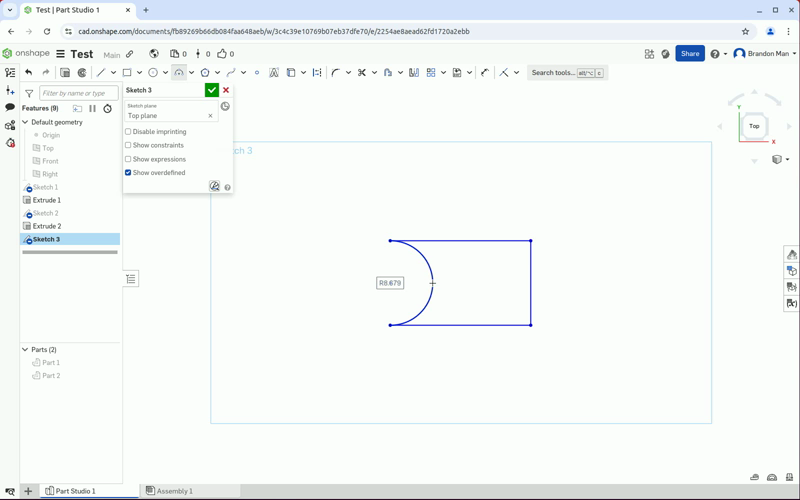
mouse_move(416, 316)
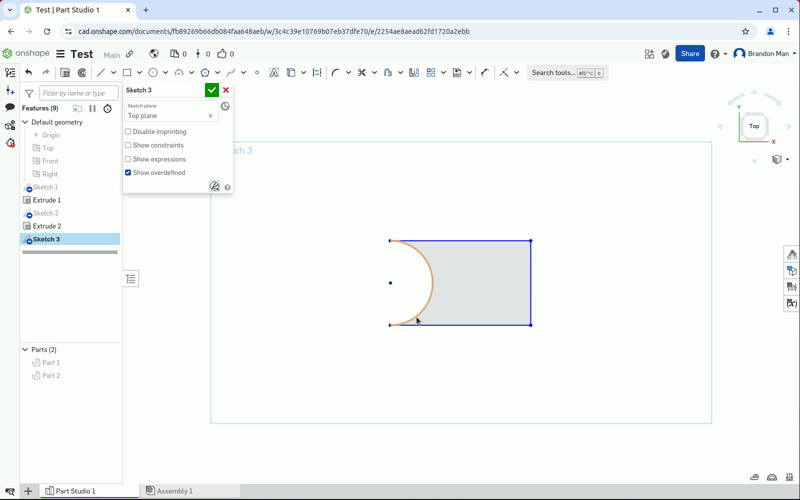
scroll(6)
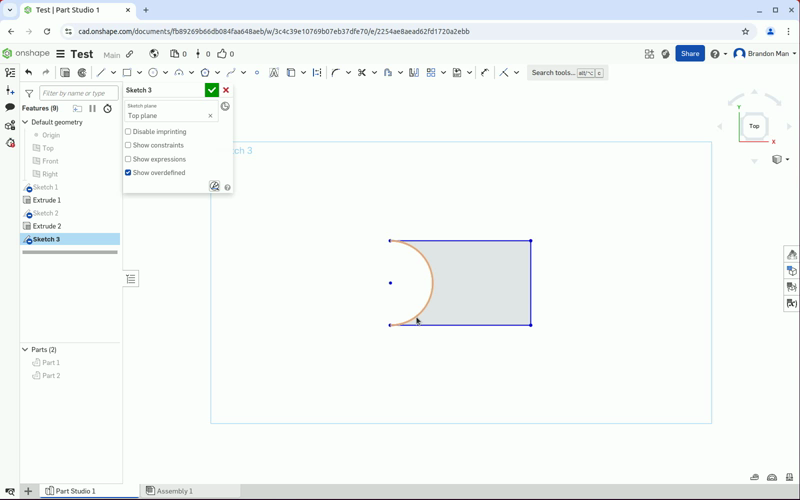
scroll(6)
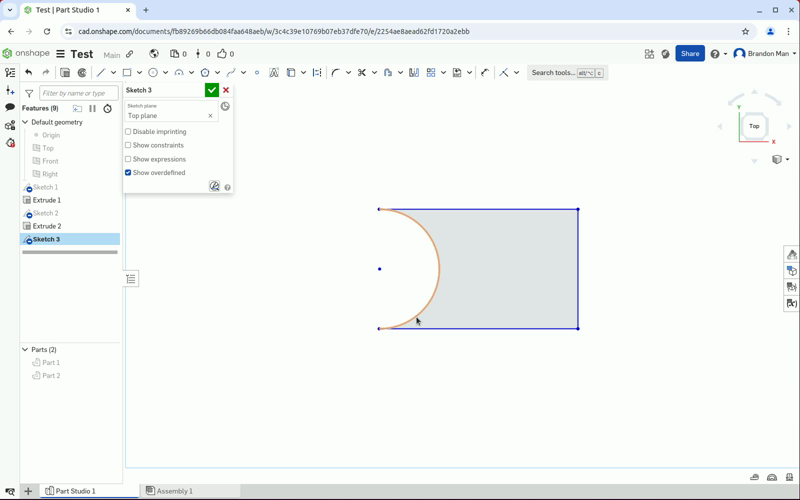
scroll(6)
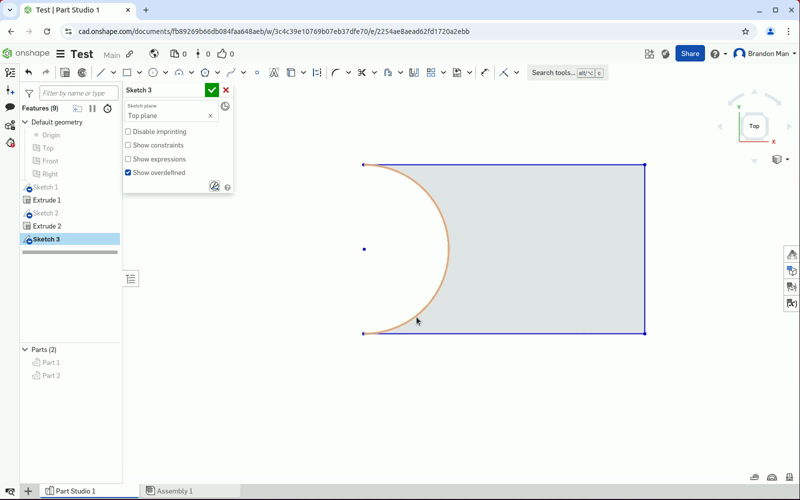
scroll(6)
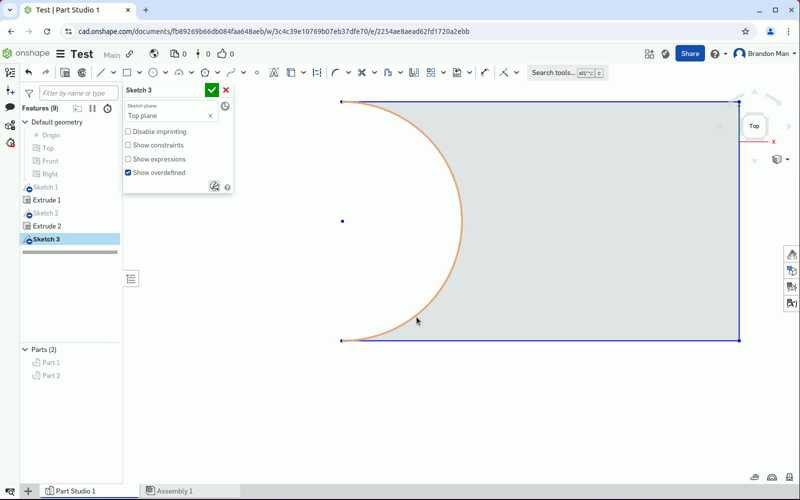
scroll(6)
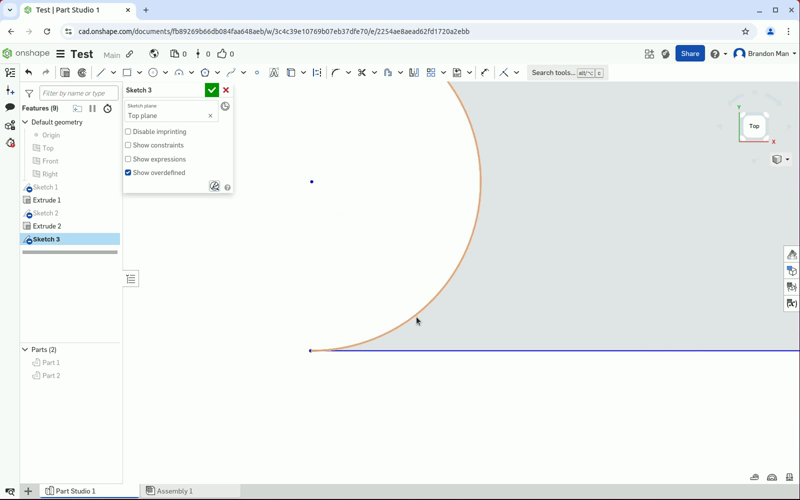
scroll(6)
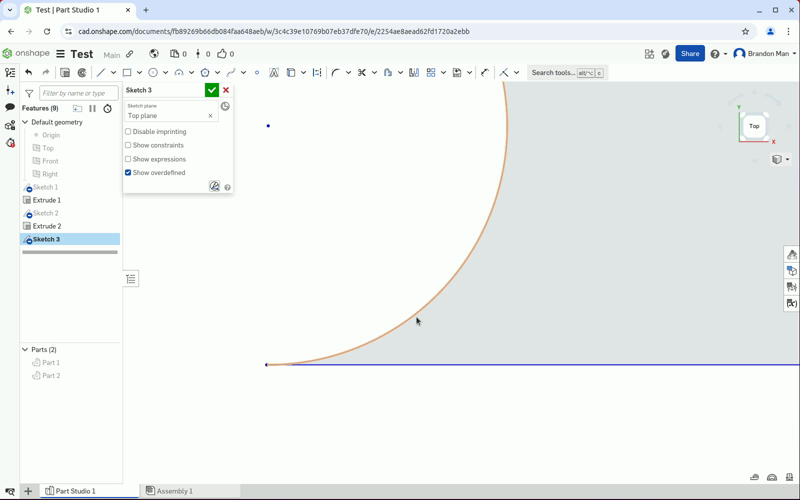
scroll(6)
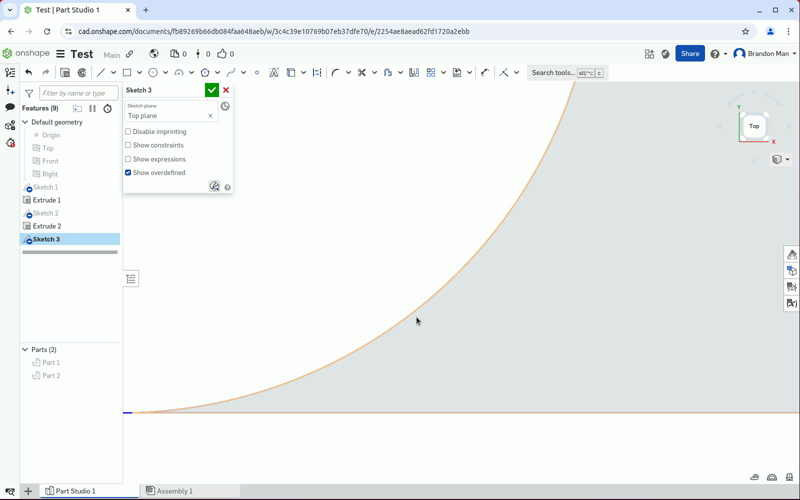
click(416, 316)
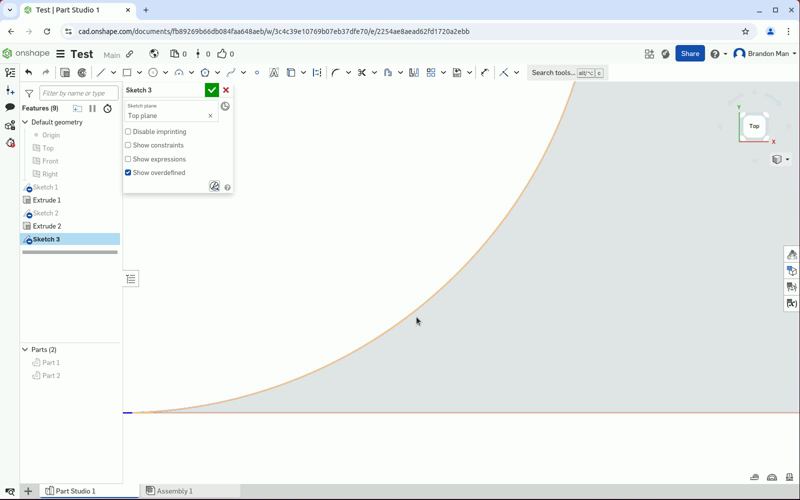
scroll(-6)
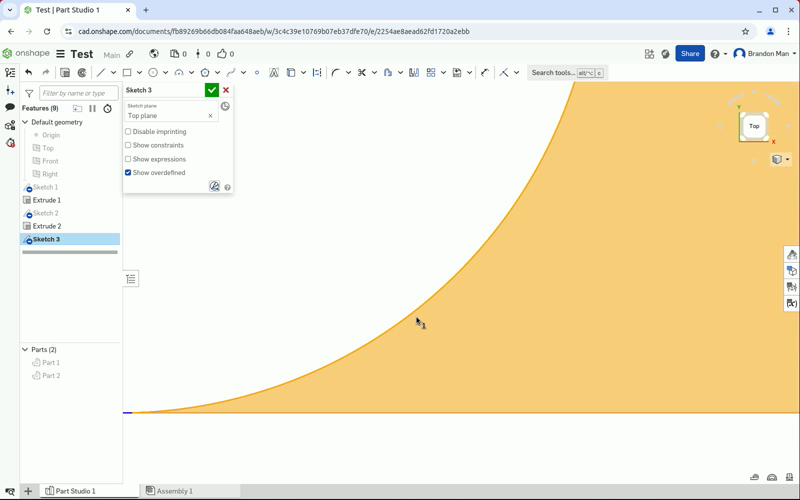
scroll(-6)
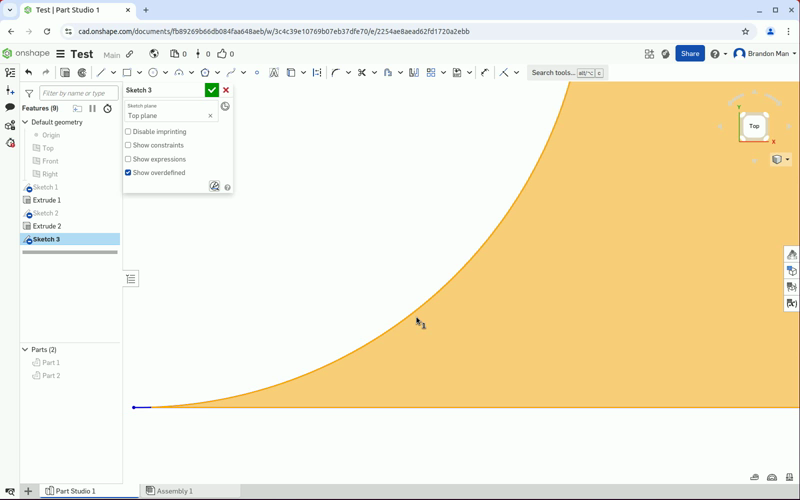
scroll(-6)
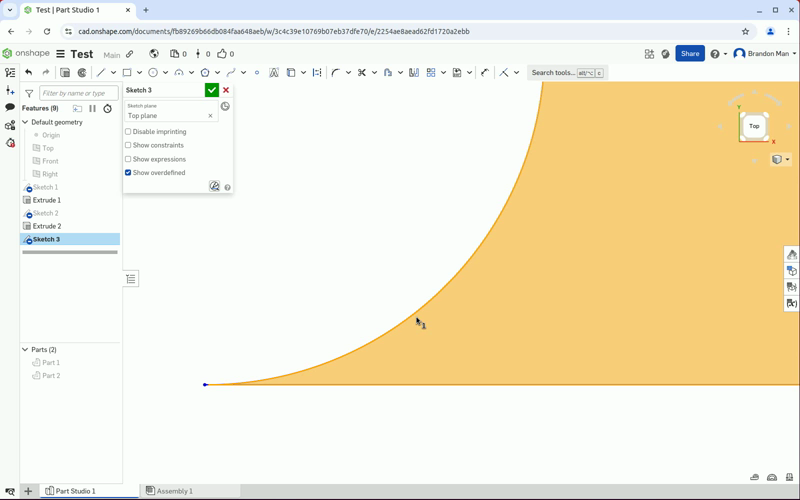
scroll(-6)
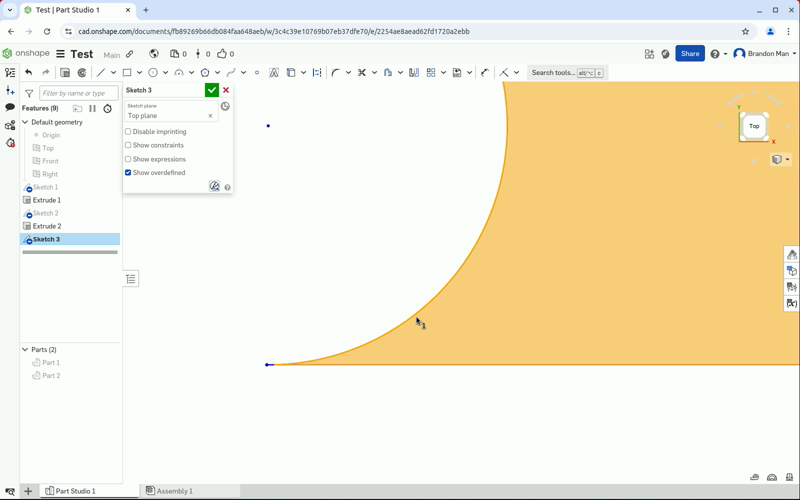
scroll(-6)
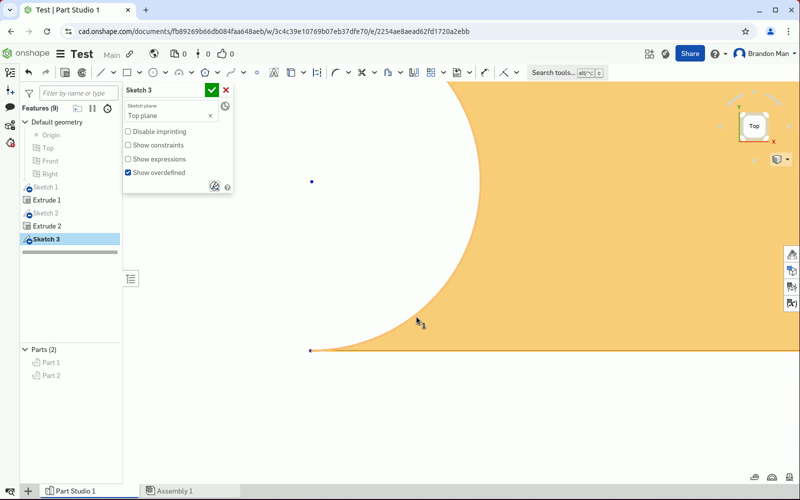
scroll(-6)
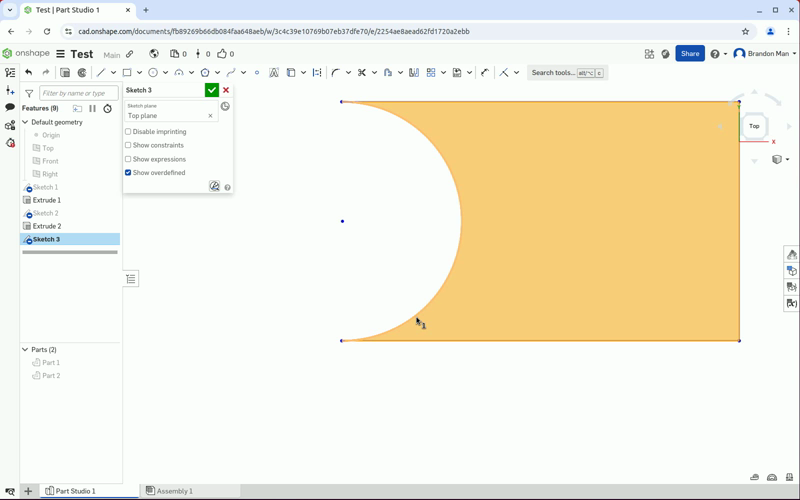
scroll(-6)
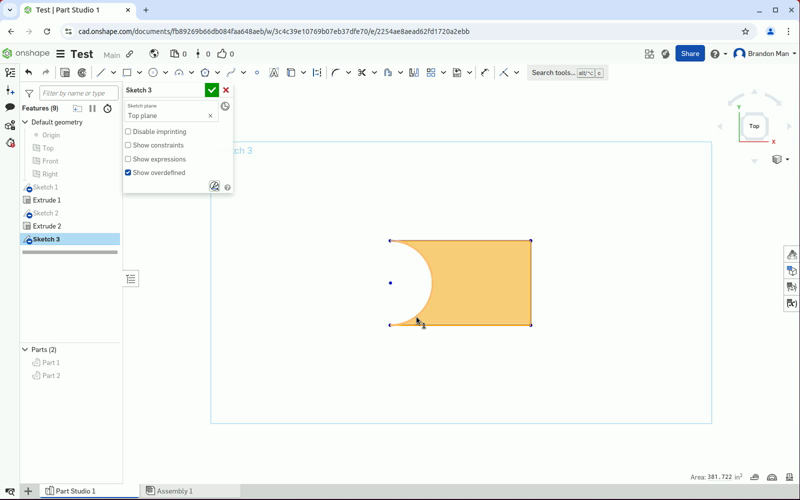
mouse_move(73, 352)
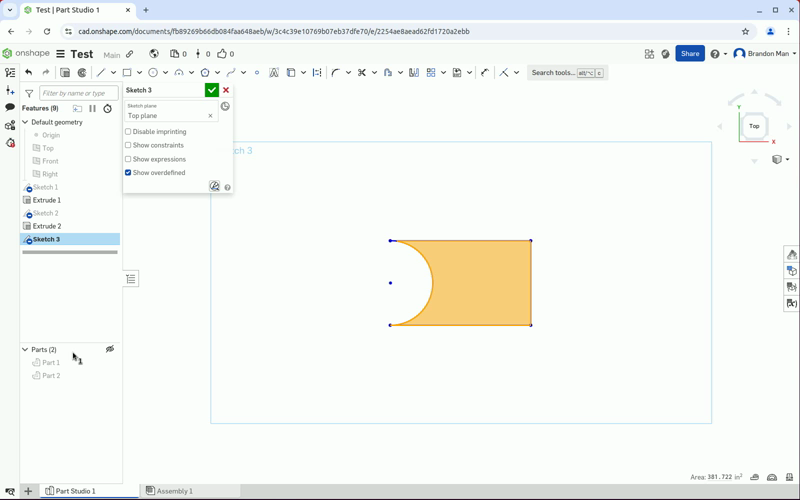
key(shift+y)
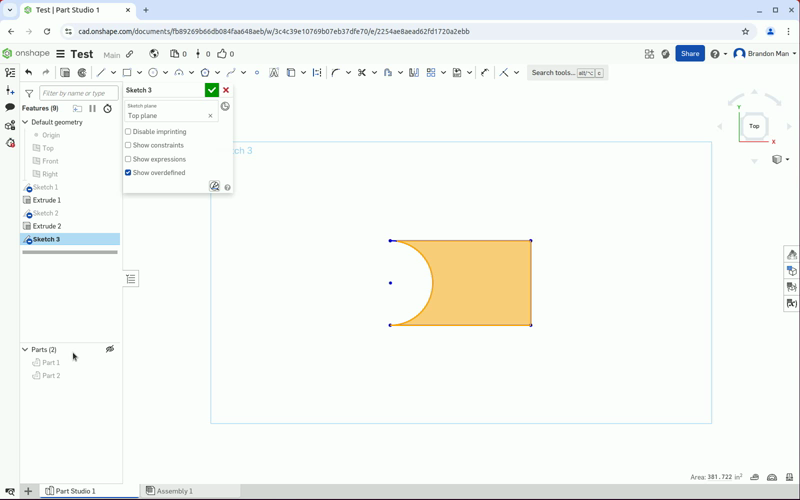
key(shift+e)
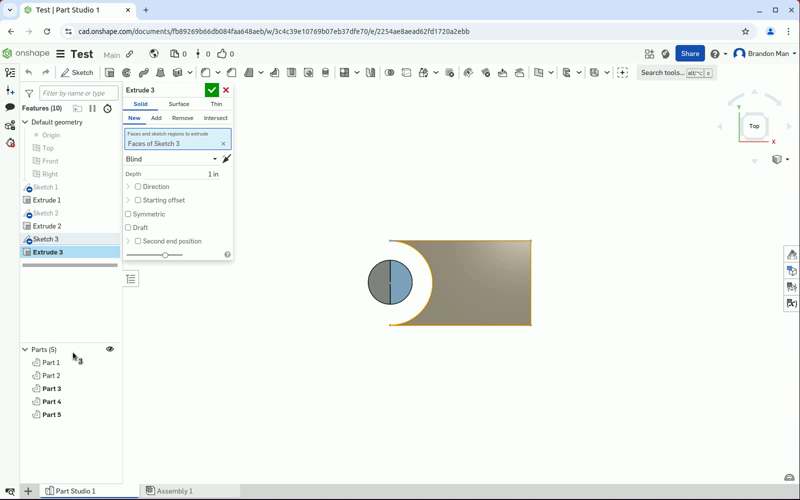
mouse_move(143, 106)
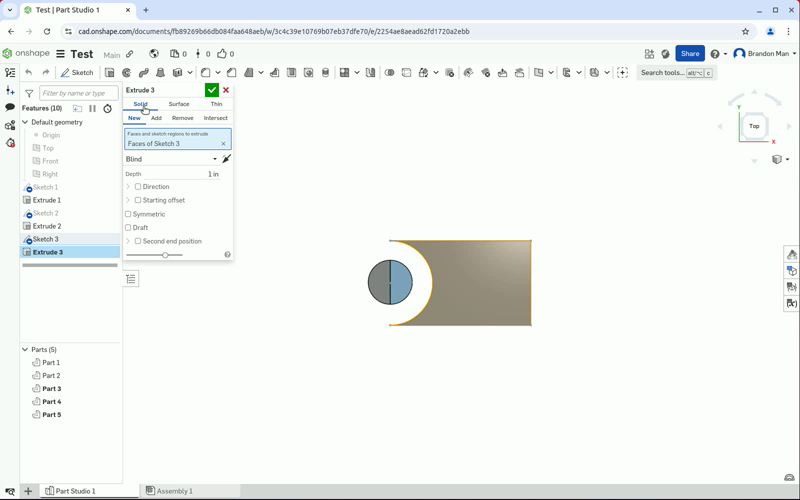
click(143, 106)
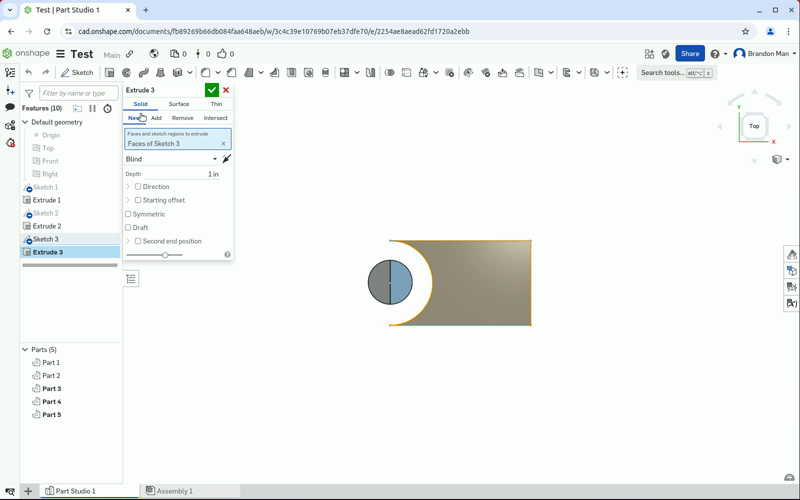
mouse_move(137, 120)
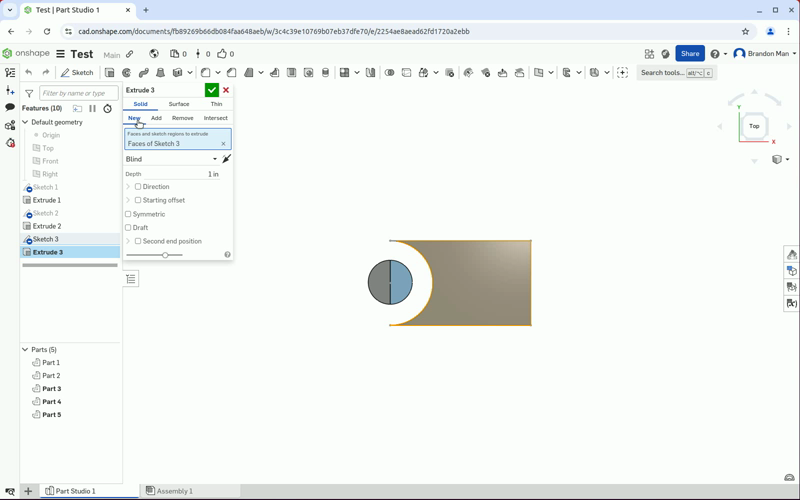
click(137, 120)
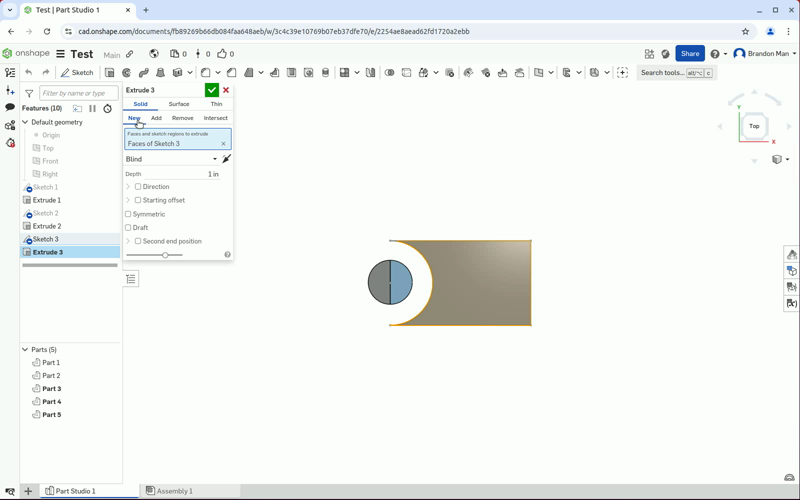
key(tab, 4)
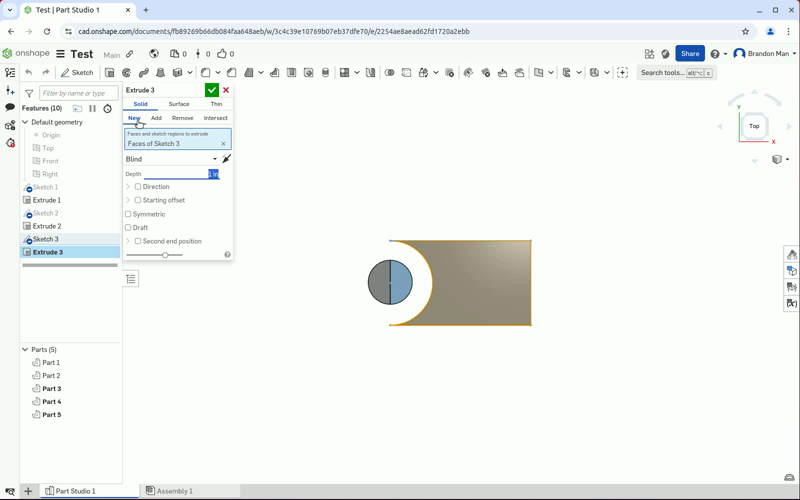
text(5.777)
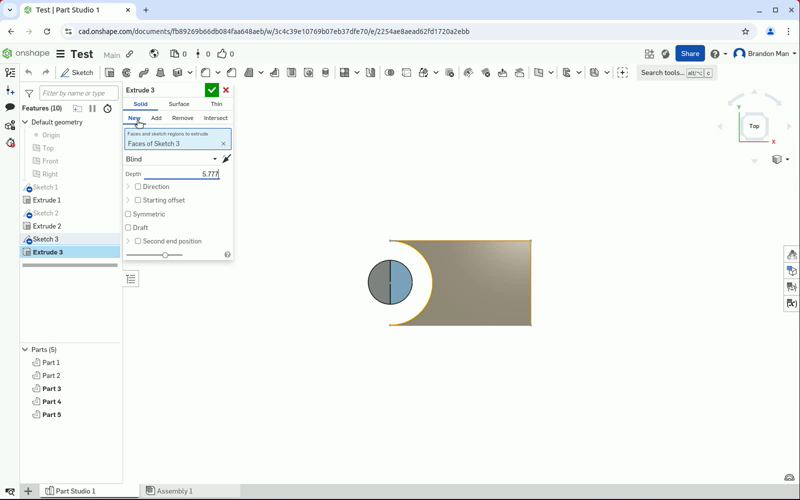
key(enter)
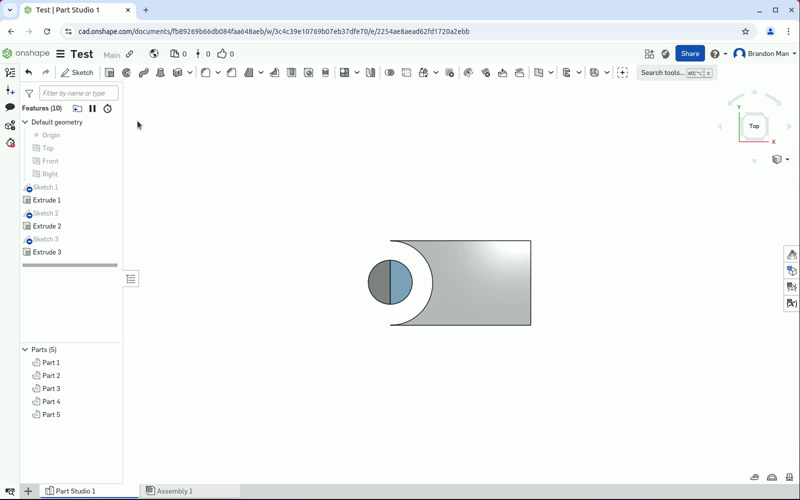
key(shift+h)
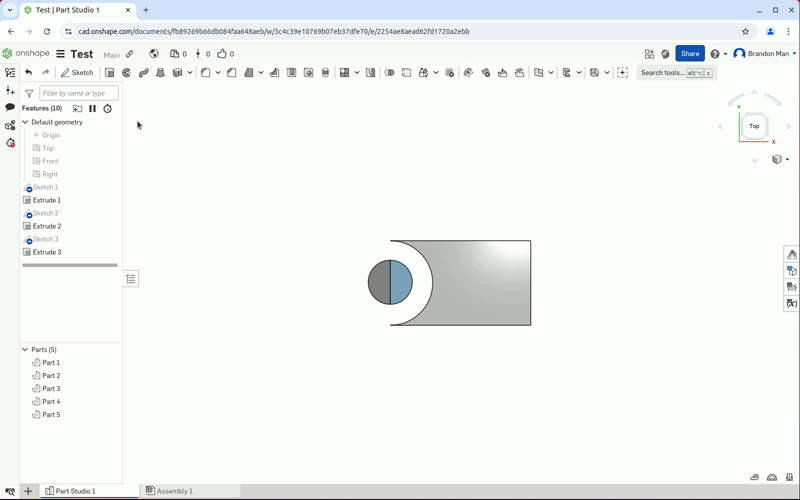
key(shift+h)
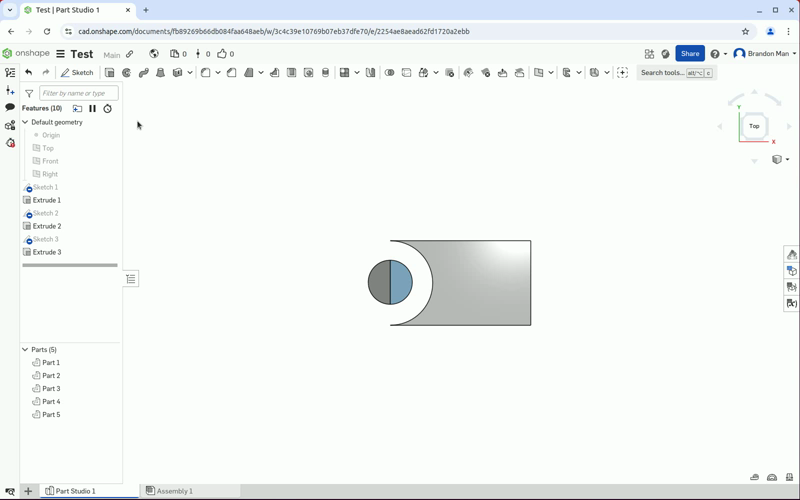
mouse_move(73, 189)
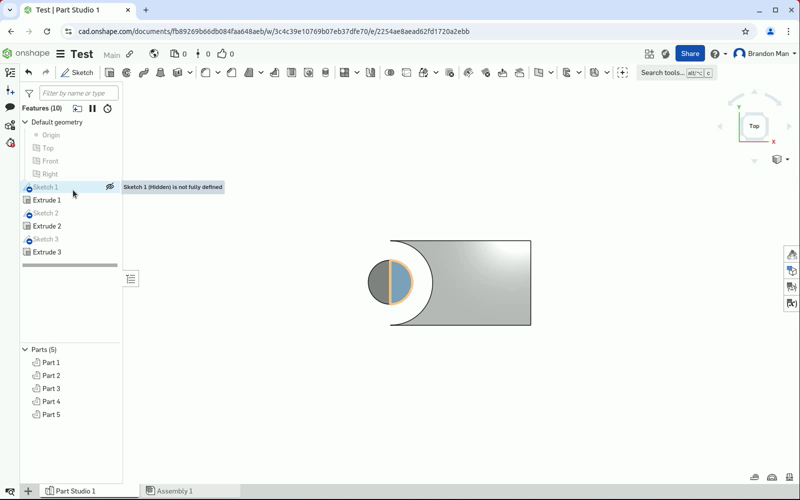
click(73, 189)
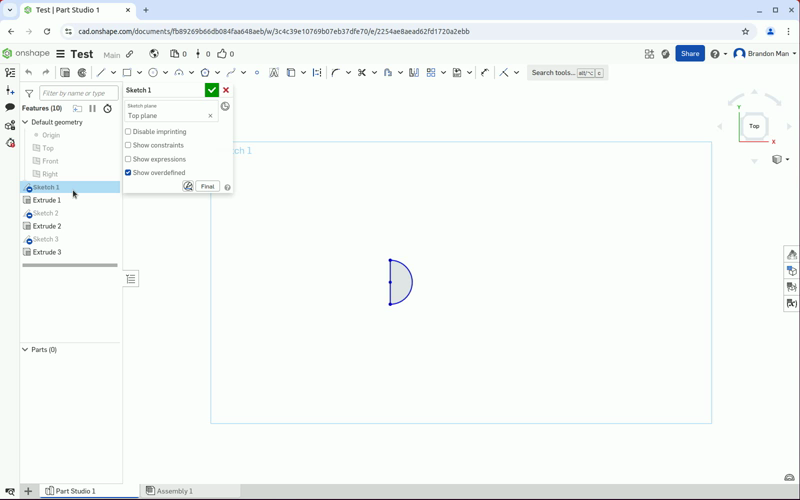
mouse_move(229, 92)
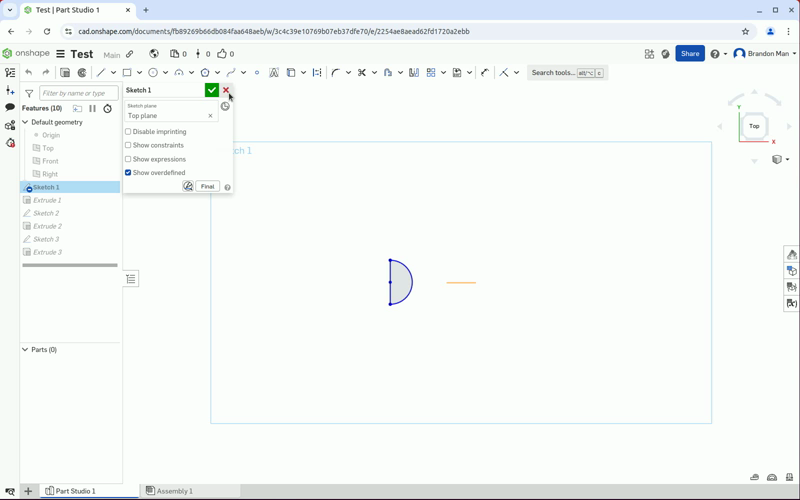
click(229, 92)
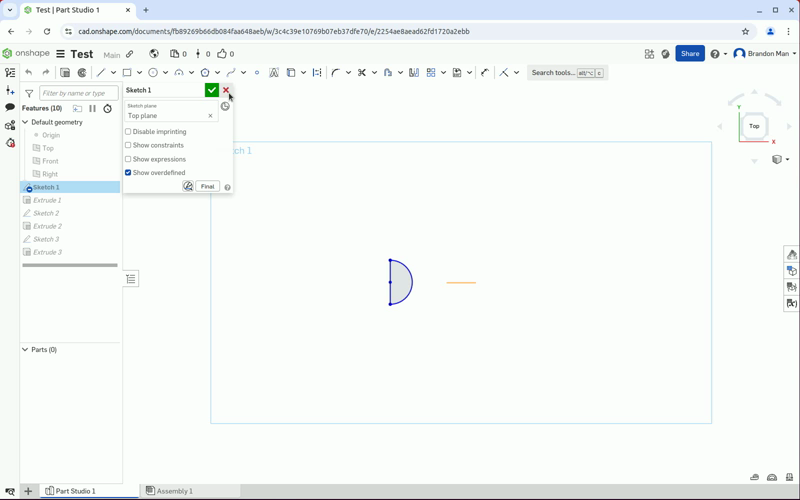
key(shift+s)
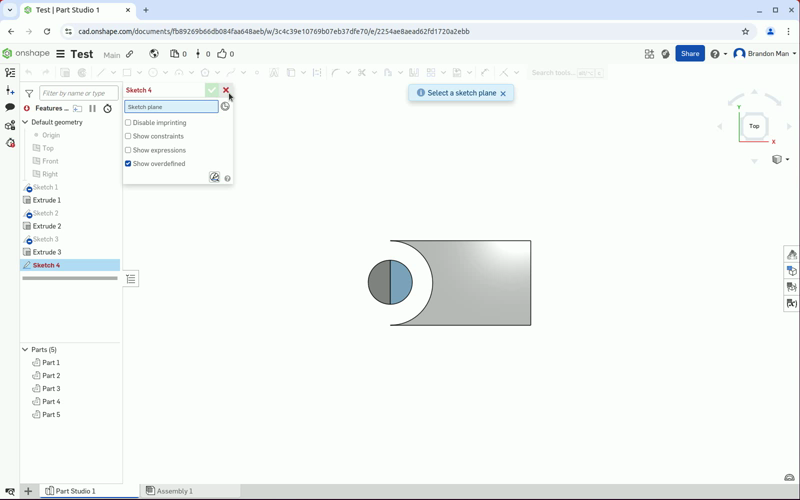
mouse_move(73, 150)
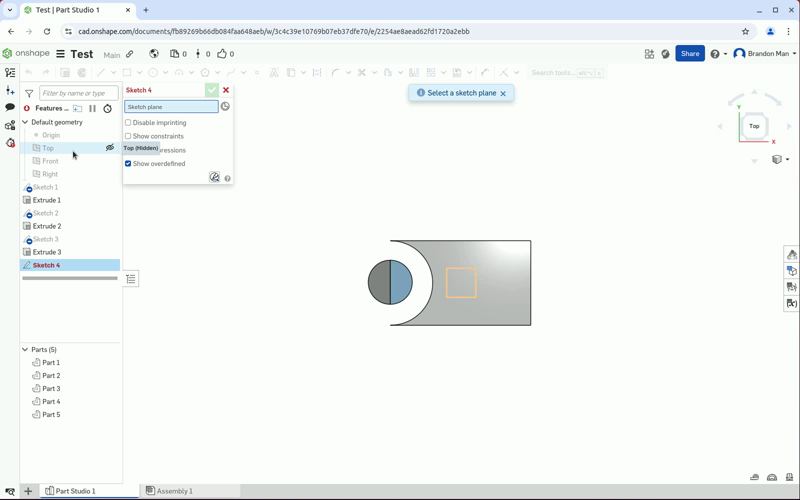
click(73, 150)
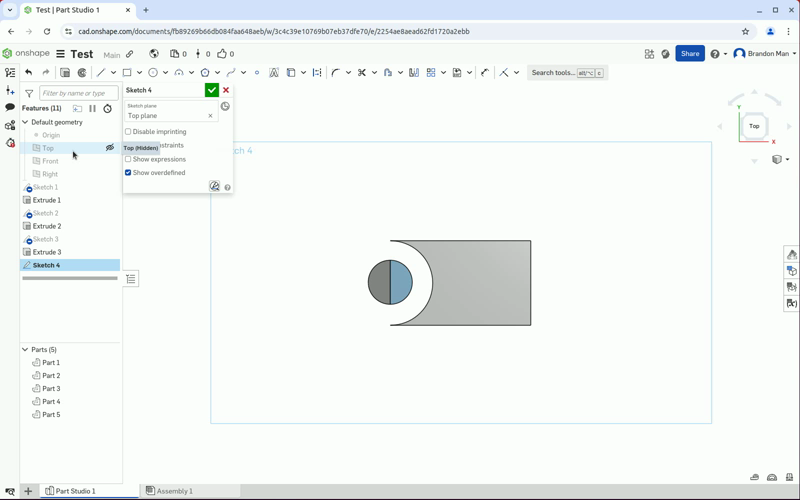
mouse_move(73, 352)
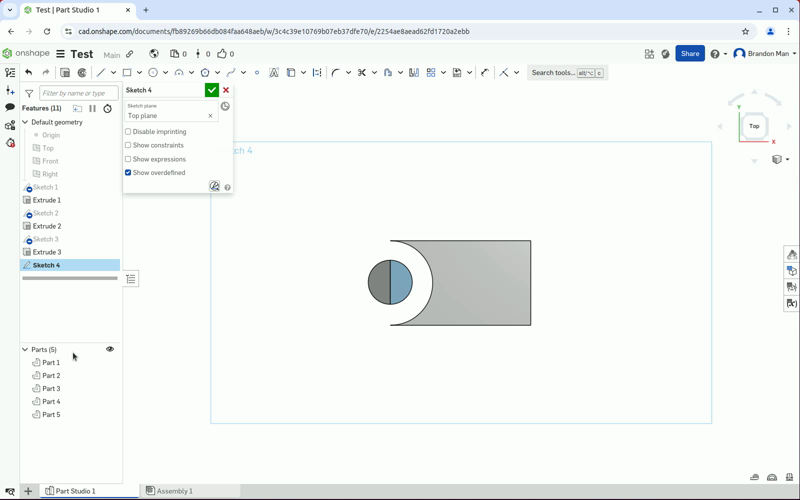
key(y)
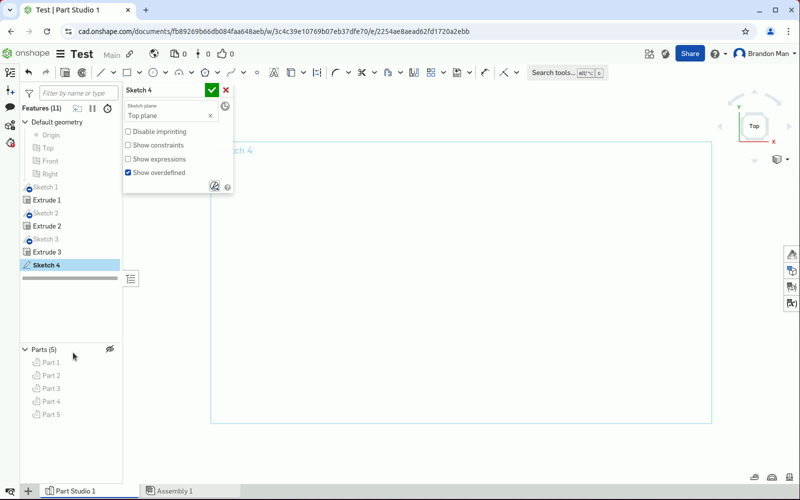
key(l)
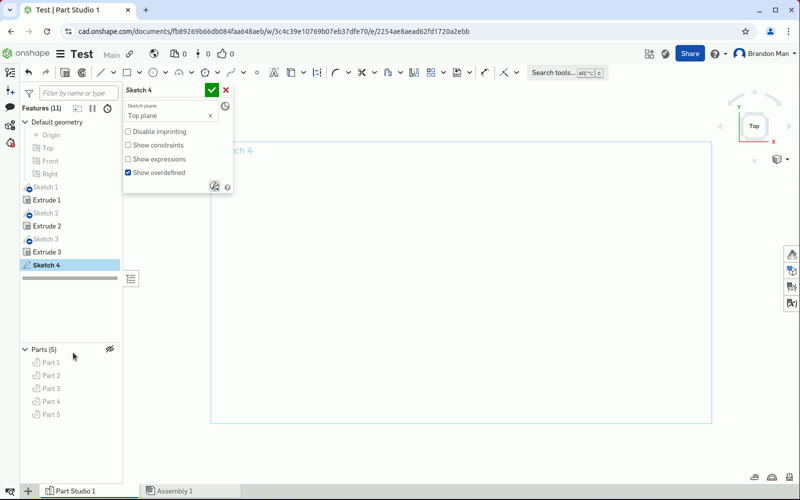
key_down(shift)
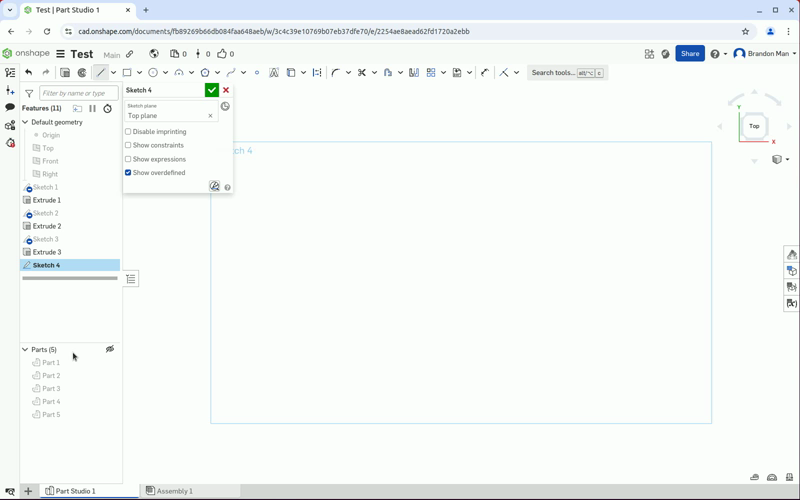
mouse_move(390, 325)
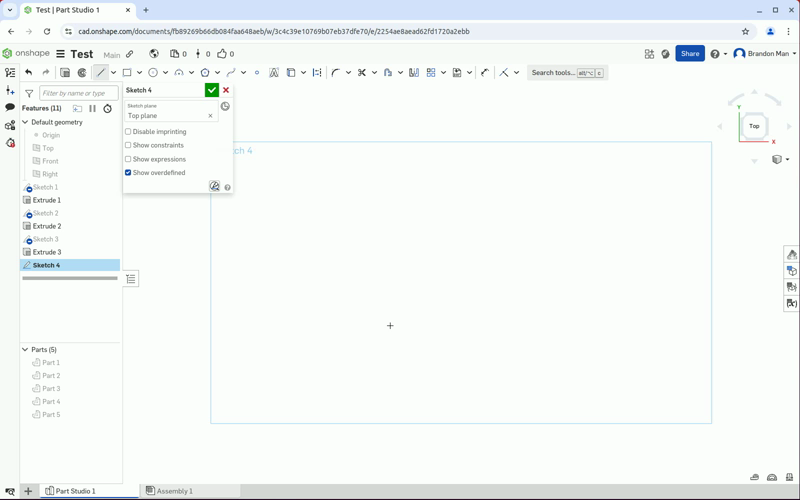
click(390, 325)
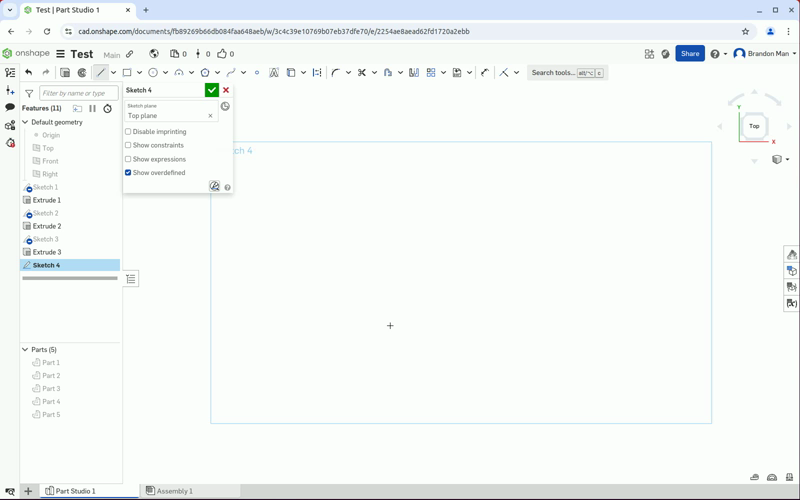
key_up(shift)
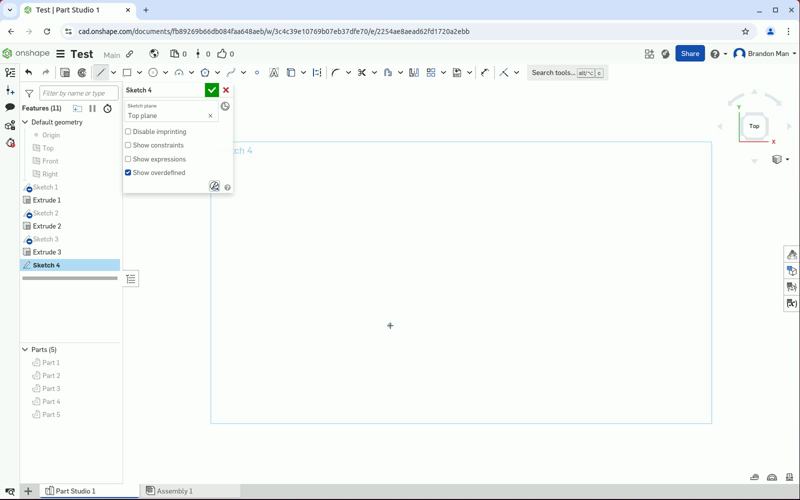
key_down(shift)
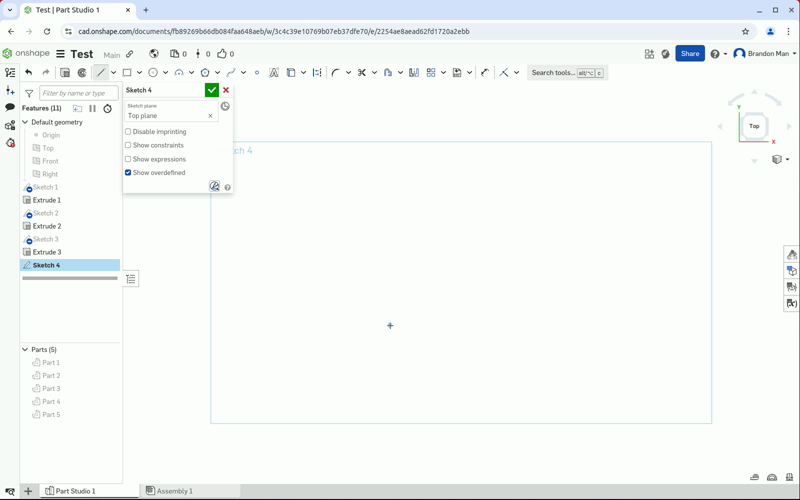
mouse_move(420, 325)
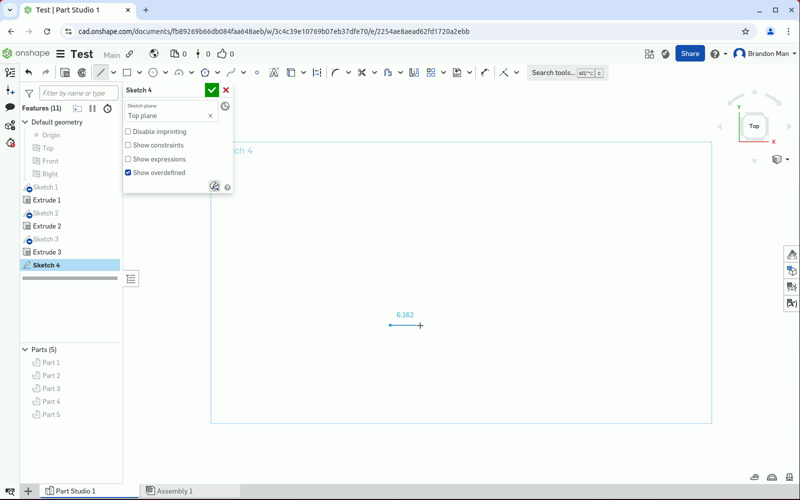
mouse_move(390, 304)
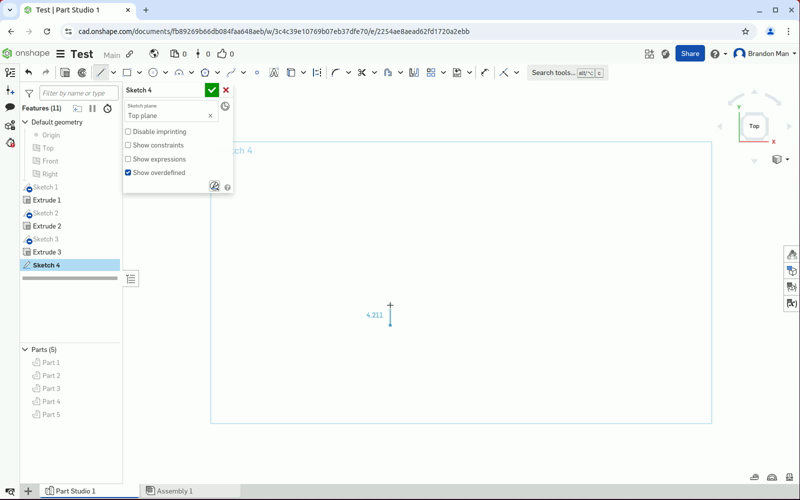
click(390, 304)
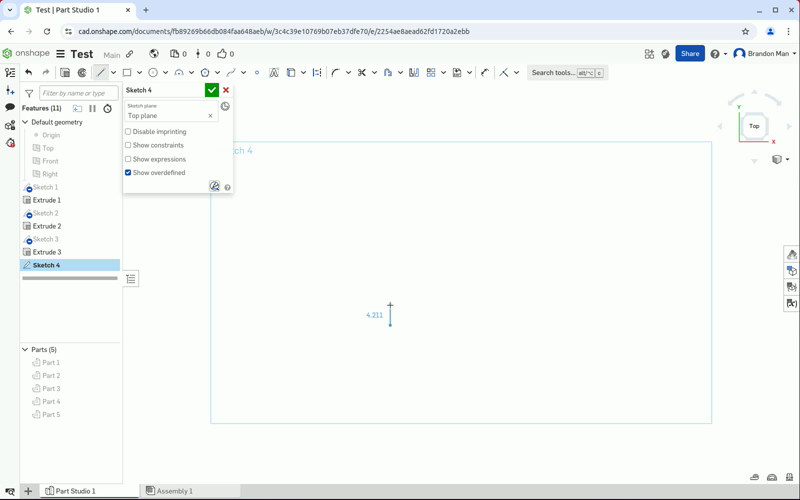
key_up(shift)
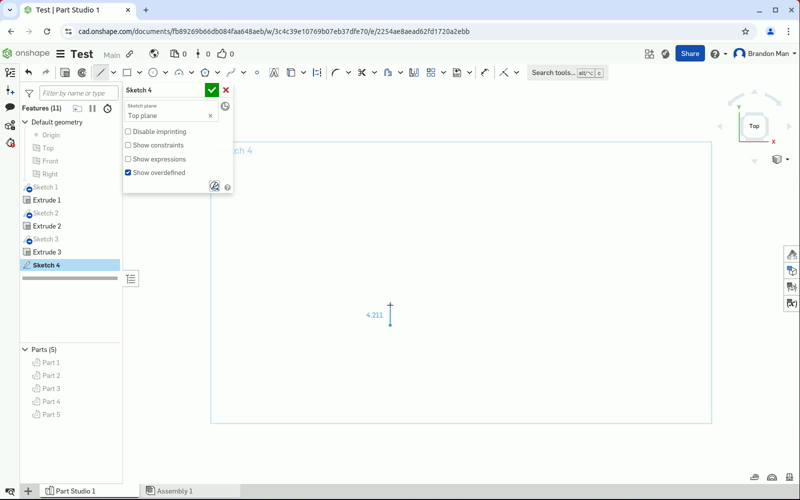
key(esc)
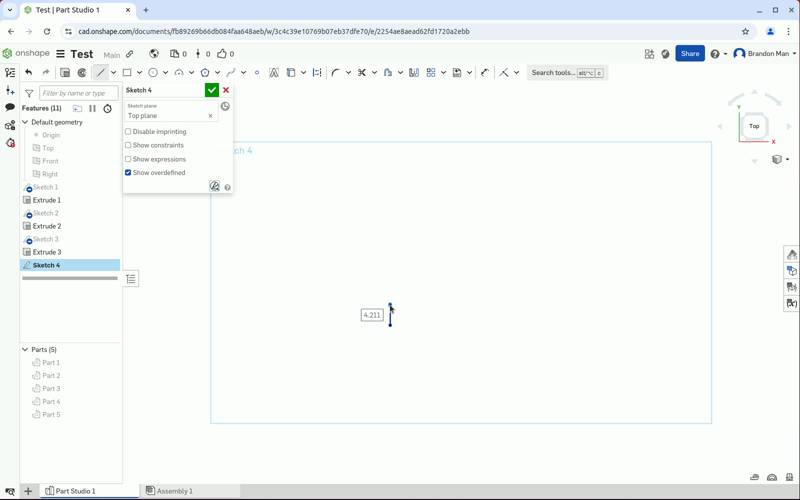
key(a)
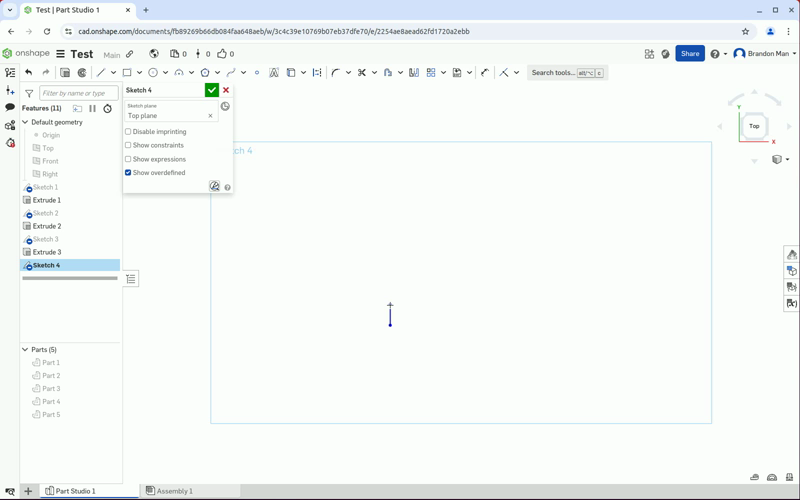
mouse_move(390, 304)
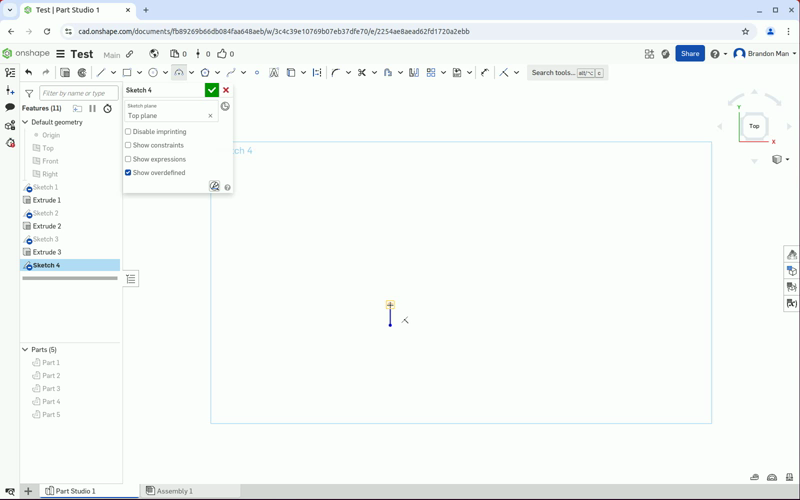
click(390, 304)
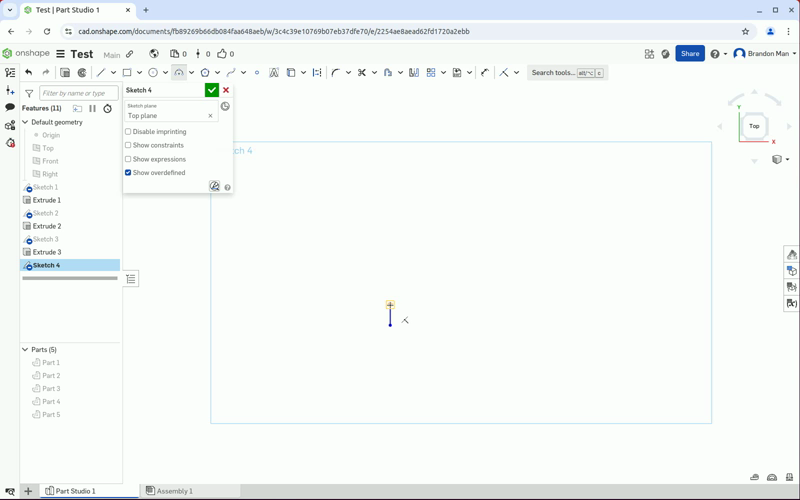
key_down(shift)
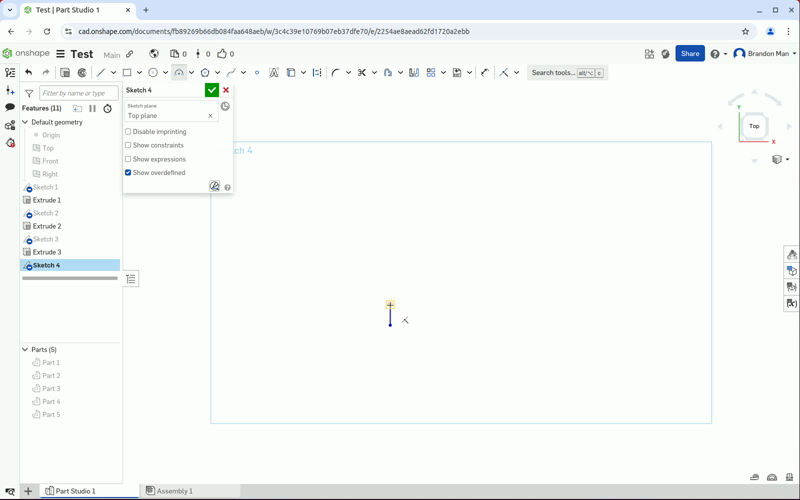
mouse_move(390, 261)
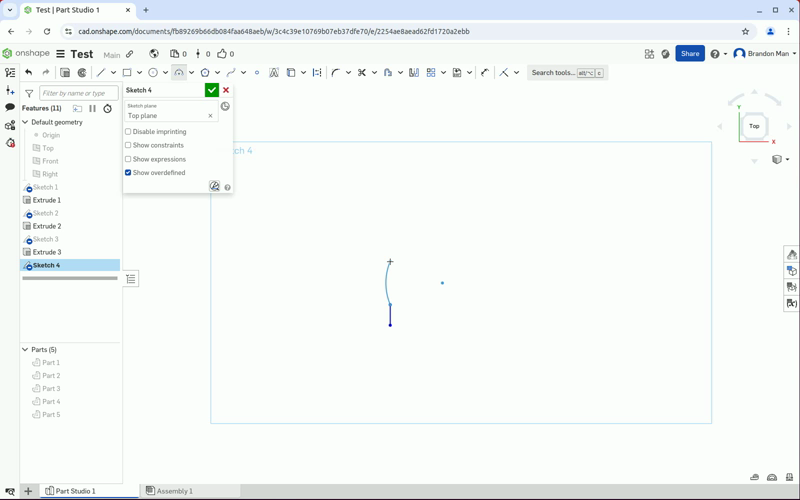
click(390, 261)
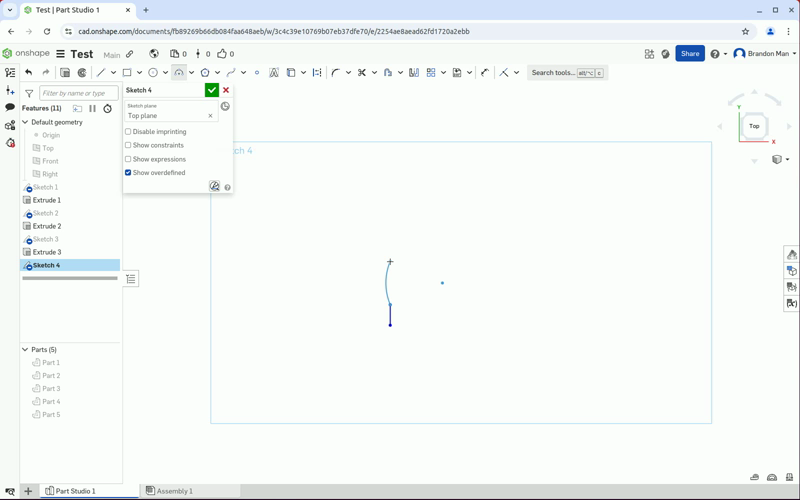
mouse_move(368, 282)
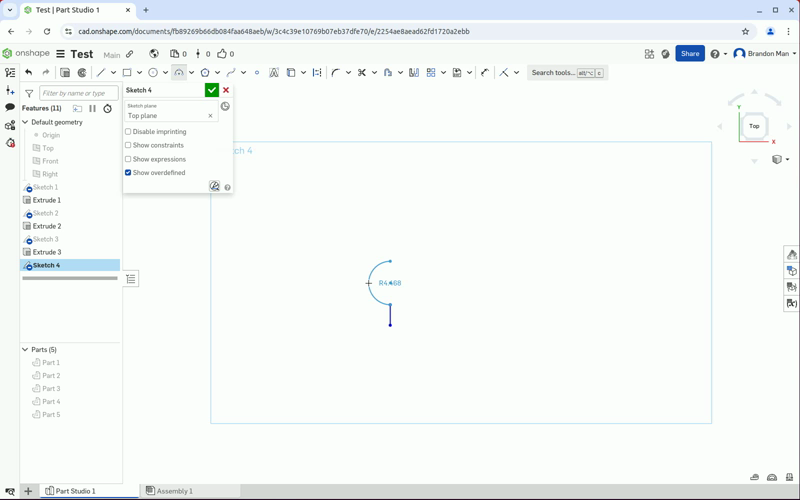
click(368, 282)
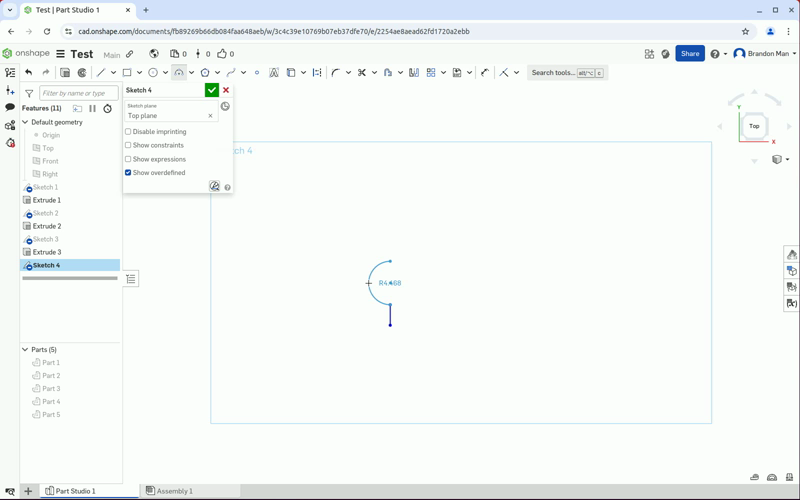
key_up(shift)
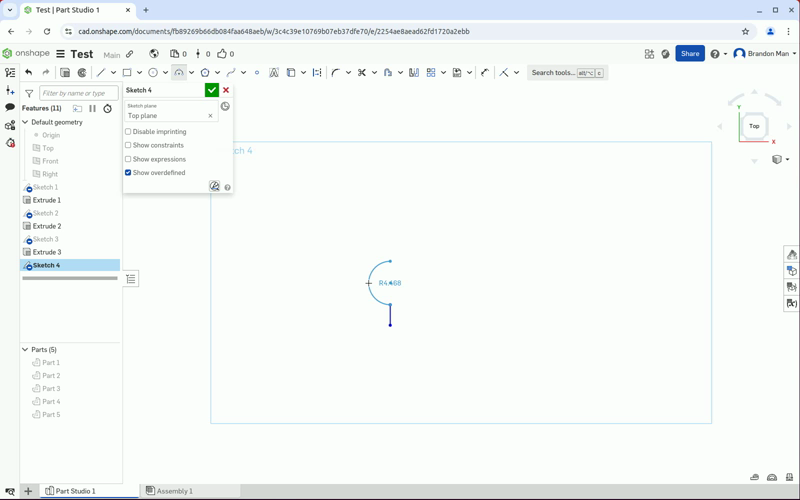
key(esc)
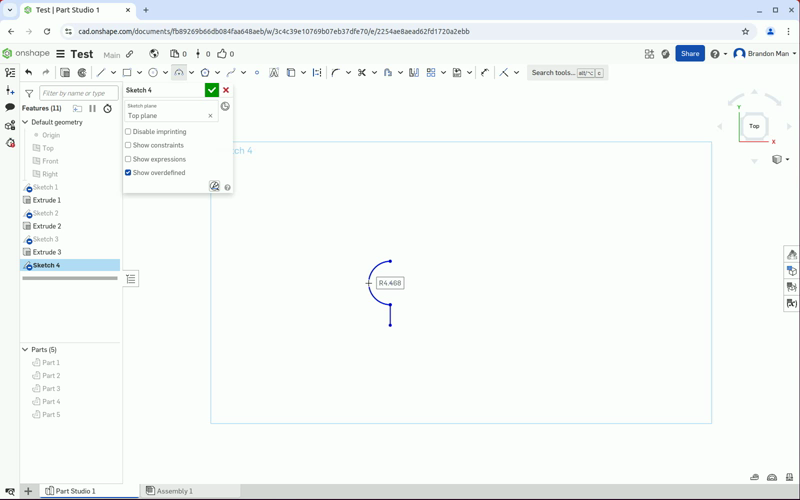
key(l)
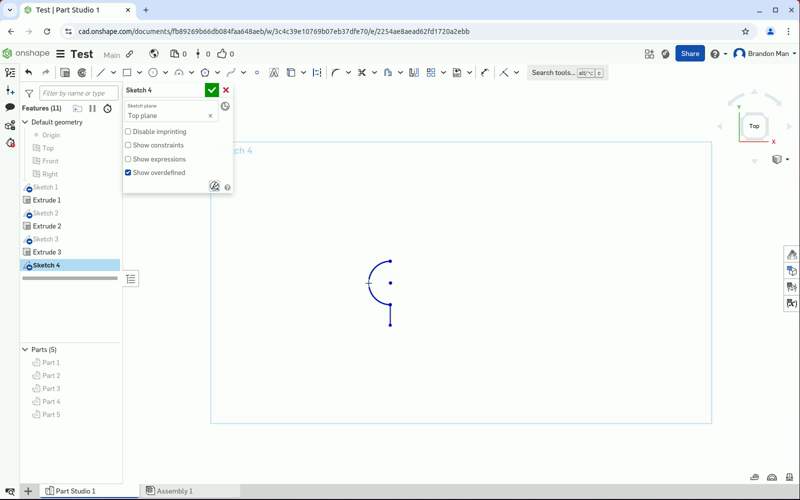
mouse_move(390, 261)
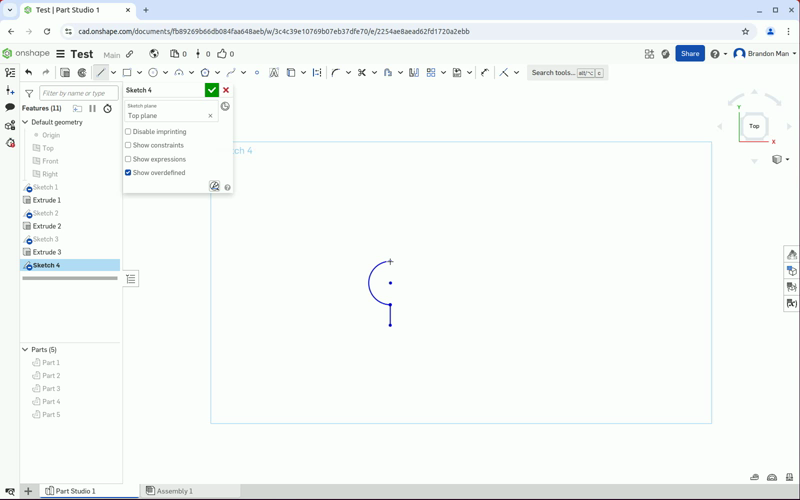
click(390, 261)
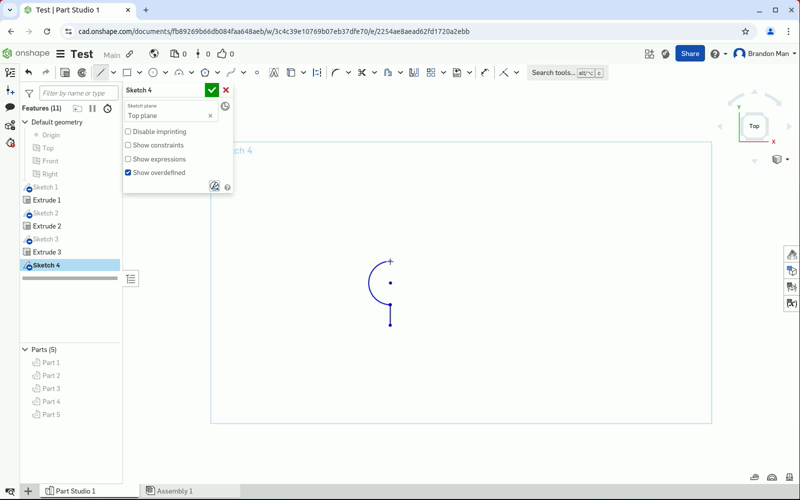
key_down(shift)
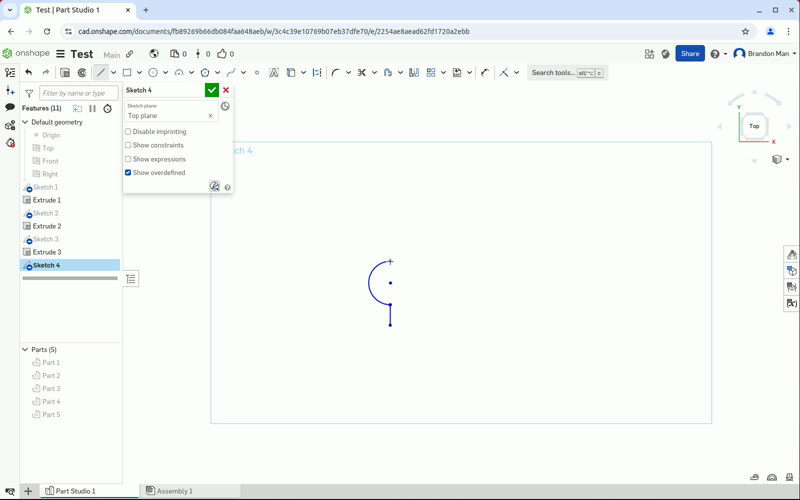
mouse_move(420, 261)
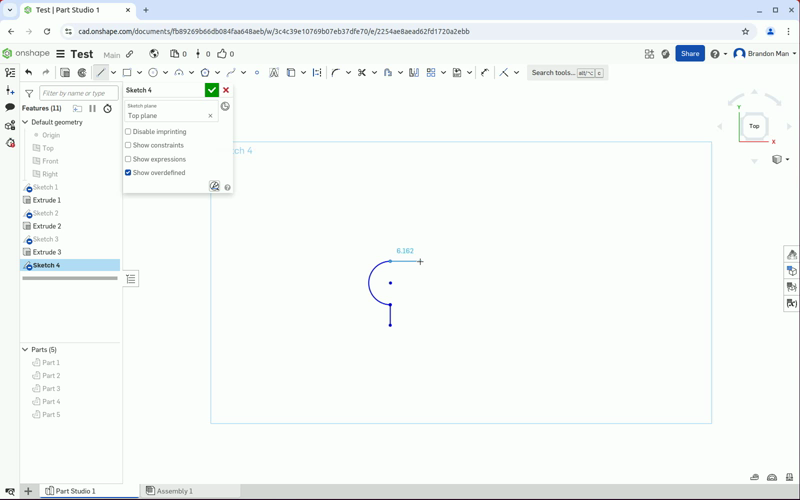
mouse_move(390, 240)
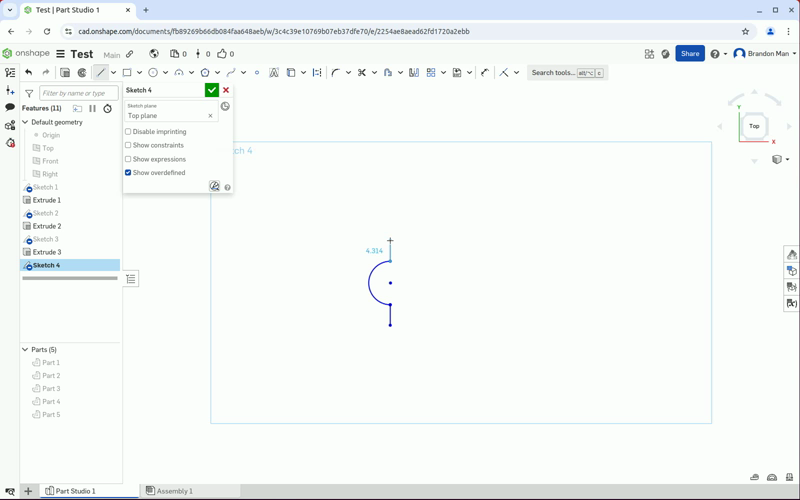
click(390, 240)
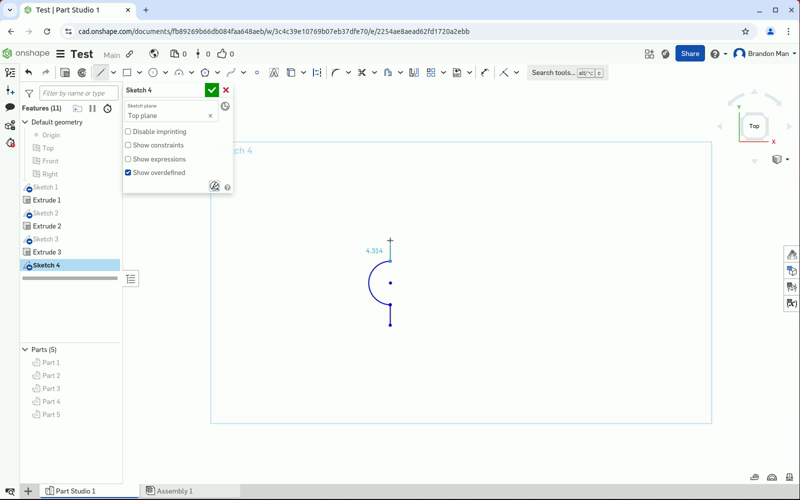
key_up(shift)
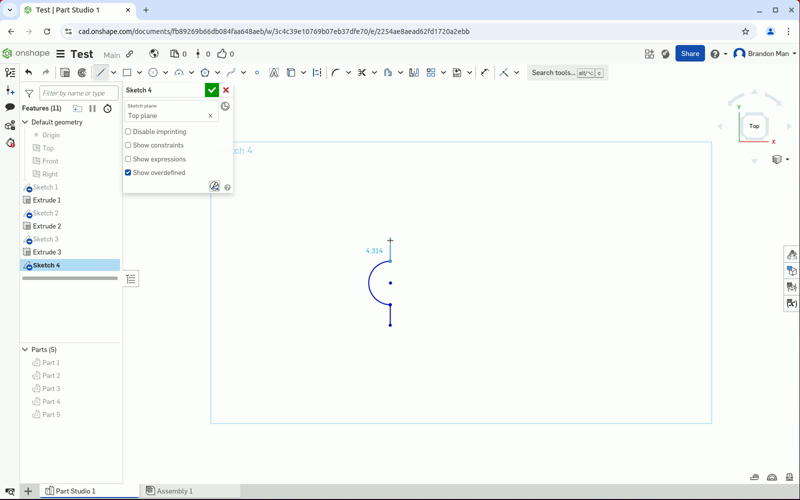
key(esc)
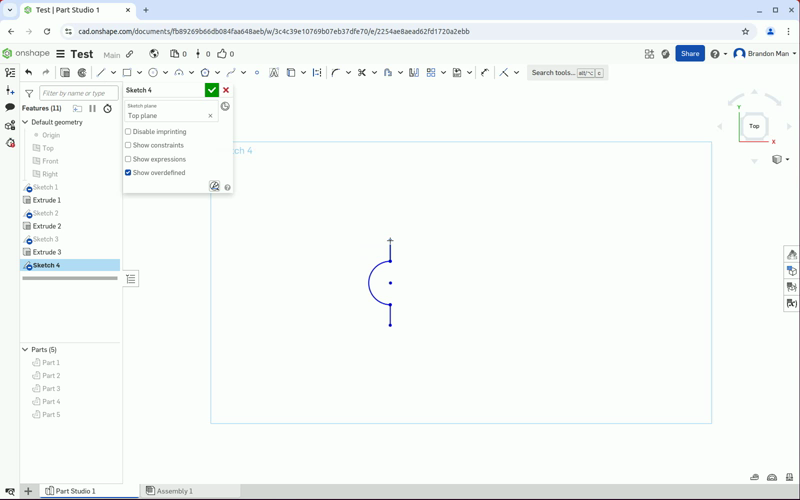
key(a)
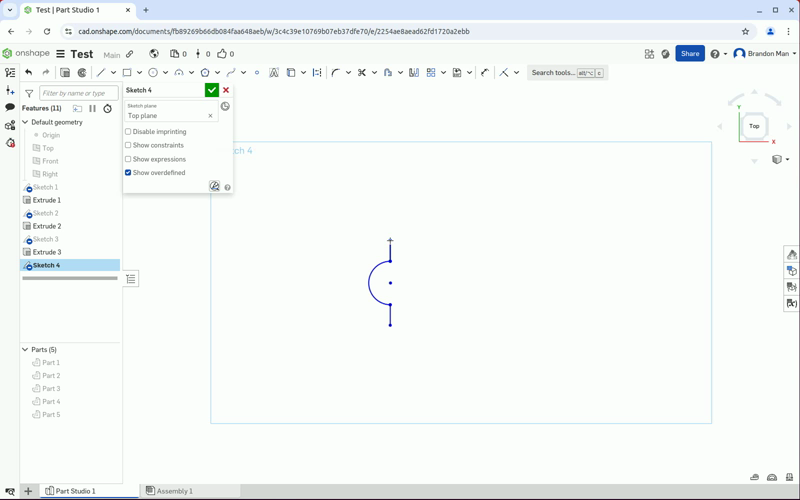
mouse_move(390, 240)
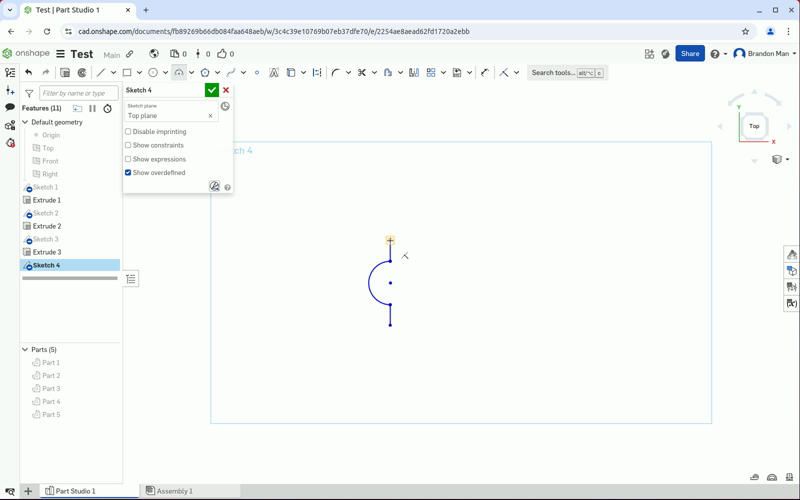
click(390, 240)
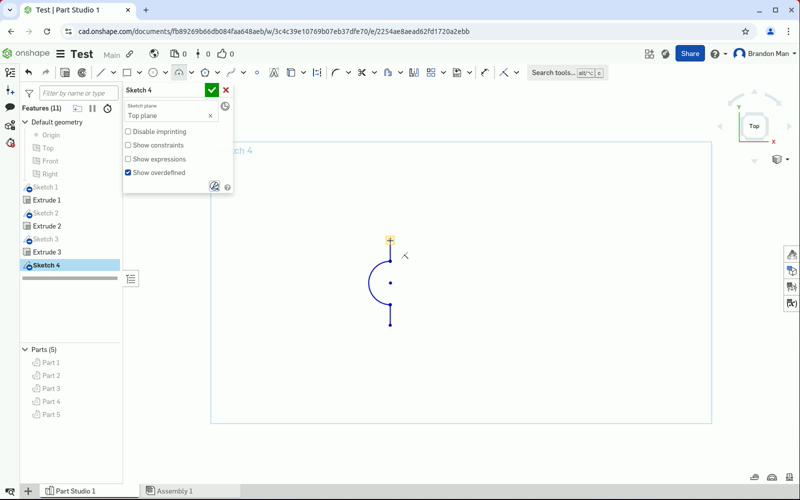
mouse_move(390, 325)
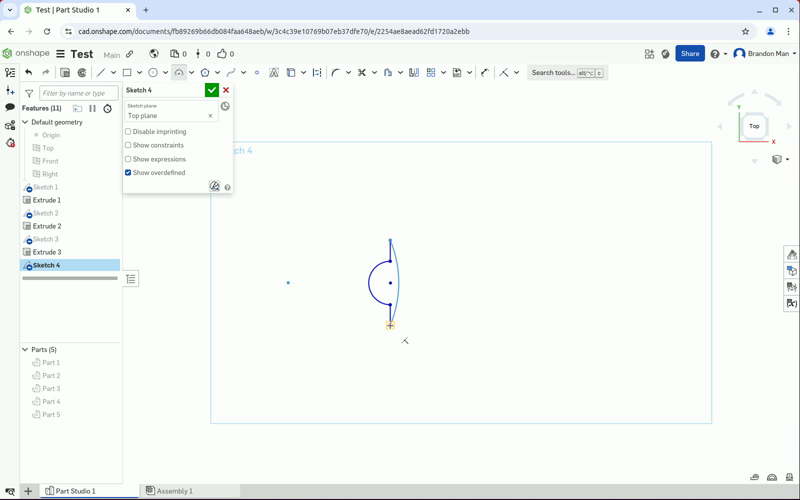
click(390, 325)
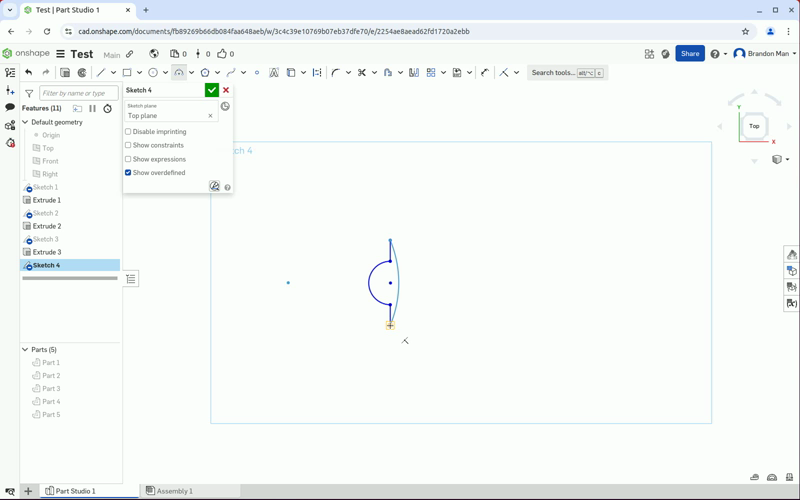
key_down(shift)
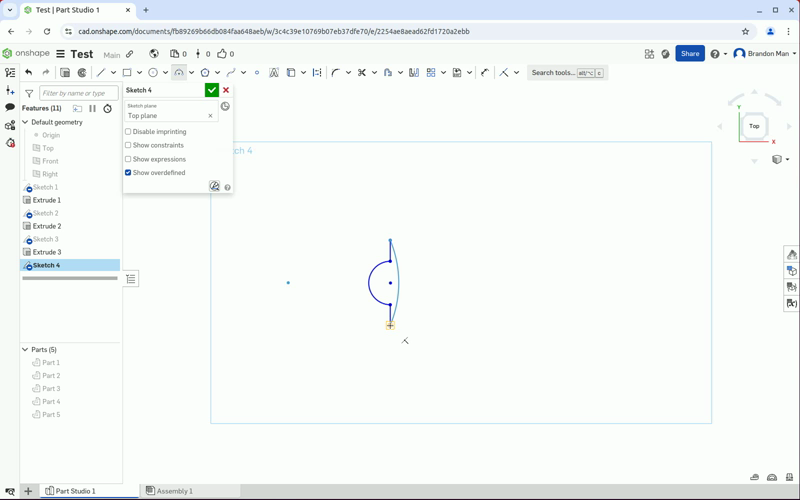
mouse_move(347, 282)
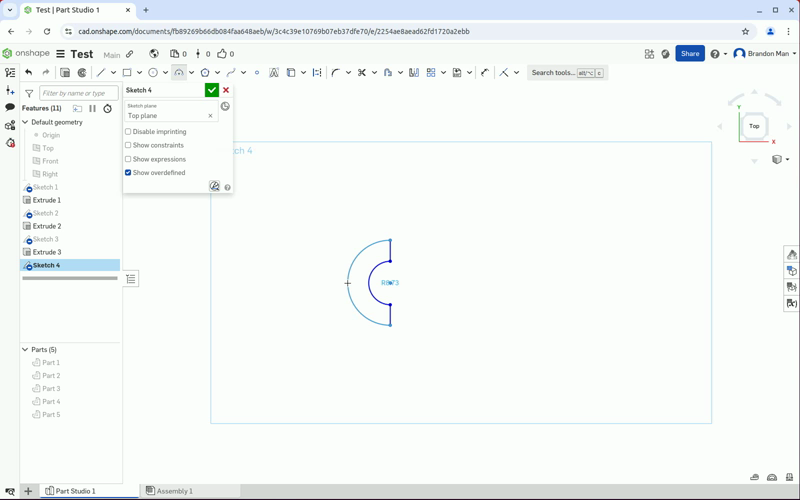
click(347, 282)
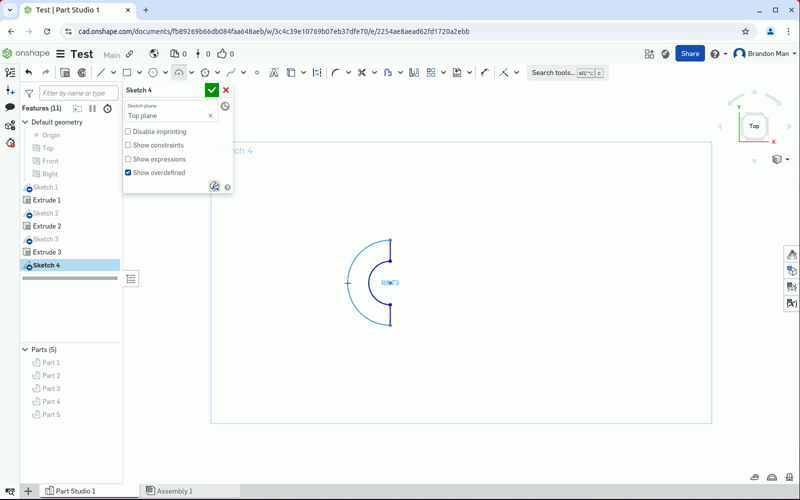
key_up(shift)
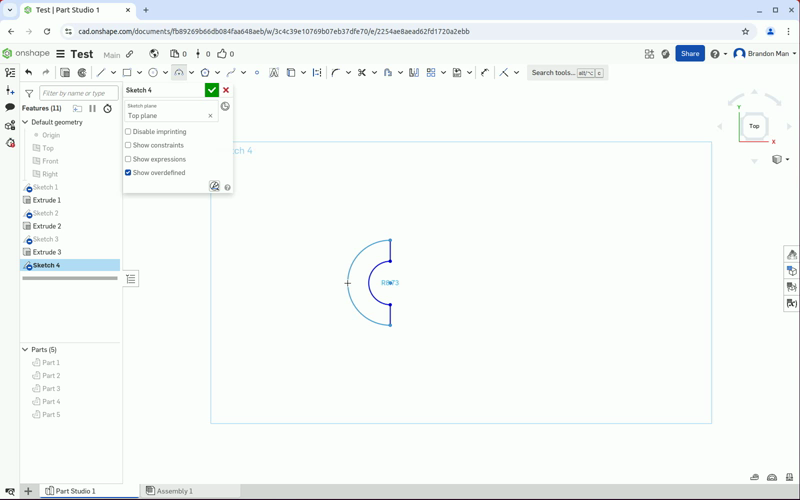
key(esc)
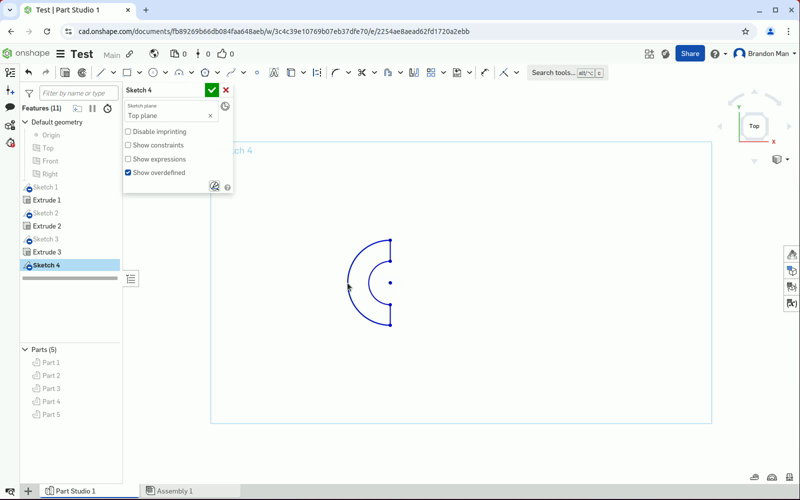
mouse_move(369, 269)
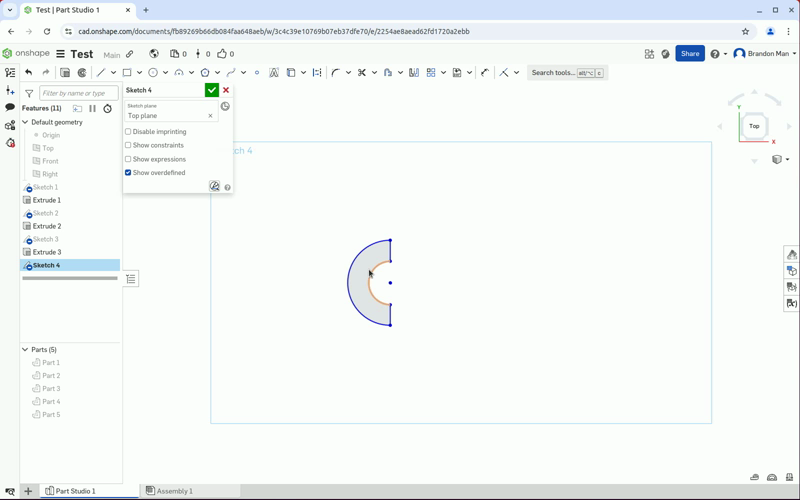
scroll(6)
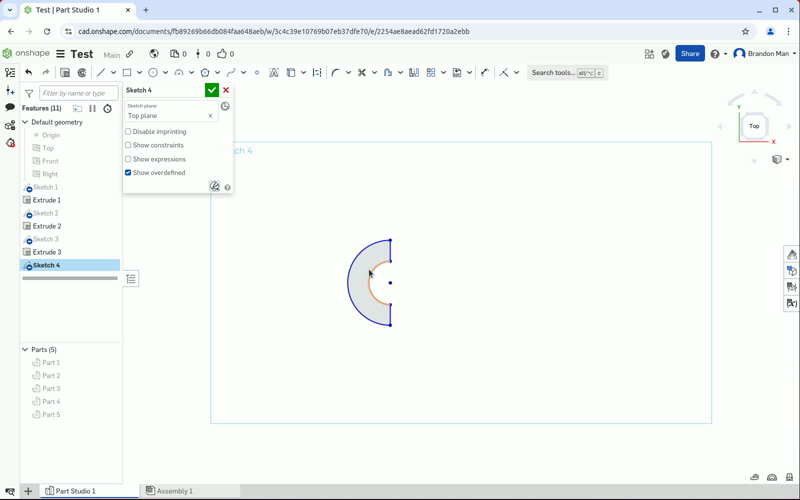
scroll(6)
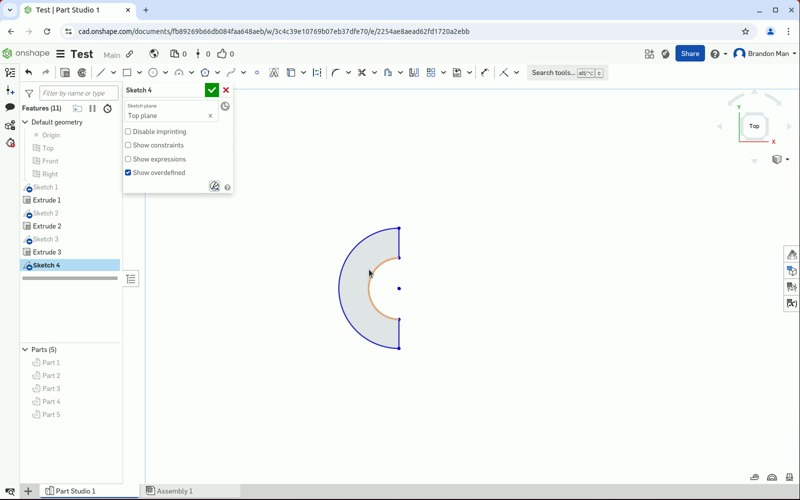
scroll(6)
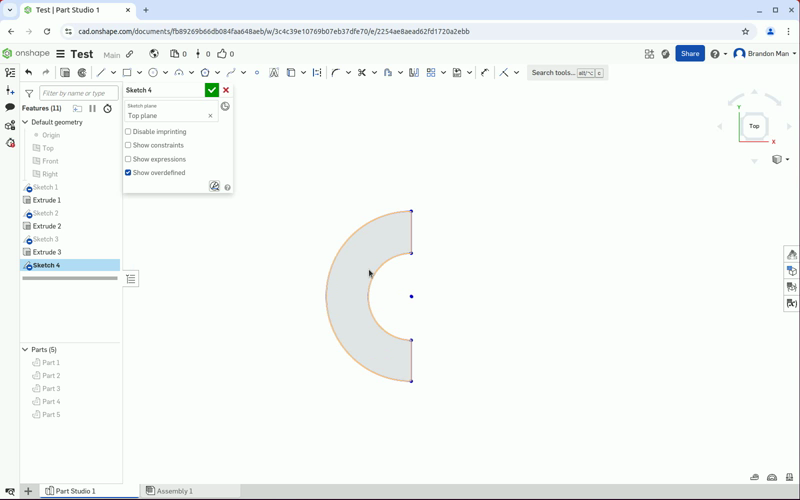
scroll(6)
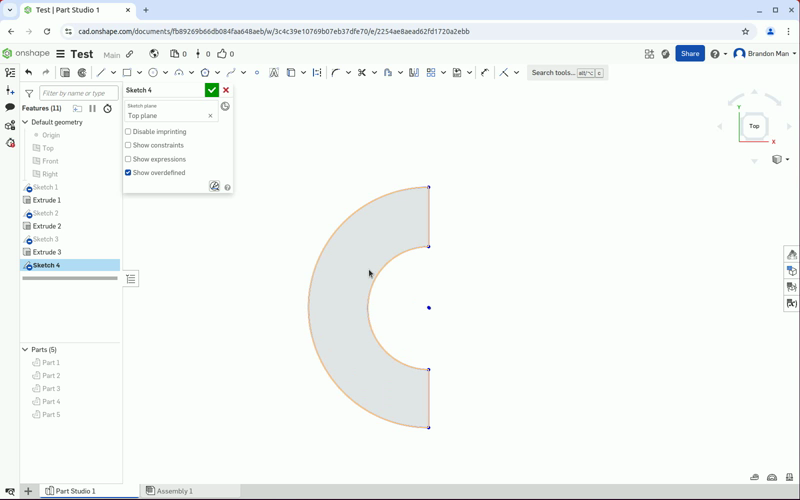
scroll(6)
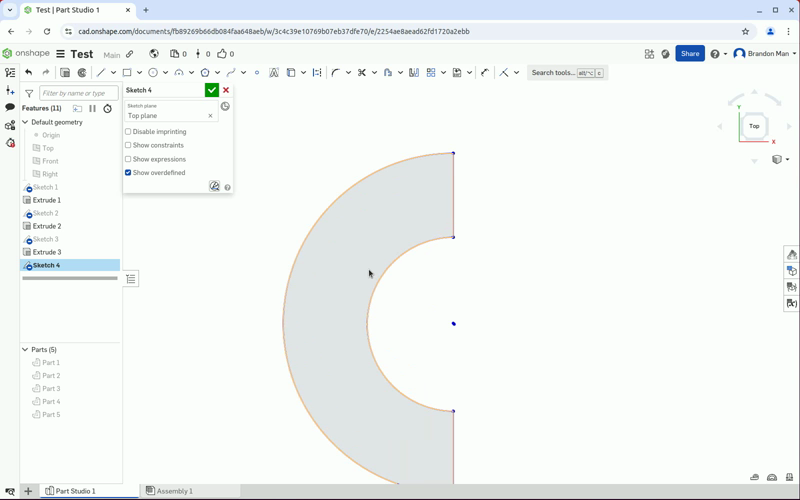
scroll(6)
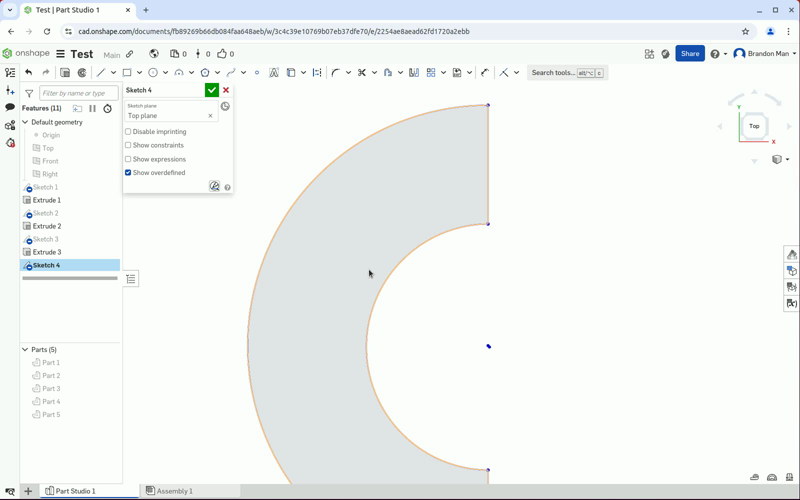
scroll(6)
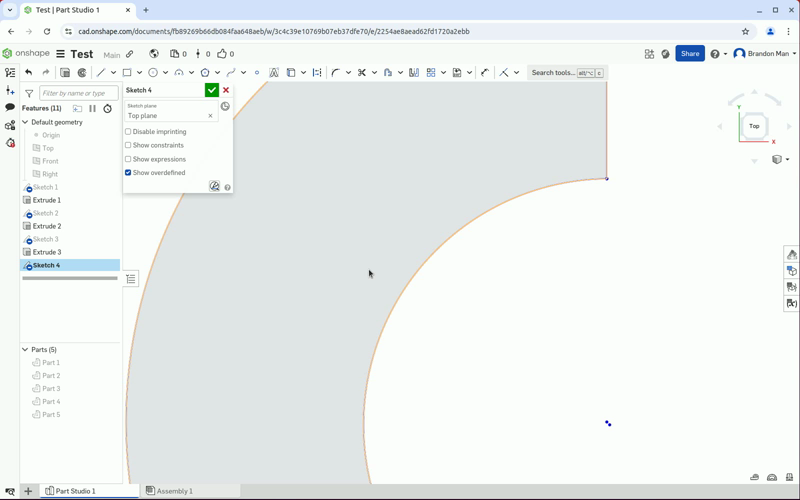
click(369, 269)
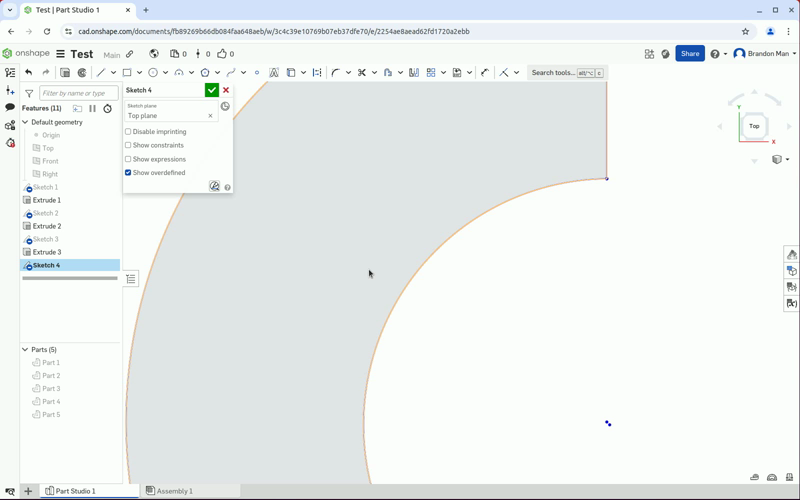
scroll(-6)
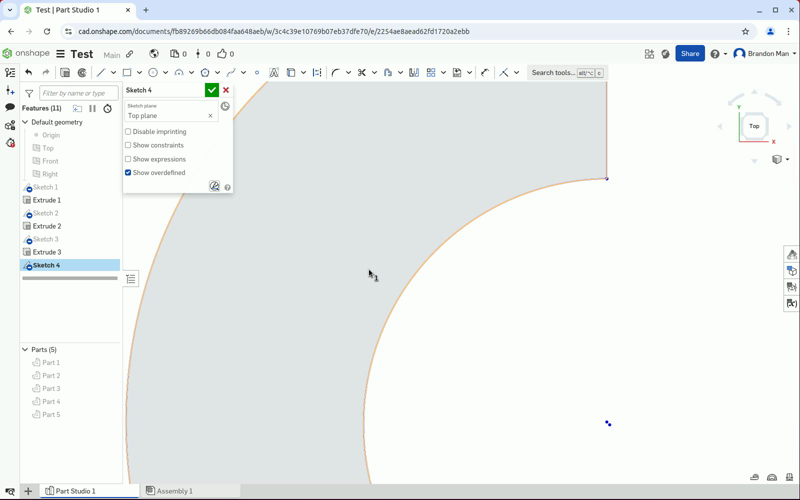
scroll(-6)
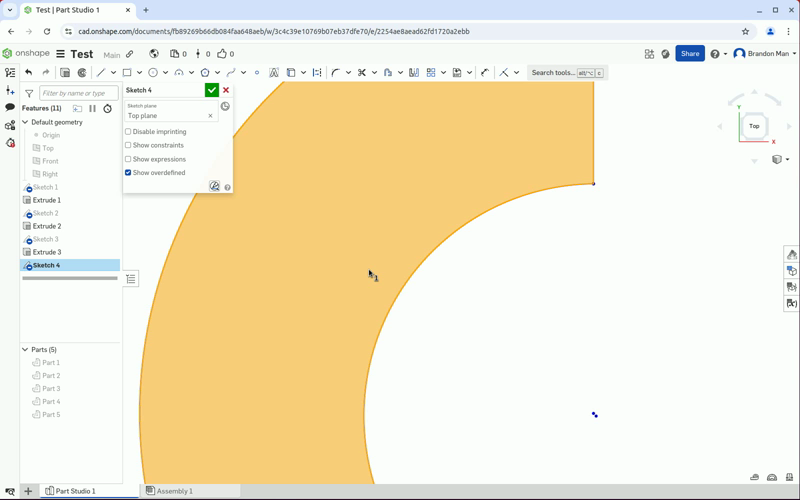
scroll(-6)
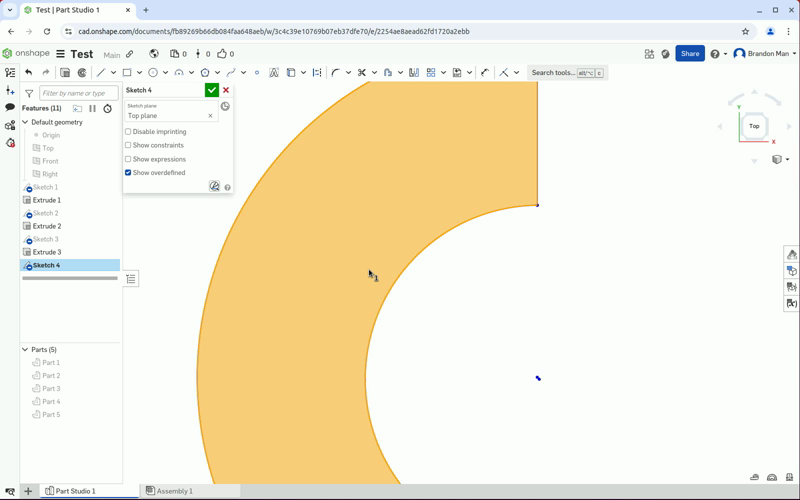
scroll(-6)
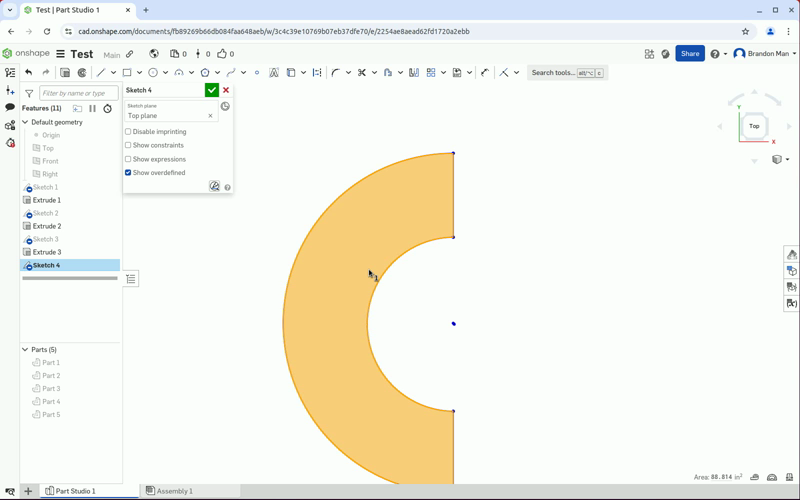
scroll(-6)
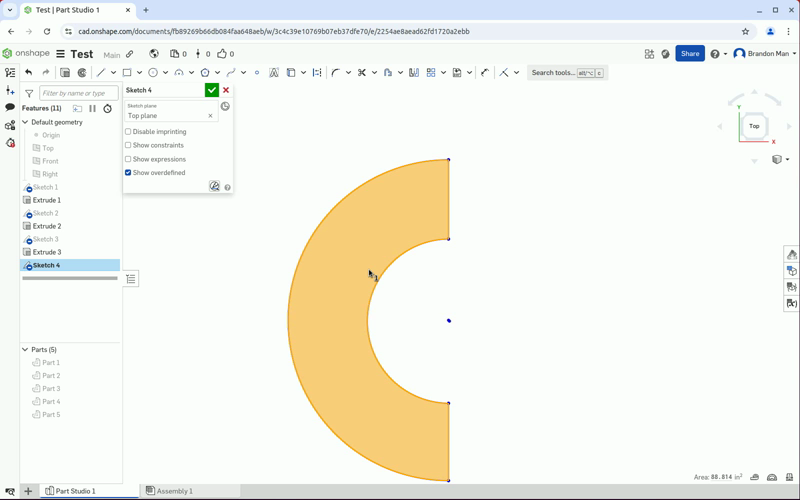
scroll(-6)
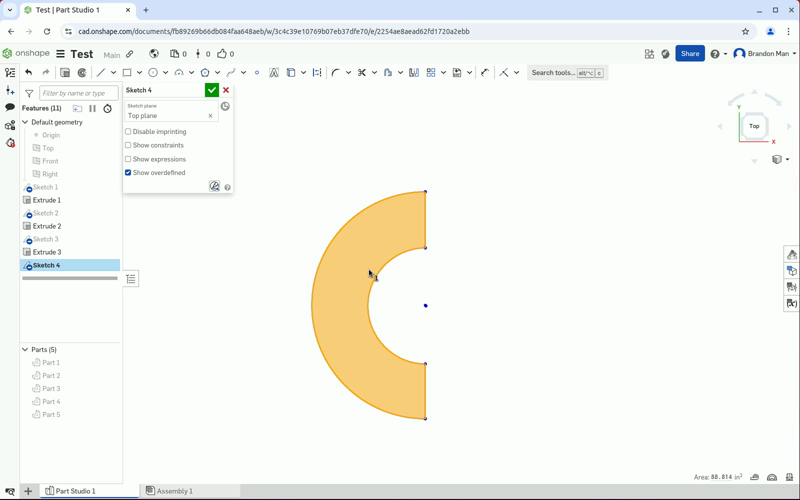
scroll(-6)
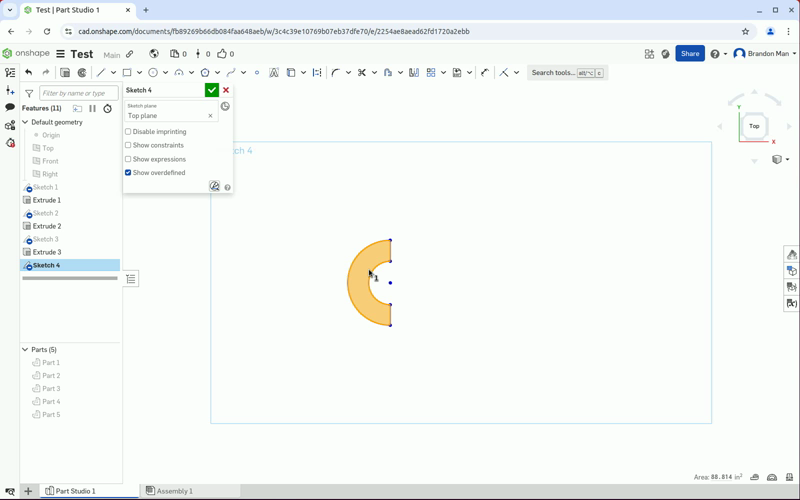
mouse_move(73, 352)
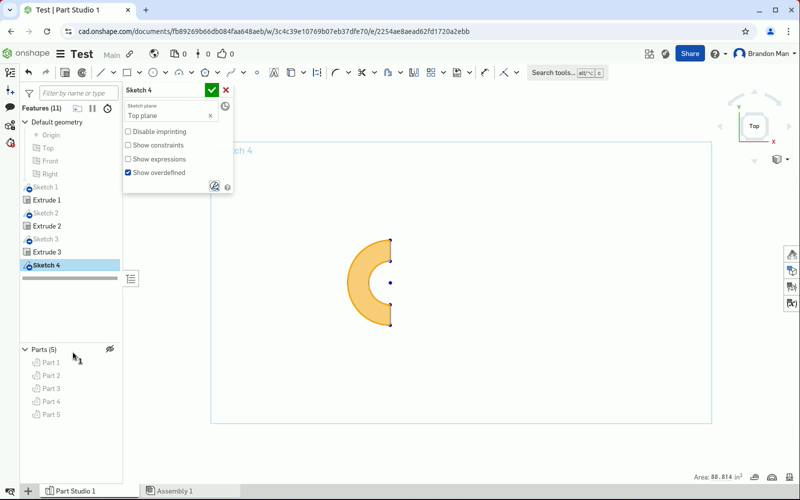
key(shift+y)
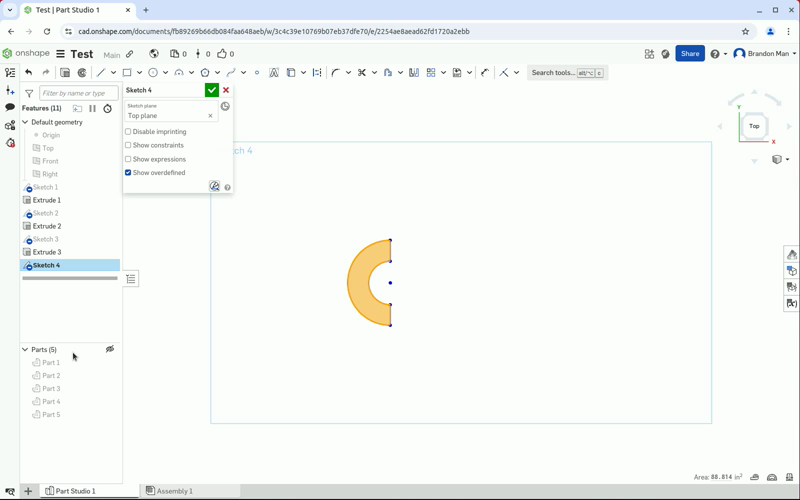
key(shift+e)
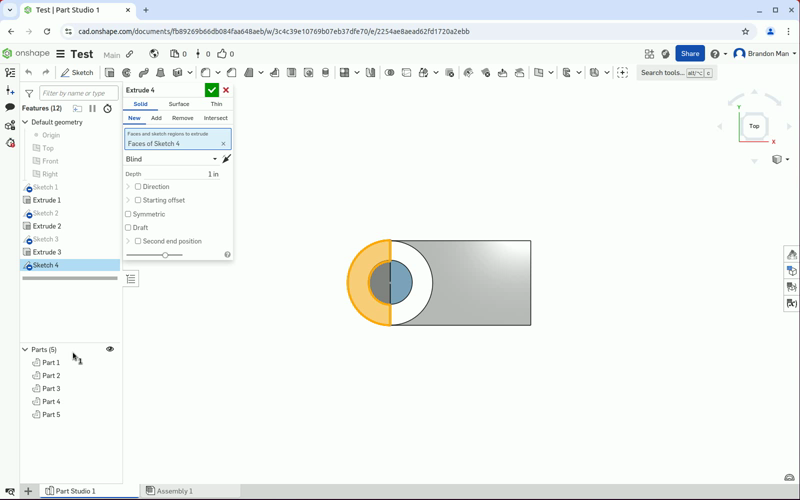
mouse_move(143, 106)
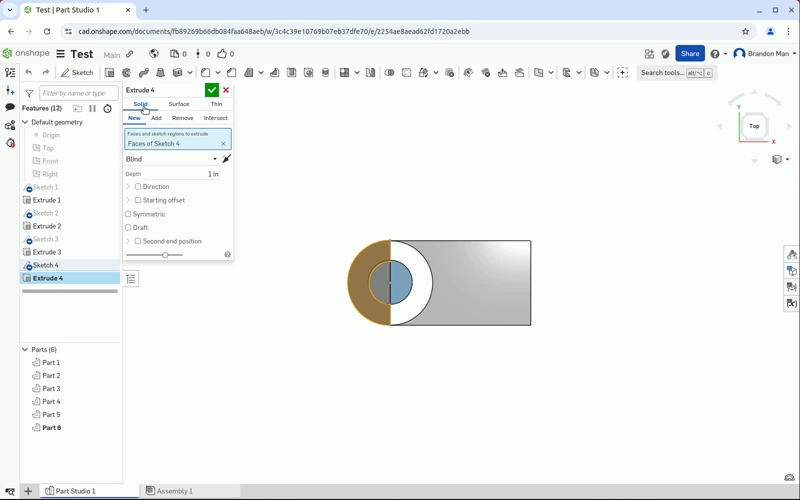
click(143, 106)
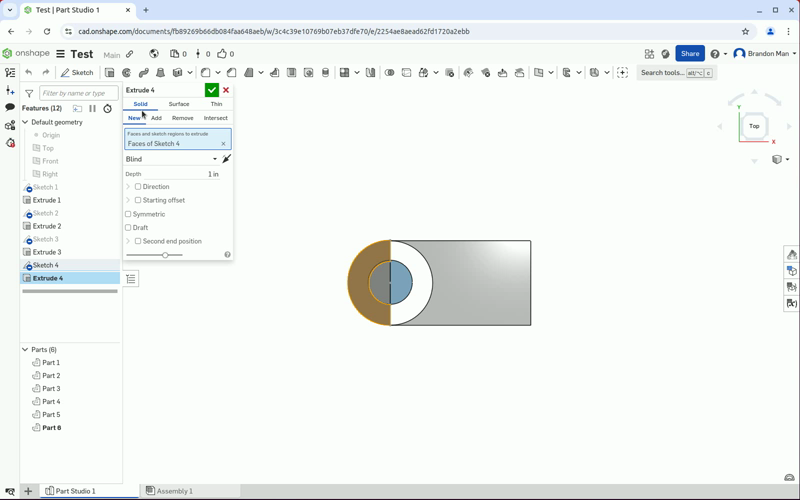
mouse_move(137, 120)
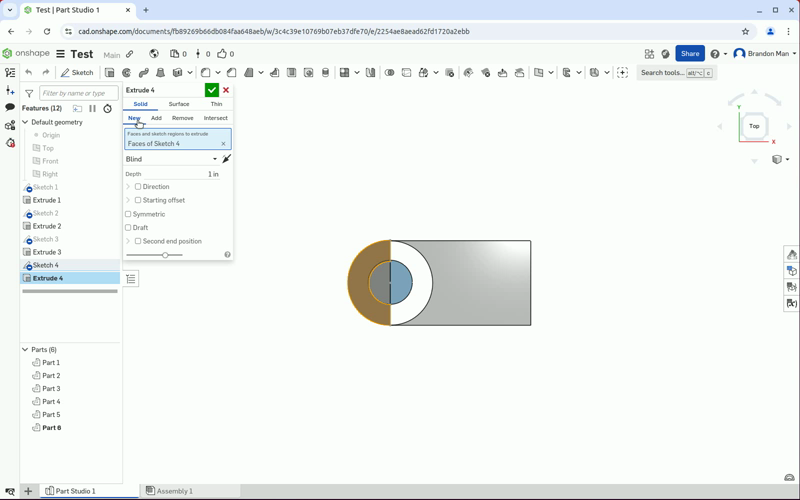
click(137, 120)
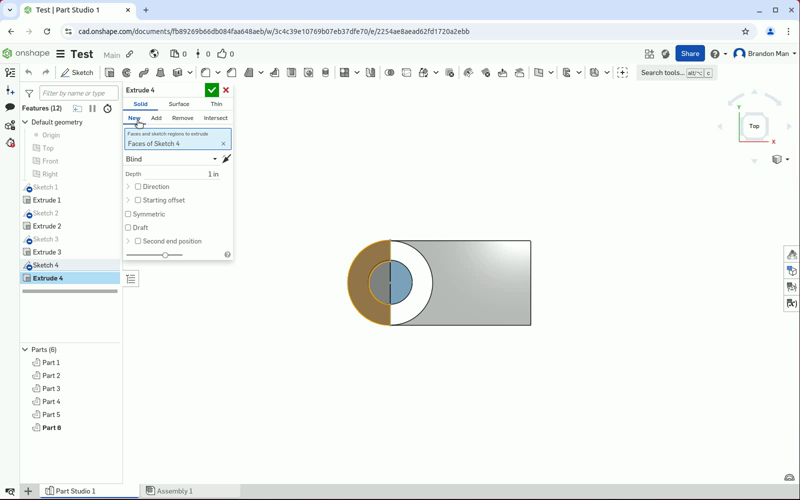
key(tab, 4)
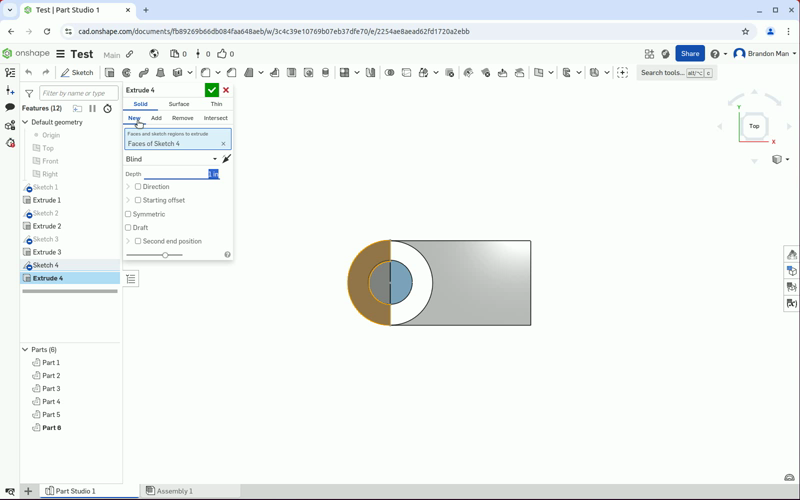
text(5.777)
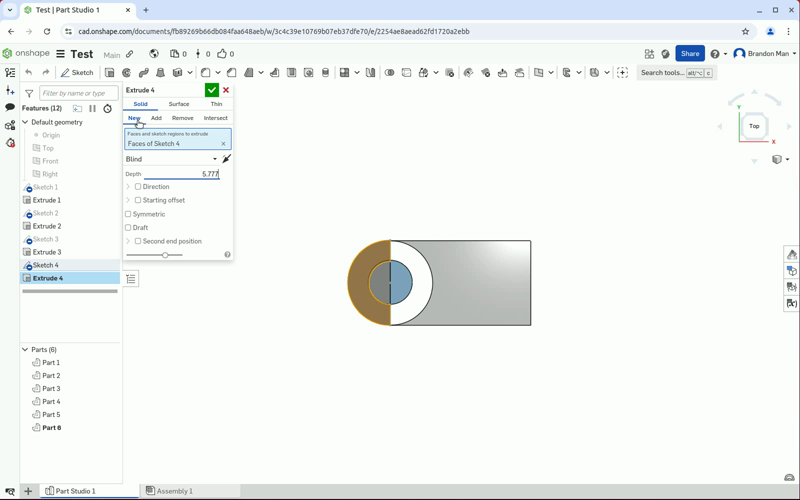
key(enter)
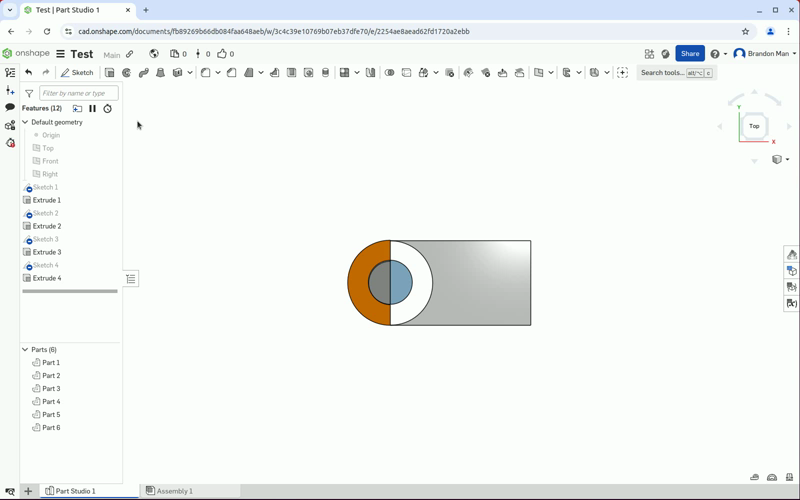
key(shift+h)
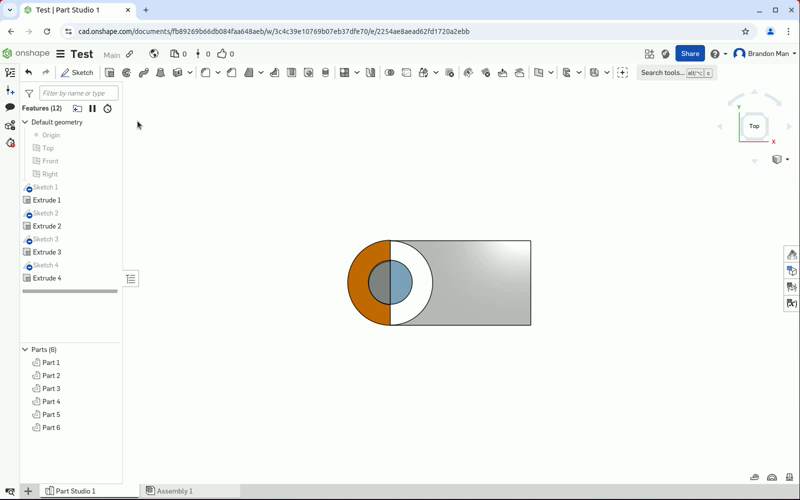
key(shift+h)
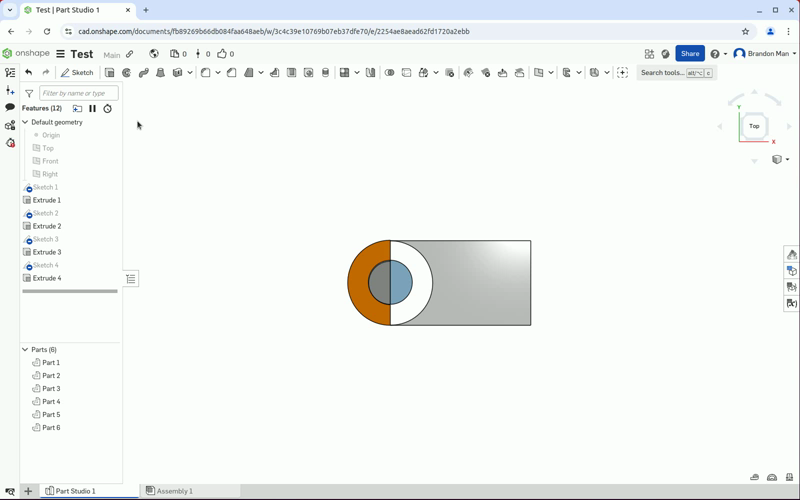
mouse_move(73, 189)
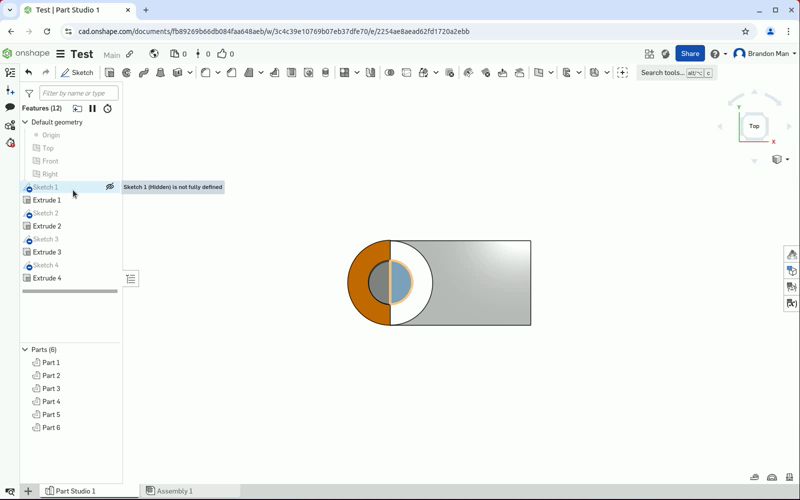
click(73, 189)
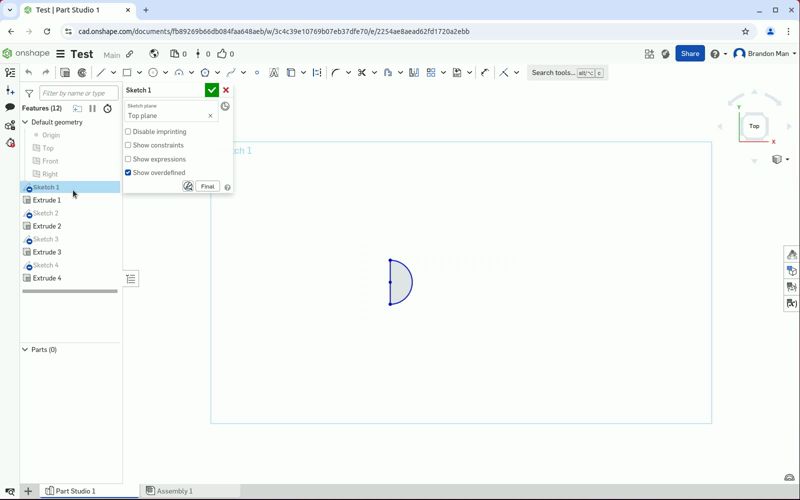
mouse_move(229, 92)
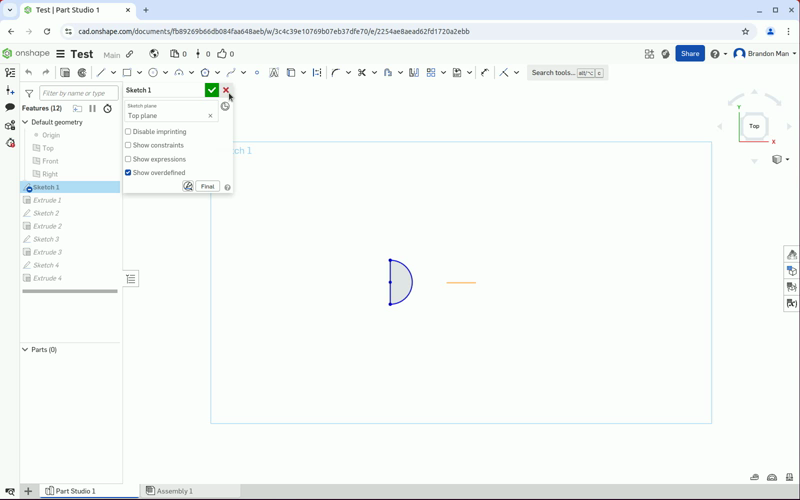
click(229, 92)
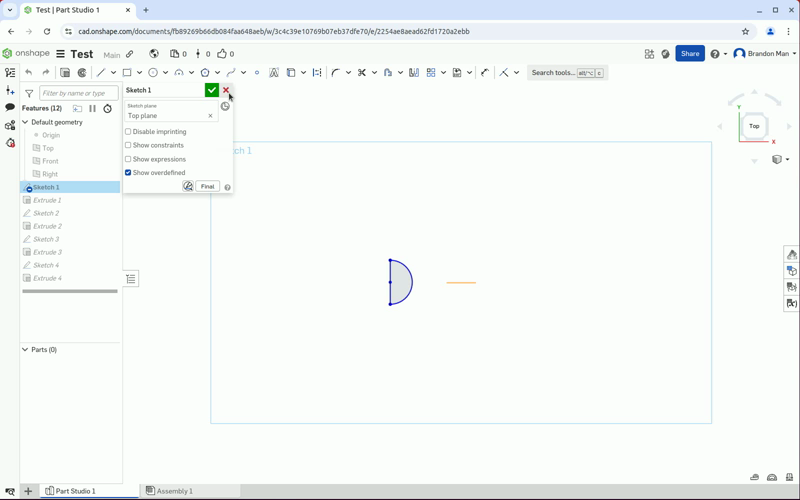
key(shift+s)
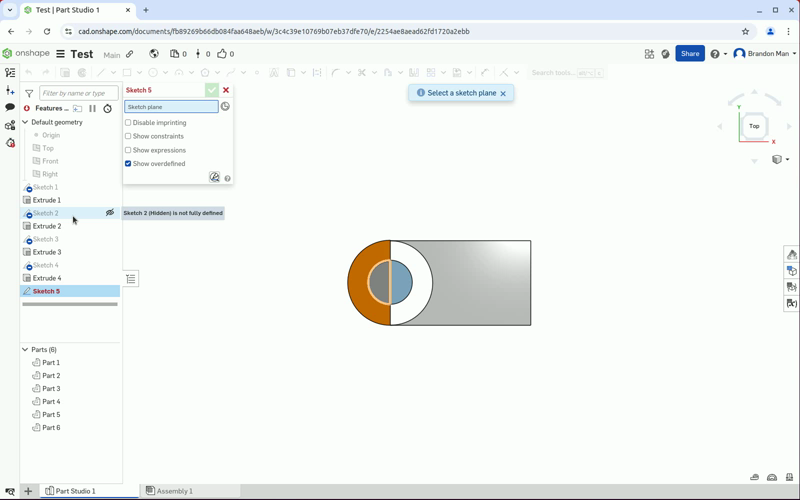
scroll(3)
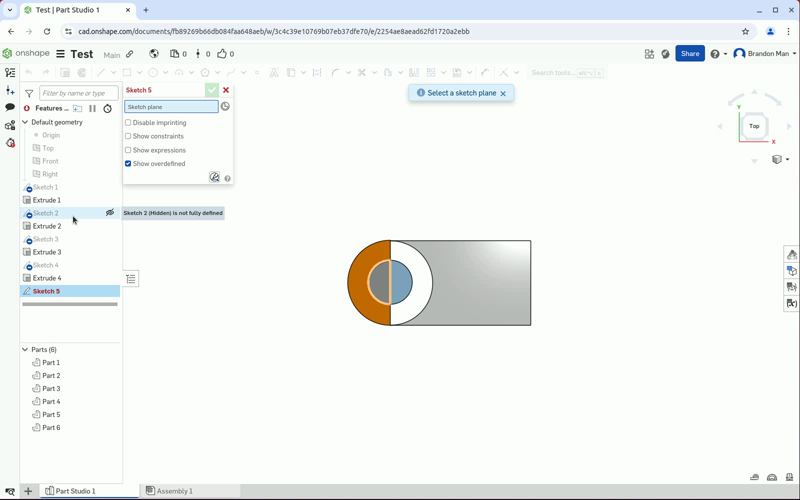
mouse_move(73, 150)
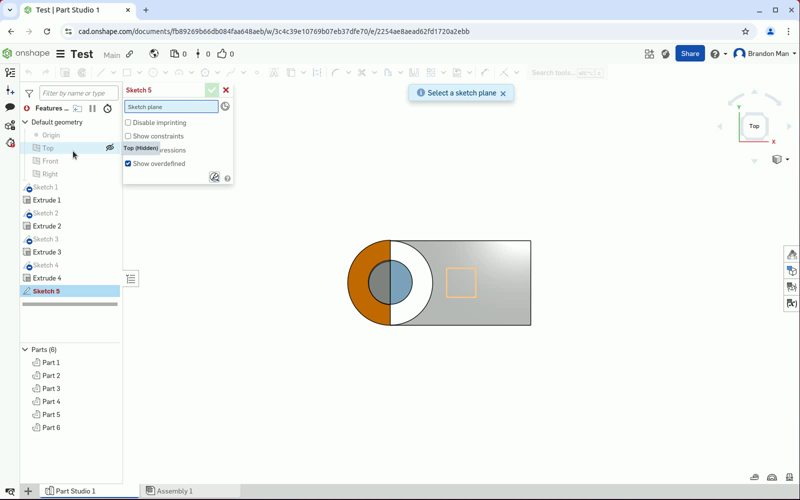
click(73, 150)
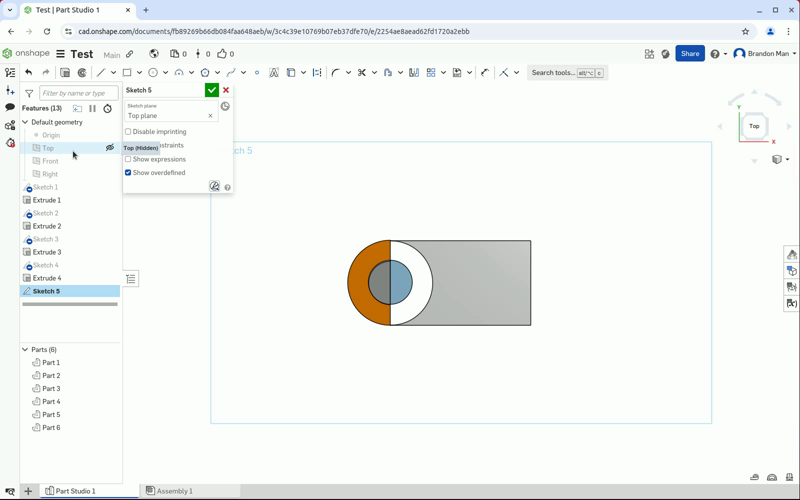
mouse_move(73, 352)
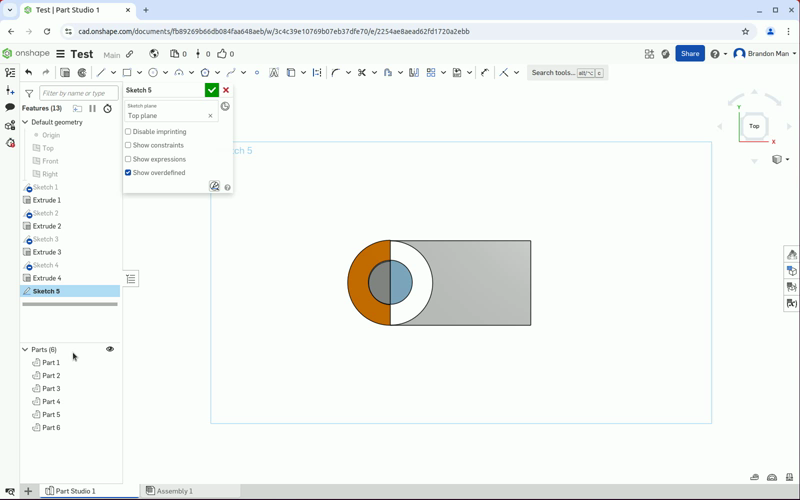
key(y)
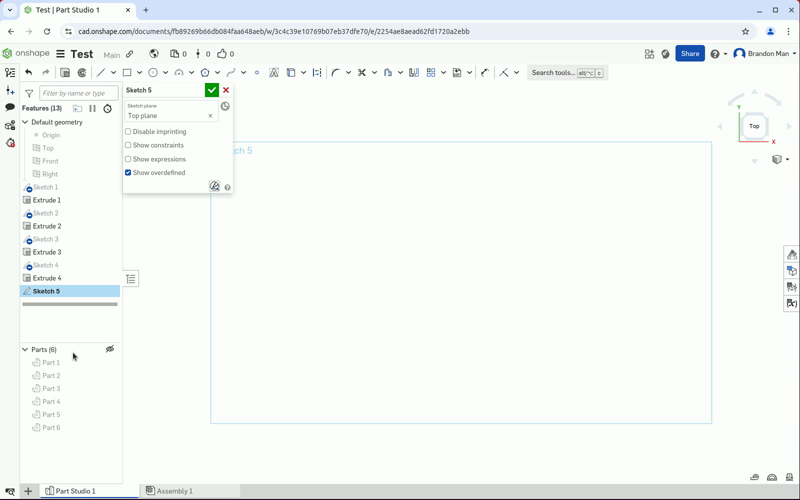
key(a)
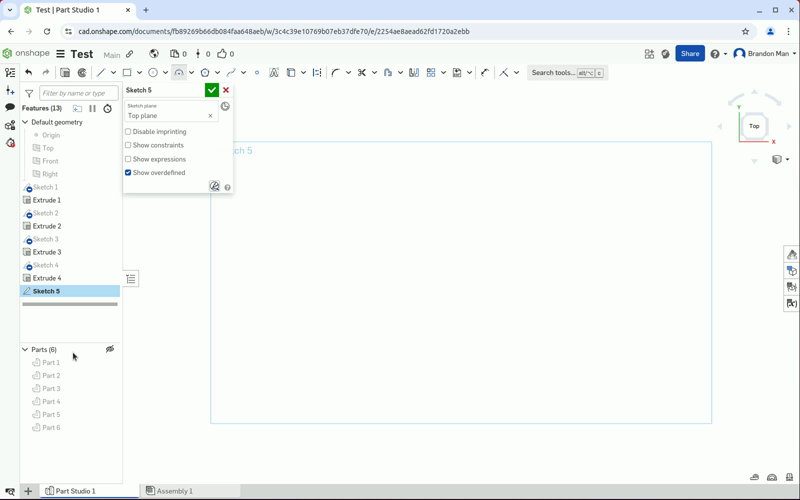
key_down(shift)
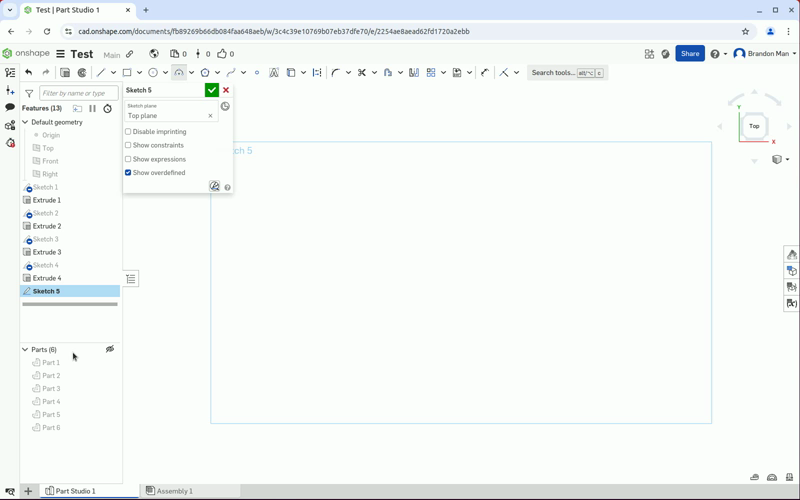
mouse_move(390, 325)
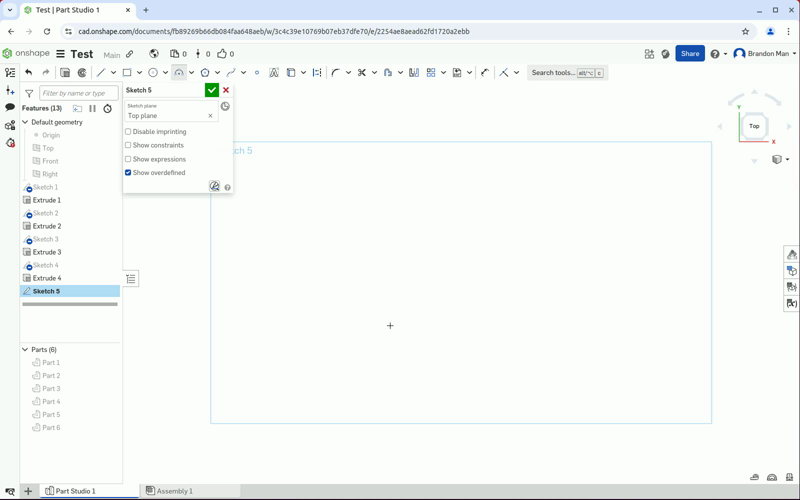
click(390, 325)
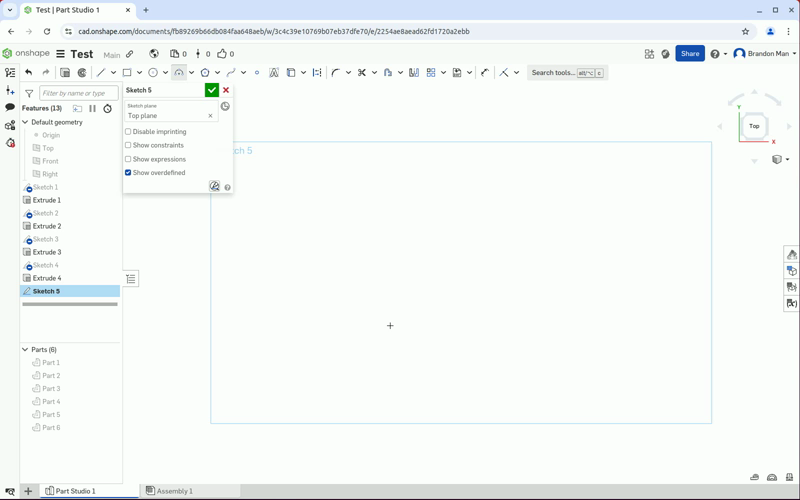
key_up(shift)
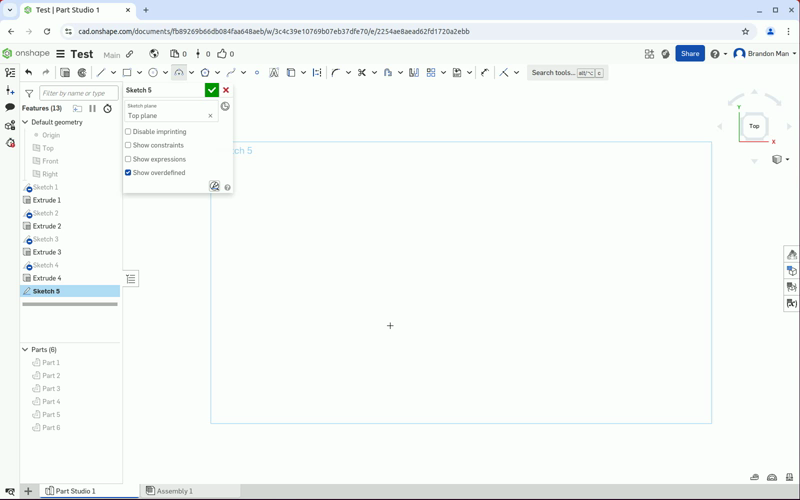
key_down(shift)
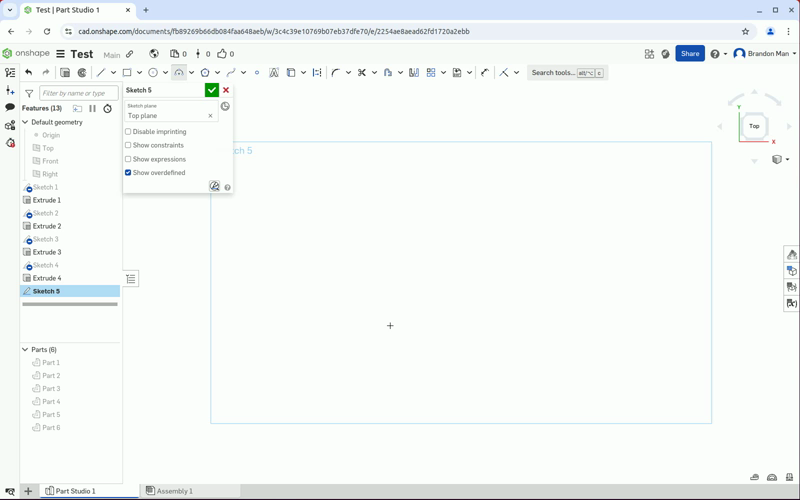
mouse_move(390, 240)
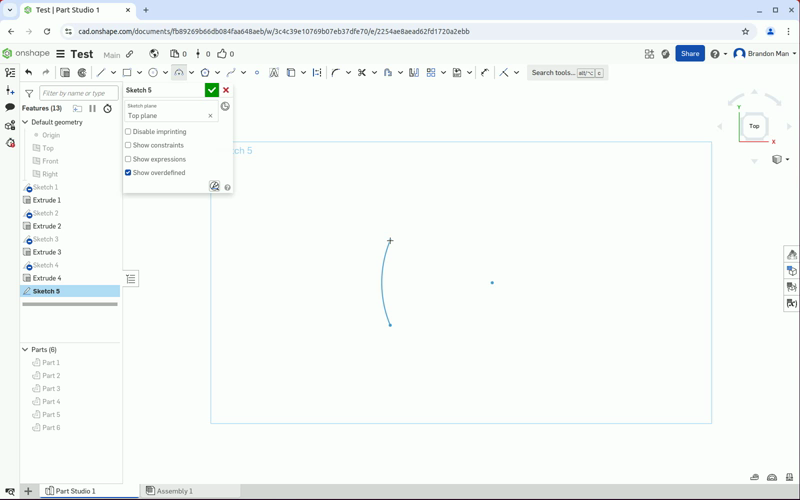
click(390, 240)
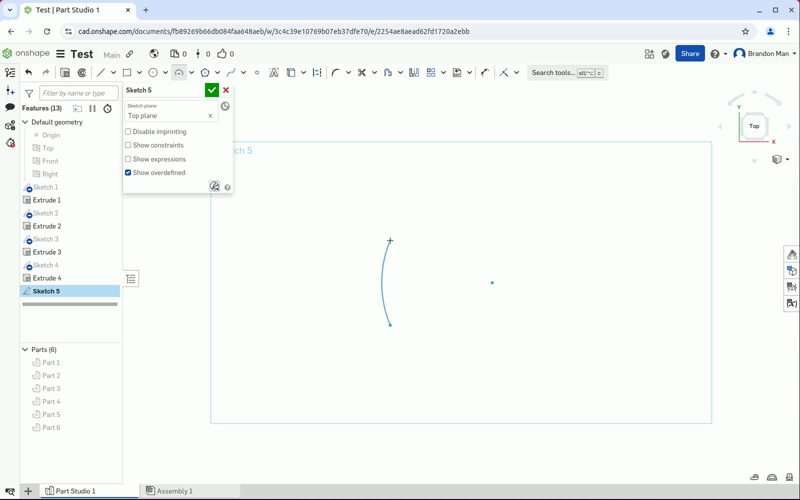
mouse_move(432, 282)
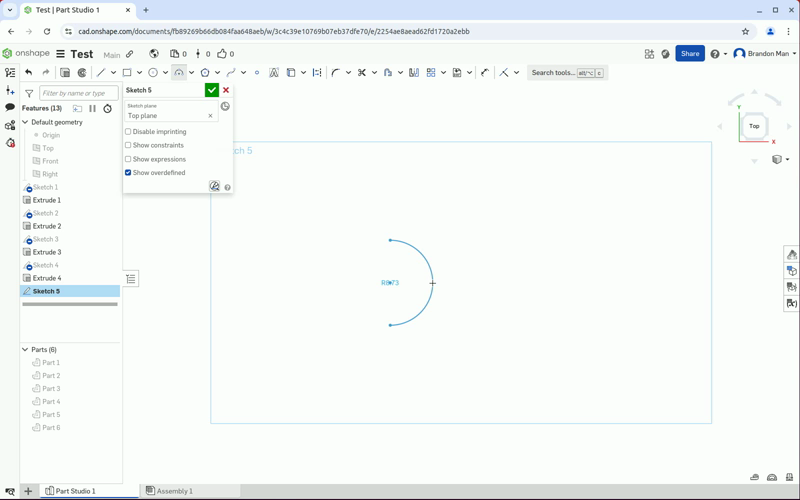
click(432, 282)
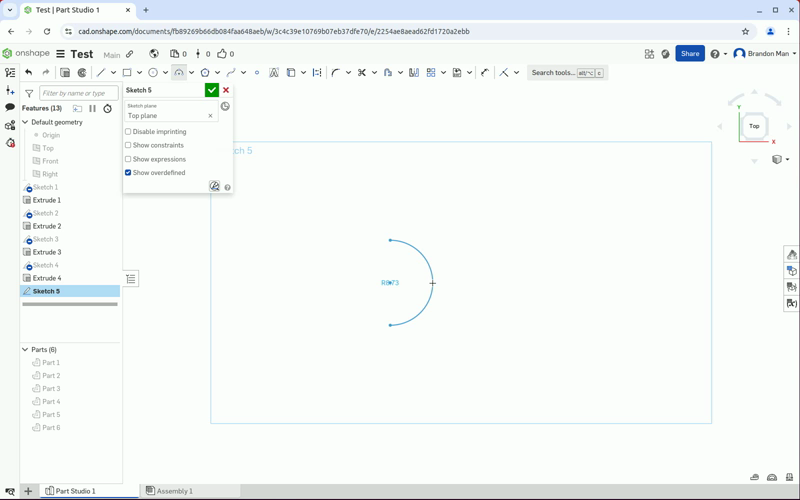
key_up(shift)
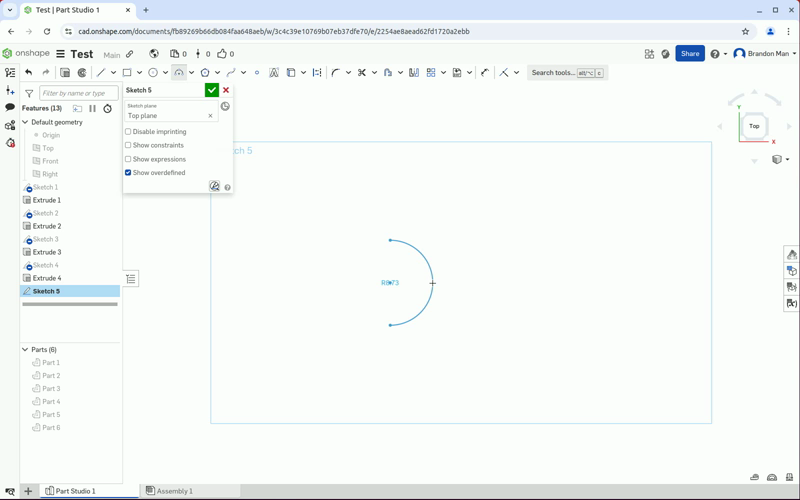
key(esc)
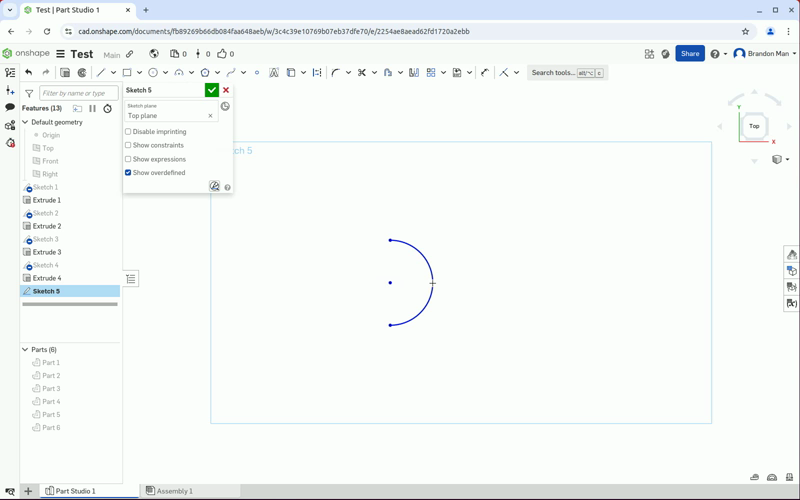
key(l)
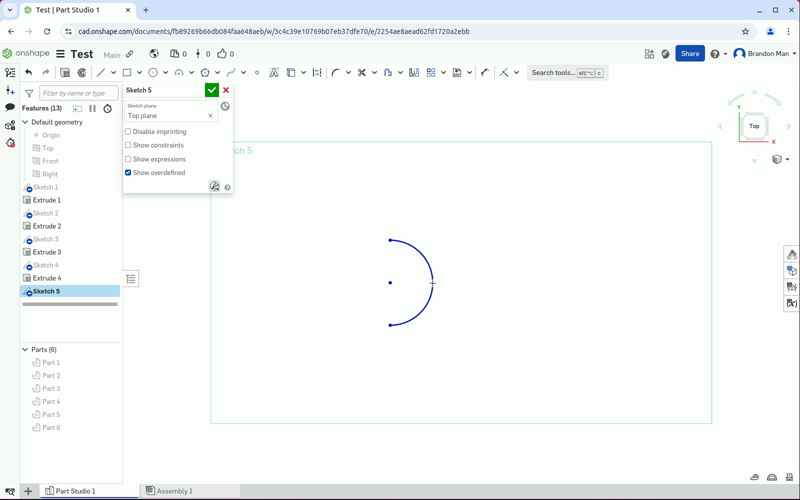
mouse_move(390, 240)
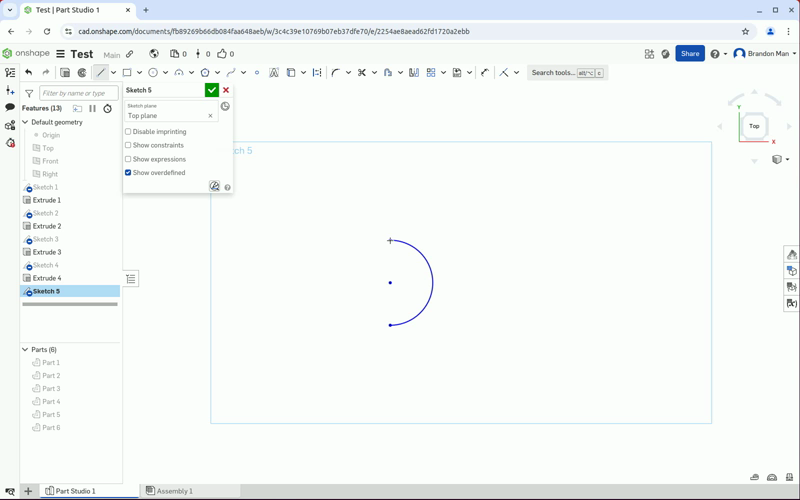
click(390, 240)
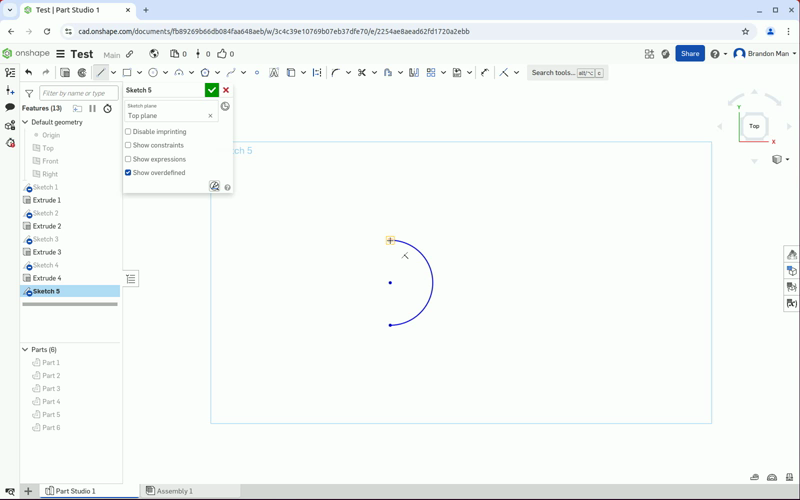
key_down(shift)
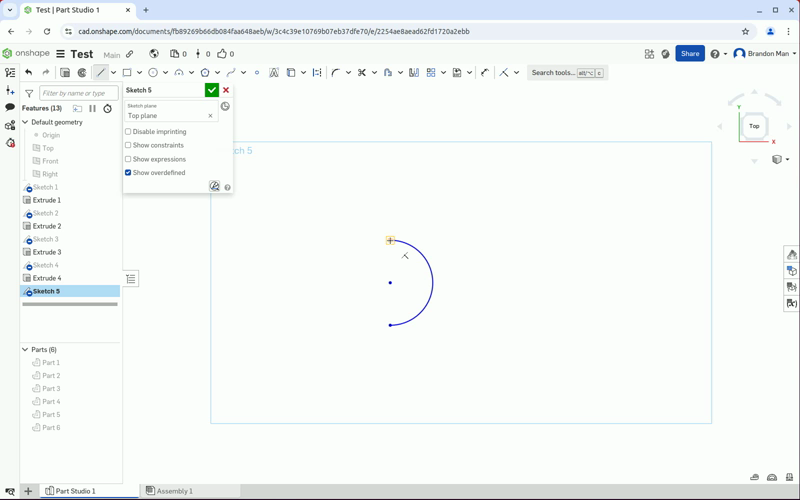
mouse_move(420, 240)
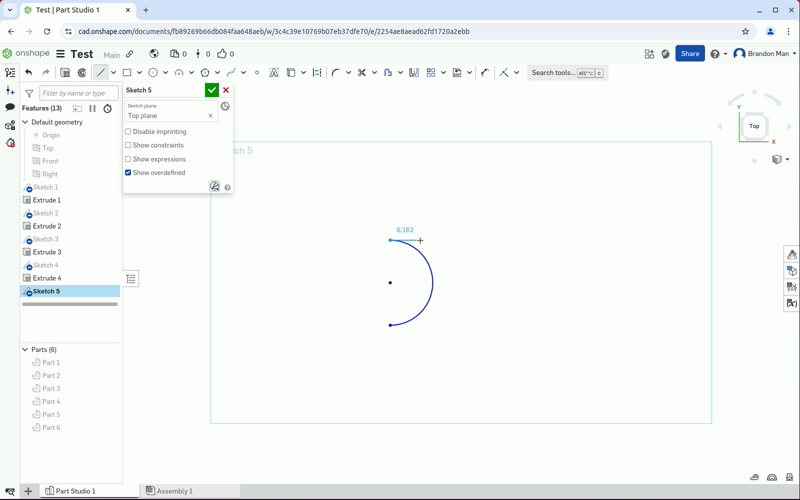
mouse_move(390, 261)
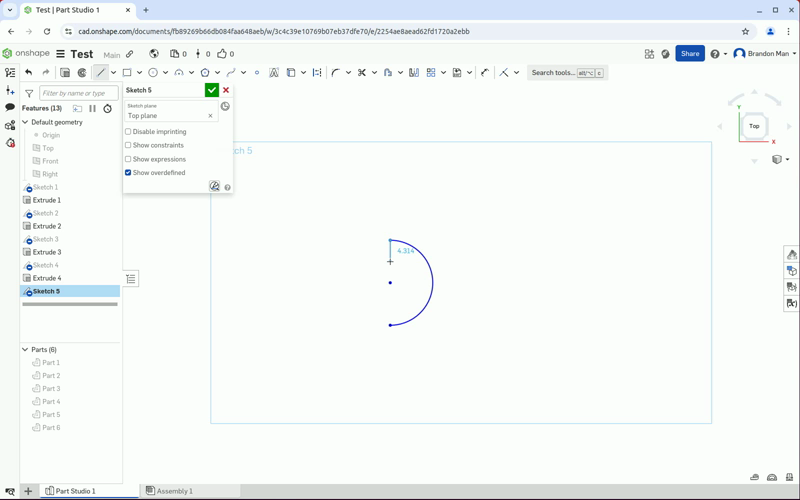
click(390, 261)
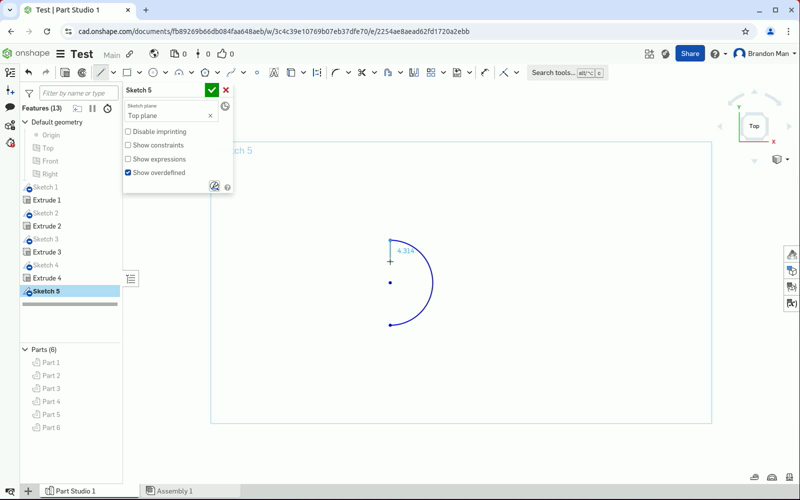
key_up(shift)
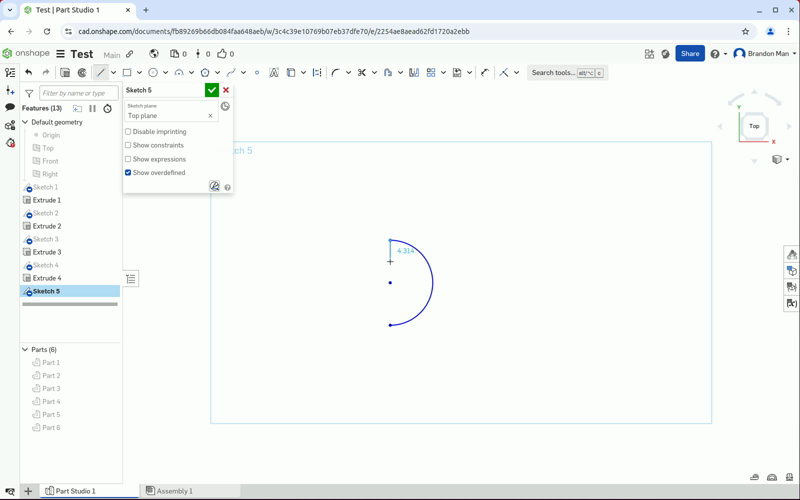
key(esc)
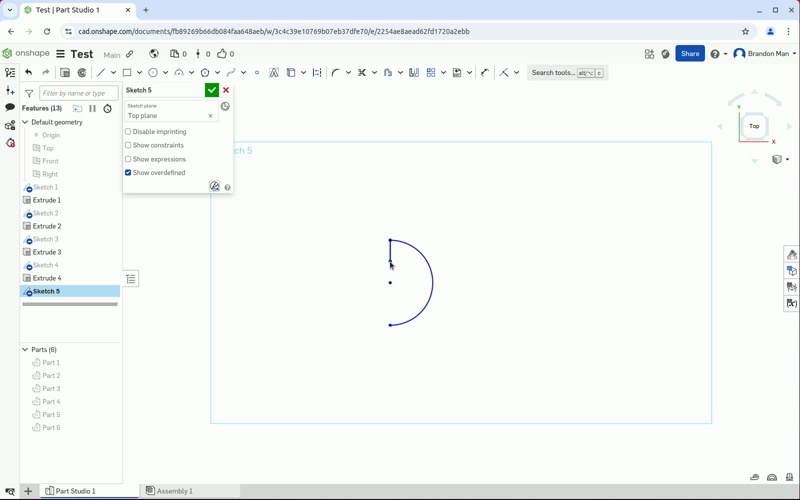
key(a)
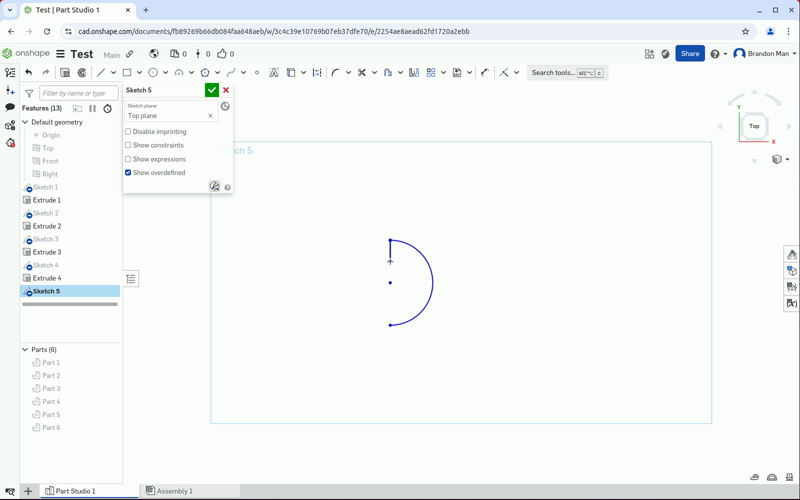
mouse_move(390, 261)
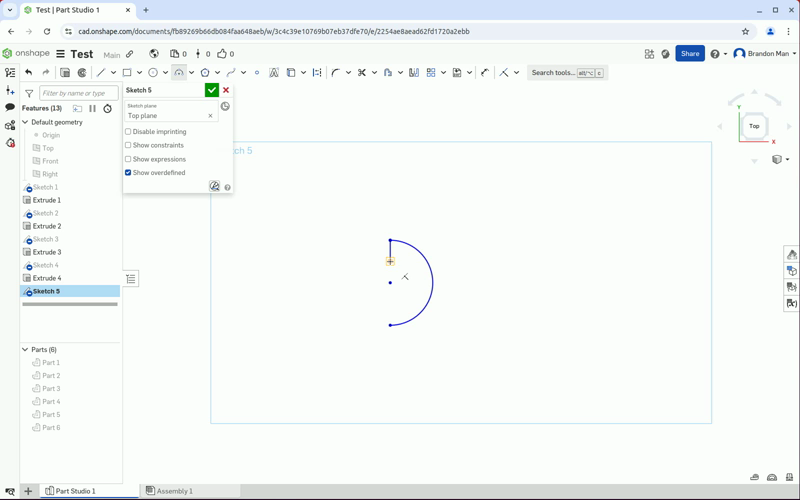
click(390, 261)
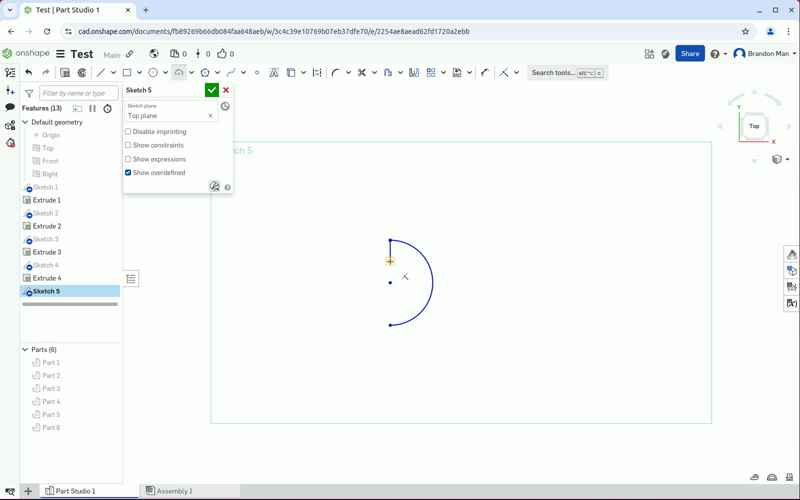
key_down(shift)
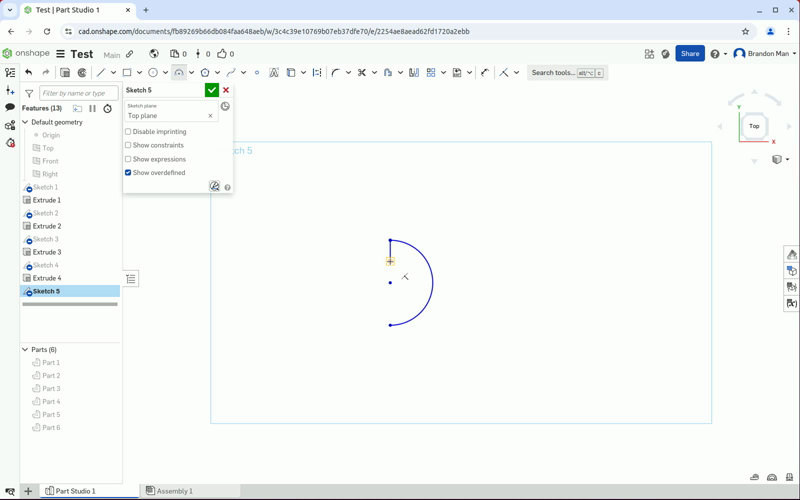
mouse_move(390, 304)
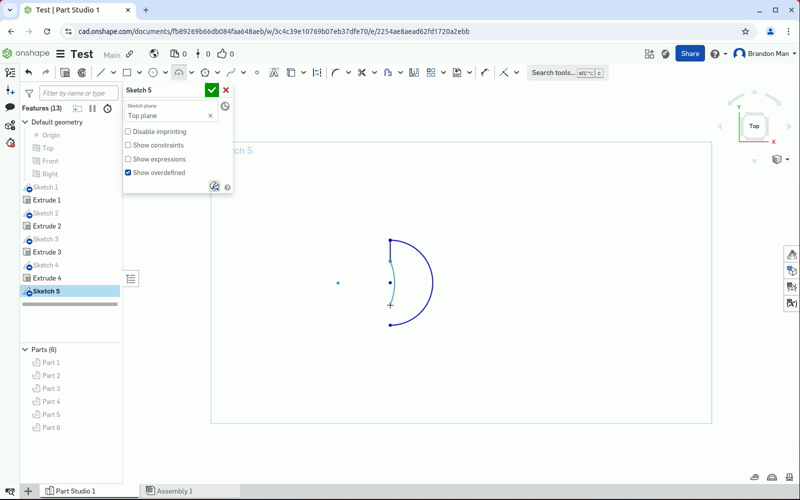
click(390, 304)
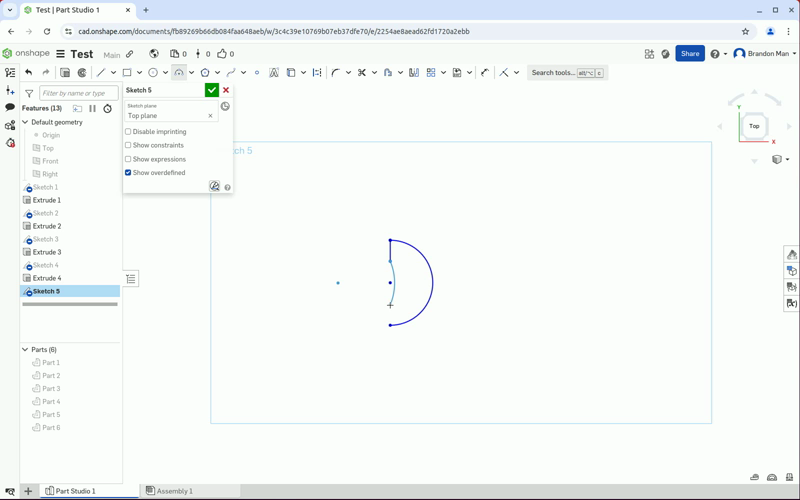
mouse_move(412, 282)
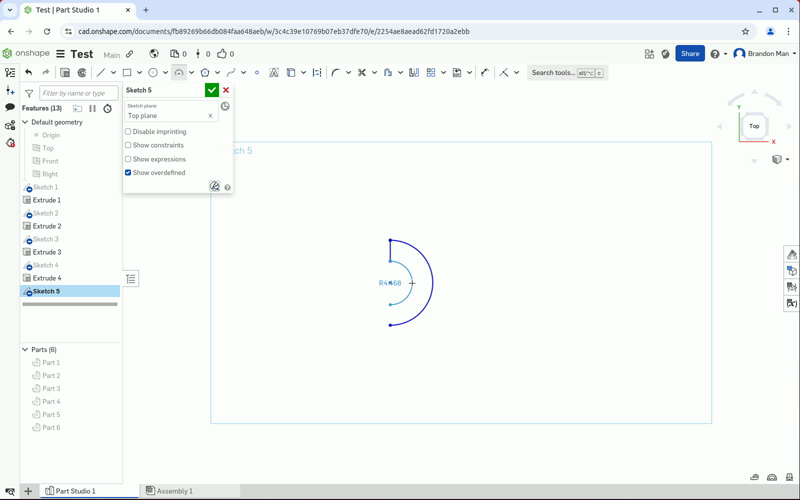
click(412, 282)
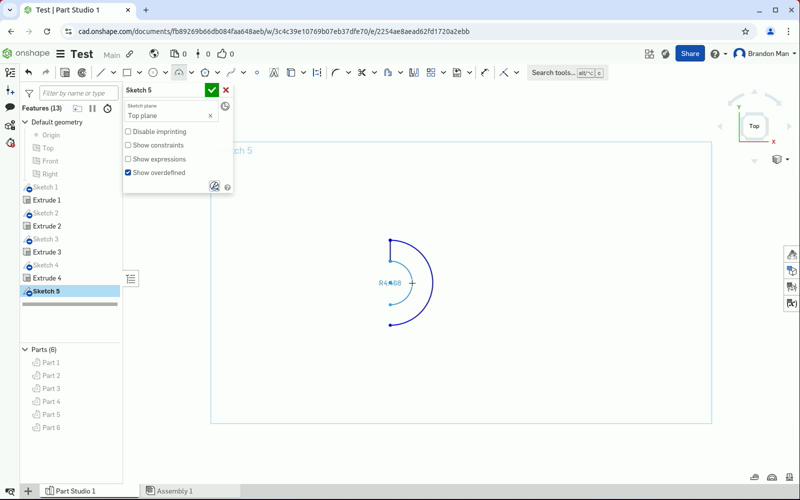
key_up(shift)
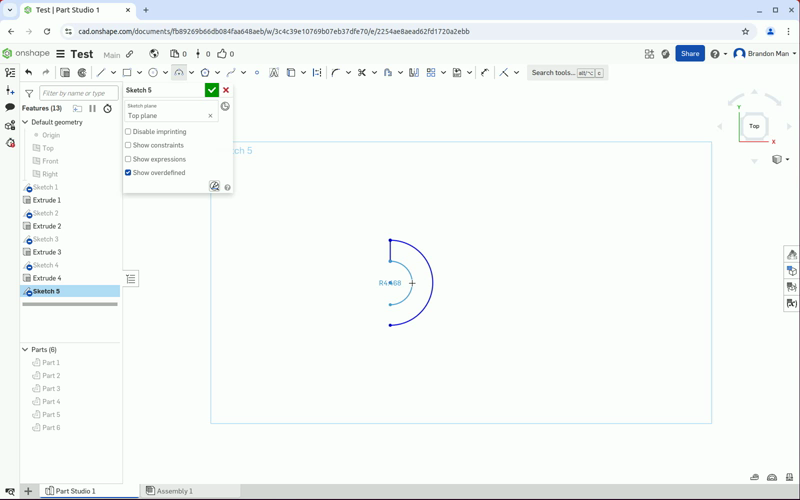
key(esc)
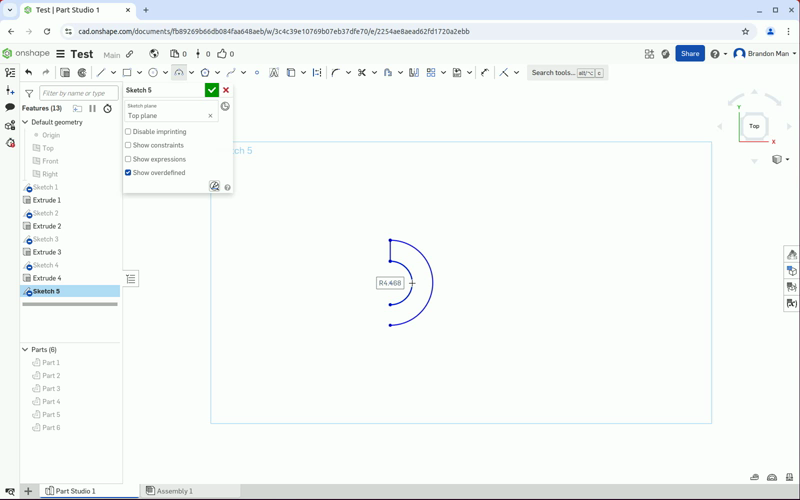
key(l)
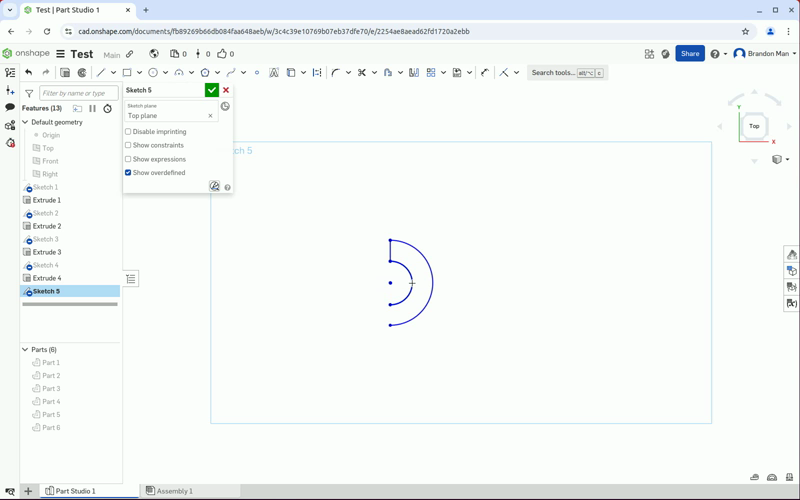
mouse_move(390, 304)
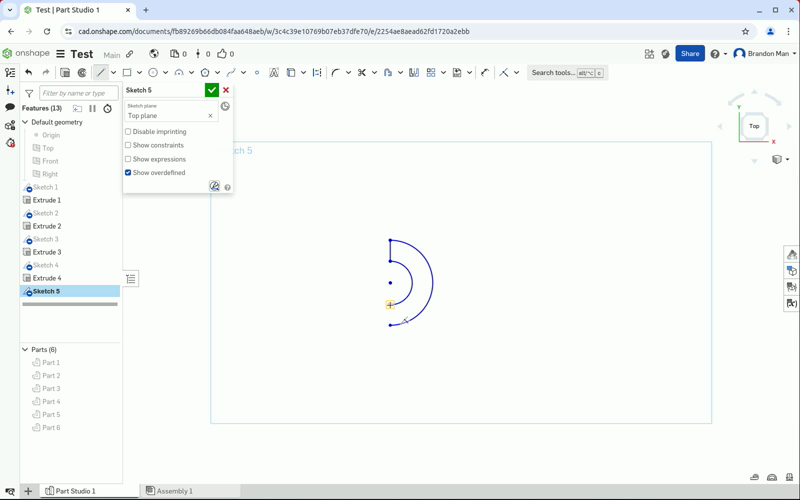
click(390, 304)
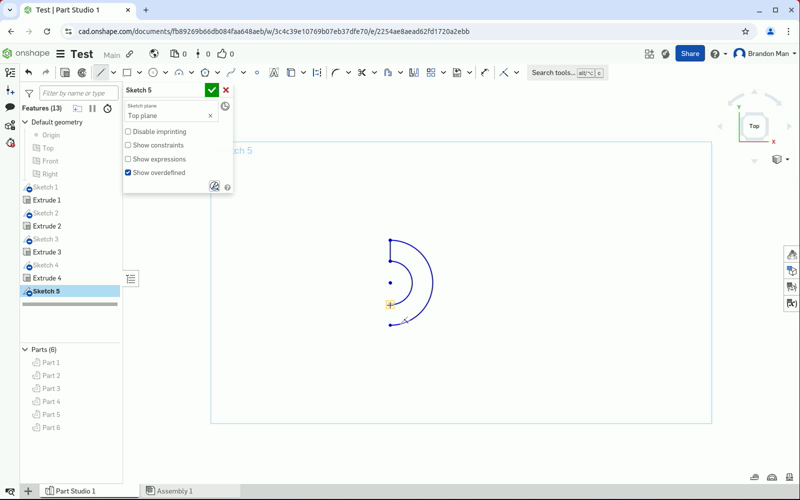
mouse_move(420, 304)
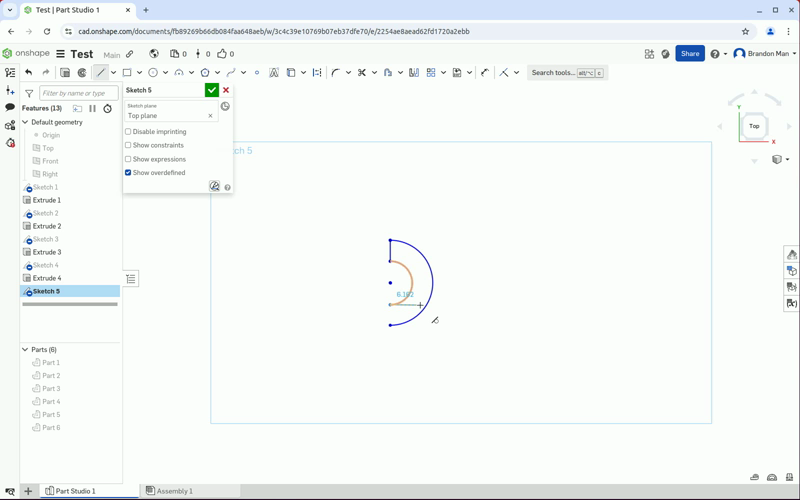
key_down(shift)
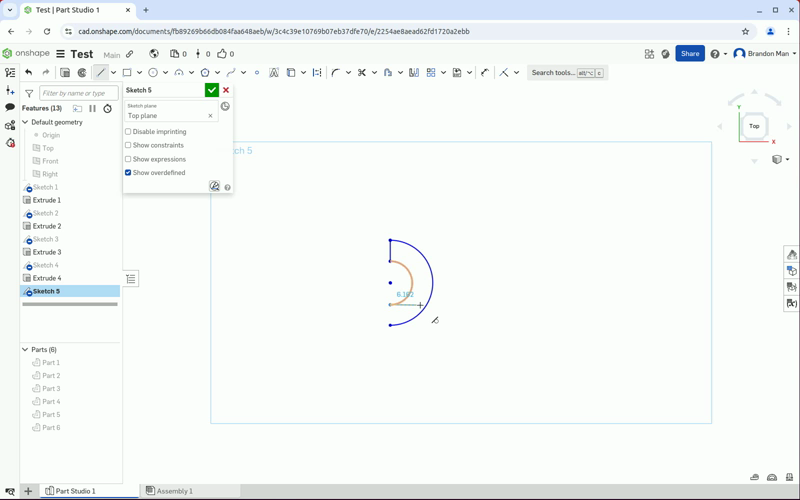
mouse_move(390, 325)
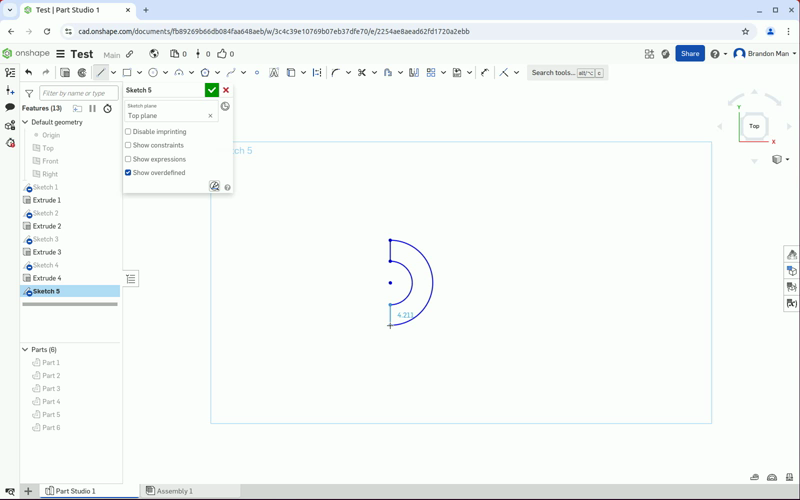
key_up(shift)
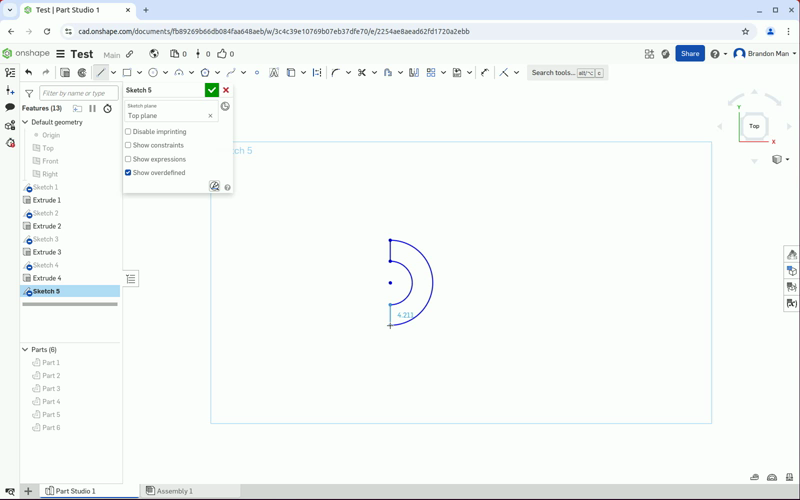
click(390, 325)
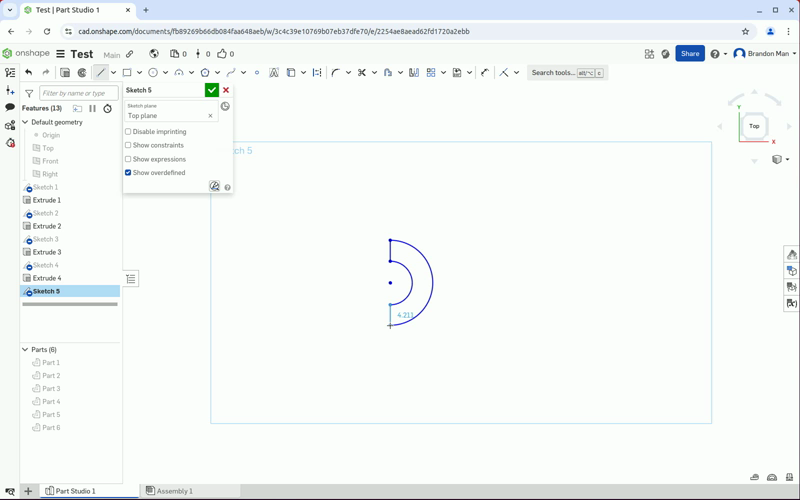
key(esc)
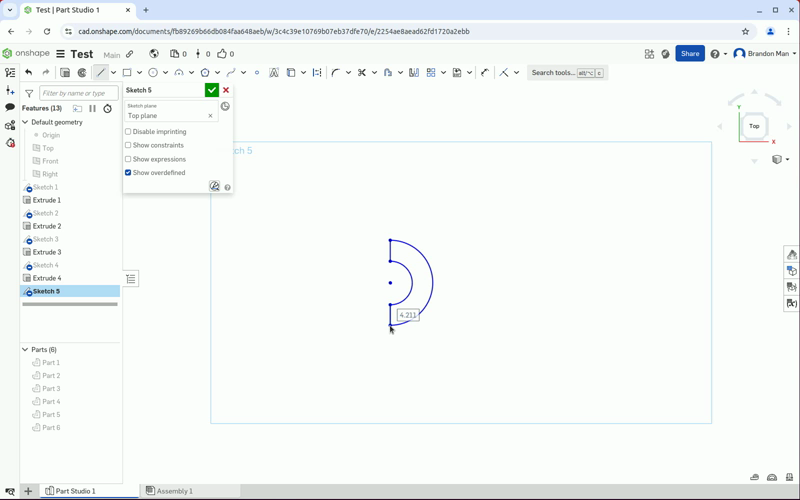
mouse_move(398, 287)
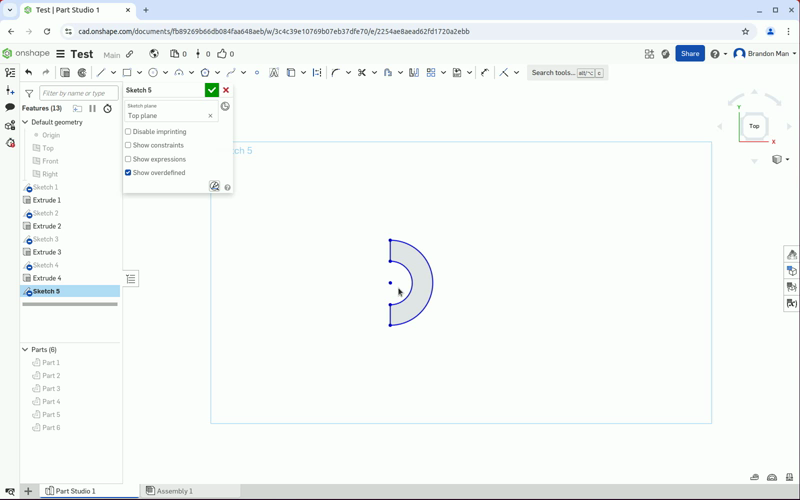
scroll(6)
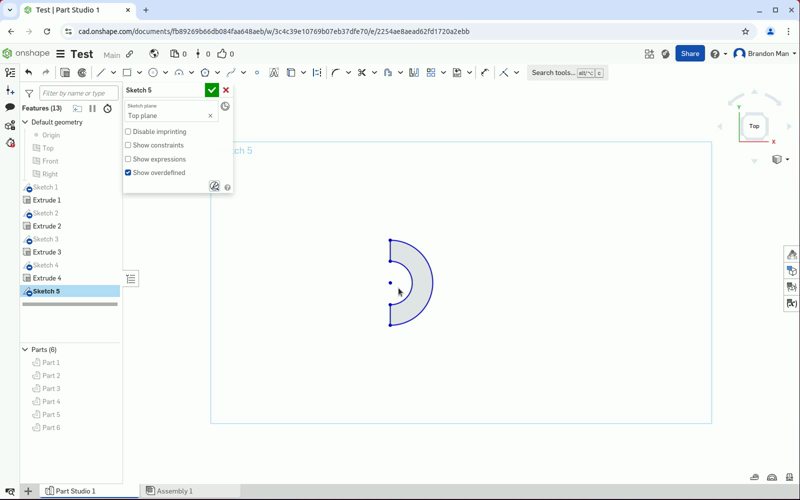
scroll(6)
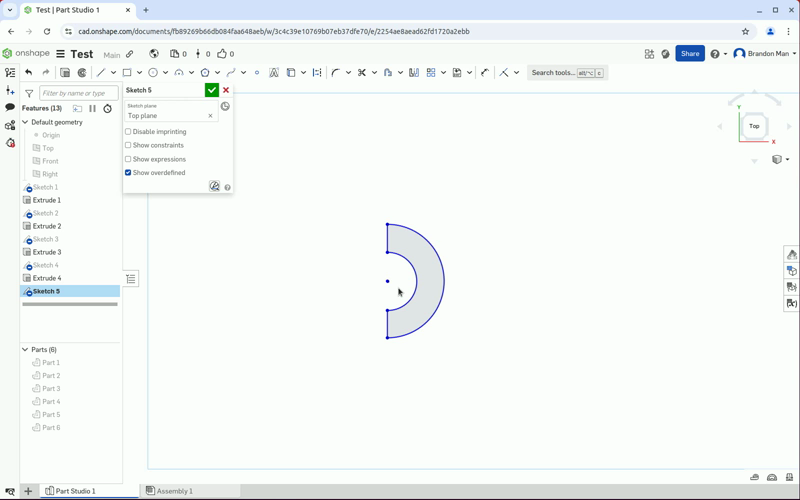
scroll(6)
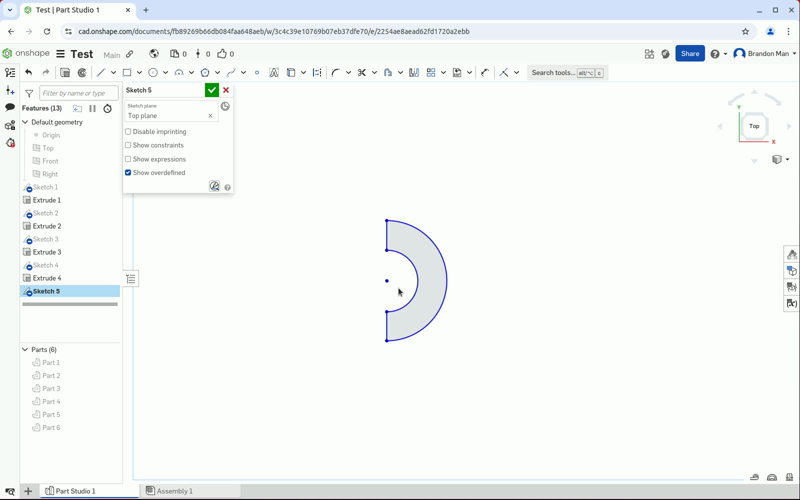
scroll(6)
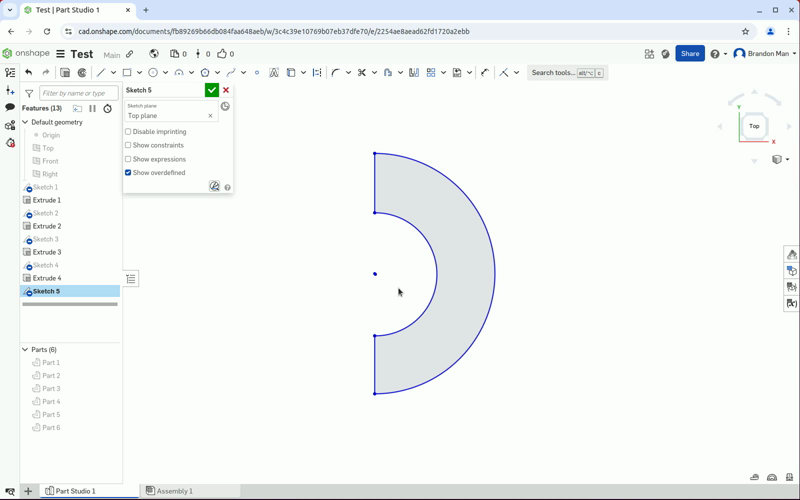
scroll(6)
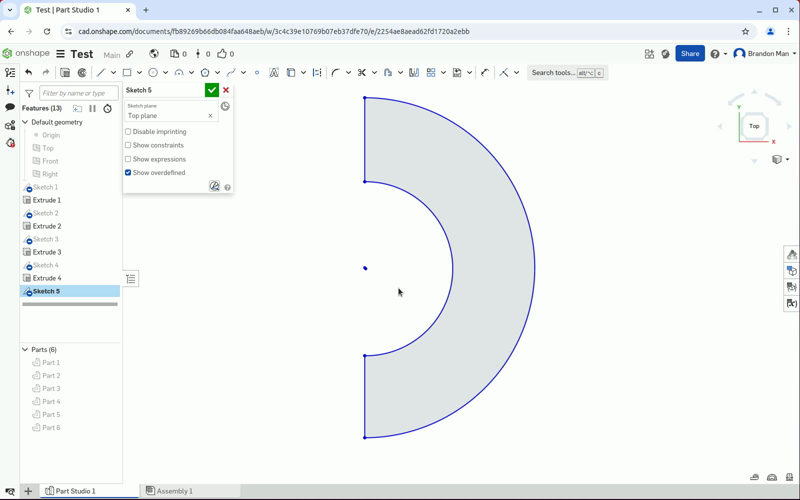
scroll(6)
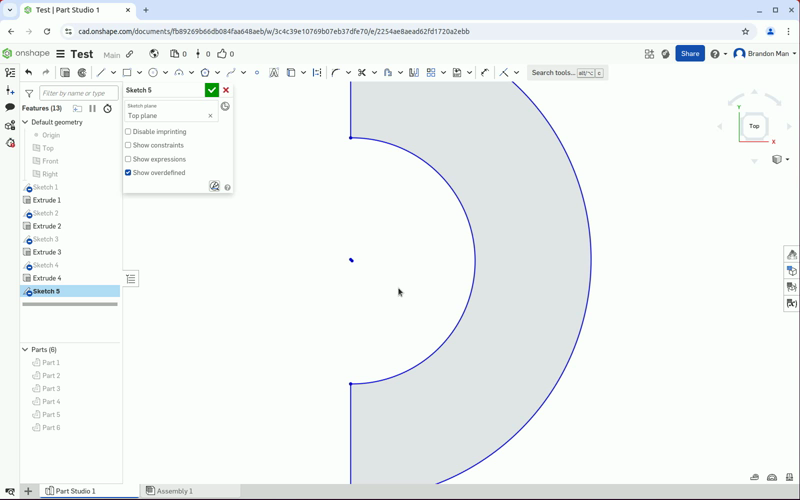
scroll(6)
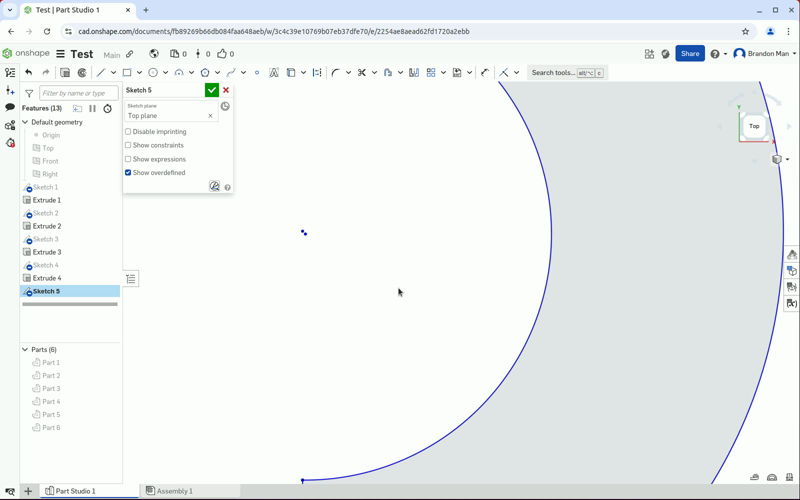
click(398, 287)
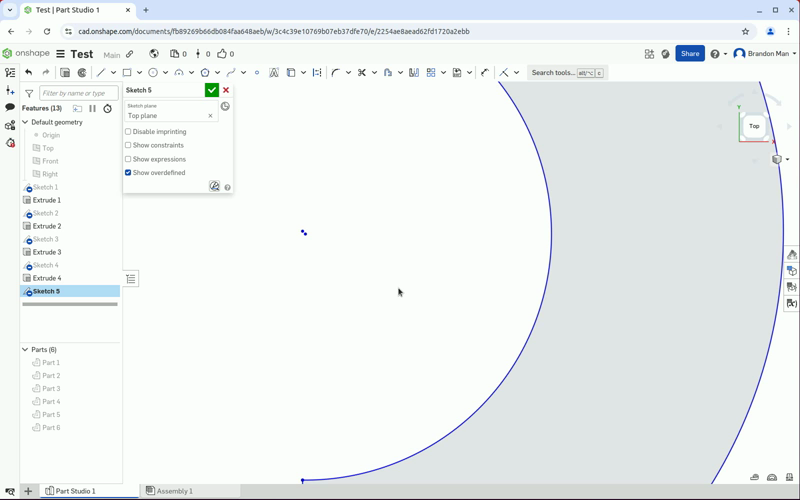
scroll(-6)
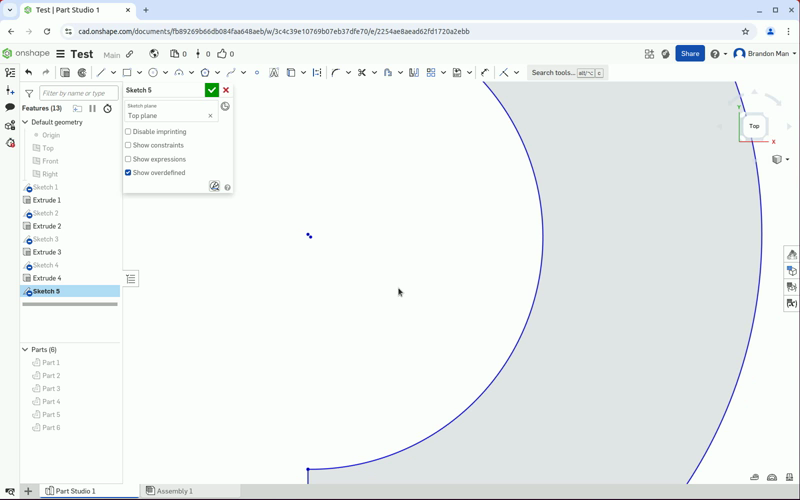
scroll(-6)
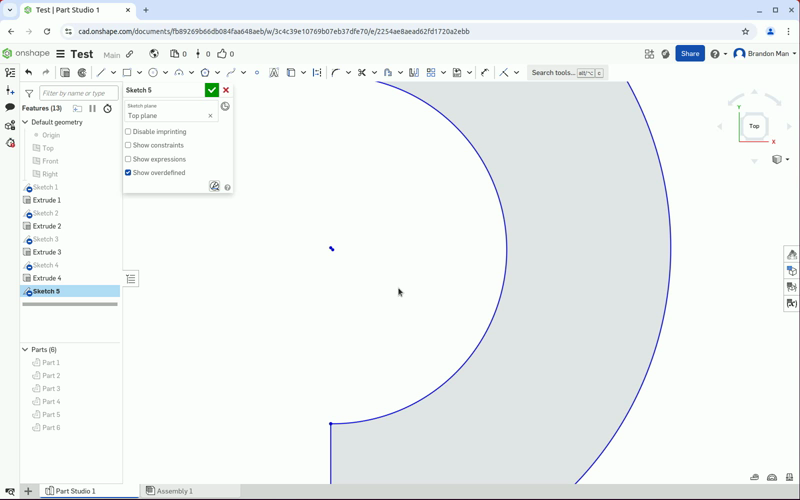
scroll(-6)
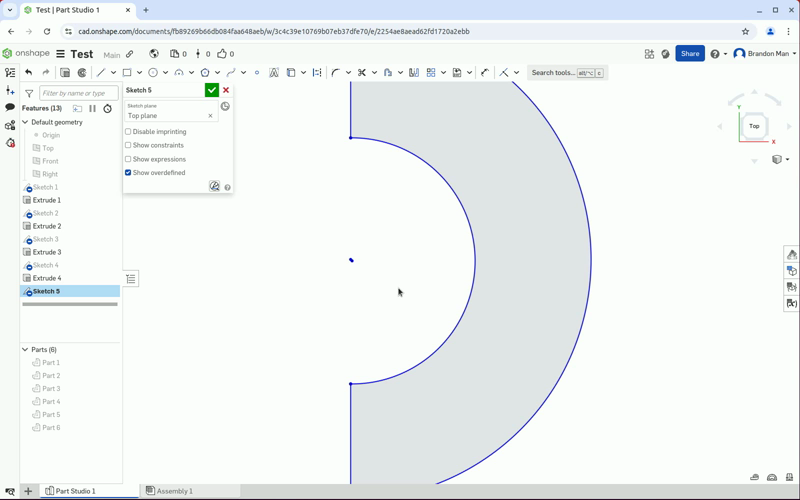
scroll(-6)
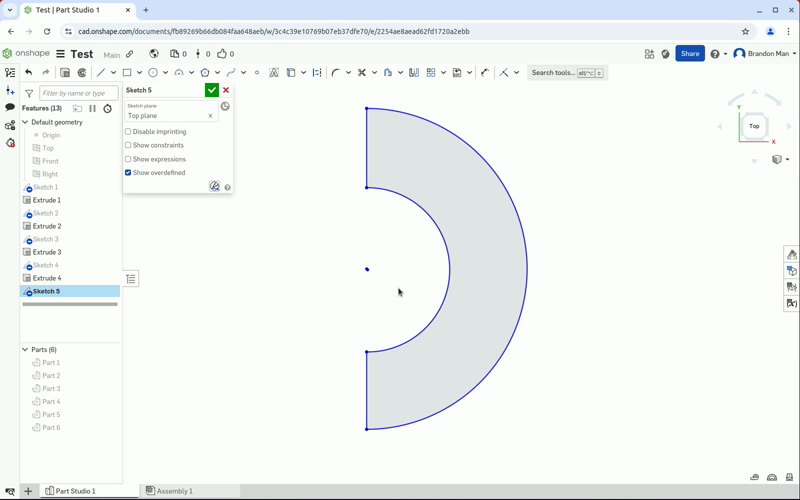
scroll(-6)
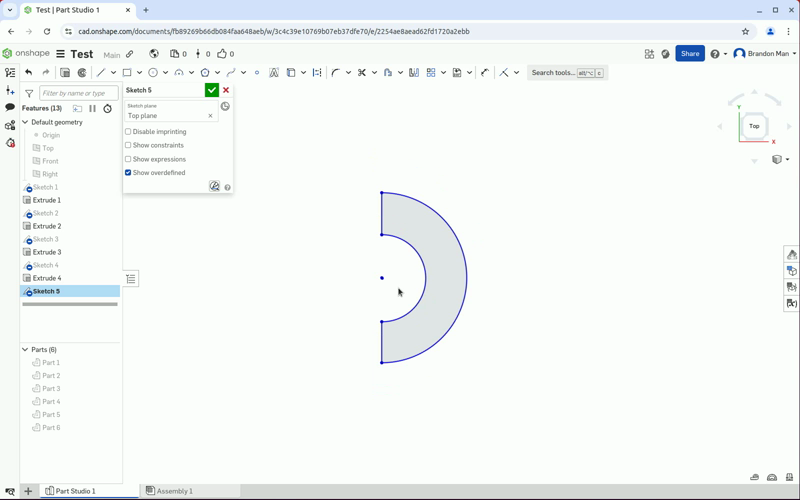
scroll(-6)
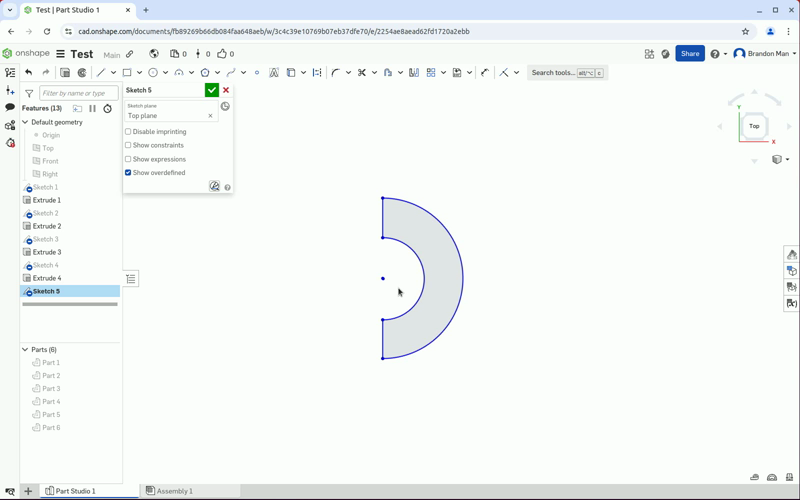
scroll(-6)
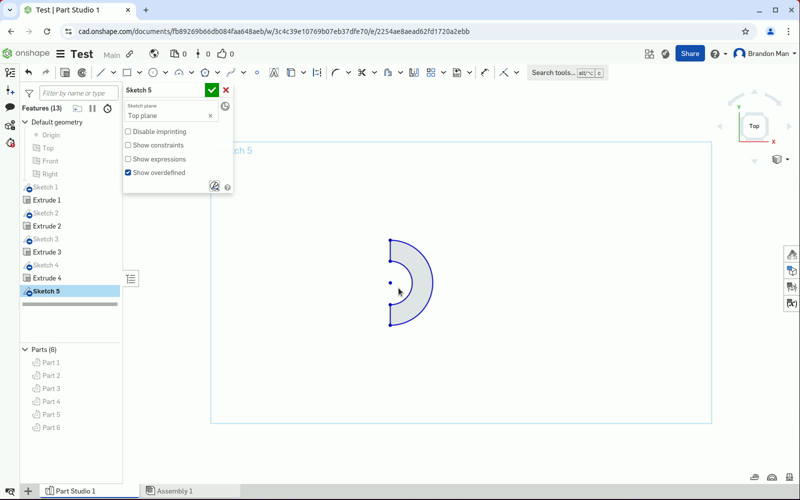
mouse_move(73, 352)
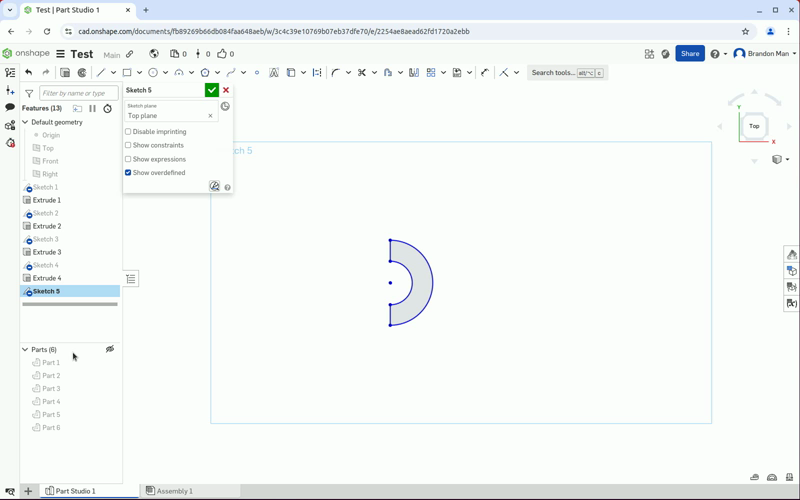
key(shift+y)
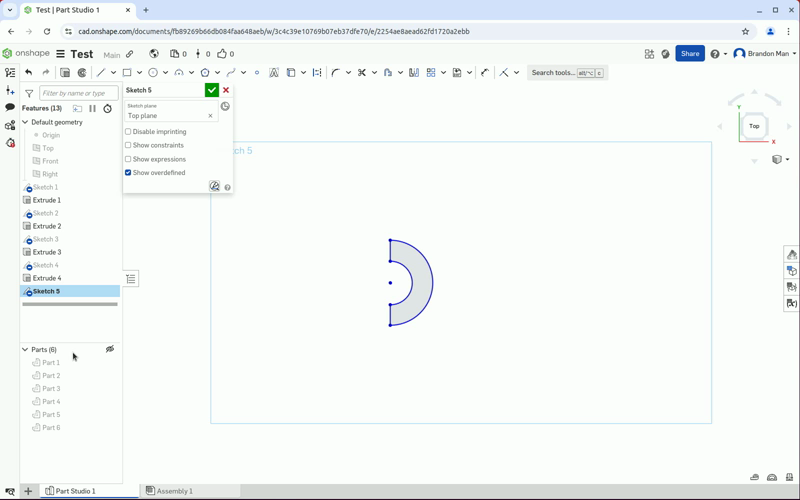
key(shift+e)
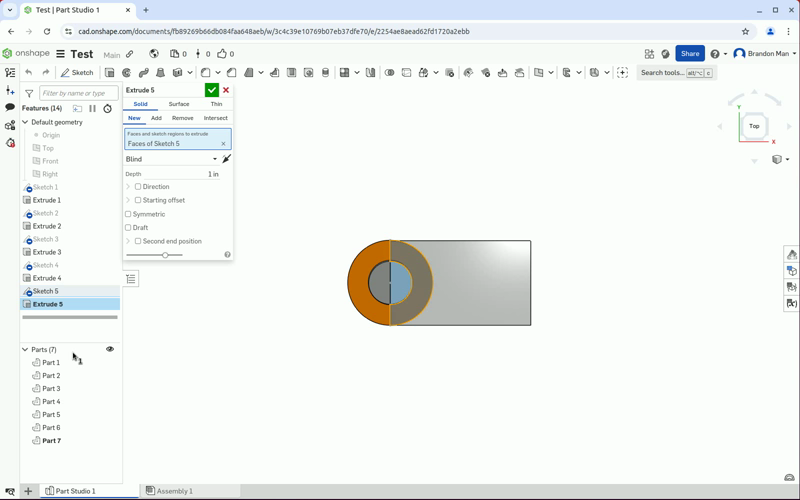
mouse_move(143, 106)
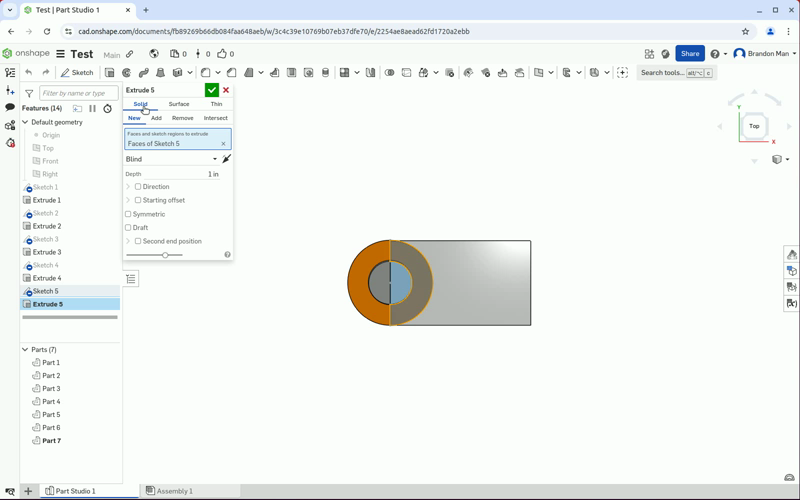
click(143, 106)
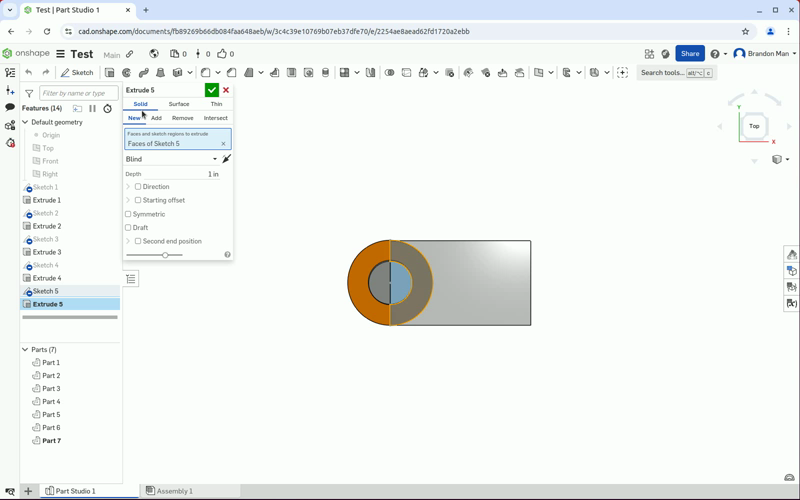
mouse_move(137, 120)
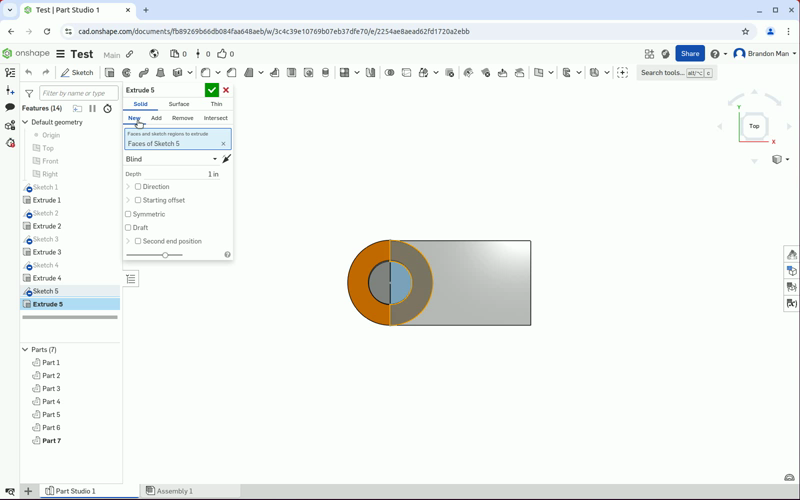
click(137, 120)
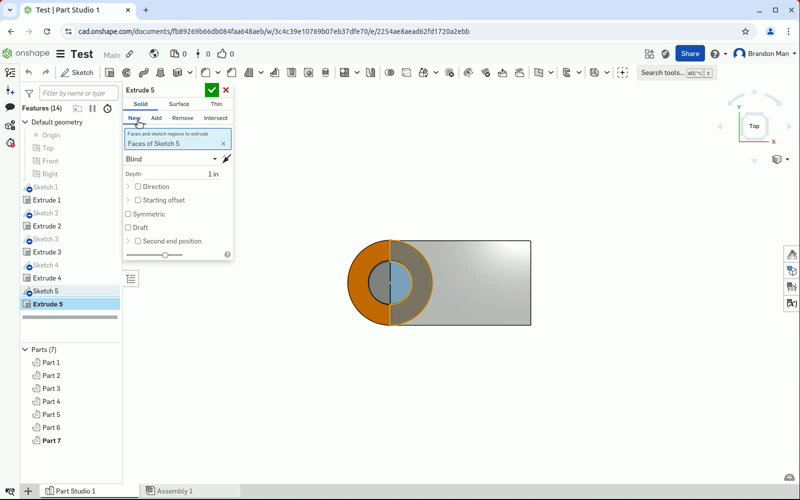
key(tab, 4)
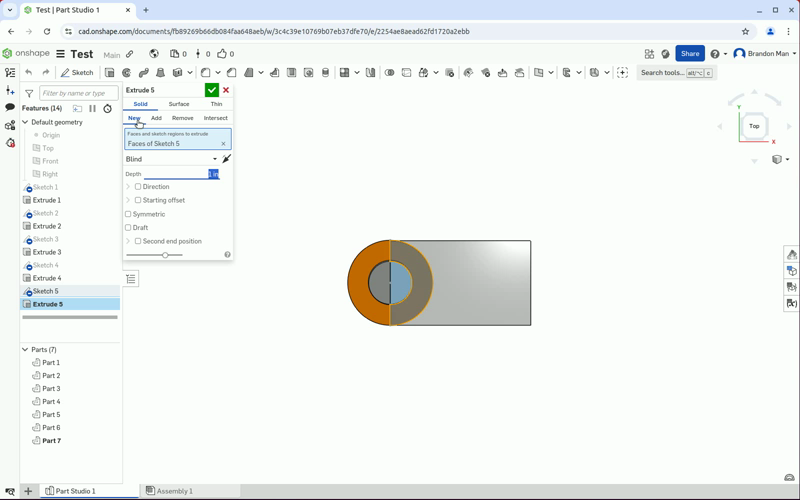
text(5.777)
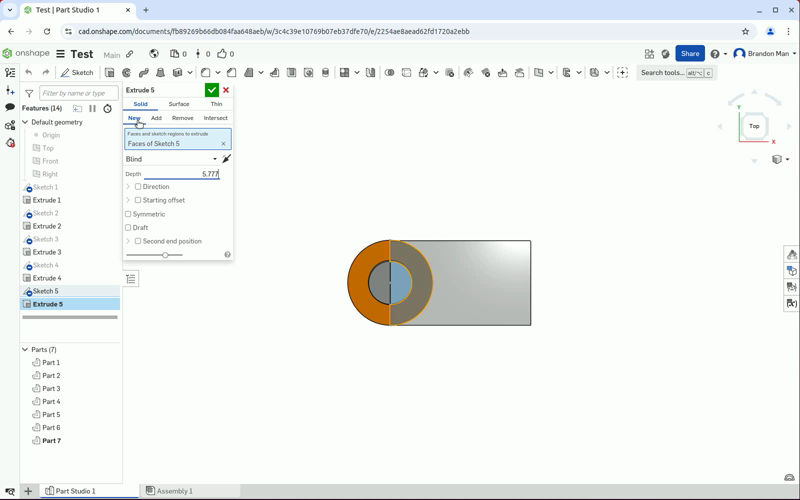
key(enter)
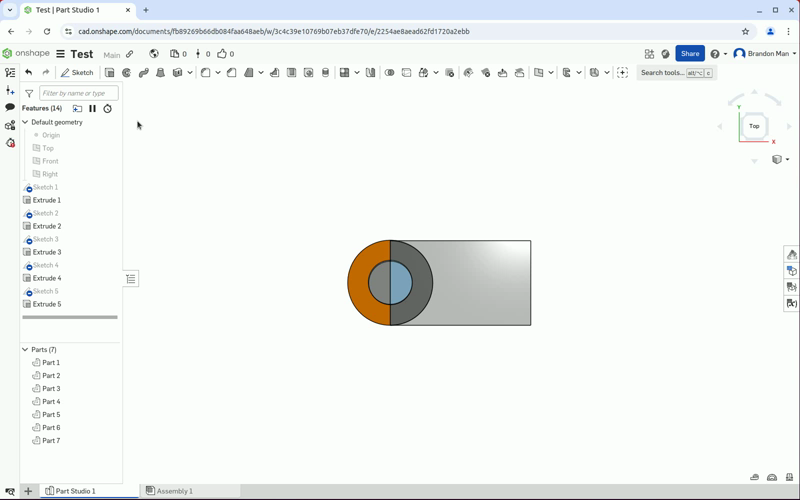
key(shift+h)
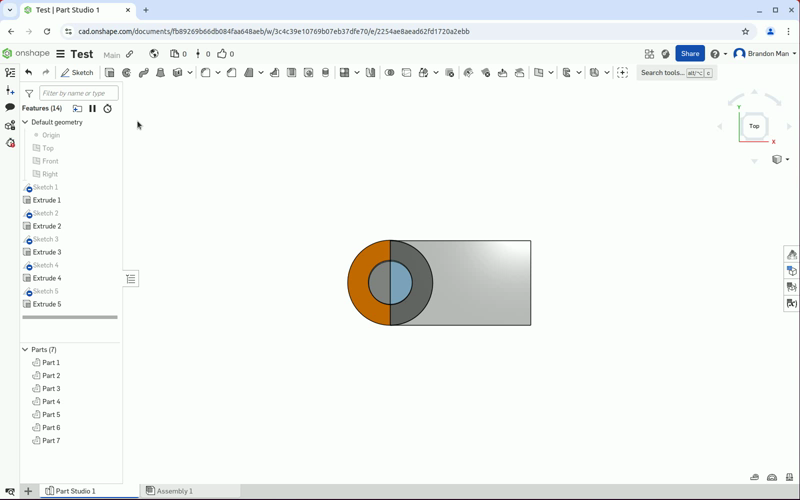
key(shift+h)
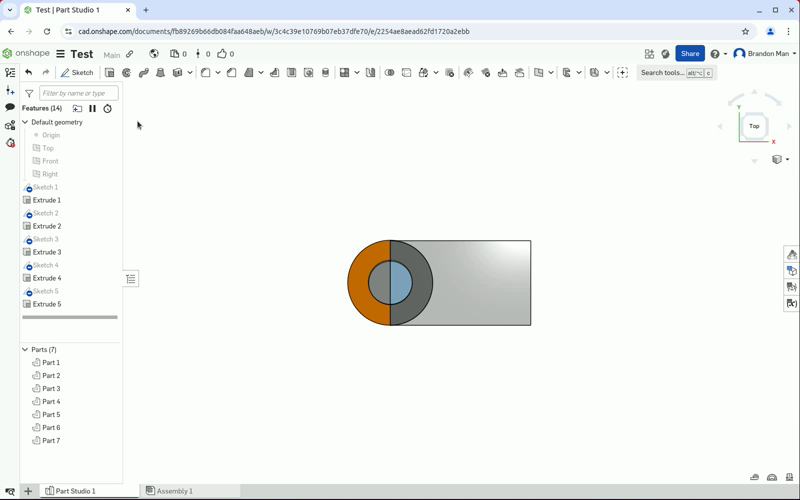
mouse_move(73, 189)
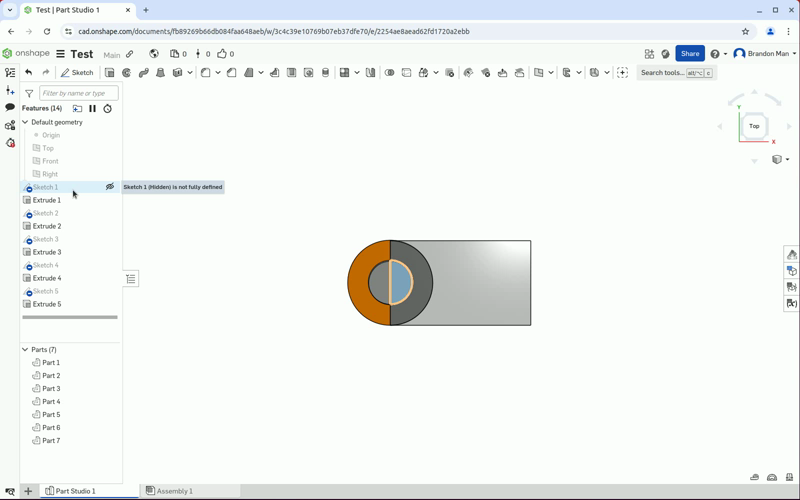
click(73, 189)
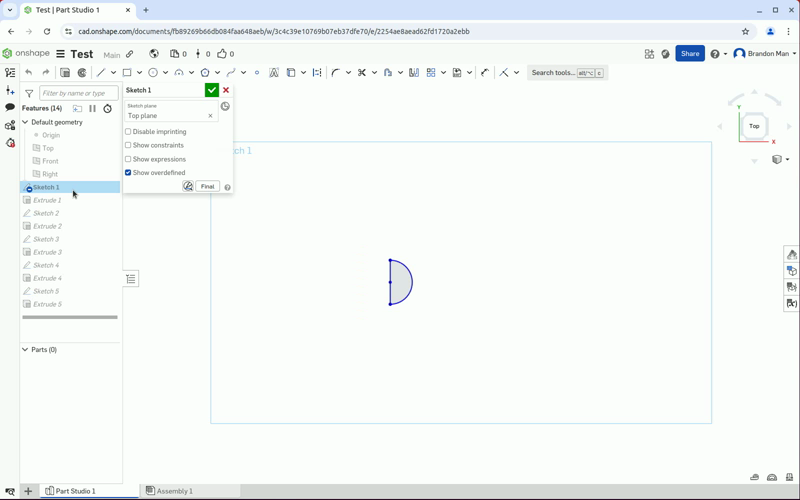
mouse_move(229, 92)
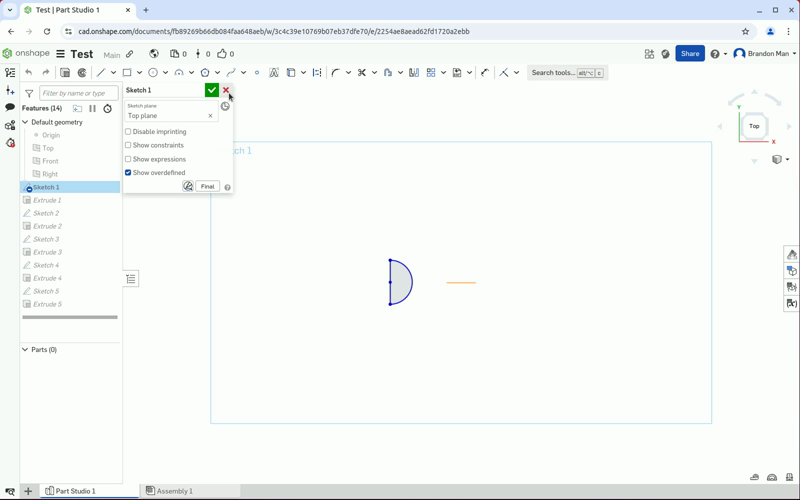
click(229, 92)
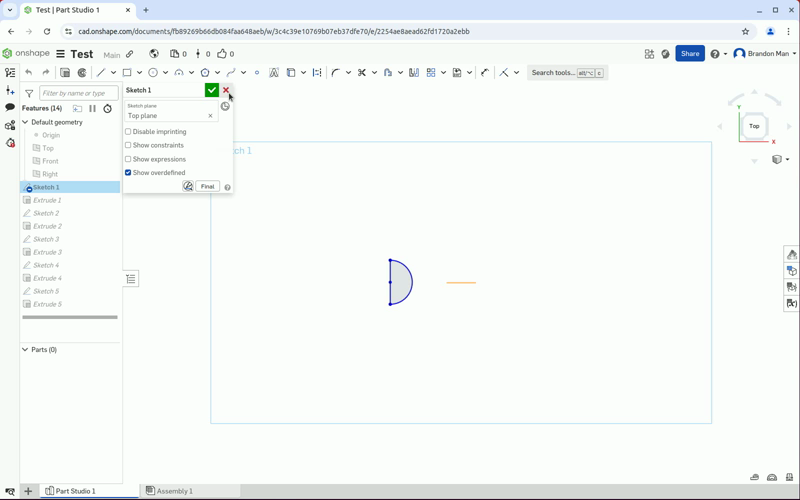
key(shift+s)
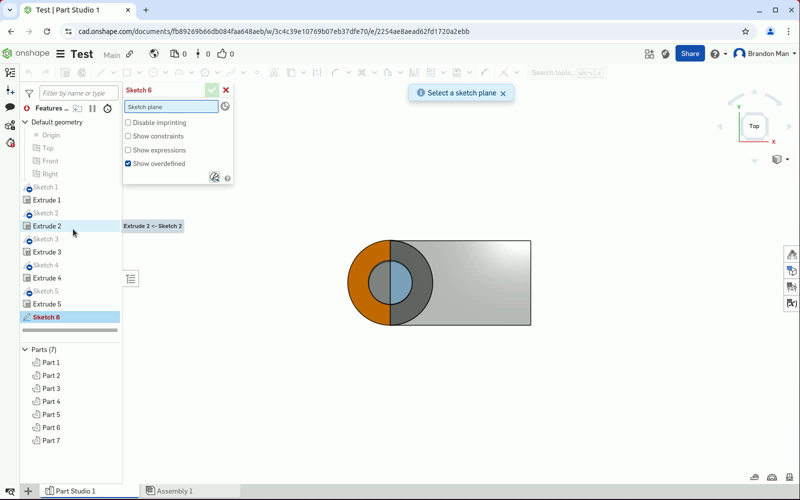
scroll(3)
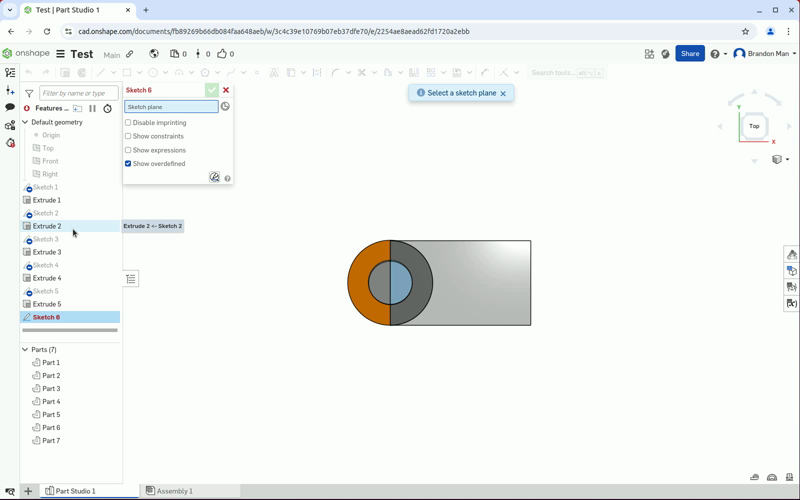
mouse_move(73, 150)
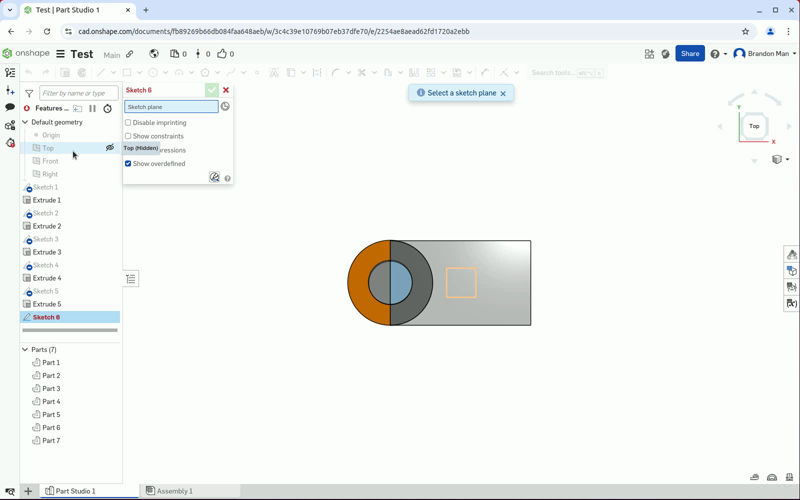
click(73, 150)
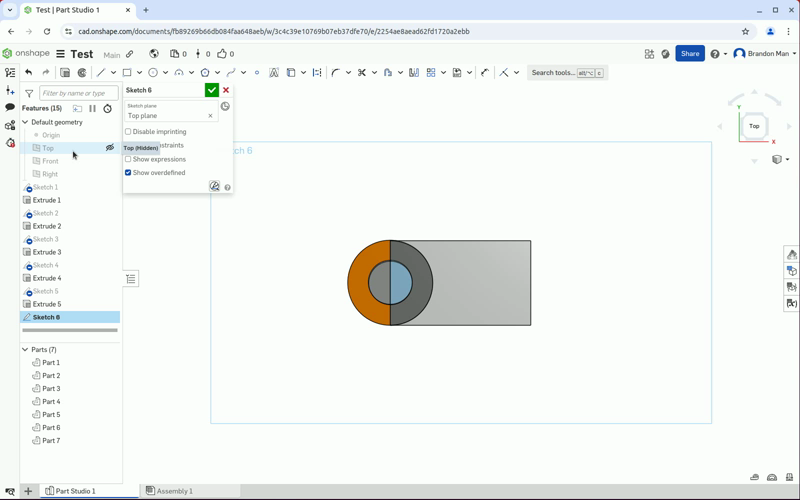
mouse_move(73, 352)
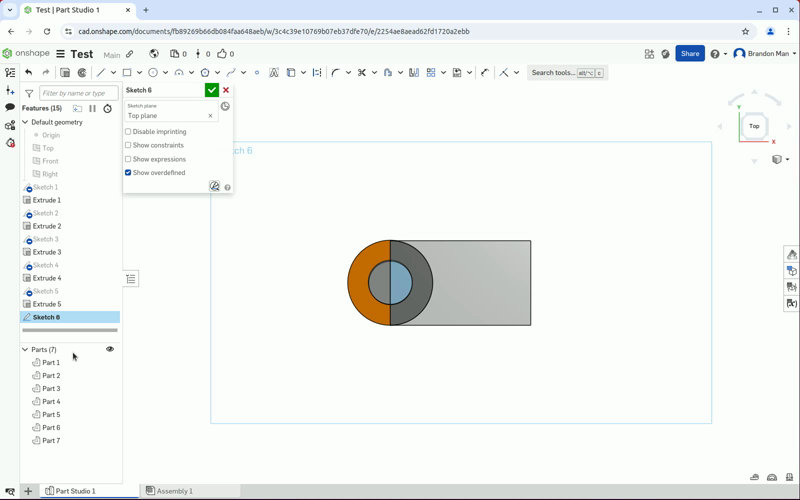
key(y)
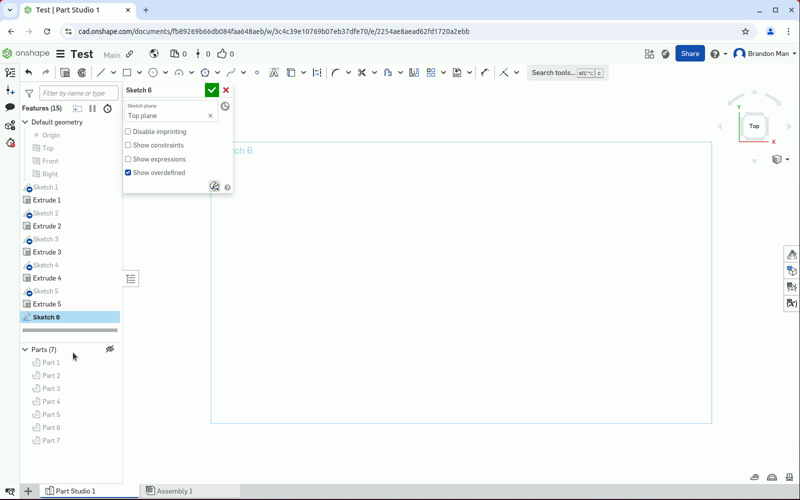
key(l)
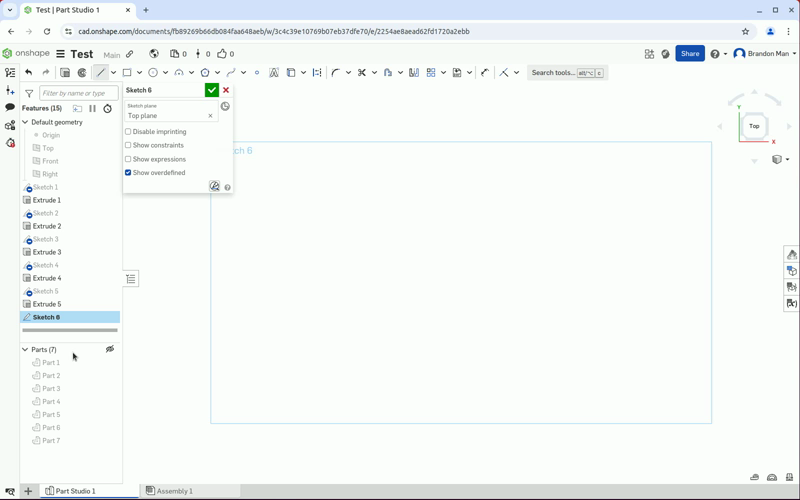
key_down(shift)
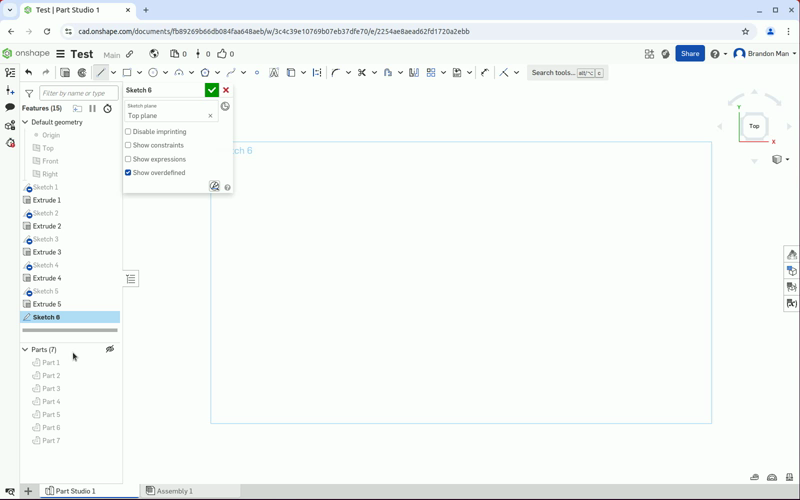
mouse_move(390, 304)
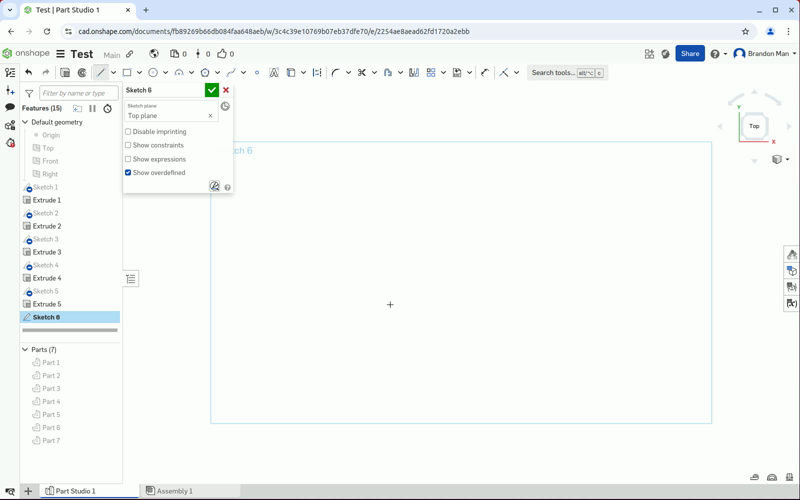
click(390, 304)
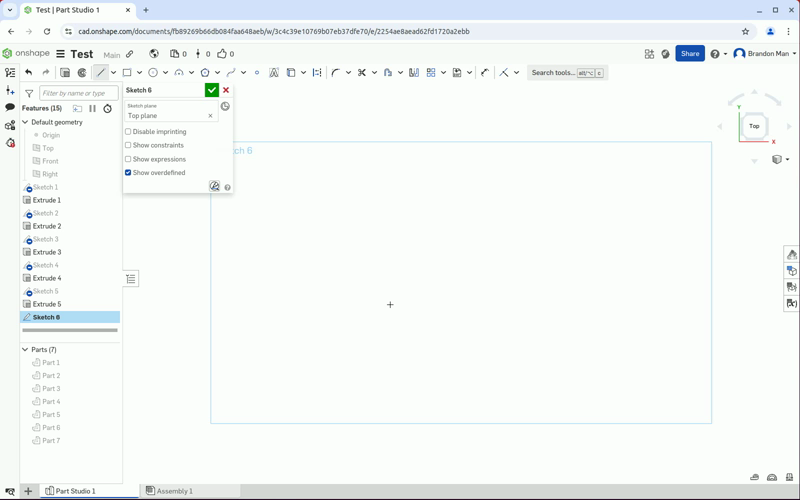
key_up(shift)
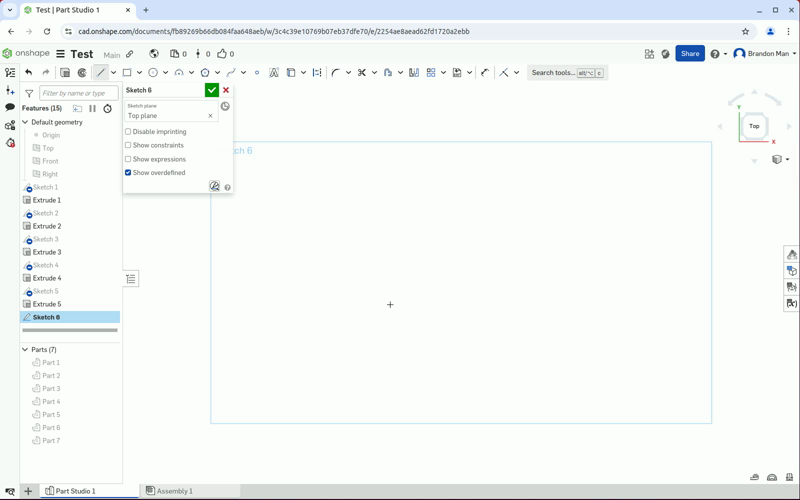
key_down(shift)
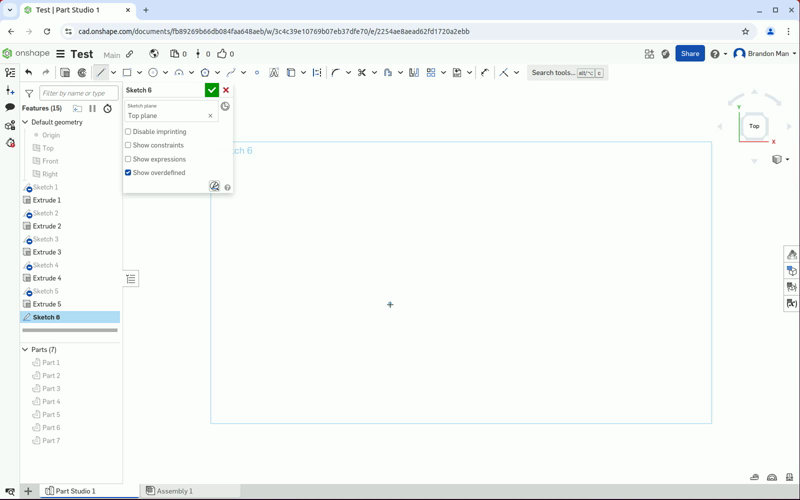
mouse_move(420, 304)
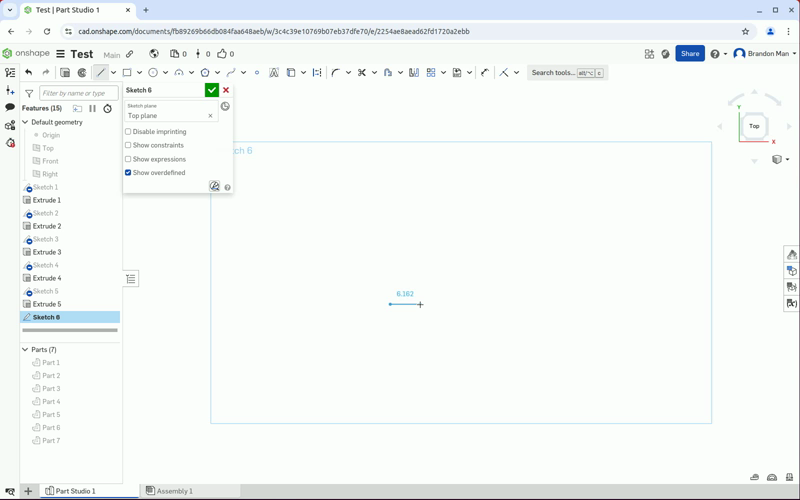
mouse_move(390, 260)
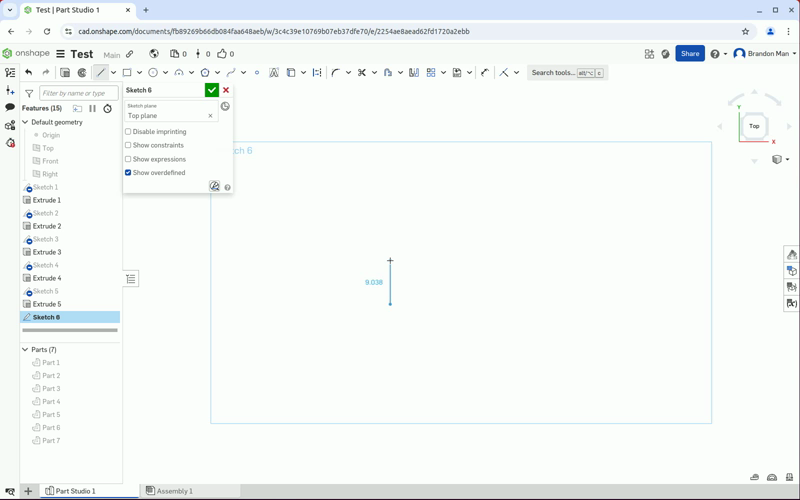
click(390, 260)
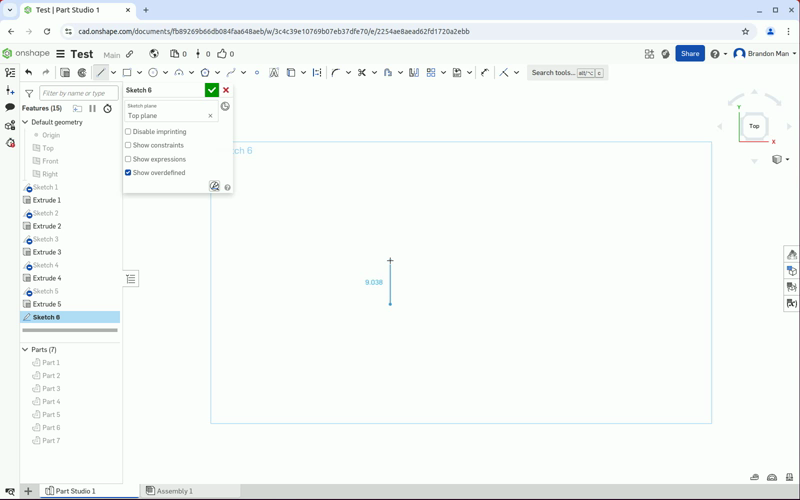
key_up(shift)
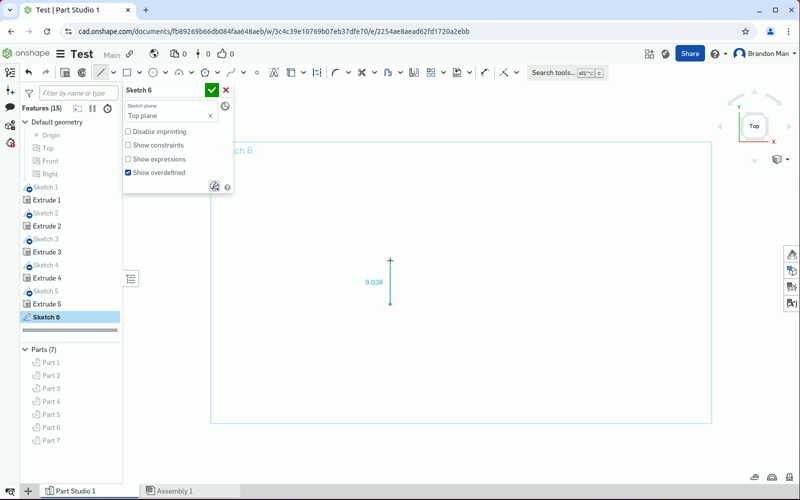
key(esc)
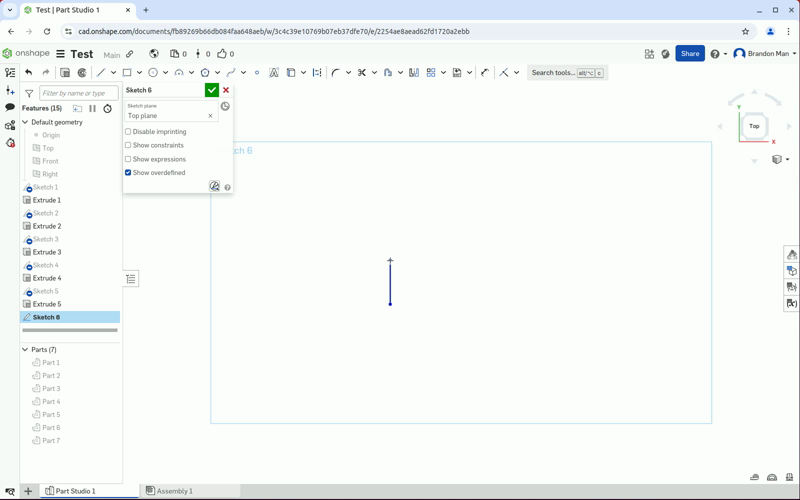
key(a)
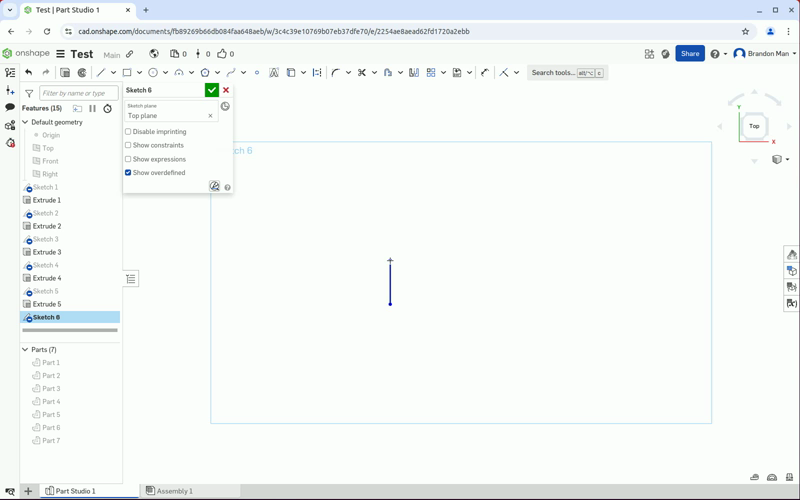
mouse_move(390, 260)
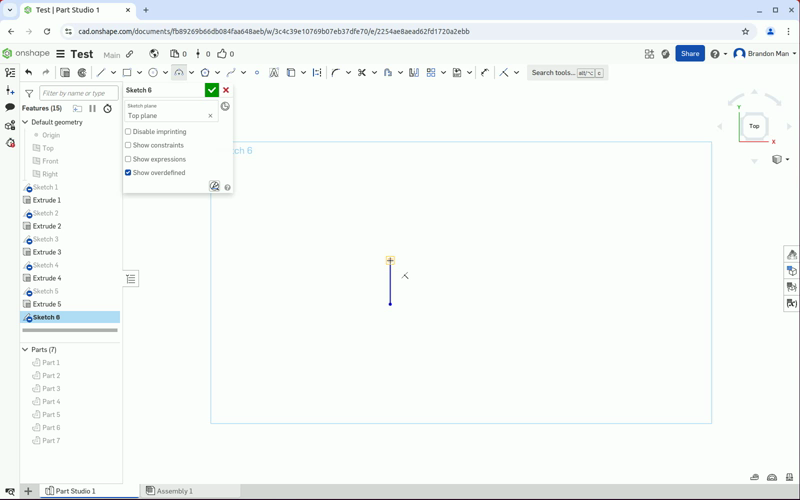
click(390, 260)
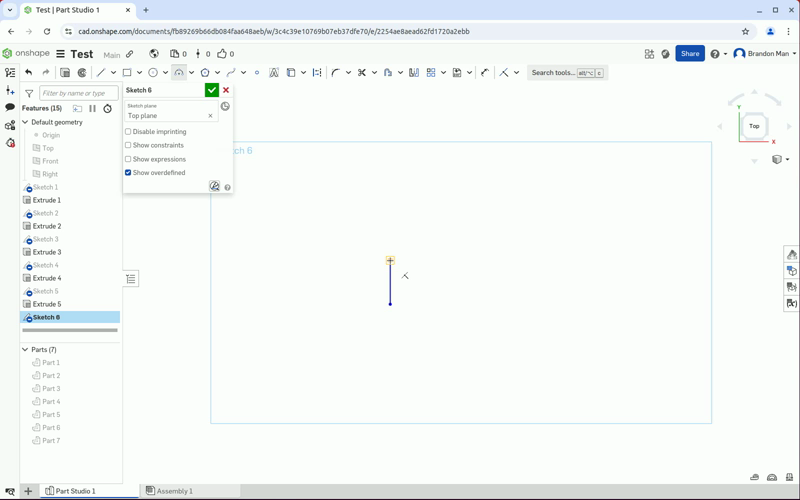
mouse_move(390, 304)
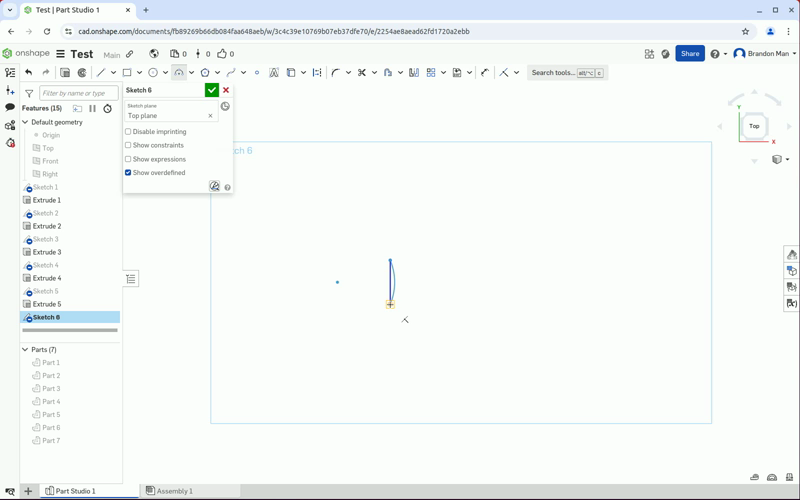
click(390, 304)
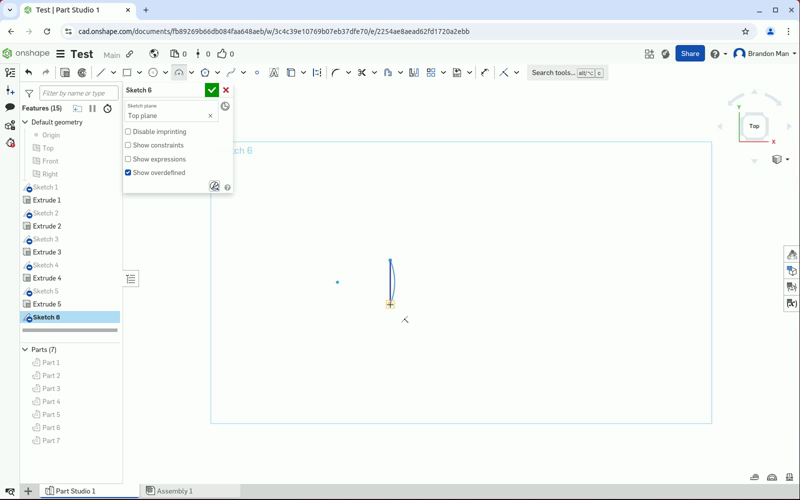
key_down(shift)
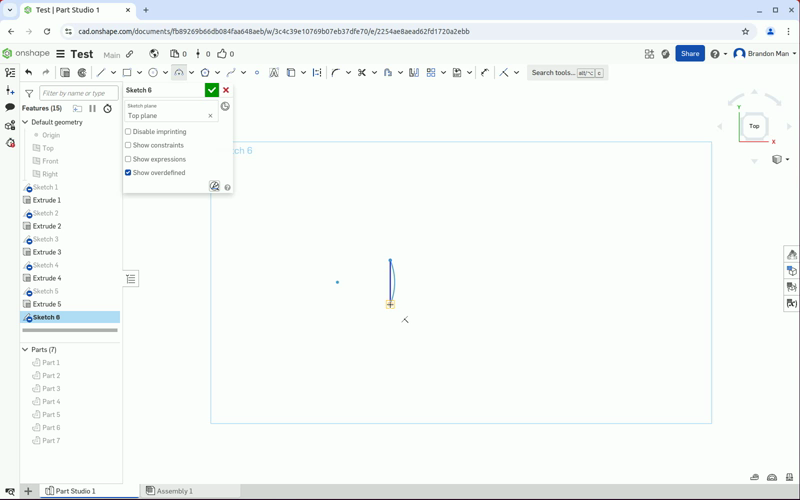
mouse_move(368, 282)
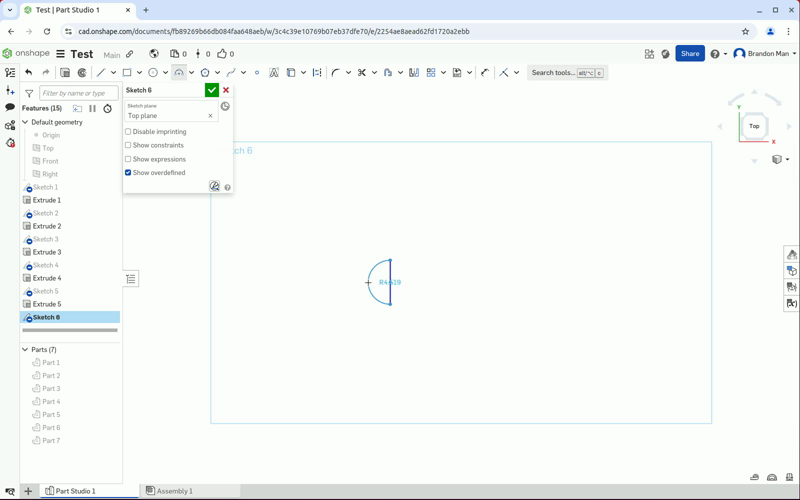
click(368, 282)
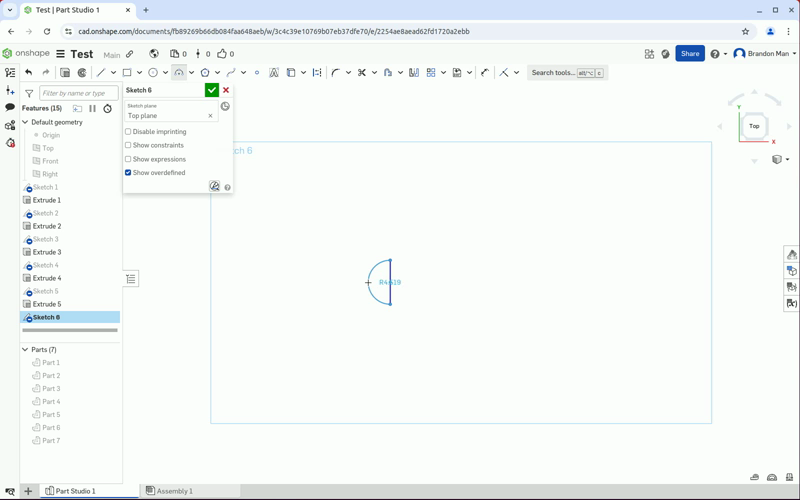
key_up(shift)
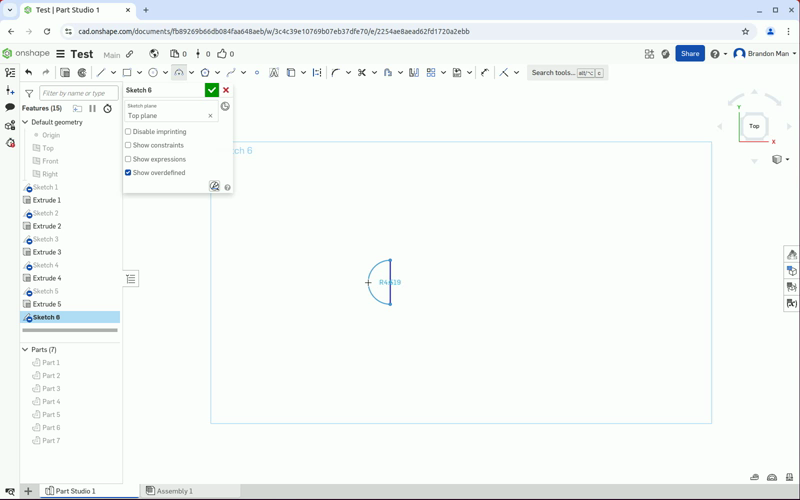
key(esc)
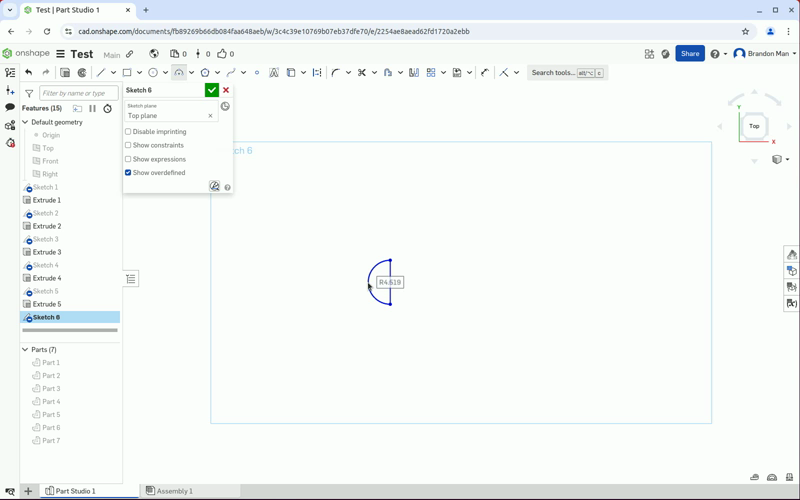
mouse_move(380, 296)
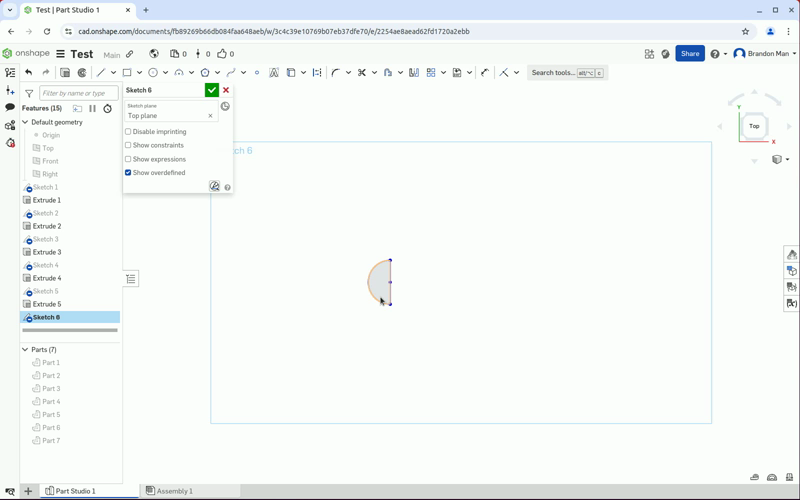
scroll(6)
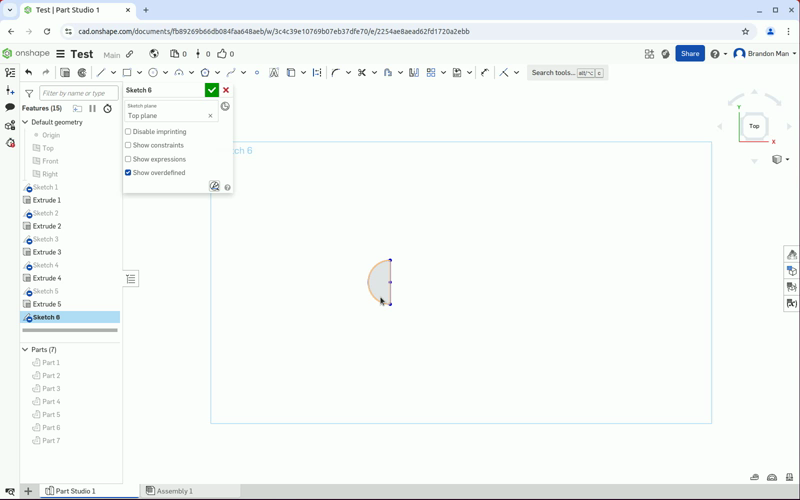
scroll(6)
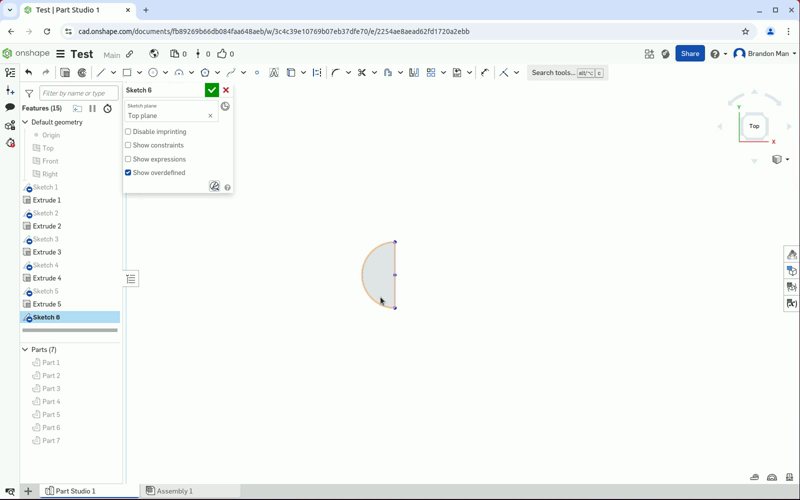
scroll(6)
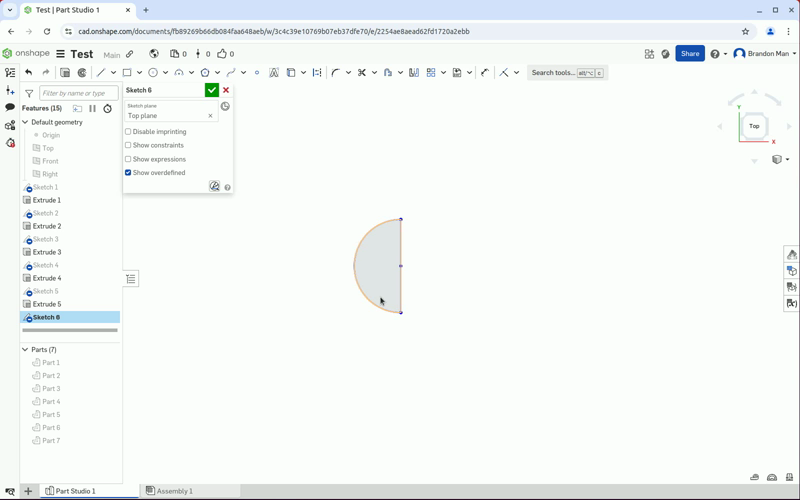
scroll(6)
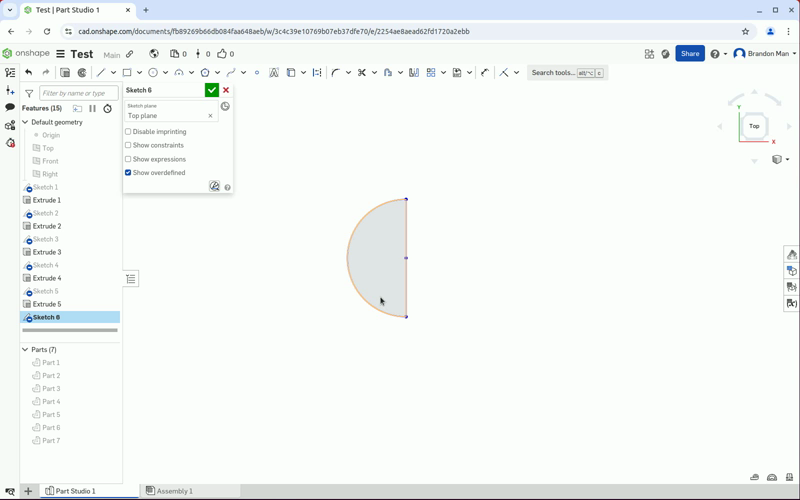
scroll(6)
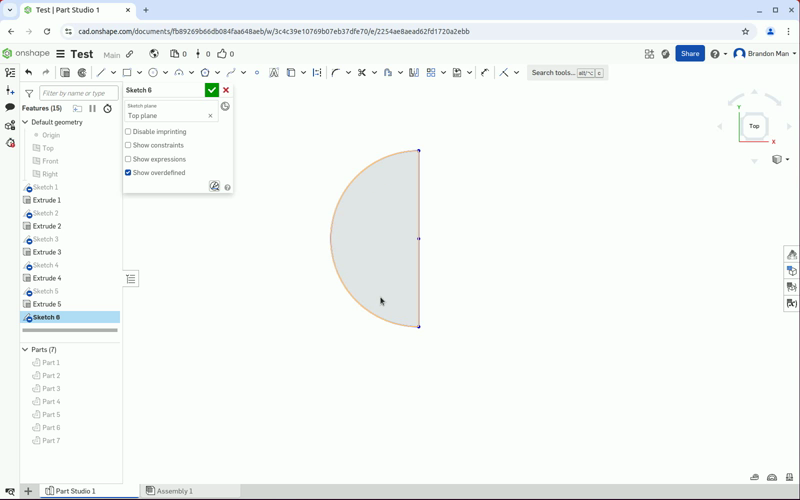
scroll(6)
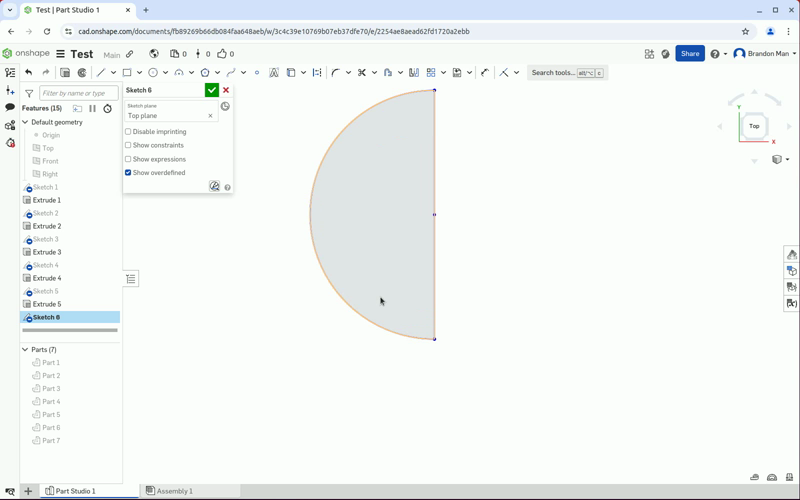
scroll(6)
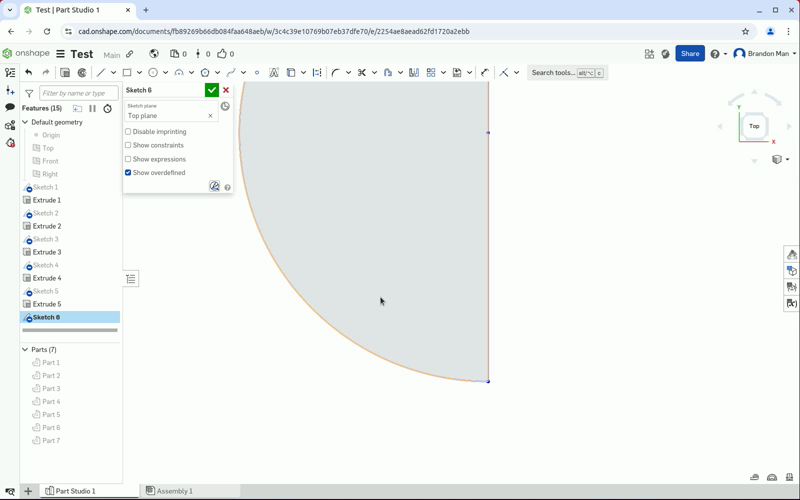
click(380, 296)
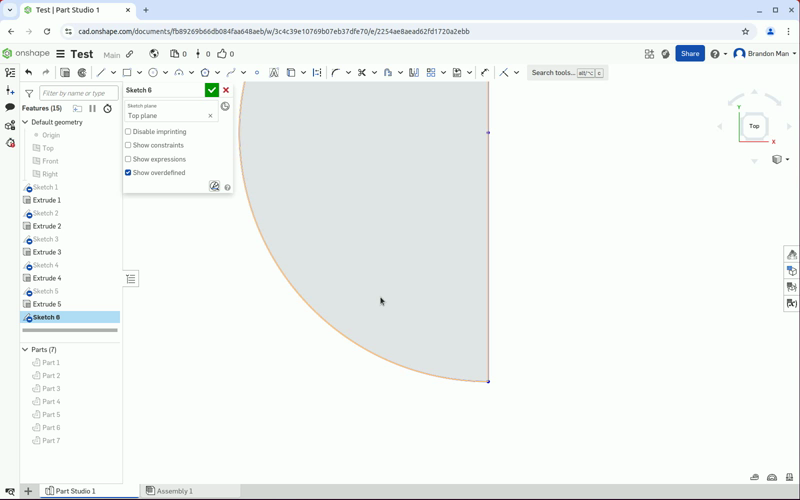
scroll(-6)
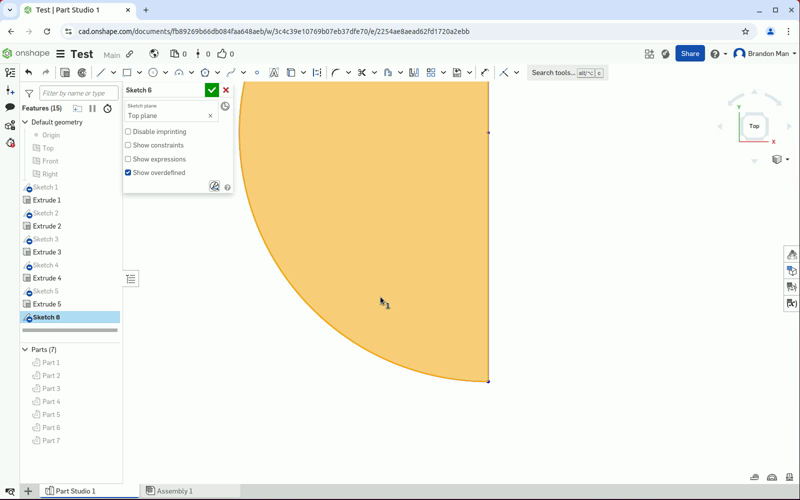
scroll(-6)
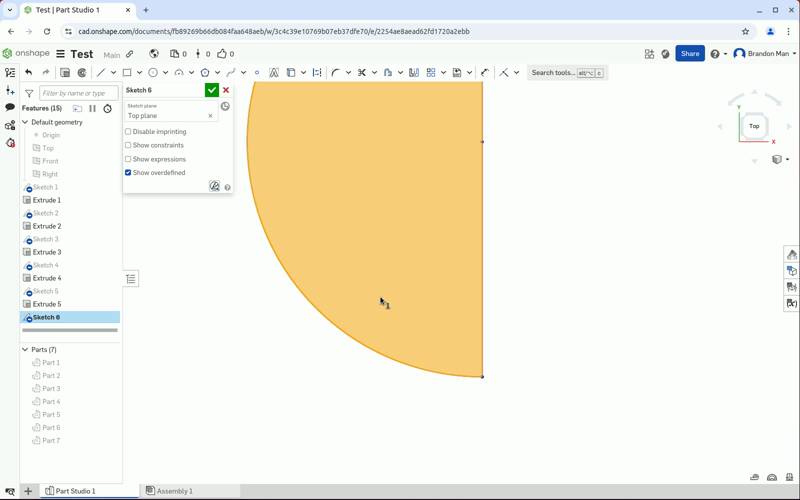
scroll(-6)
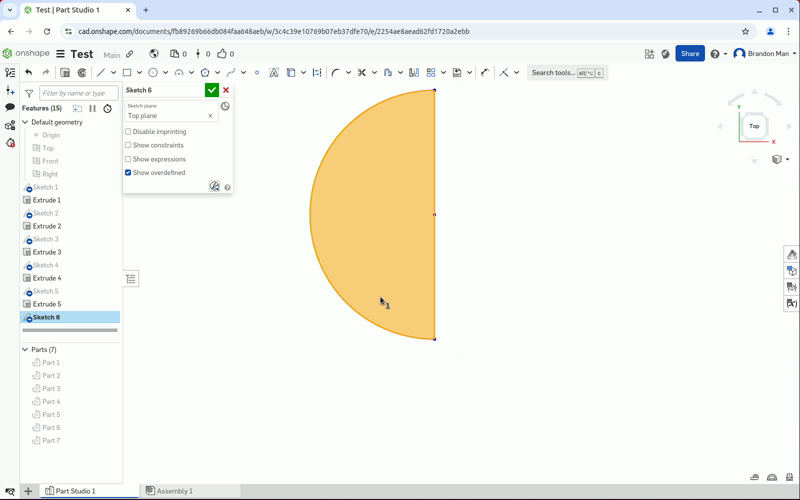
scroll(-6)
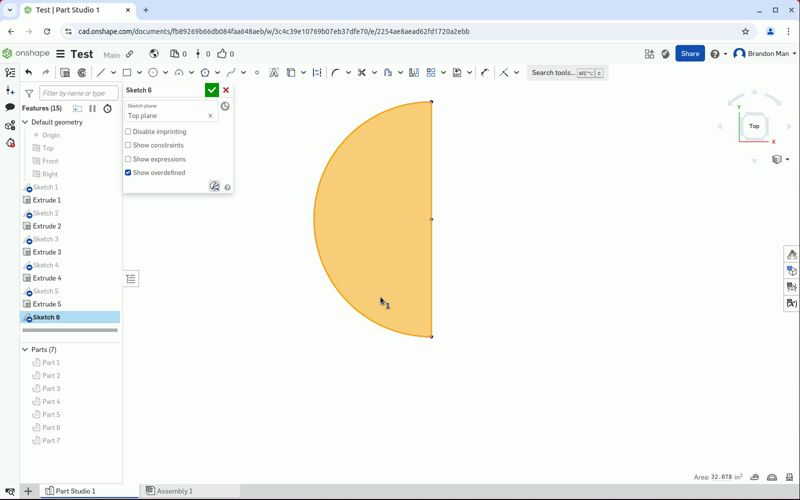
scroll(-6)
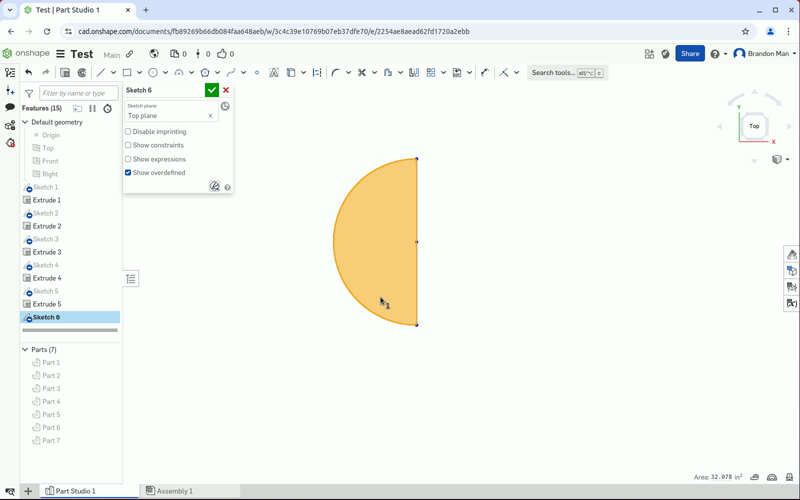
scroll(-6)
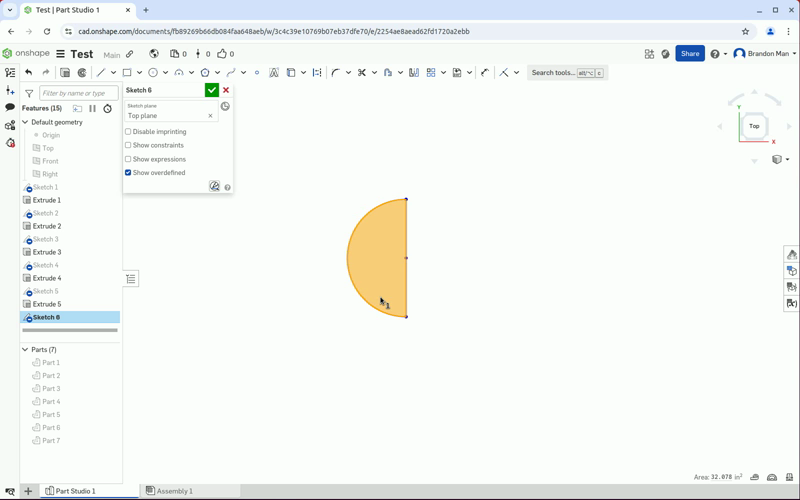
scroll(-6)
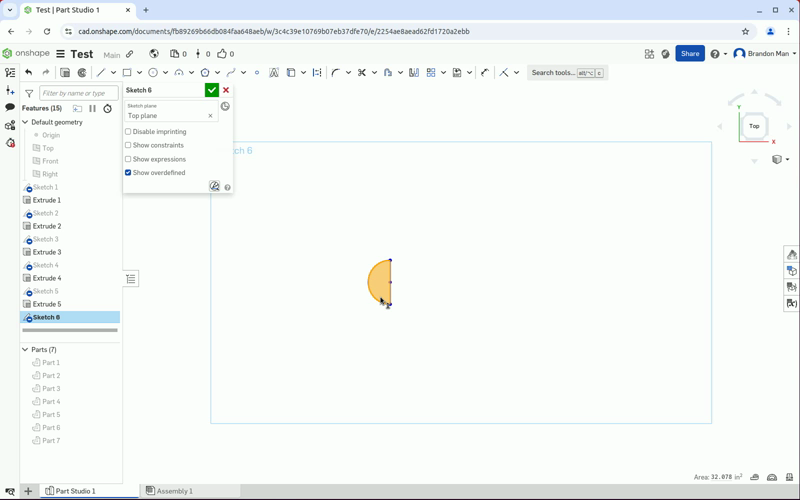
mouse_move(73, 352)
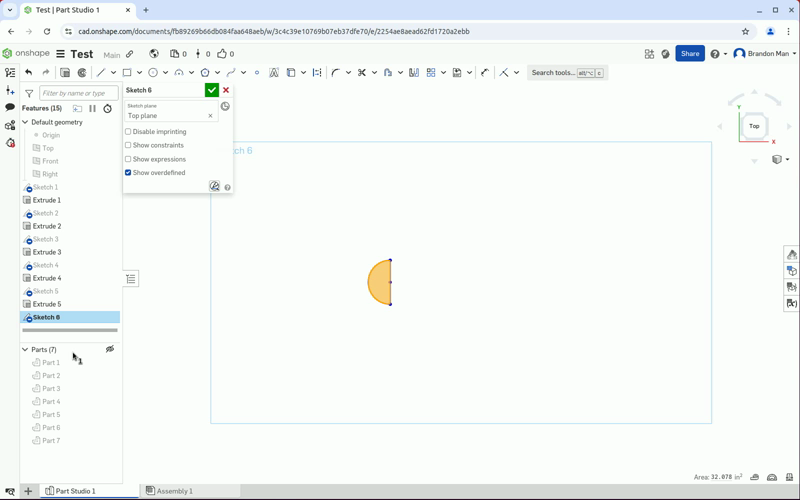
key(shift+y)
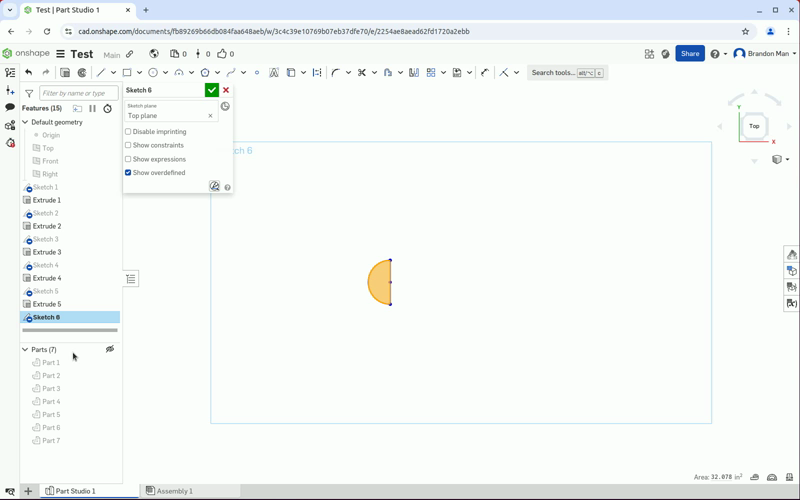
key(shift+e)
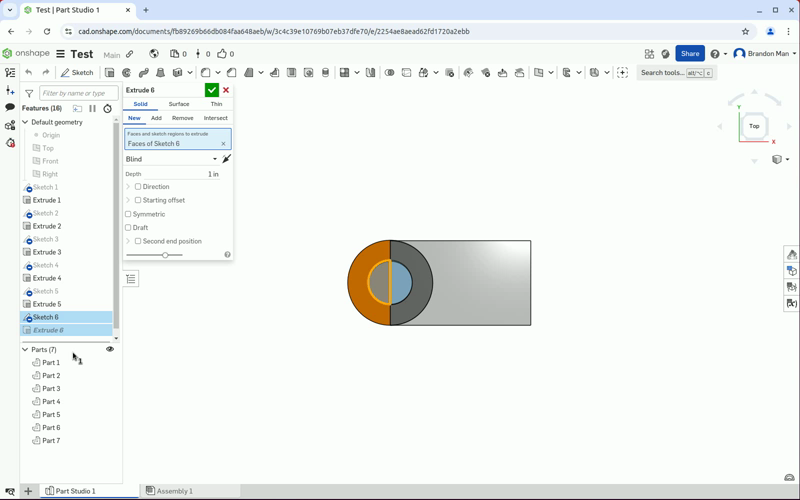
mouse_move(143, 106)
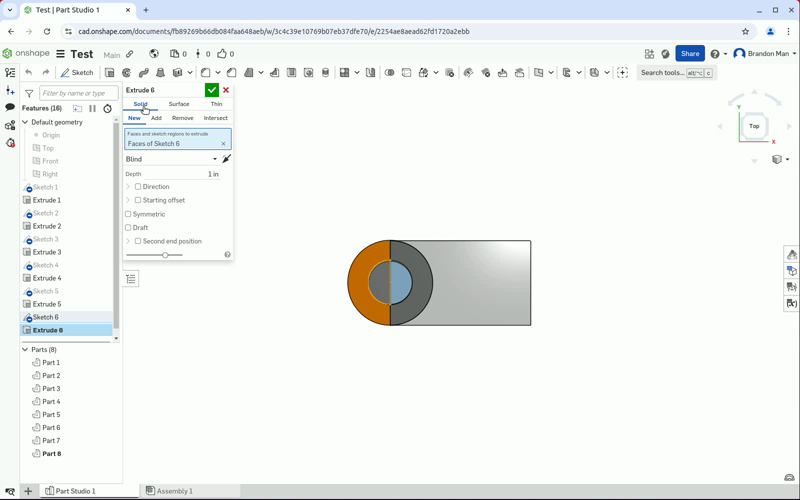
click(143, 106)
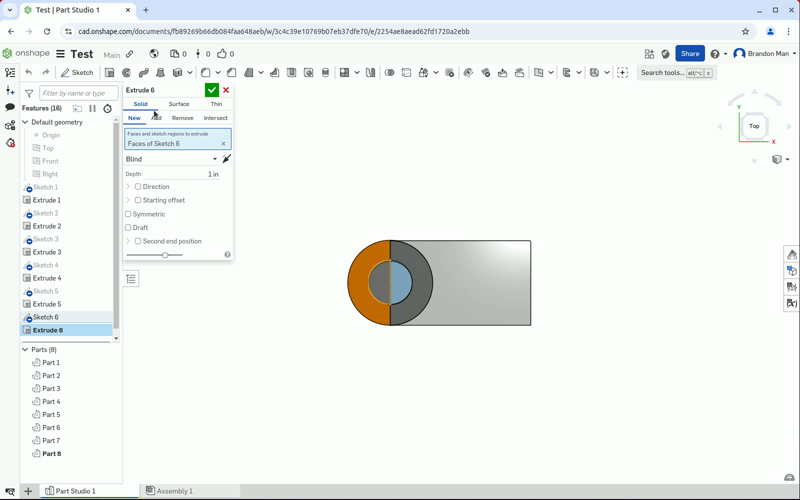
mouse_move(186, 120)
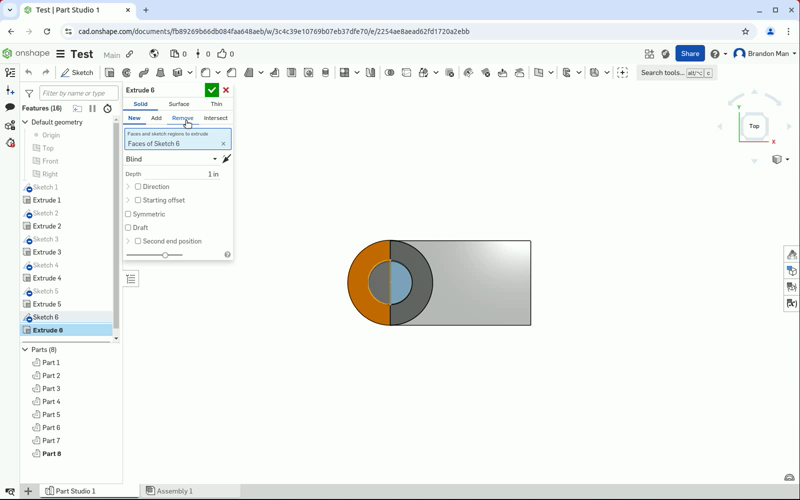
click(186, 120)
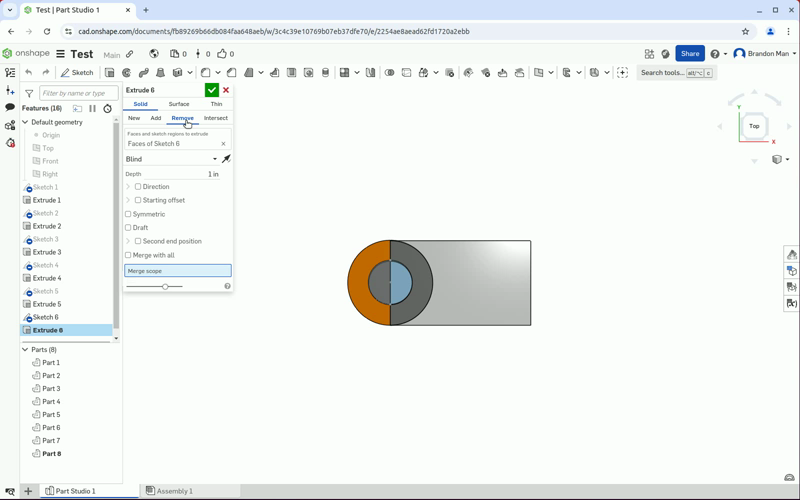
key(tab, 4)
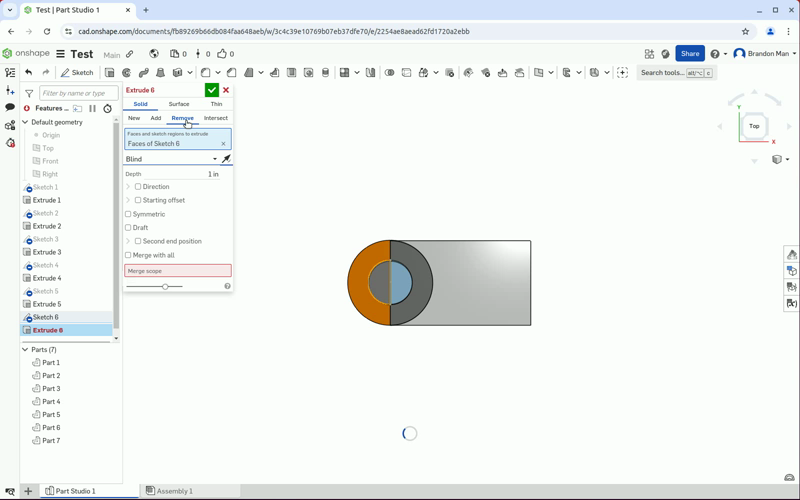
text(-5.777)
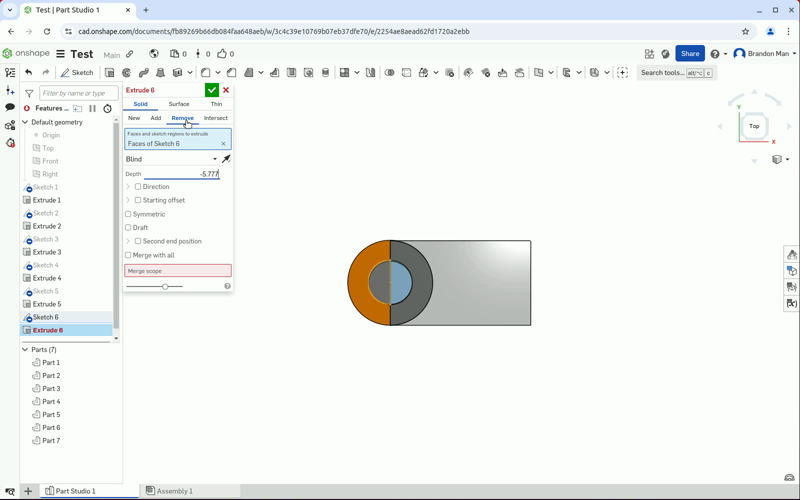
key(tab, 6)
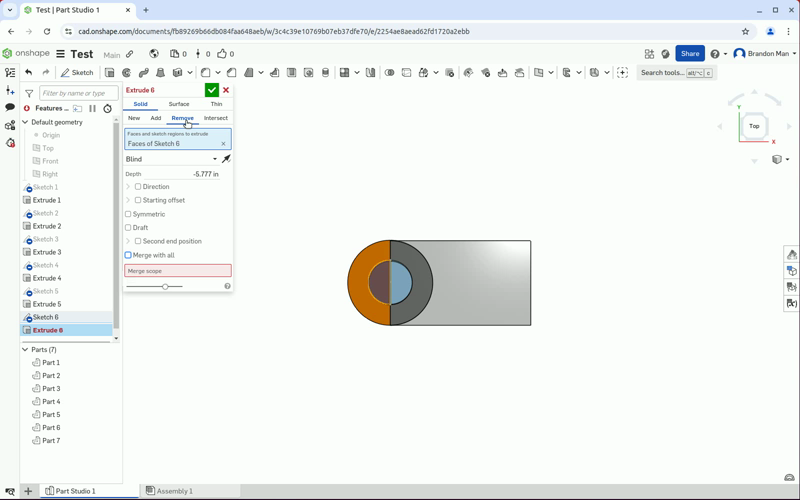
key(space)
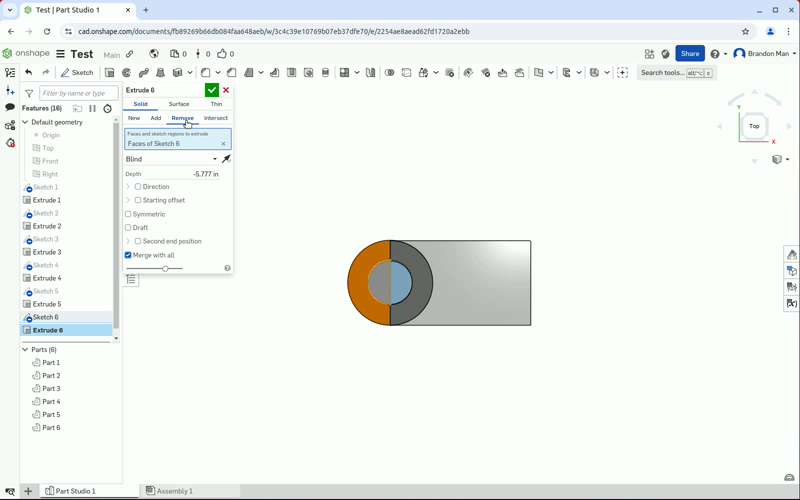
key(enter)
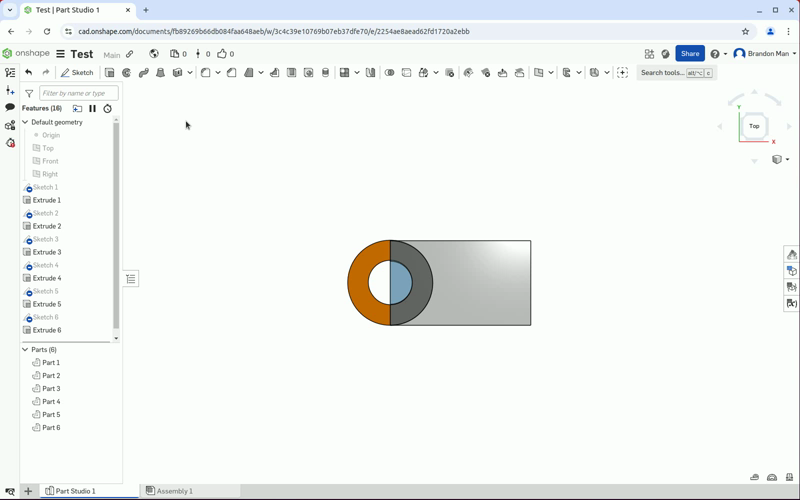
key(shift+h)
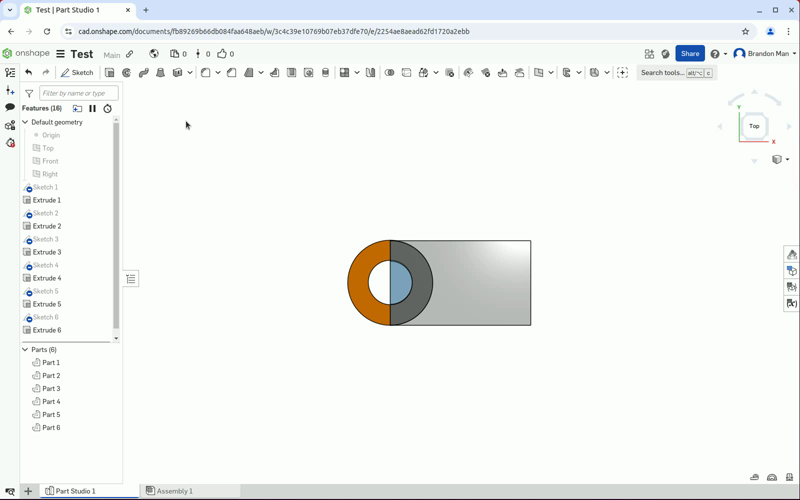
key(shift+h)
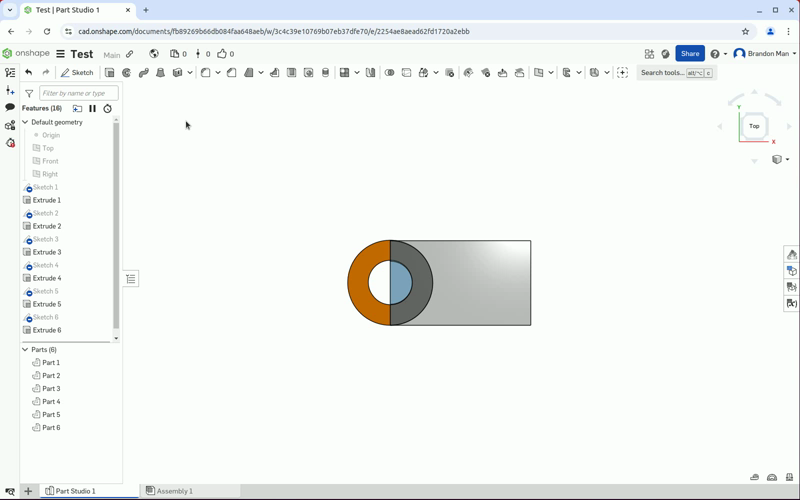
mouse_move(69, 189)
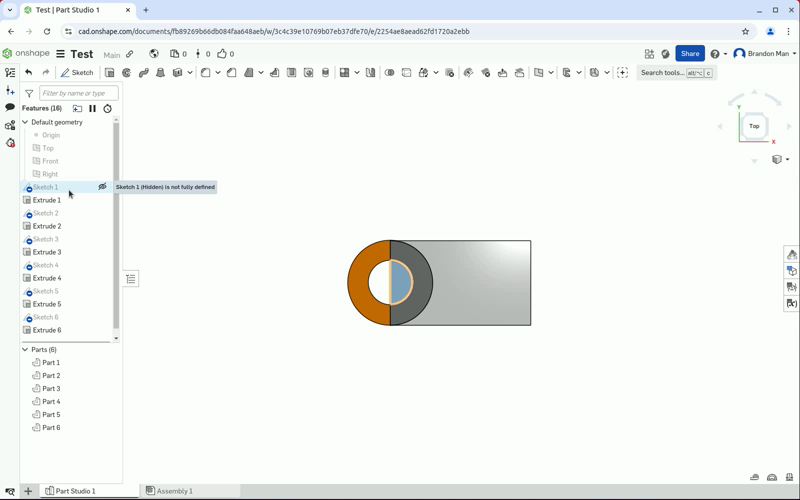
click(69, 189)
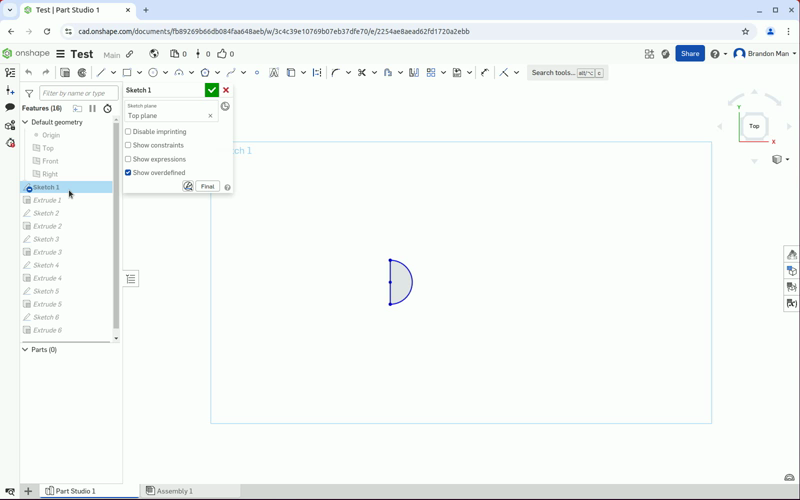
mouse_move(229, 92)
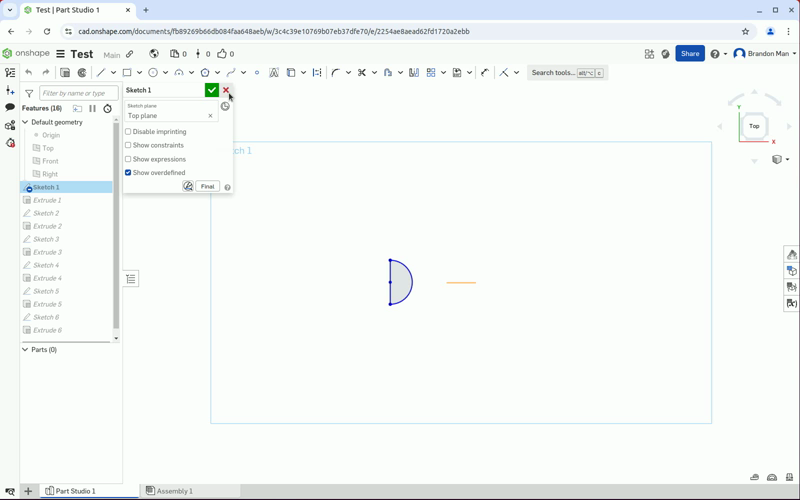
click(229, 92)
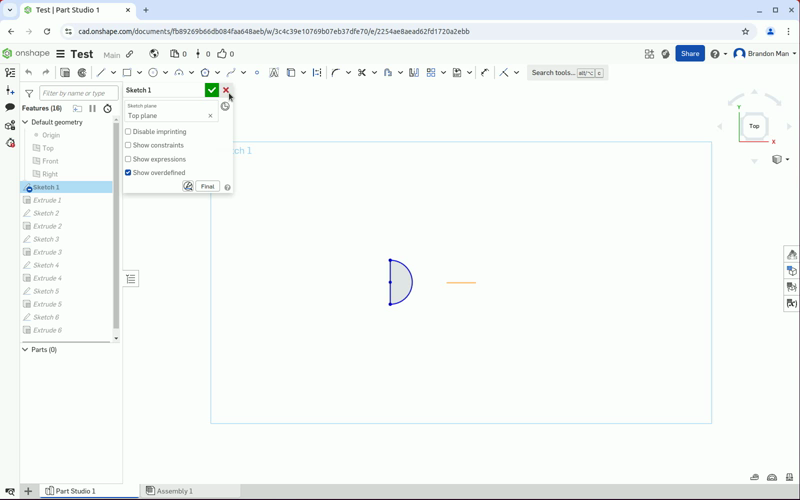
key(shift+s)
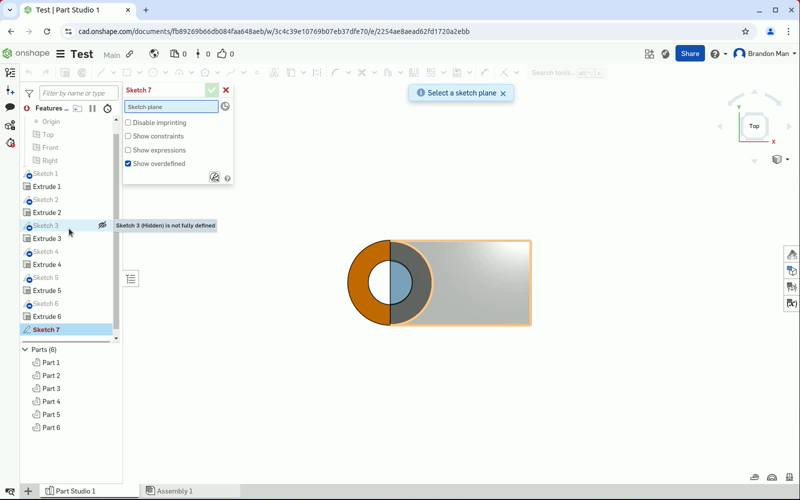
scroll(3)
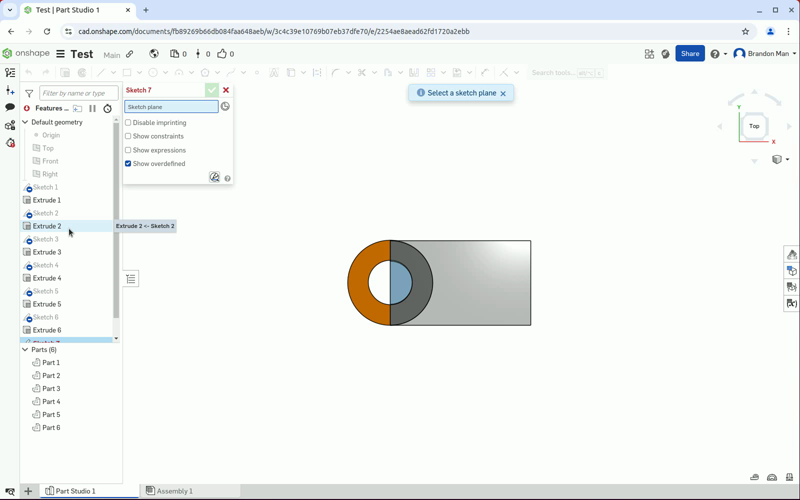
mouse_move(69, 150)
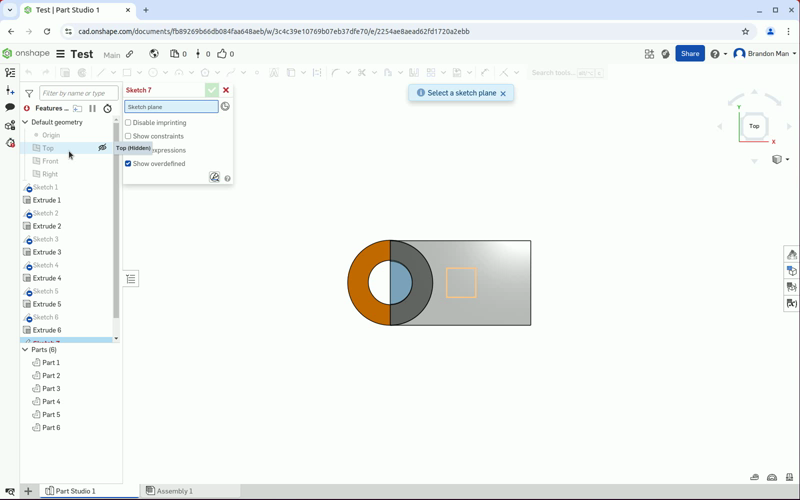
click(69, 150)
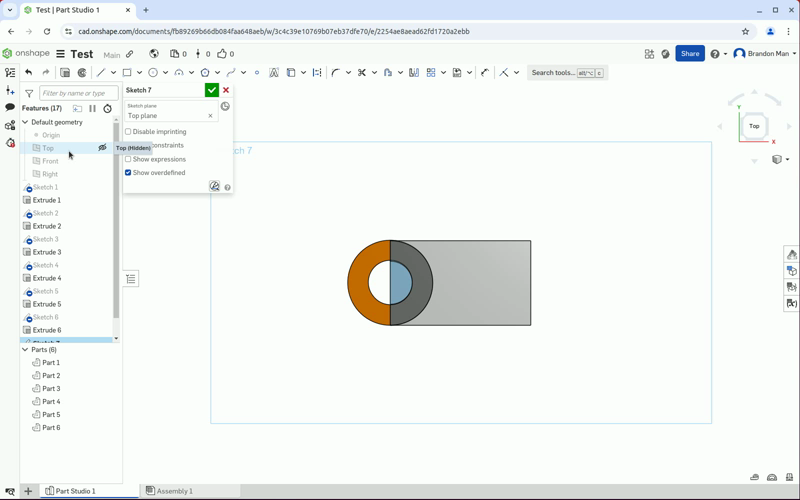
mouse_move(73, 352)
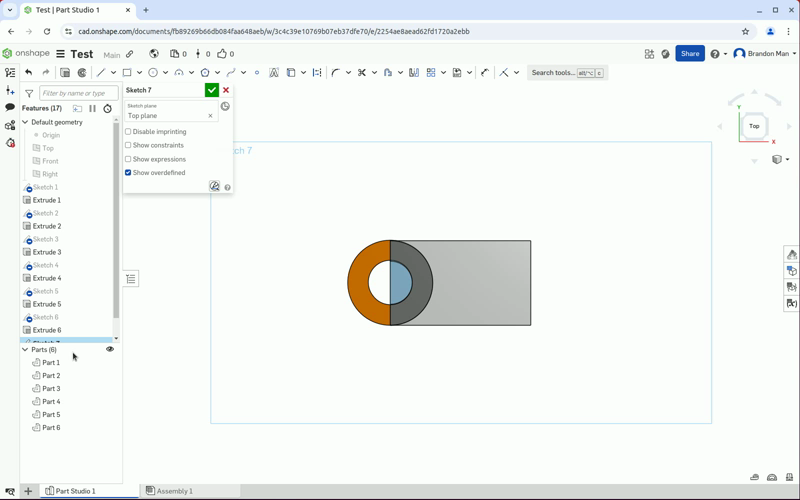
key(y)
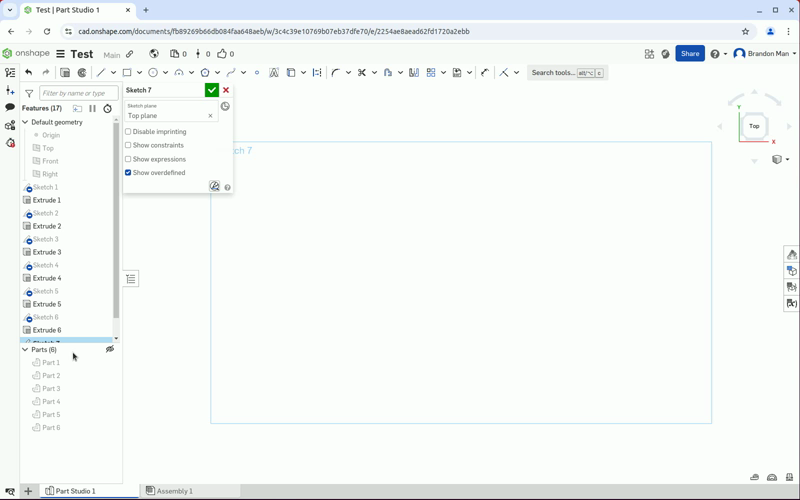
key(a)
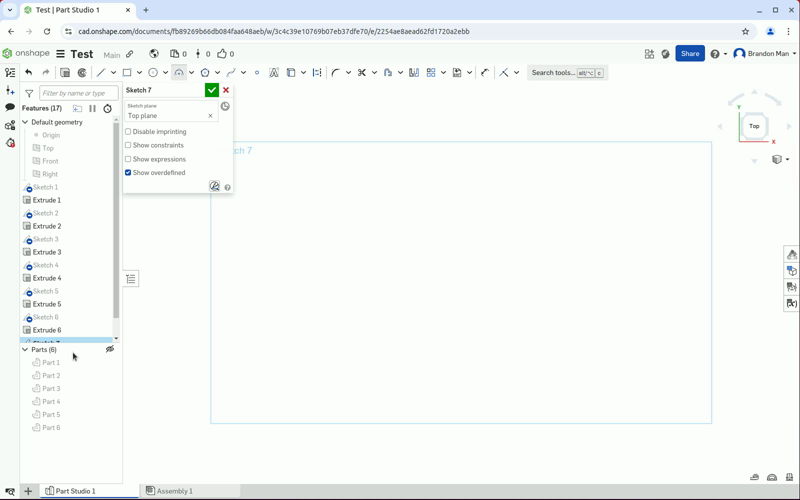
key_down(shift)
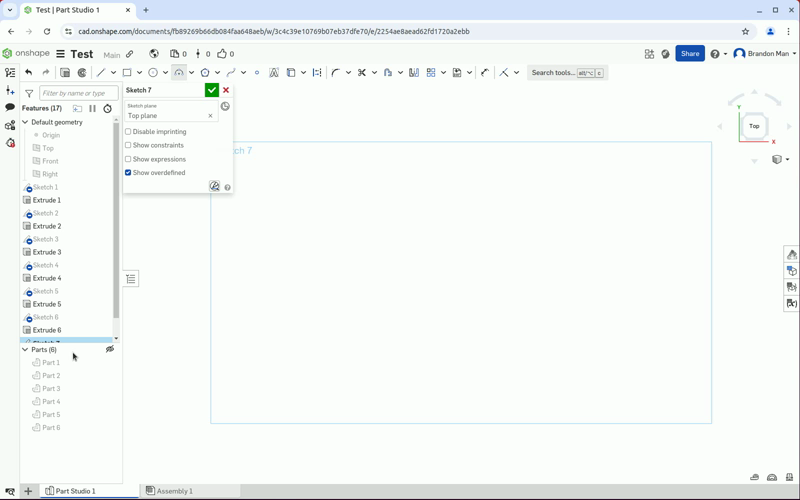
mouse_move(390, 304)
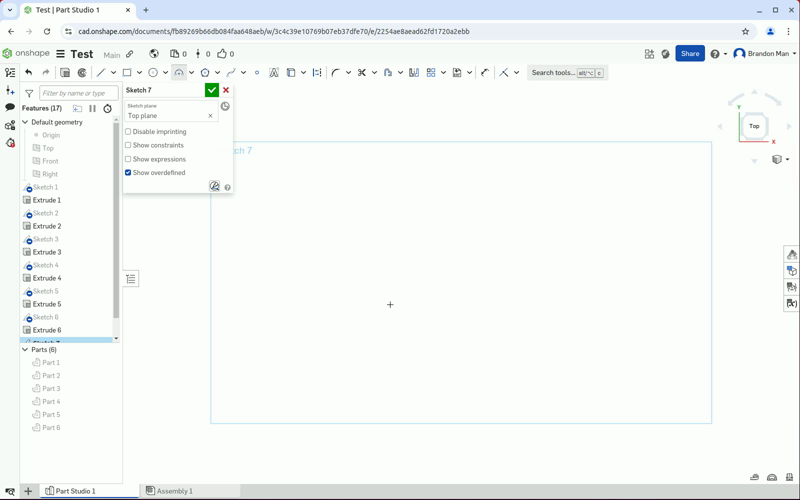
click(390, 304)
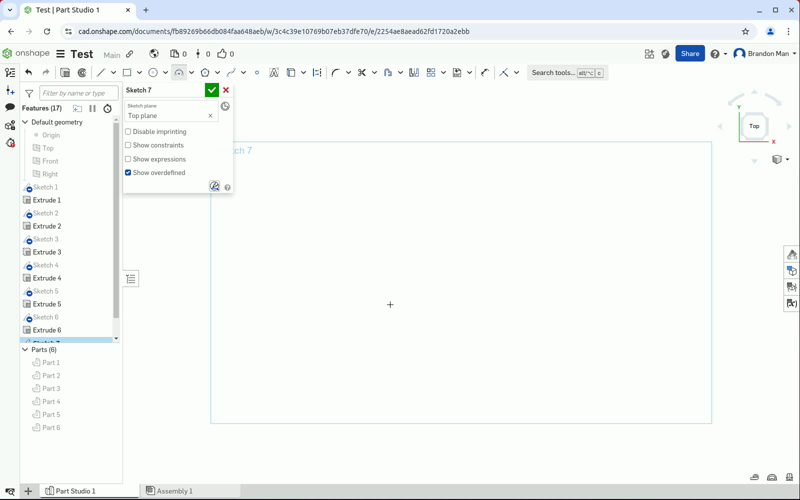
key_up(shift)
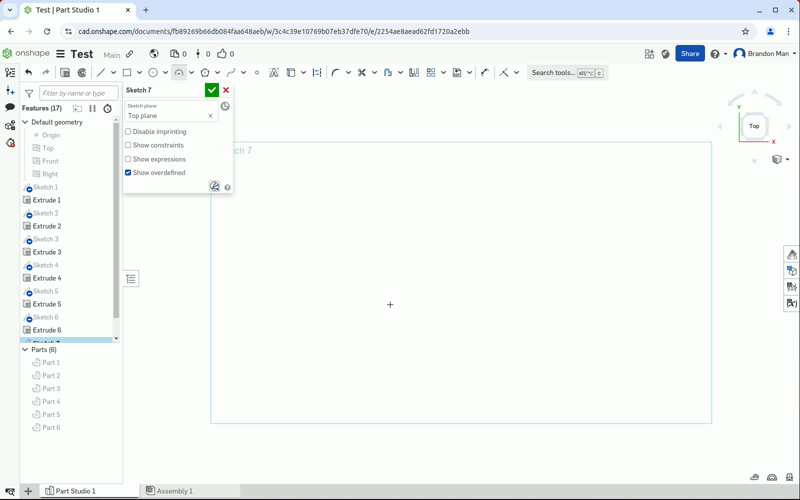
key_down(shift)
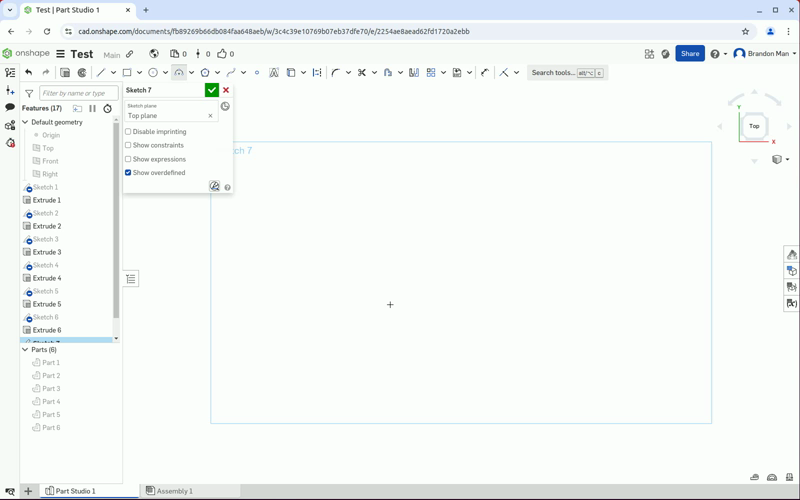
mouse_move(390, 260)
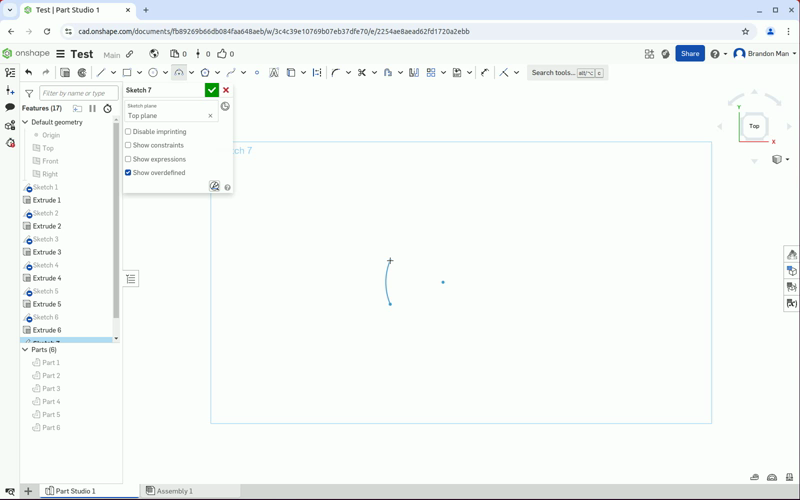
click(390, 260)
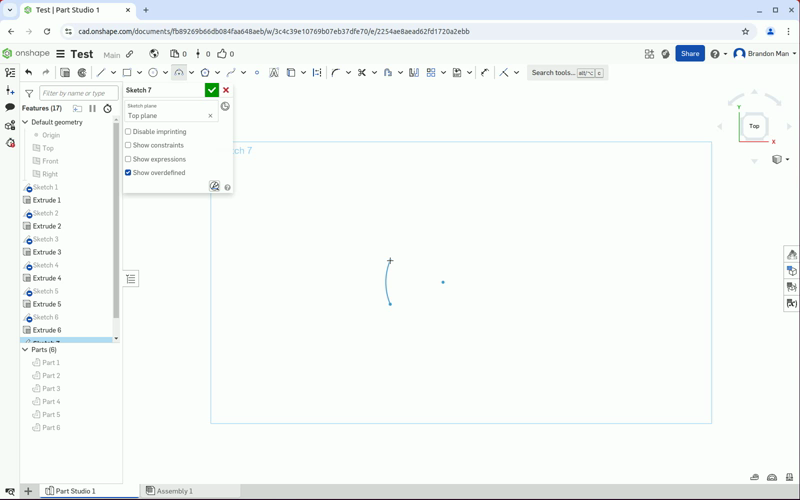
mouse_move(412, 282)
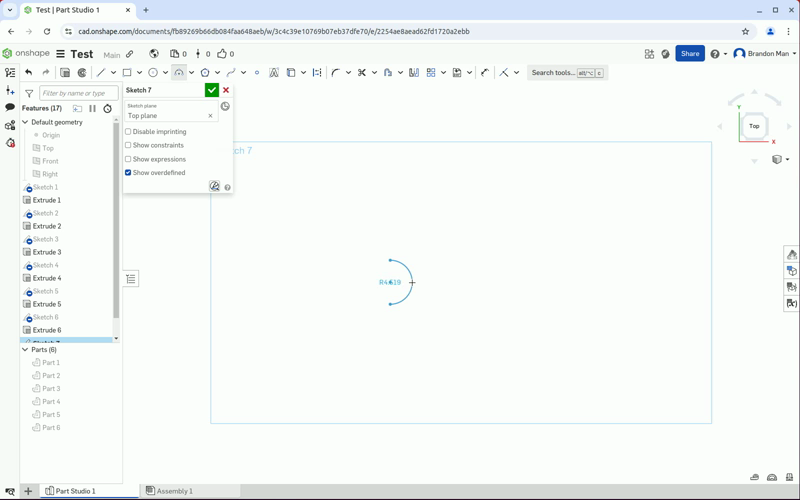
click(412, 282)
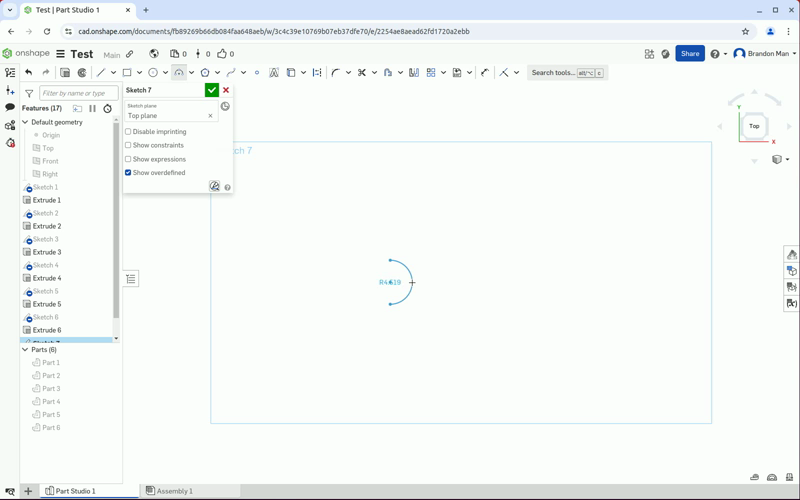
key_up(shift)
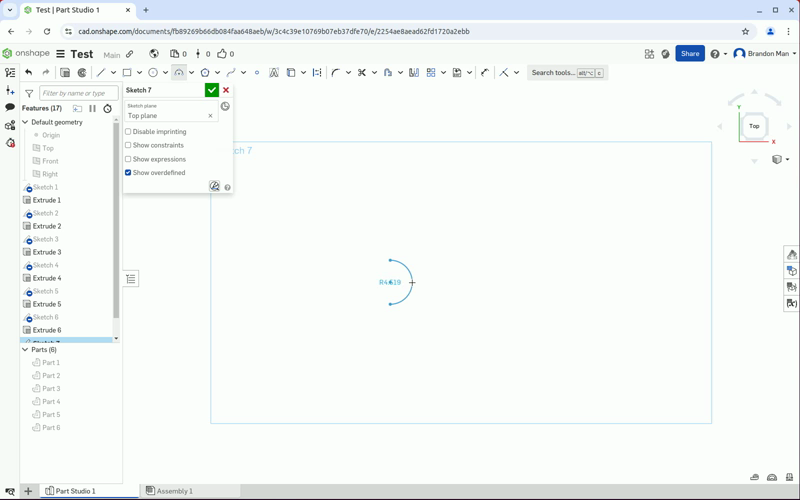
key(esc)
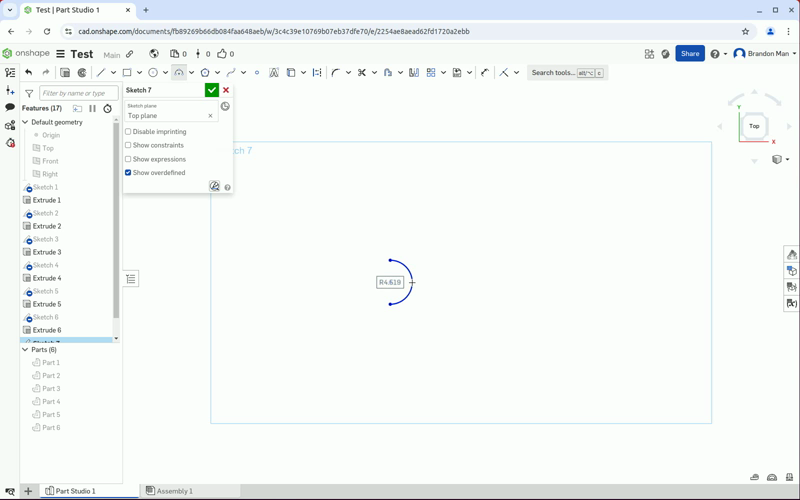
key(l)
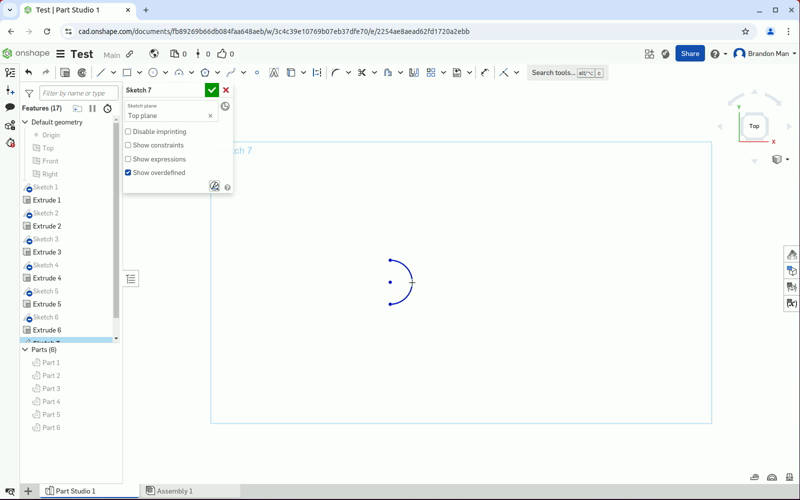
mouse_move(390, 260)
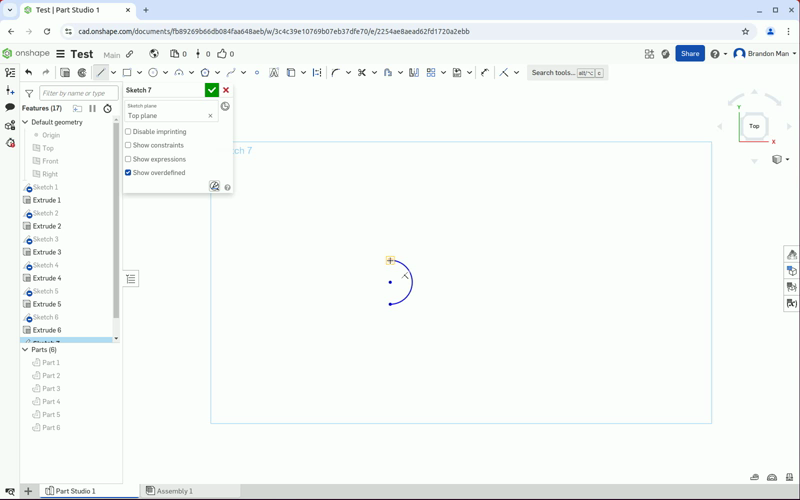
click(390, 260)
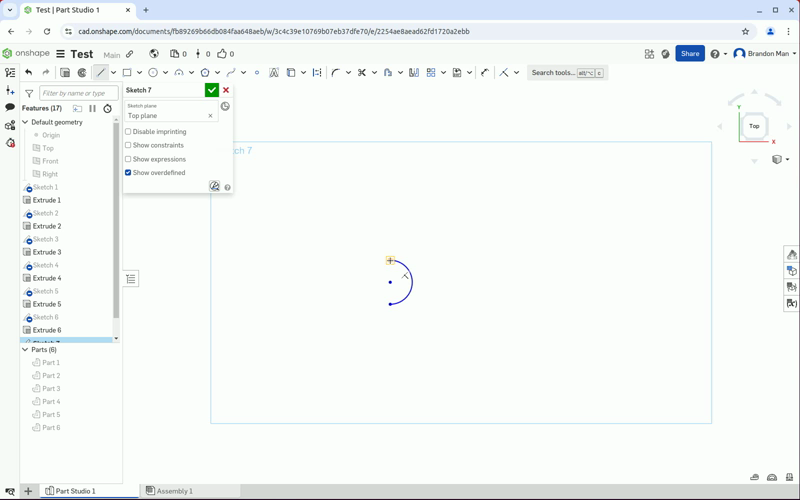
mouse_move(420, 260)
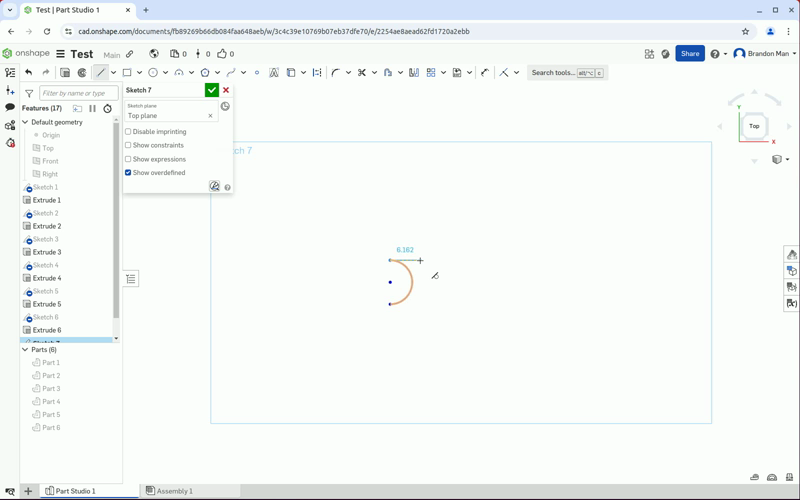
key_down(shift)
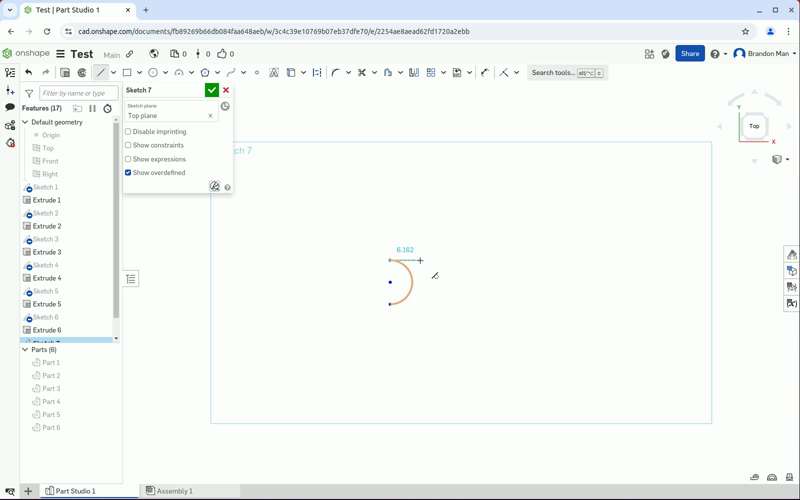
mouse_move(390, 304)
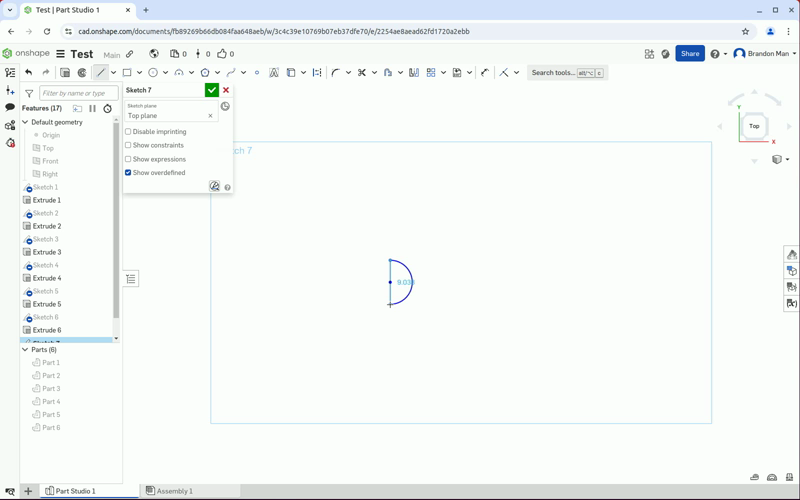
key_up(shift)
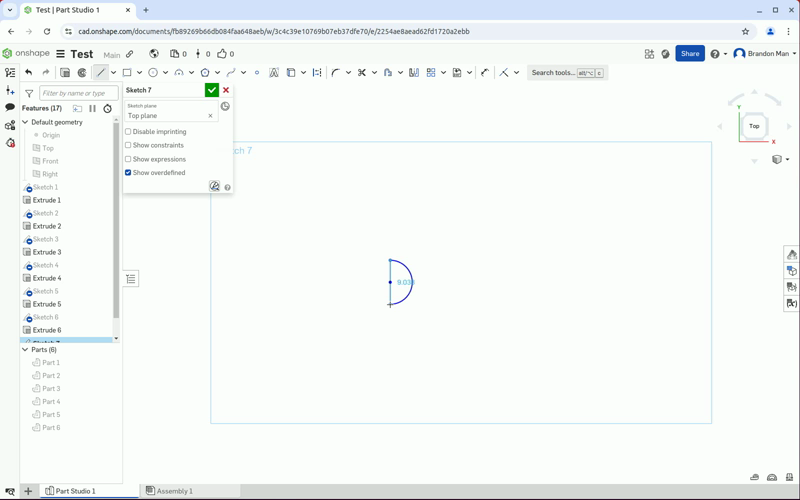
click(390, 304)
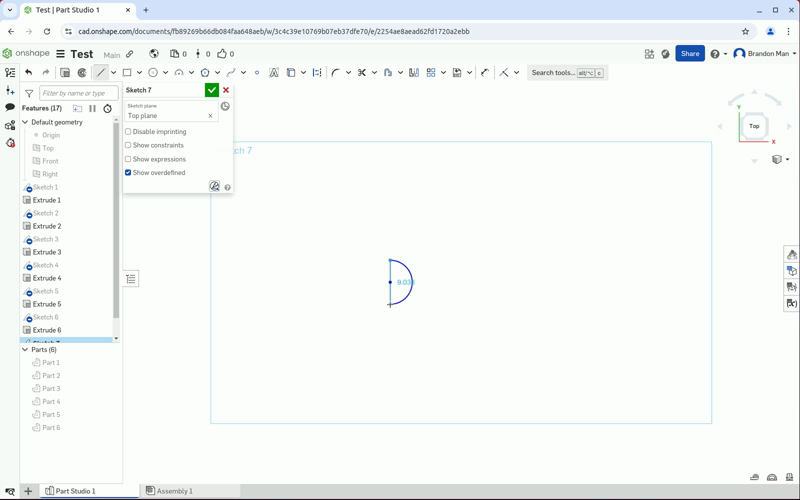
key(esc)
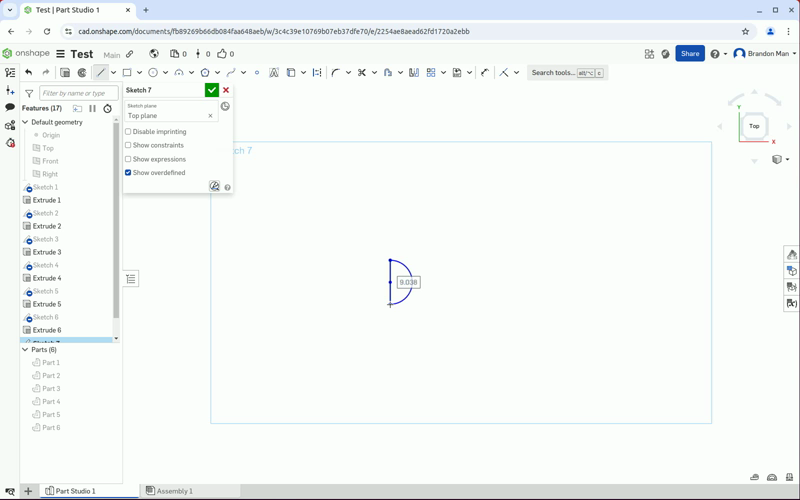
mouse_move(403, 280)
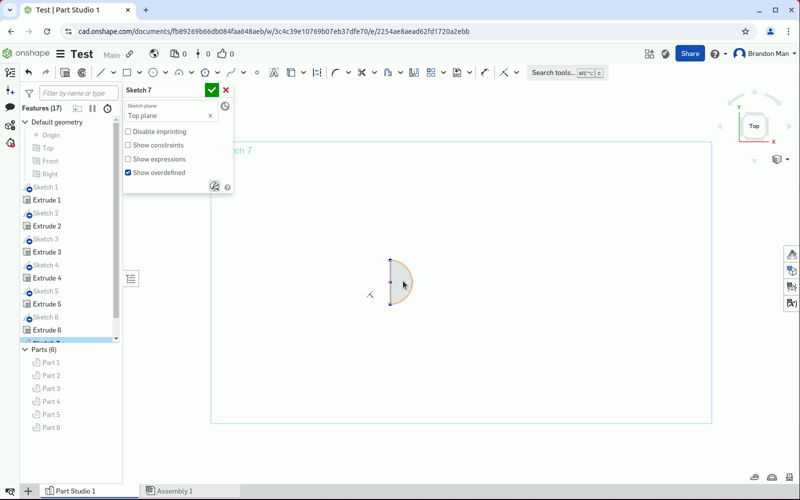
scroll(6)
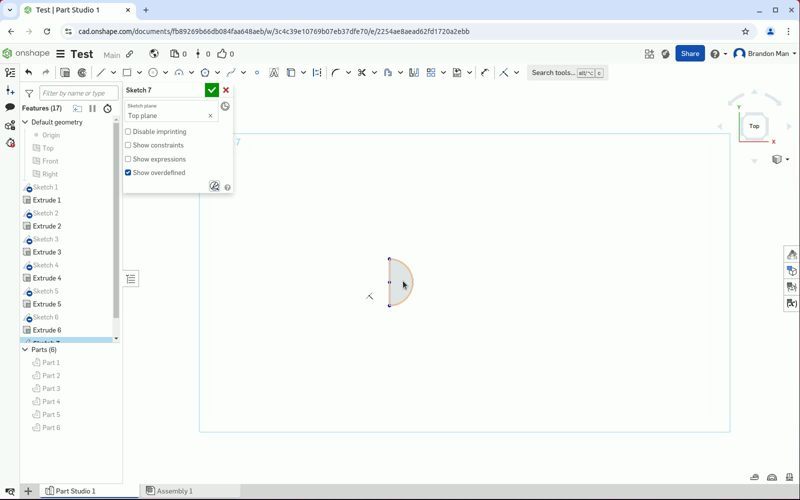
scroll(6)
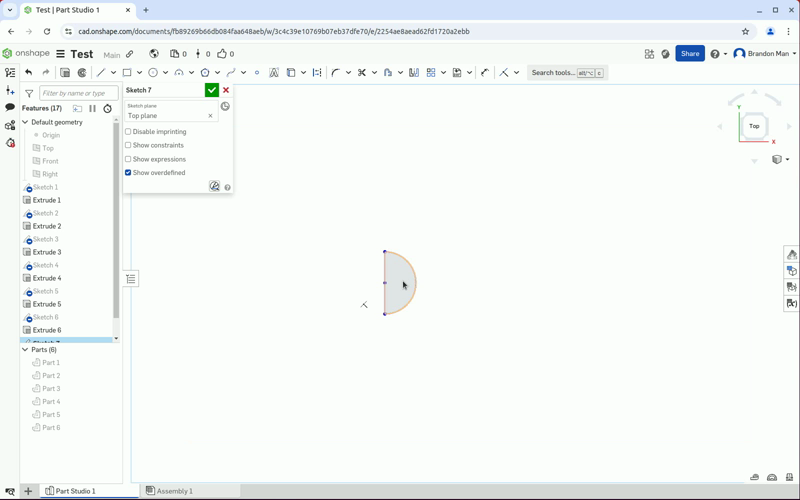
scroll(6)
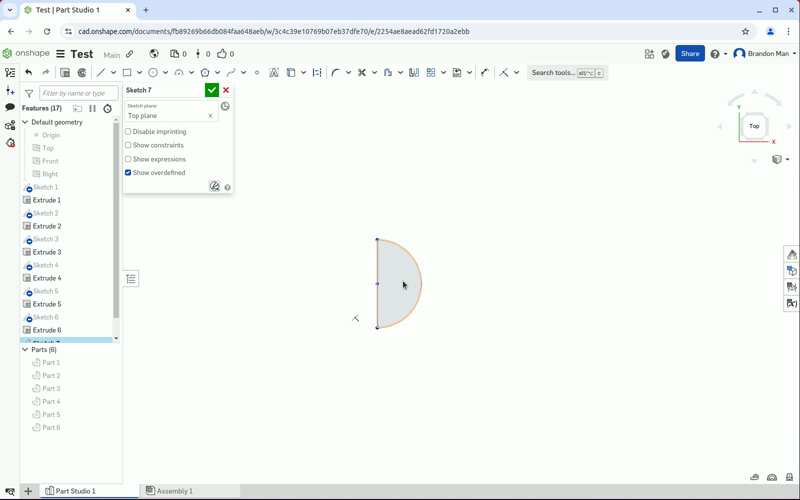
scroll(6)
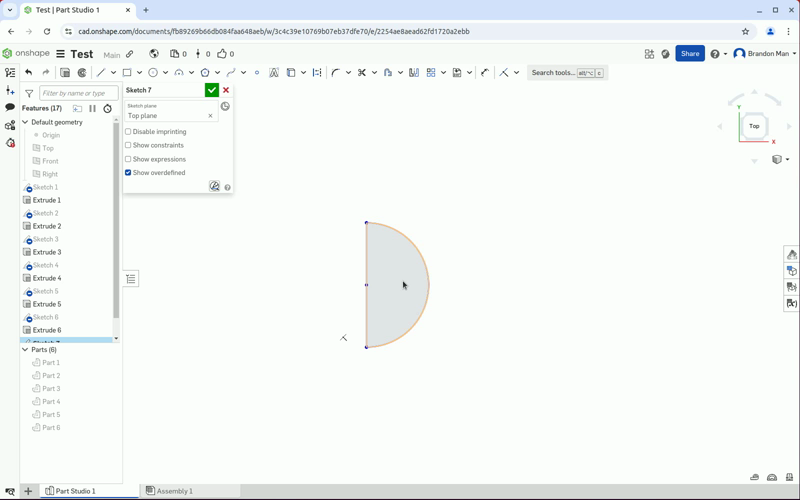
scroll(6)
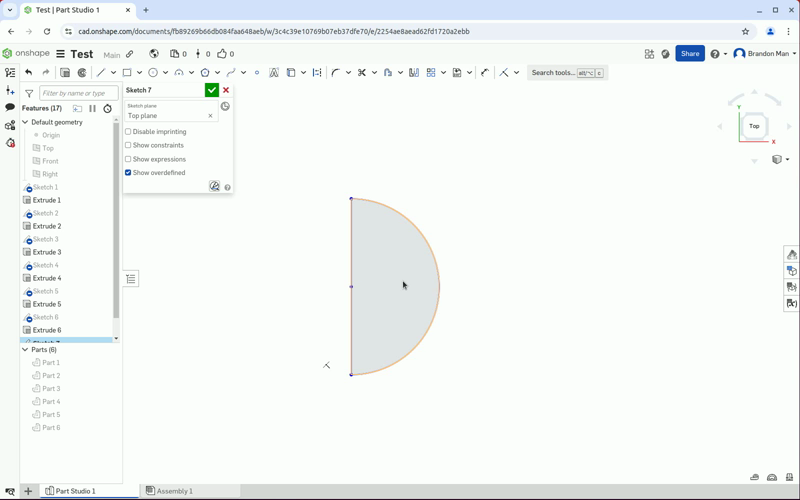
scroll(6)
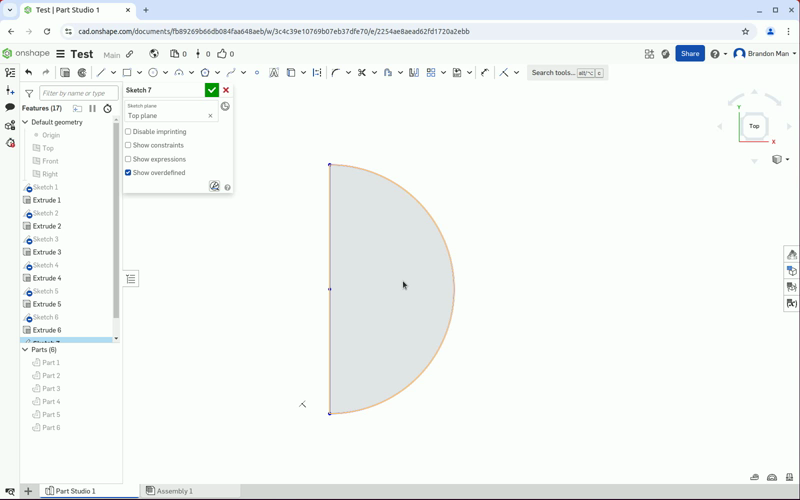
scroll(6)
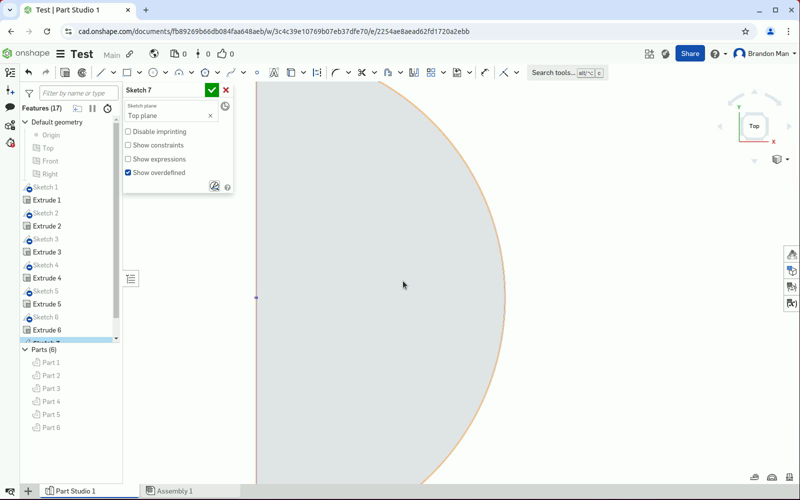
click(403, 280)
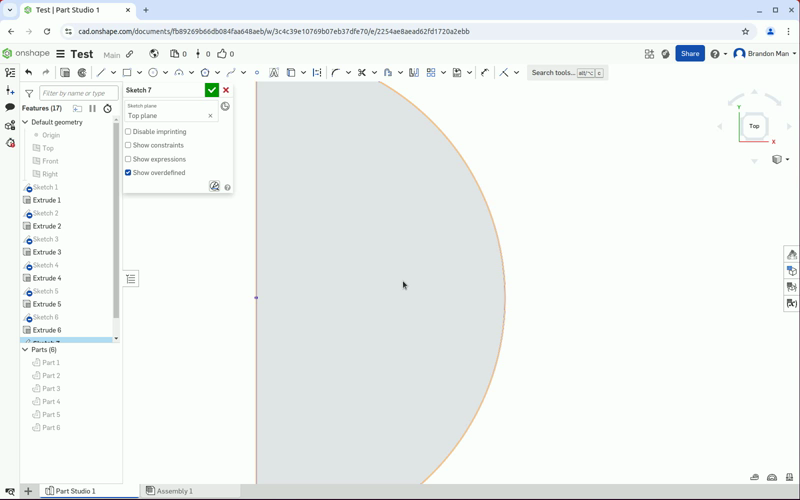
scroll(-6)
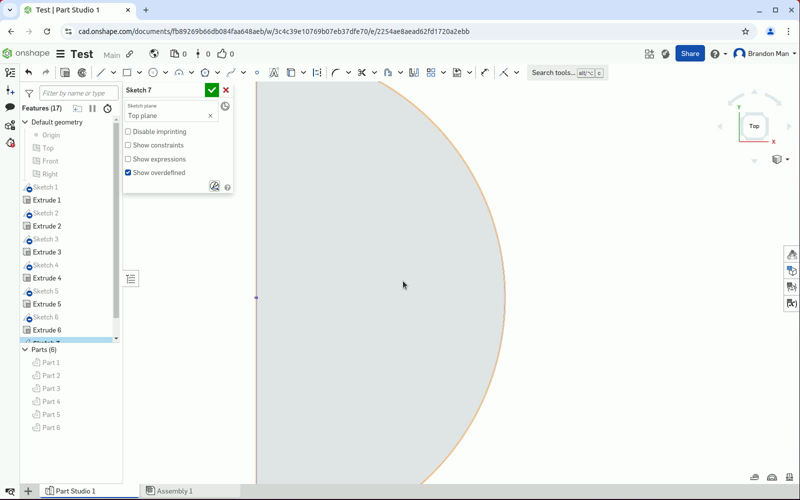
scroll(-6)
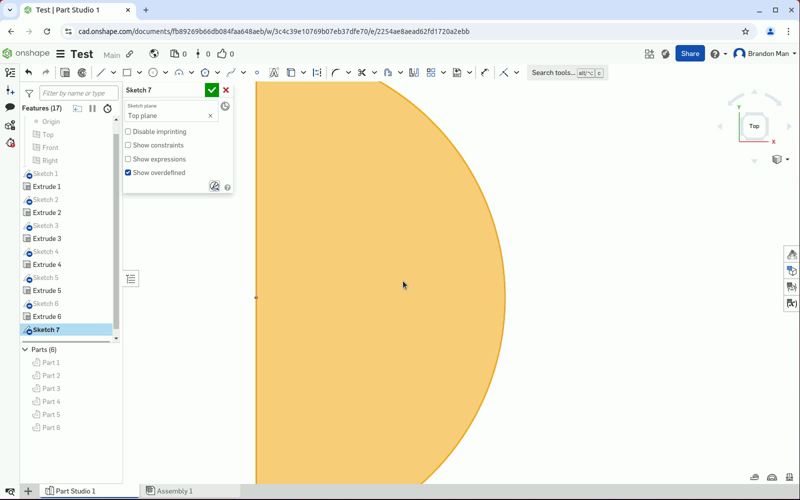
scroll(-6)
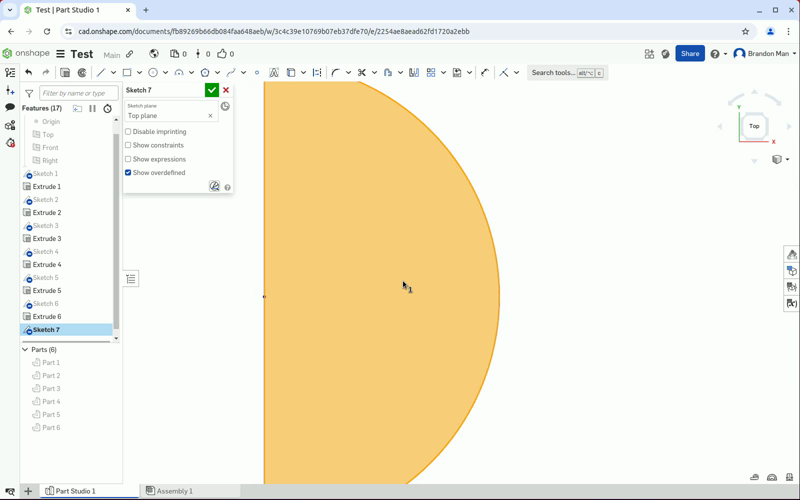
scroll(-6)
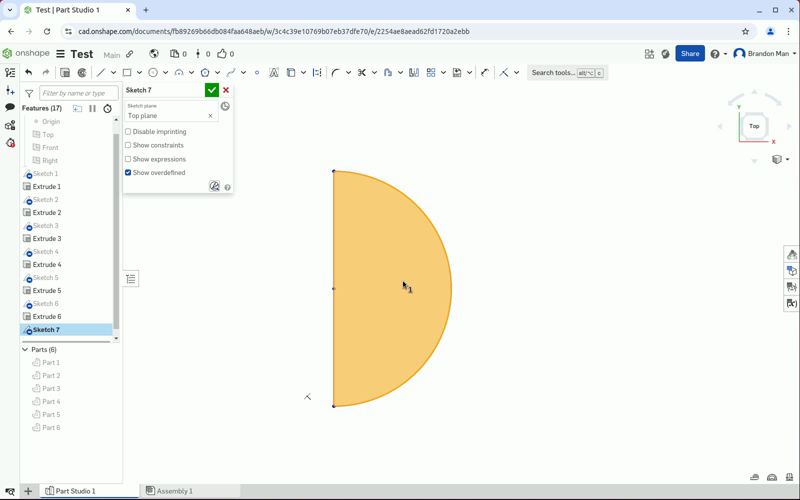
scroll(-6)
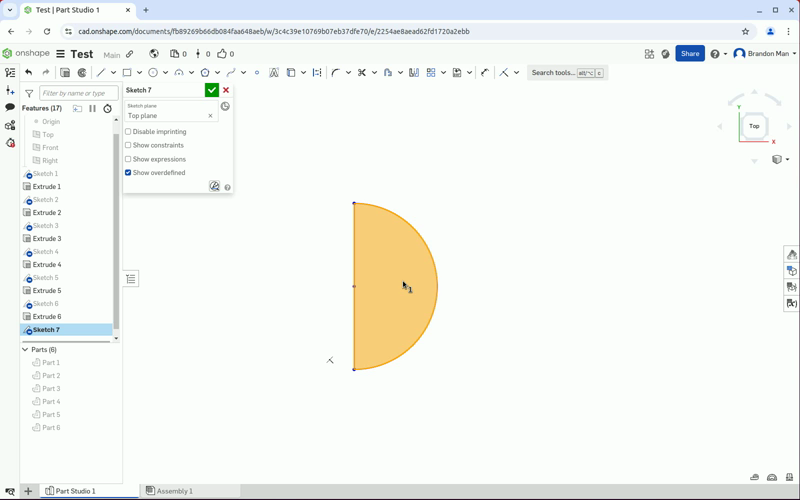
scroll(-6)
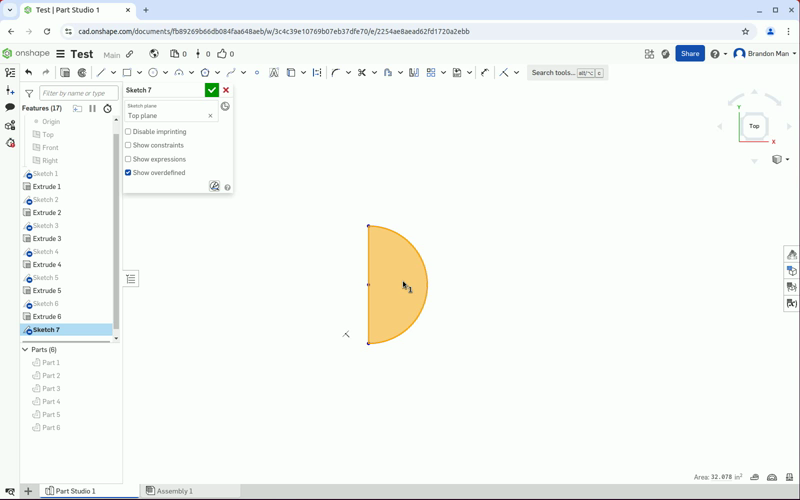
scroll(-6)
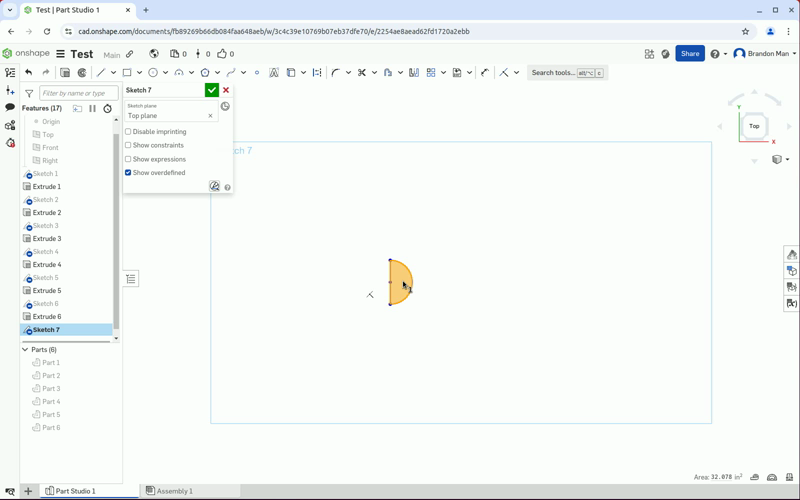
mouse_move(73, 352)
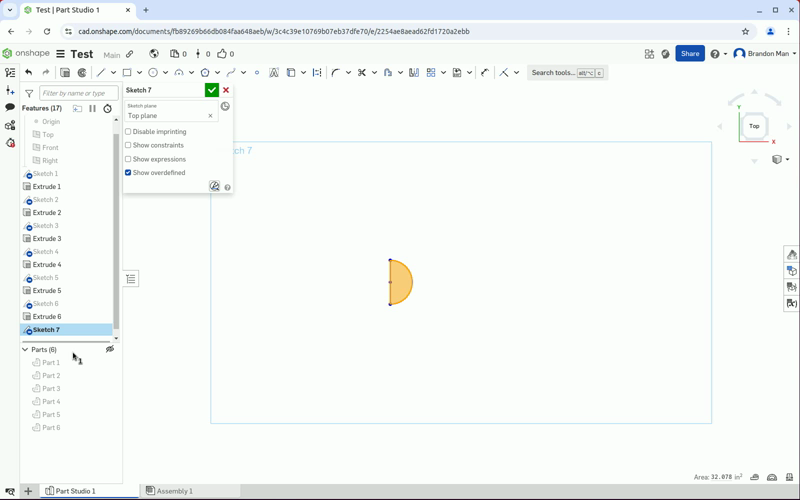
key(shift+y)
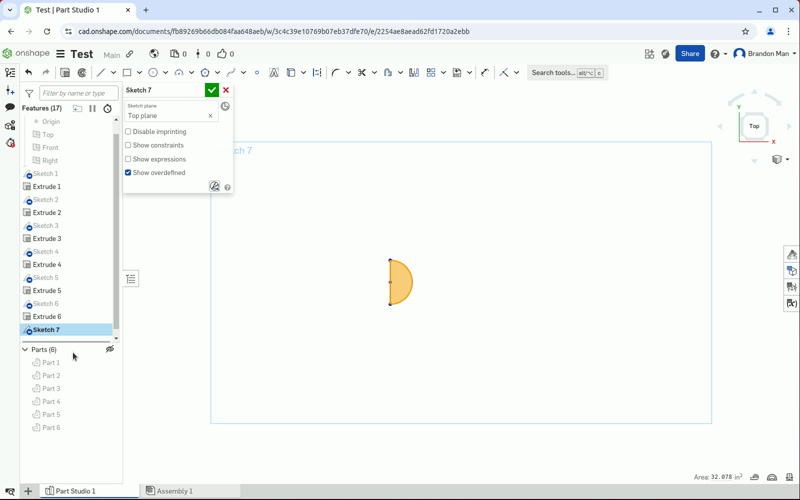
key(shift+e)
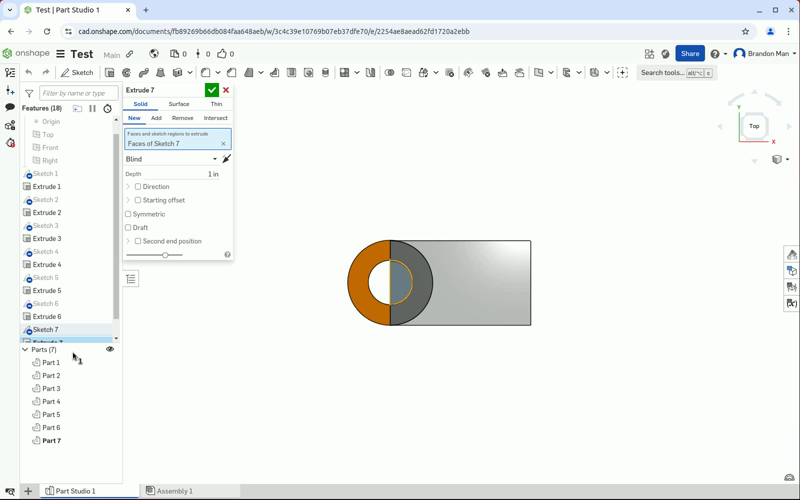
mouse_move(143, 106)
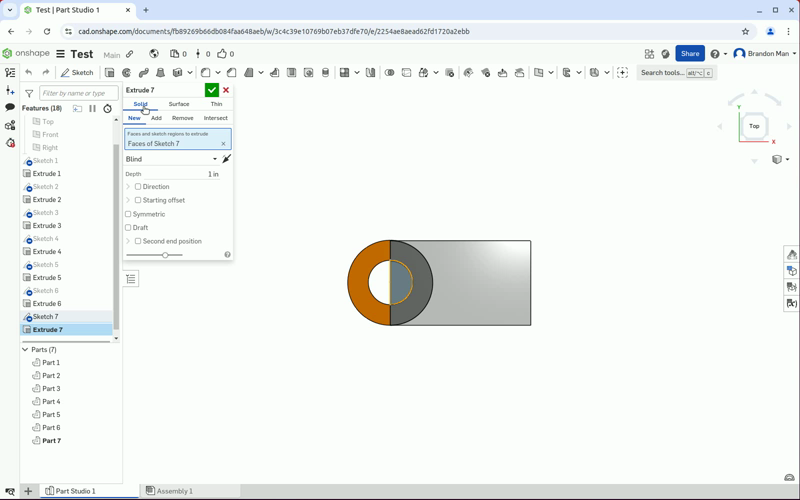
click(143, 106)
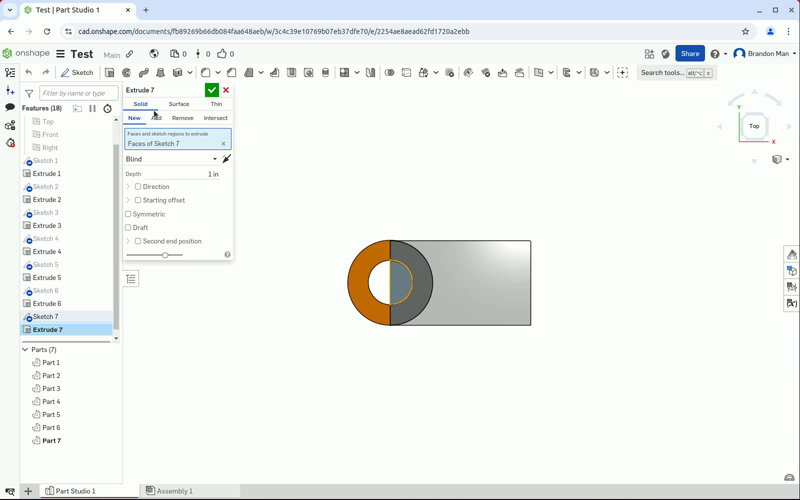
mouse_move(186, 120)
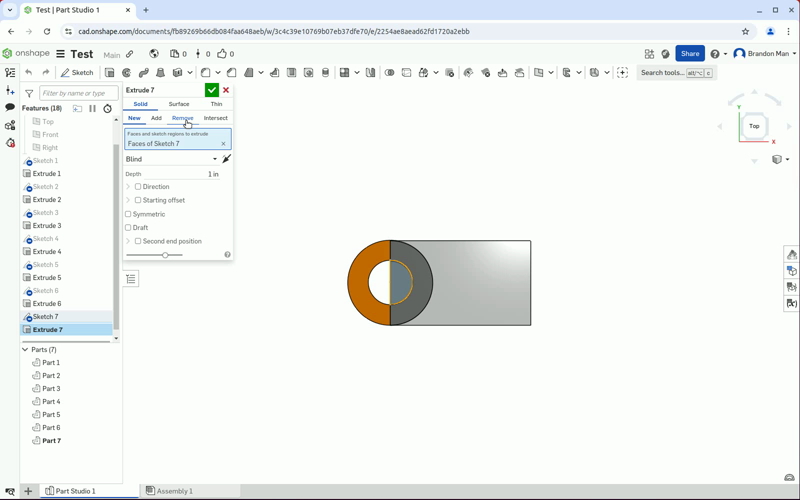
click(186, 120)
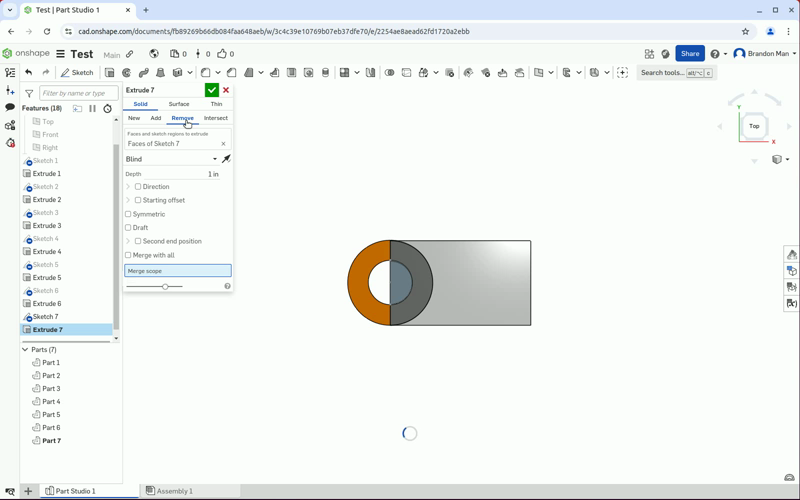
key(tab, 4)
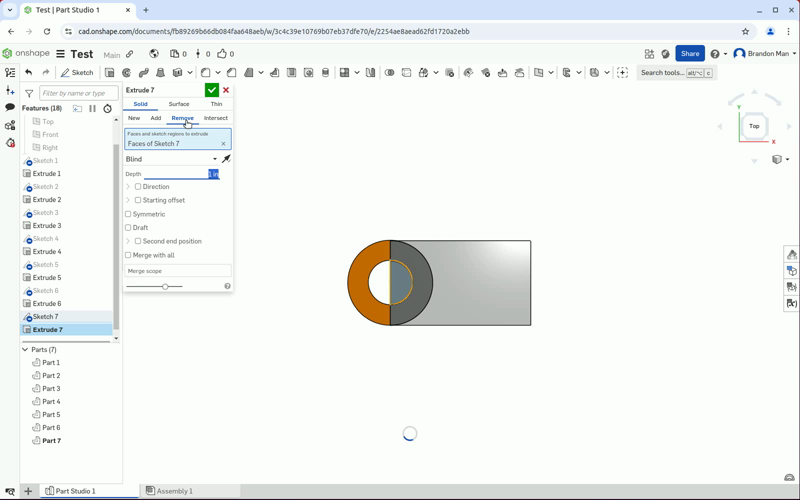
text(-5.777)
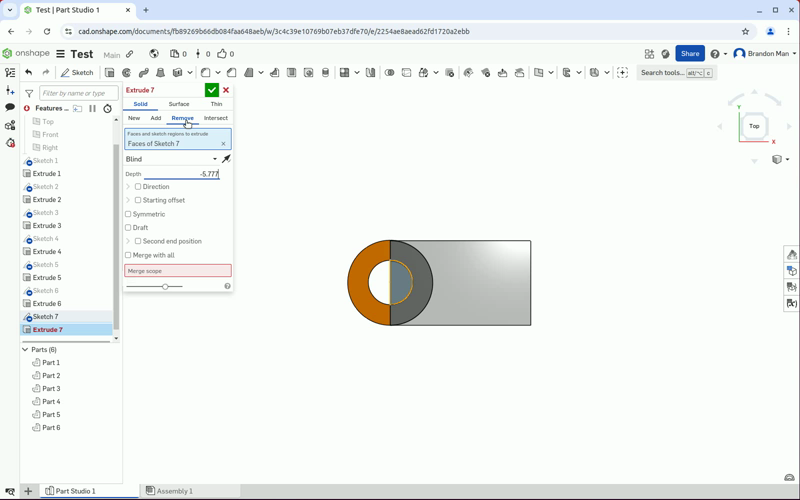
key(tab, 6)
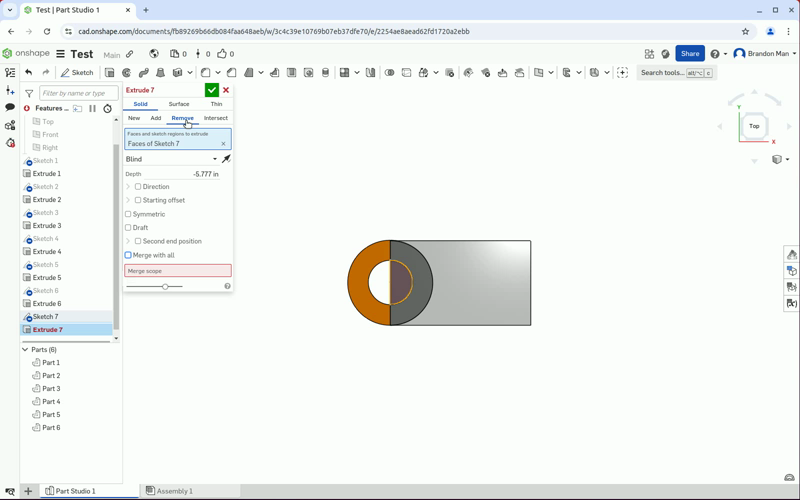
key(space)
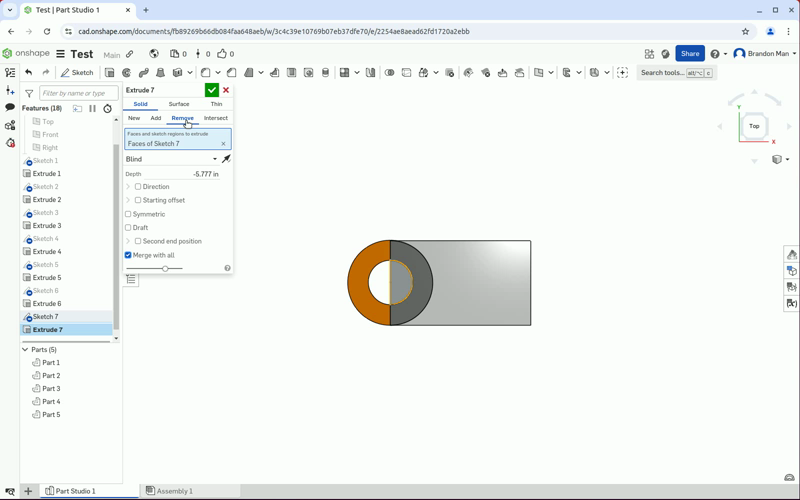
key(enter)
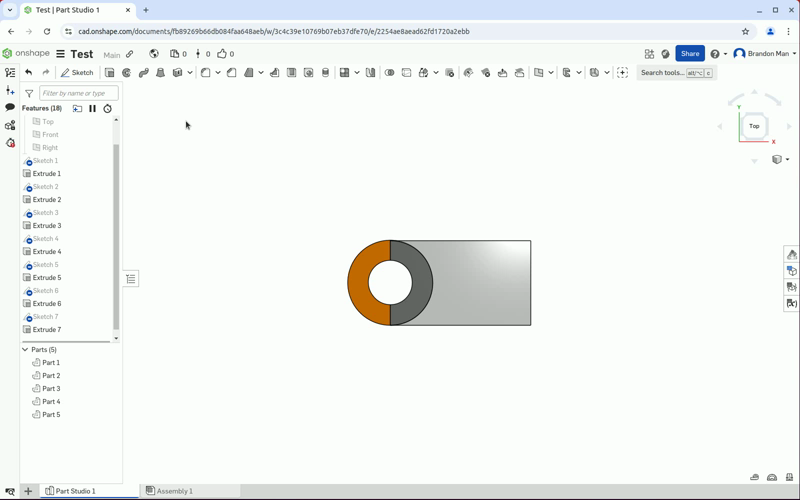
key(shift+h)
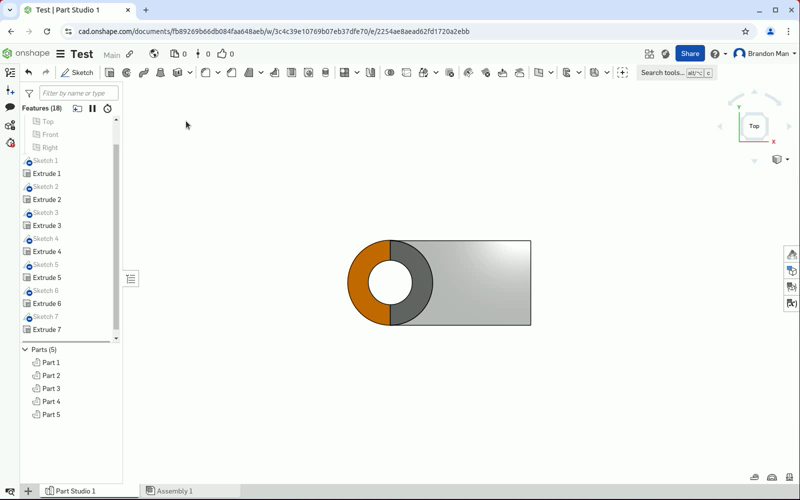
key(shift+h)
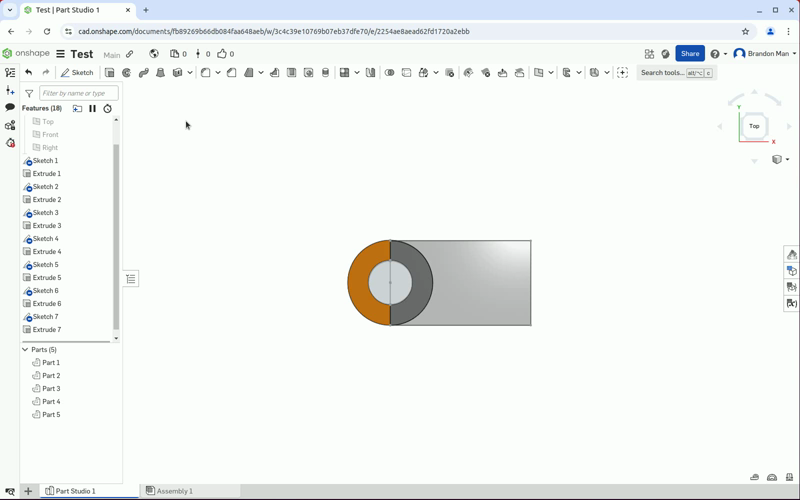
key(shift+7)
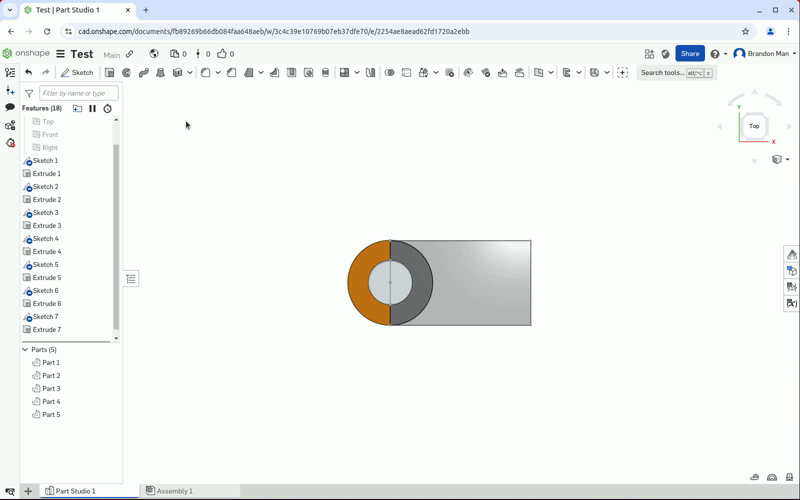
key(up, 3)
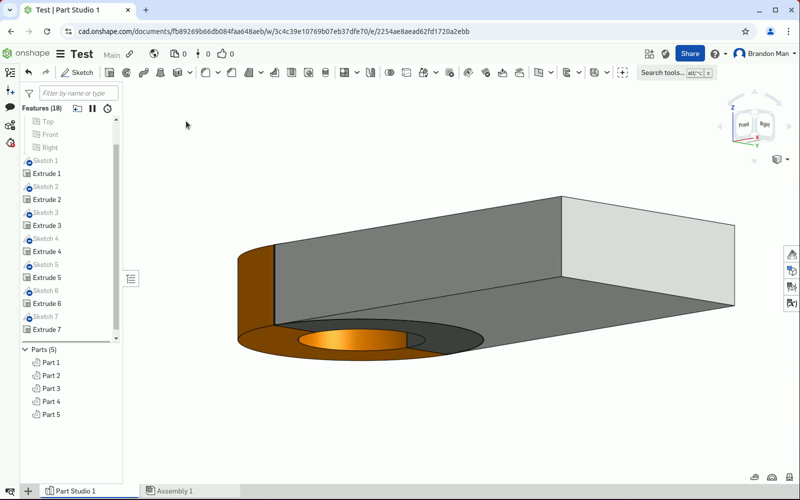
key(left, 3)
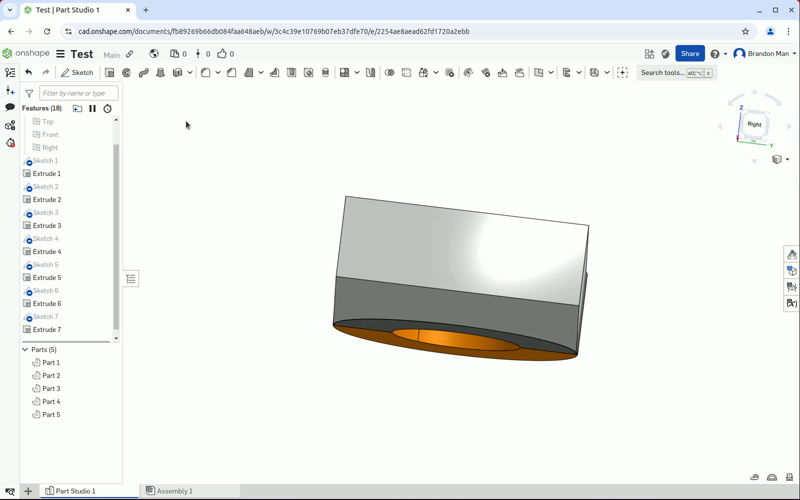
key(right, 3)
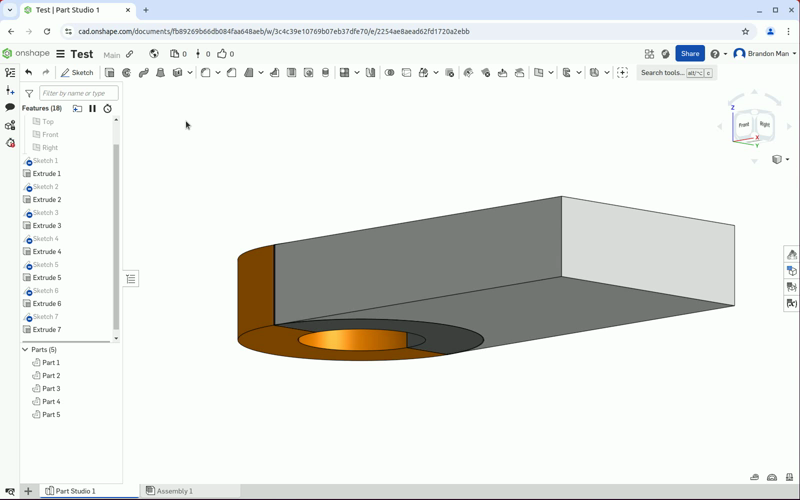
key(down, 3)
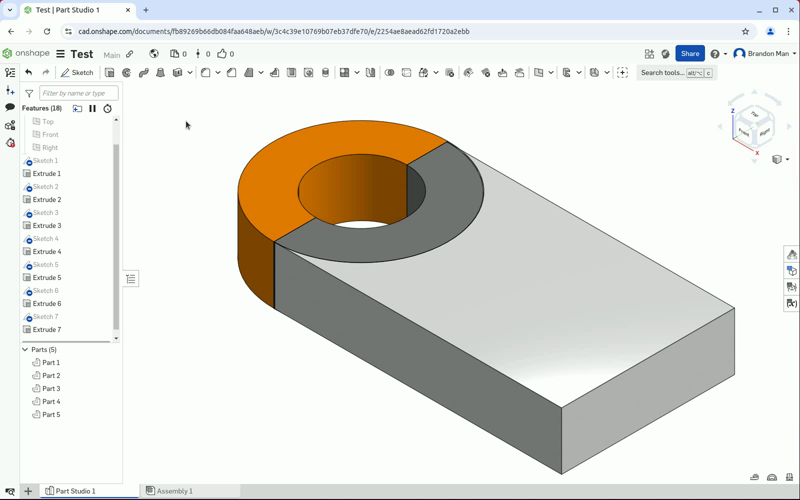
mouse_move(69, 163)
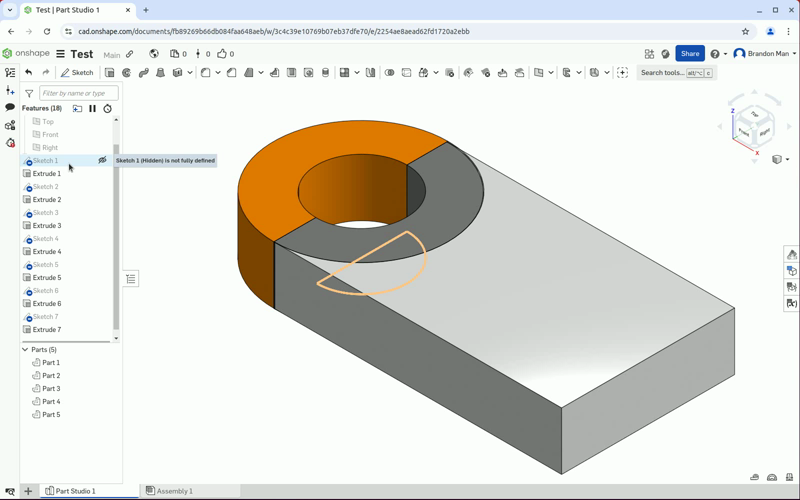
click(69, 163)